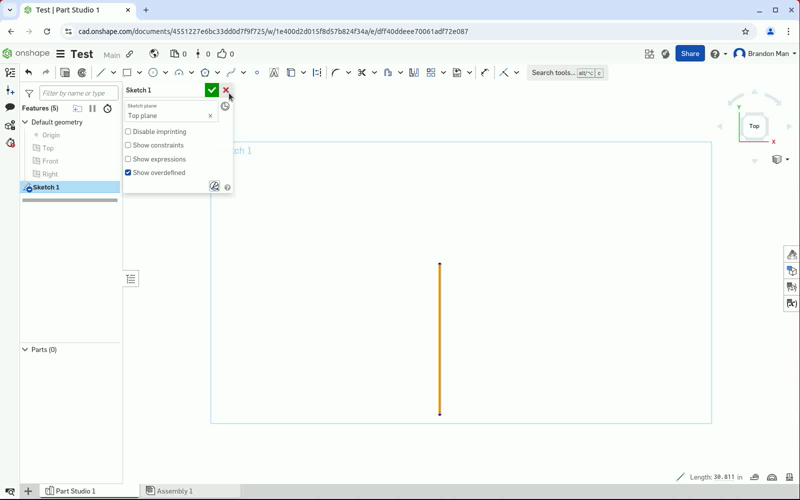
key(shift+h)
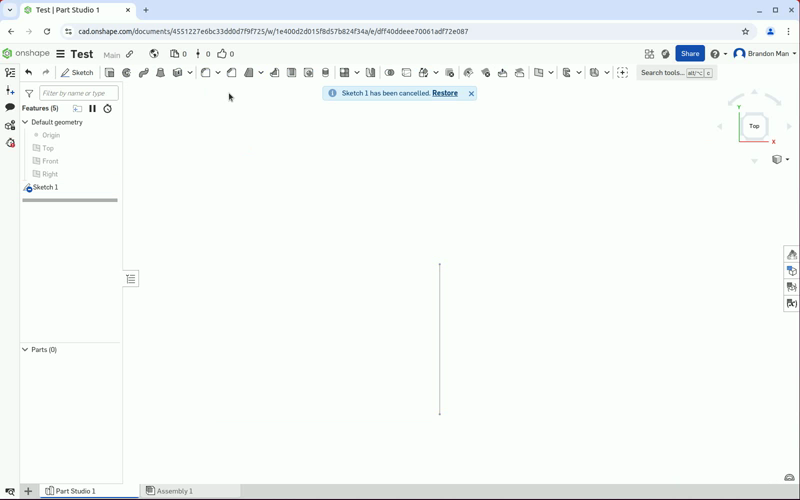
key(shift+s)
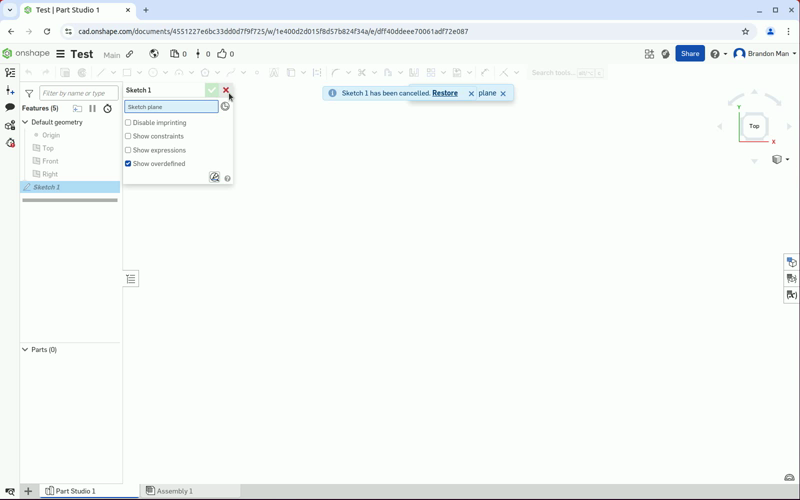
mouse_move(73, 150)
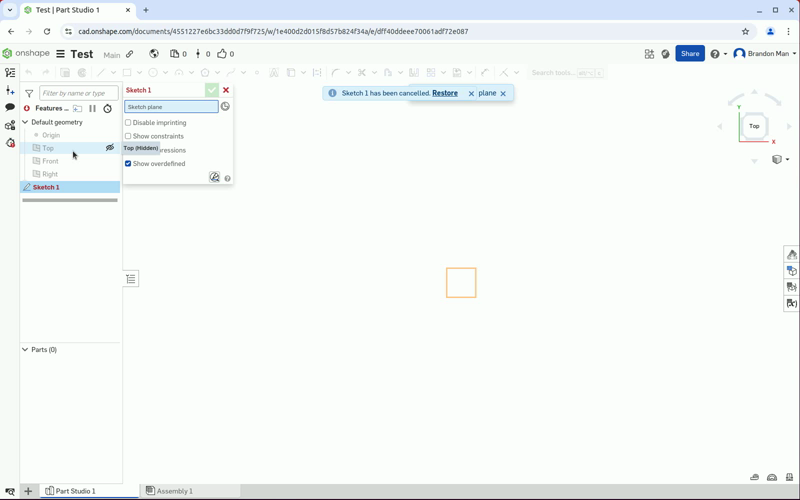
click(73, 150)
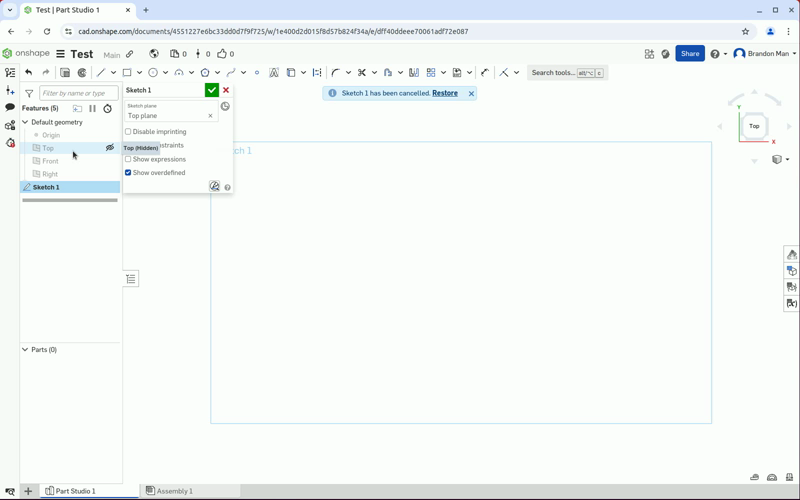
mouse_move(73, 352)
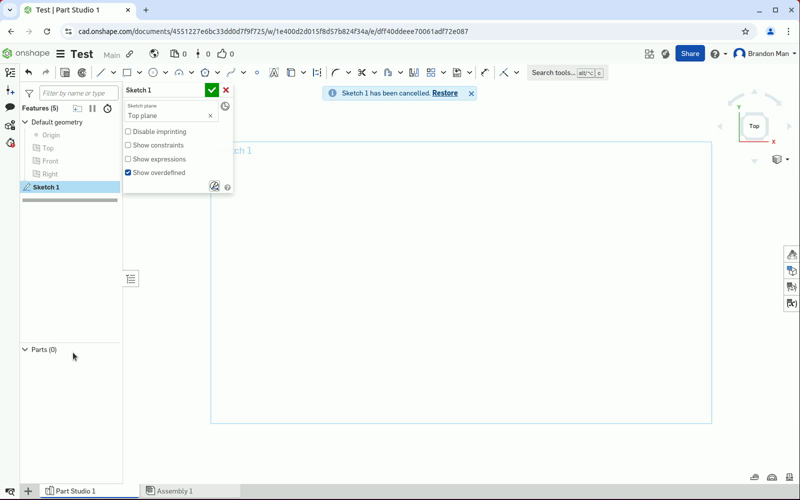
key(y)
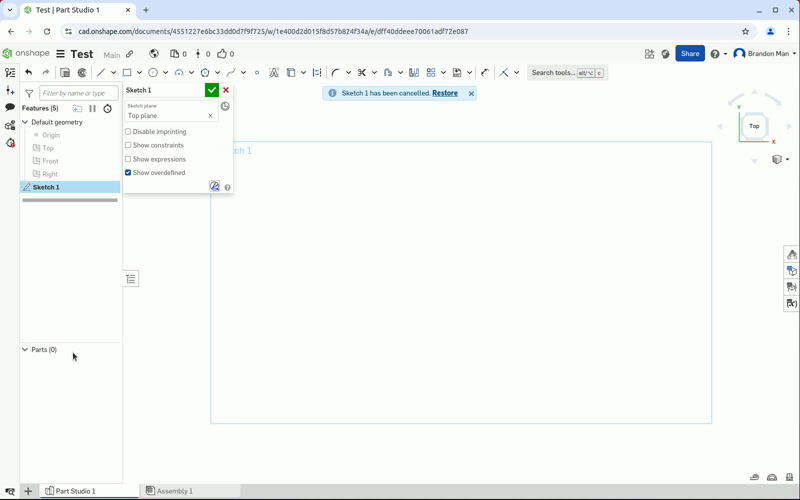
key(l)
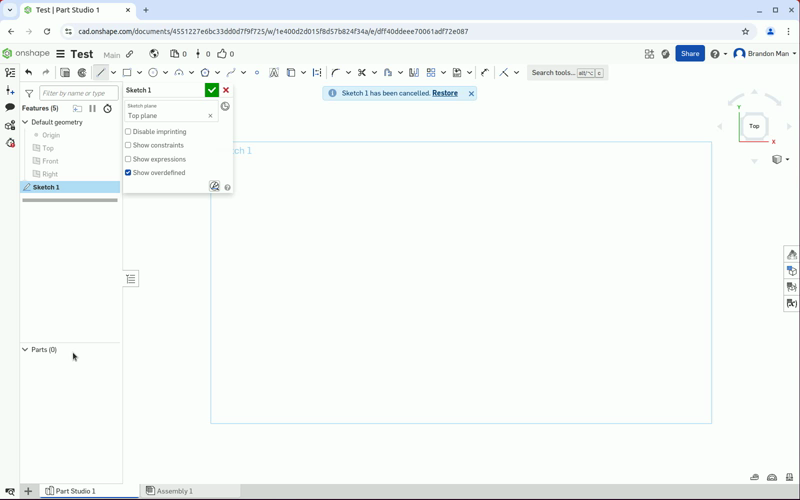
key_down(shift)
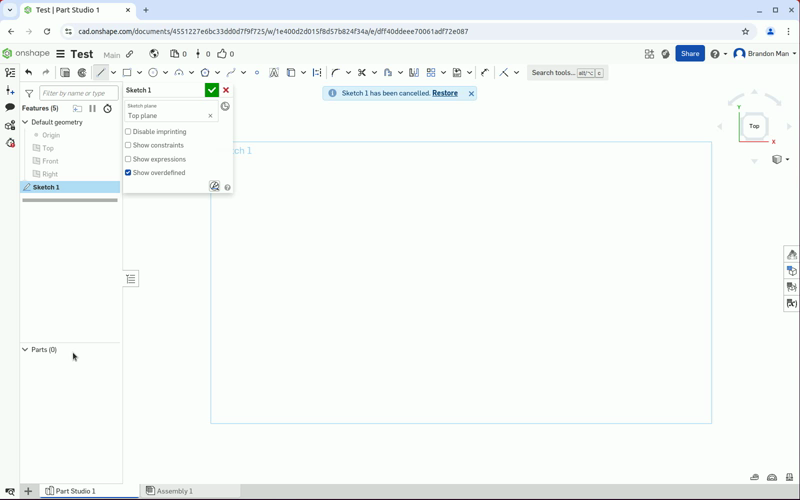
mouse_move(460, 282)
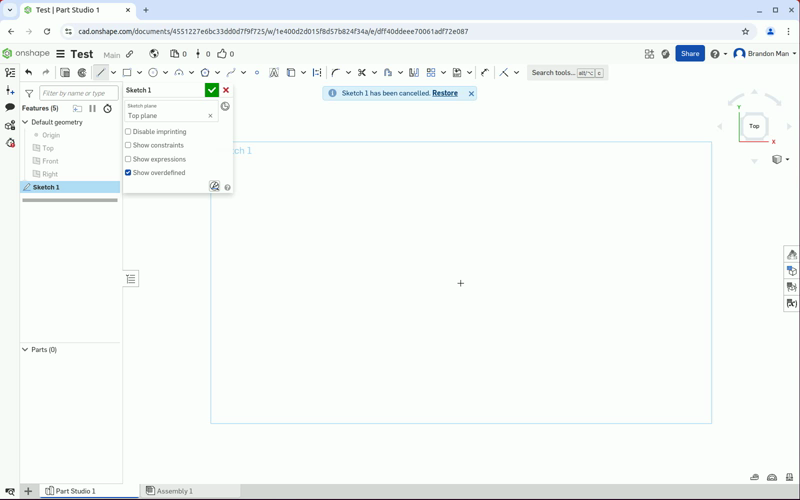
click(460, 282)
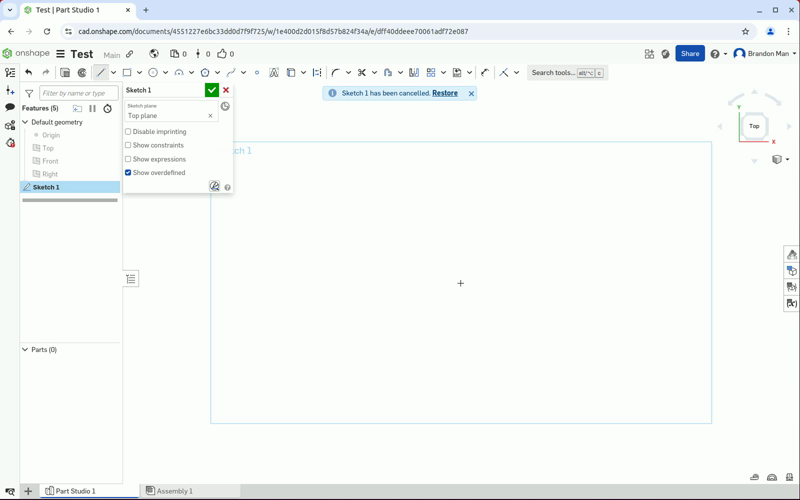
key_up(shift)
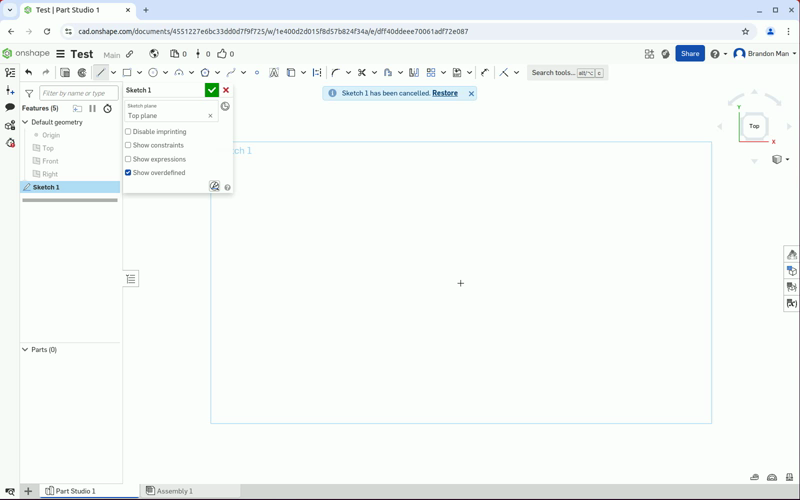
key_down(shift)
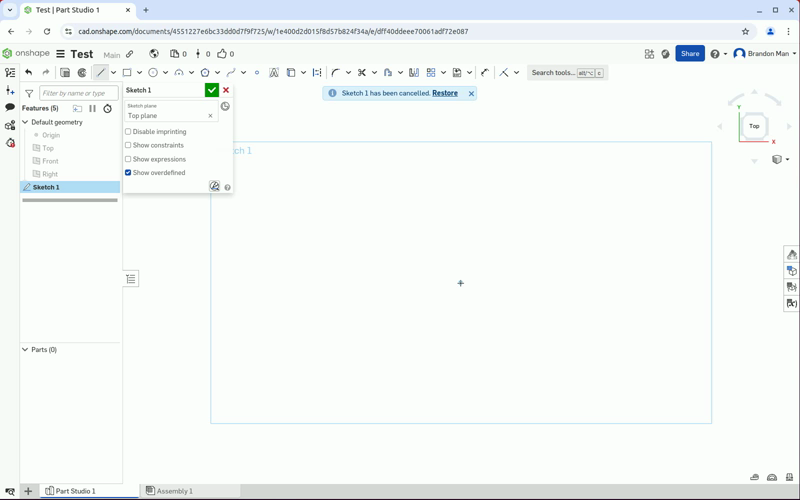
mouse_move(573, 282)
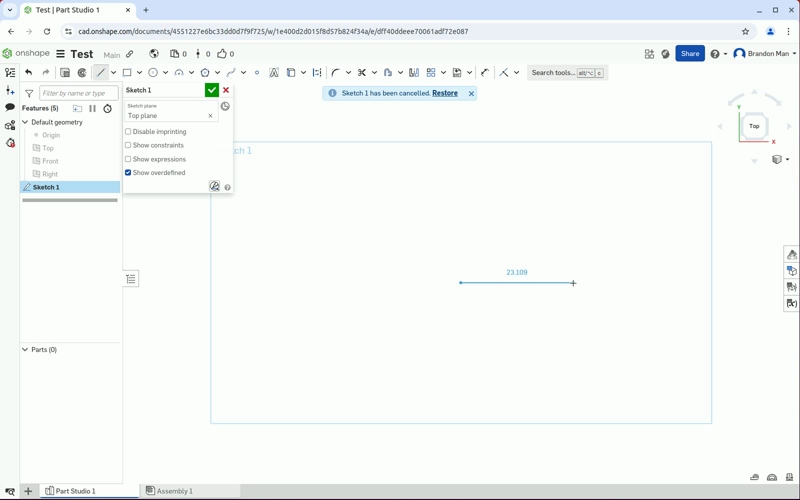
click(573, 282)
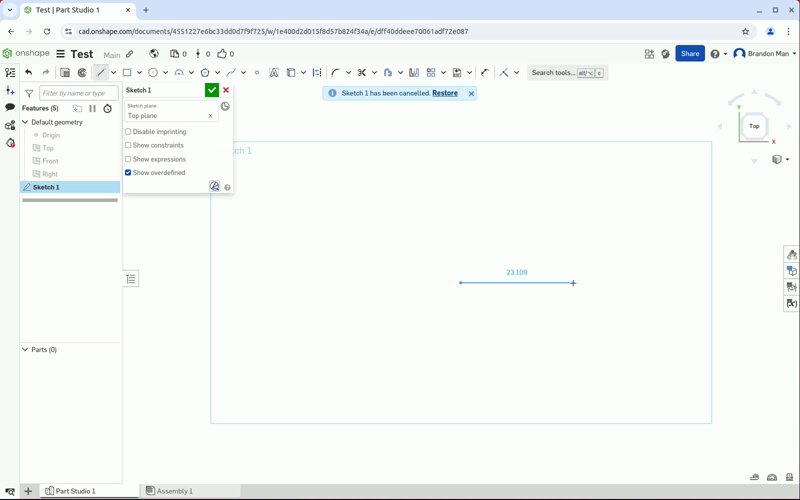
key_up(shift)
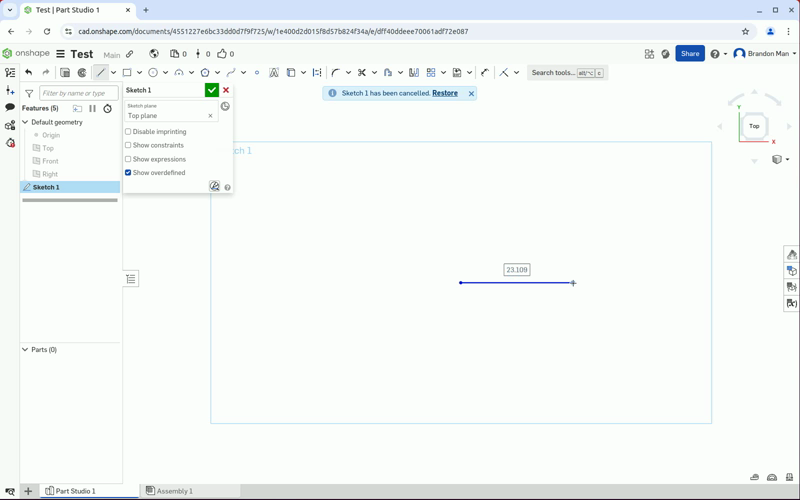
key_down(shift)
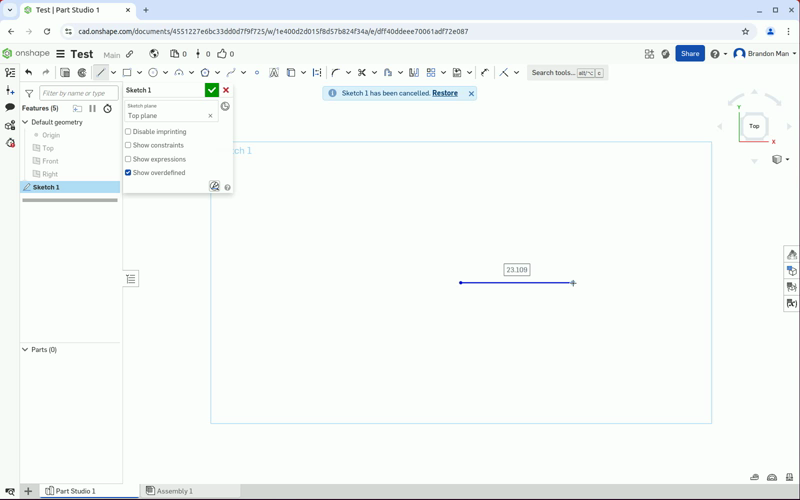
mouse_move(589, 282)
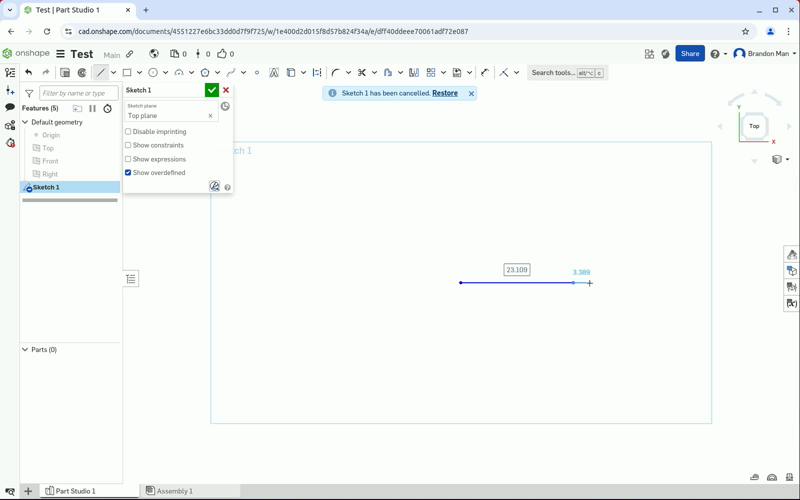
mouse_move(573, 235)
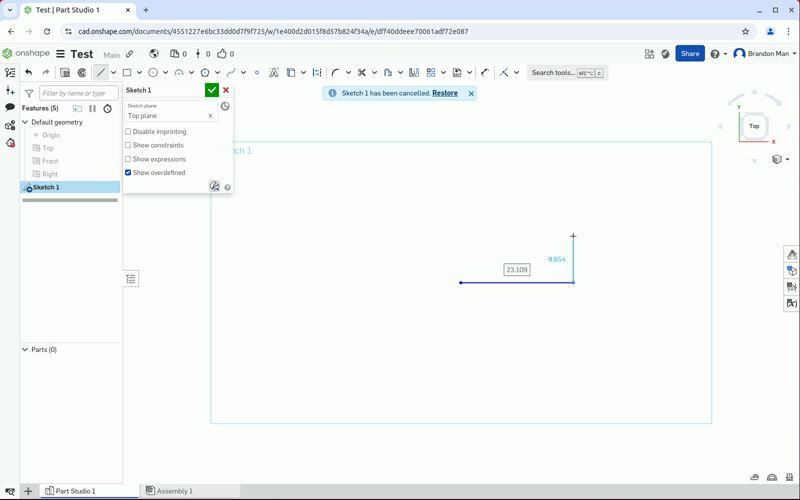
click(573, 235)
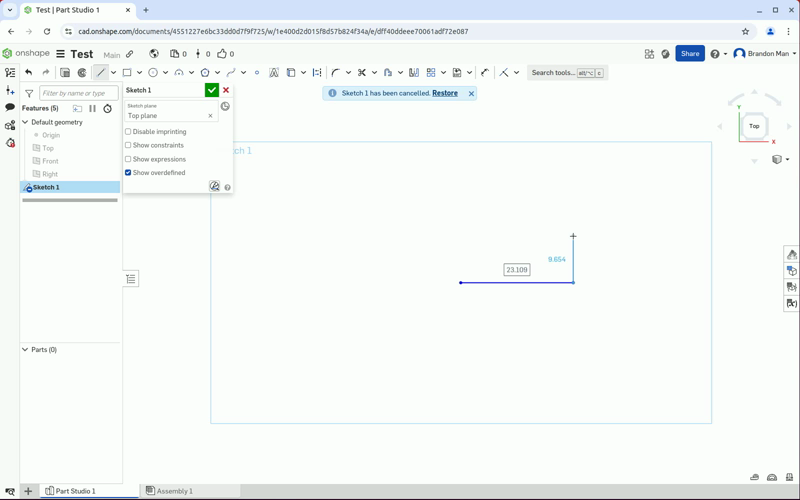
key_up(shift)
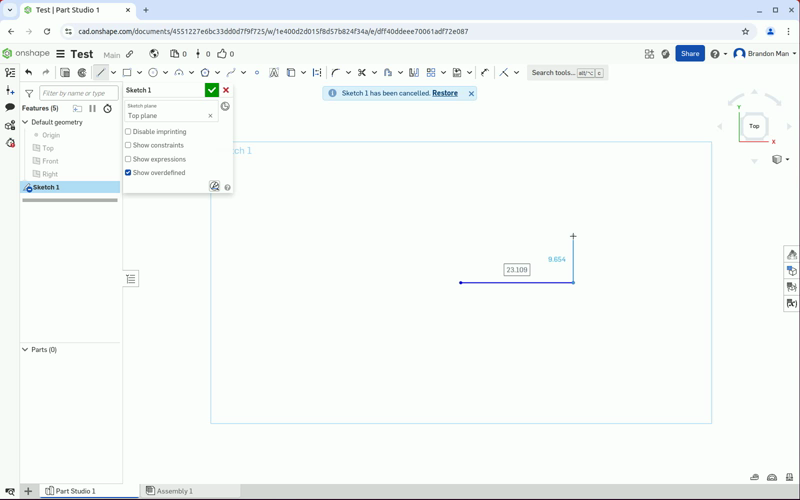
key_down(shift)
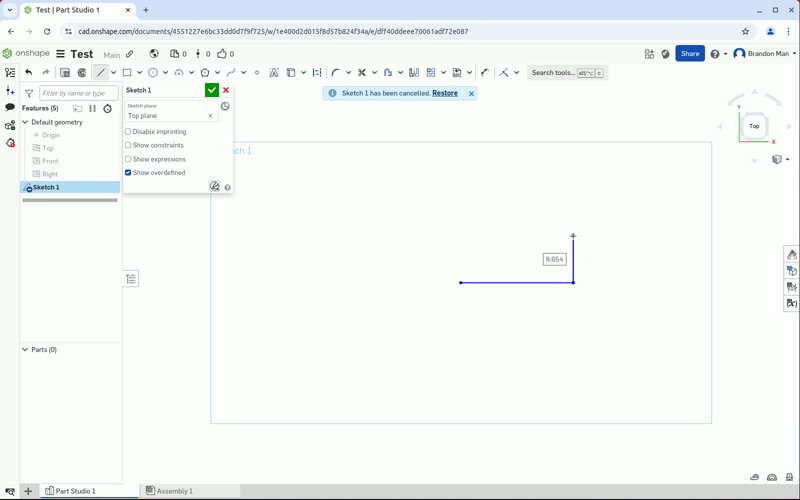
mouse_move(460, 235)
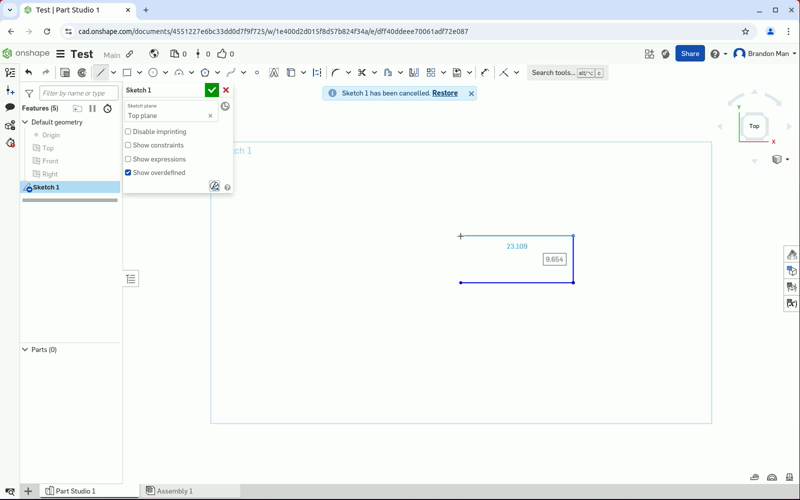
click(460, 235)
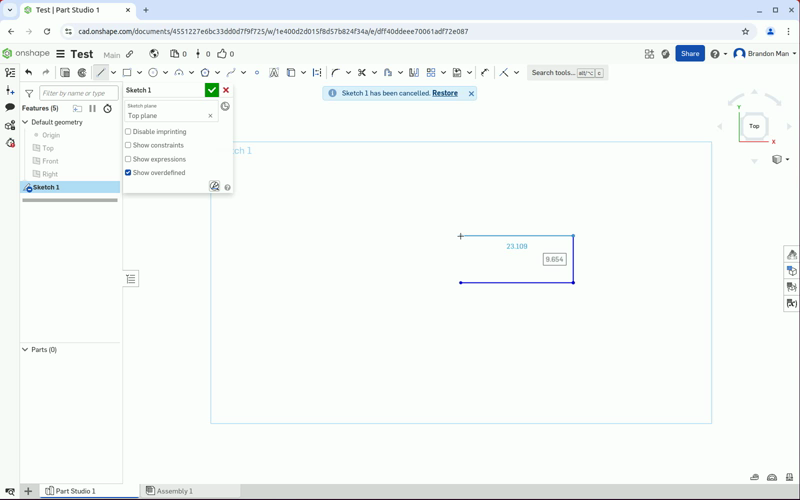
key_up(shift)
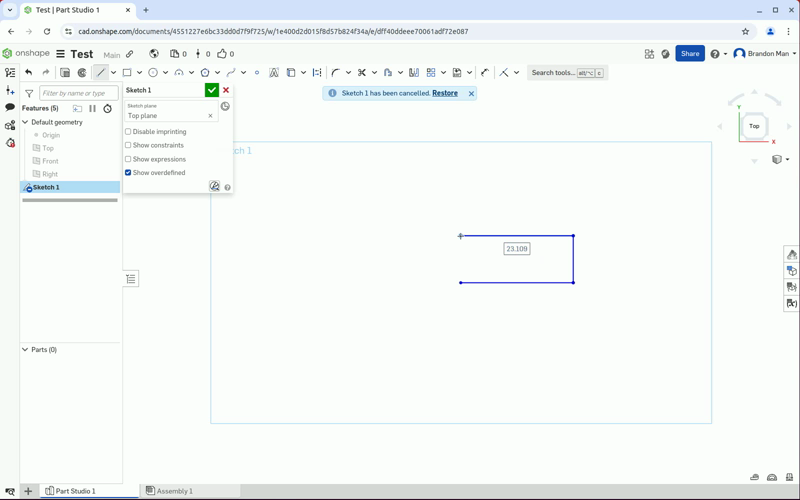
mouse_move(490, 235)
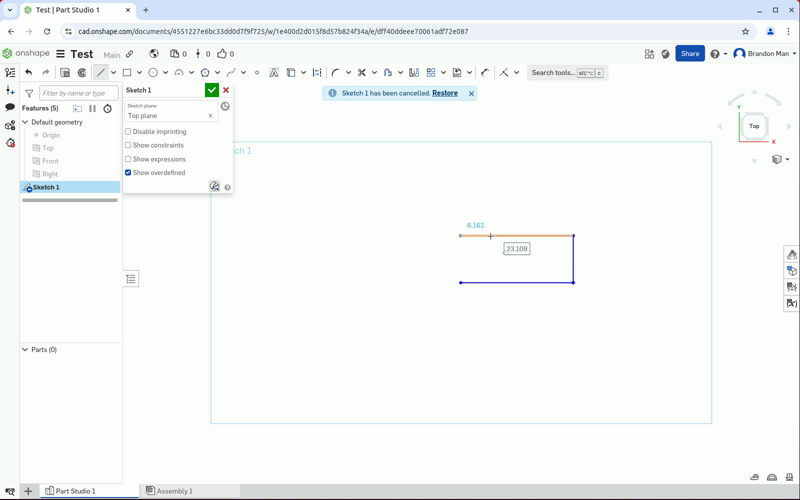
key_down(shift)
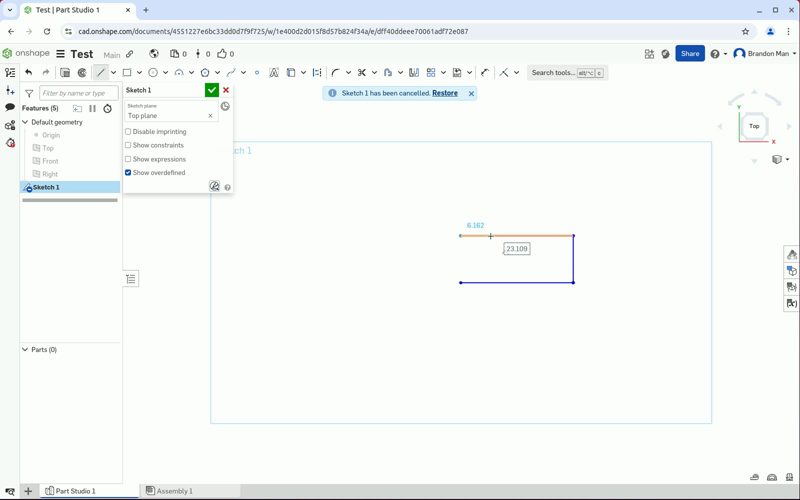
mouse_move(460, 282)
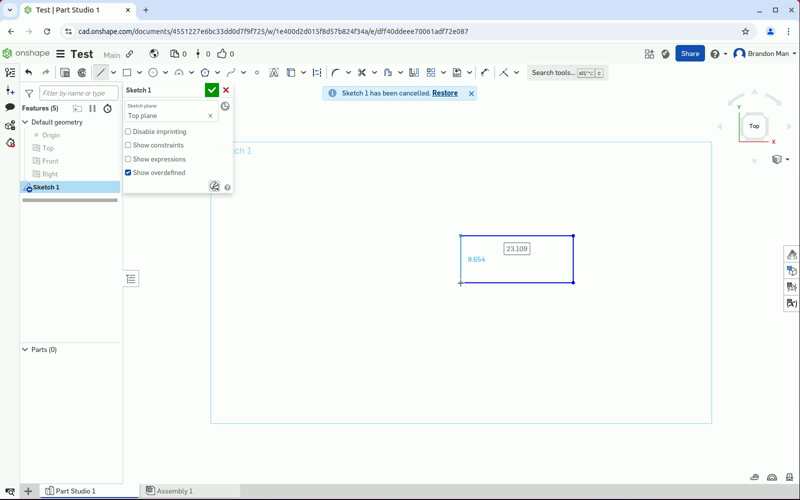
key_up(shift)
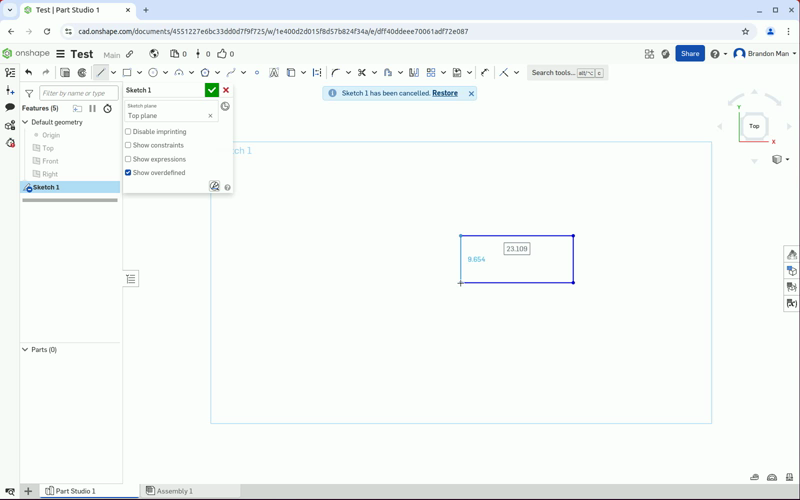
click(460, 282)
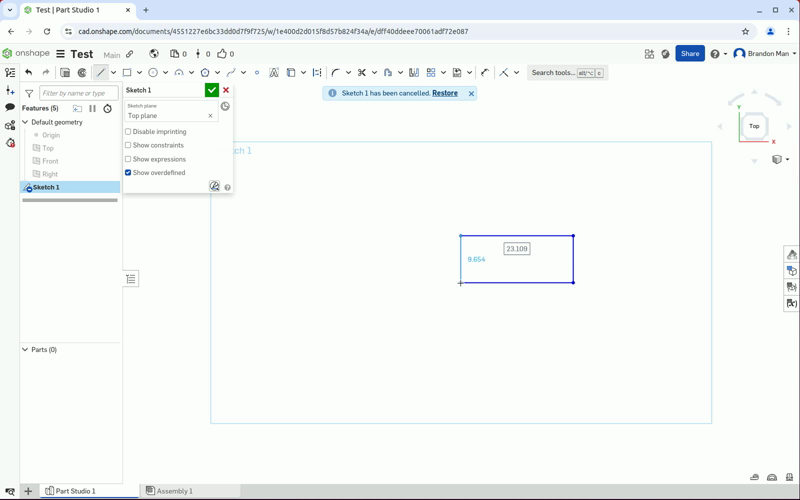
key(esc)
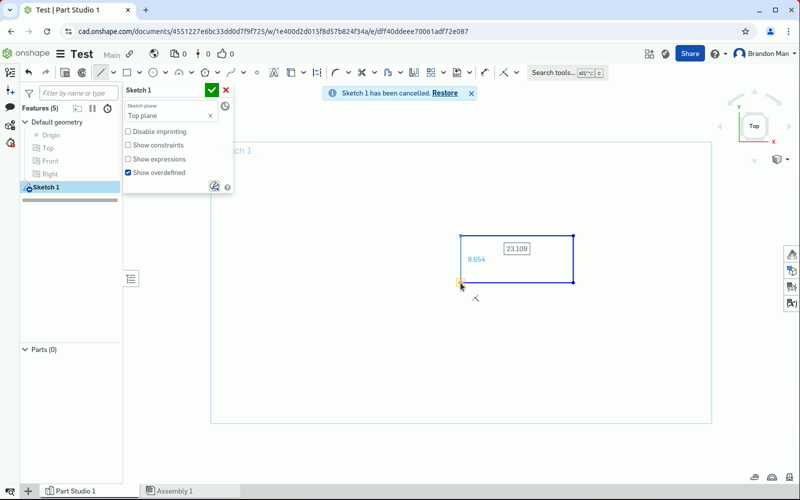
mouse_move(531, 265)
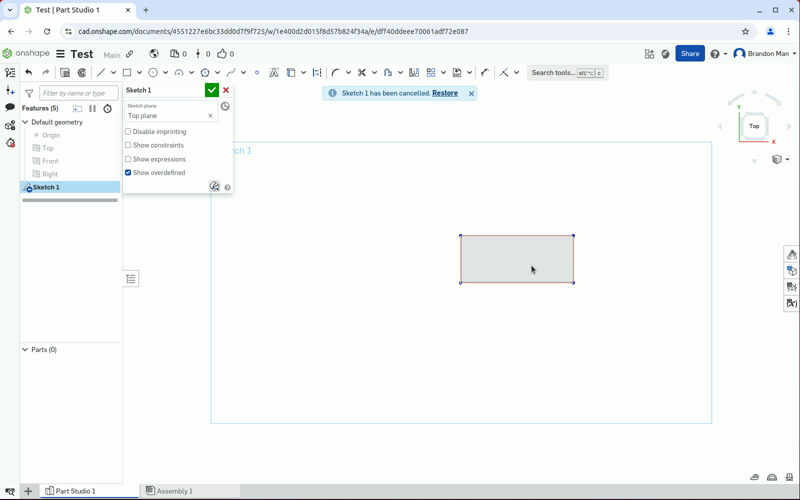
click(531, 265)
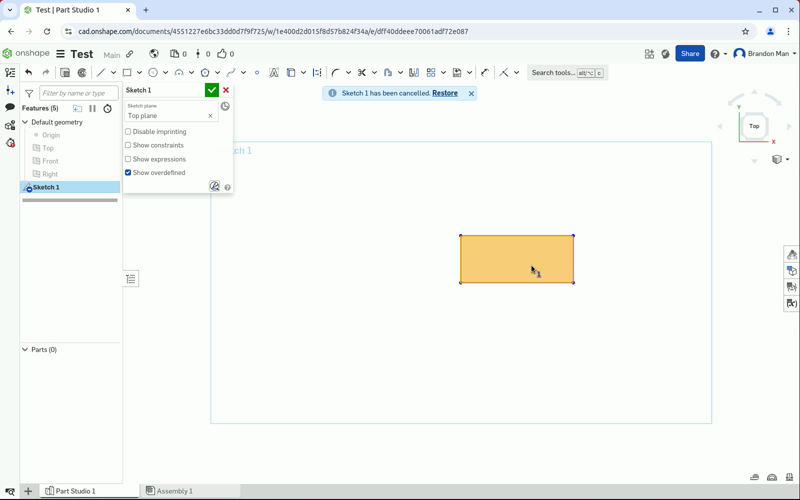
mouse_move(73, 352)
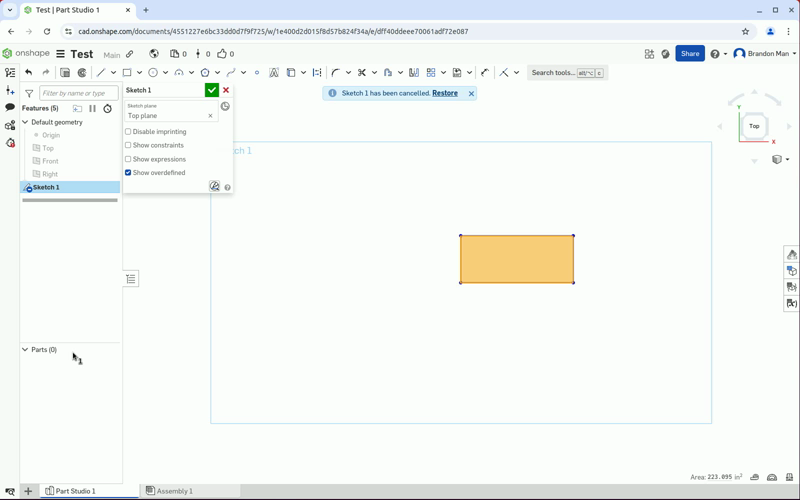
key(shift+y)
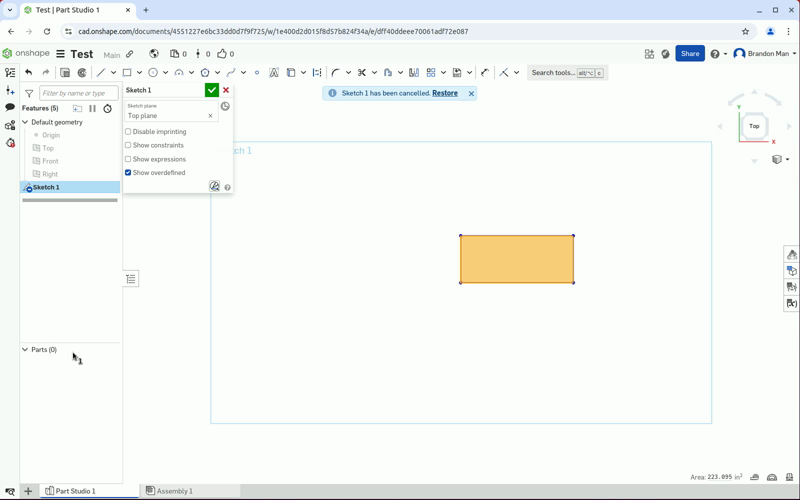
key(shift+e)
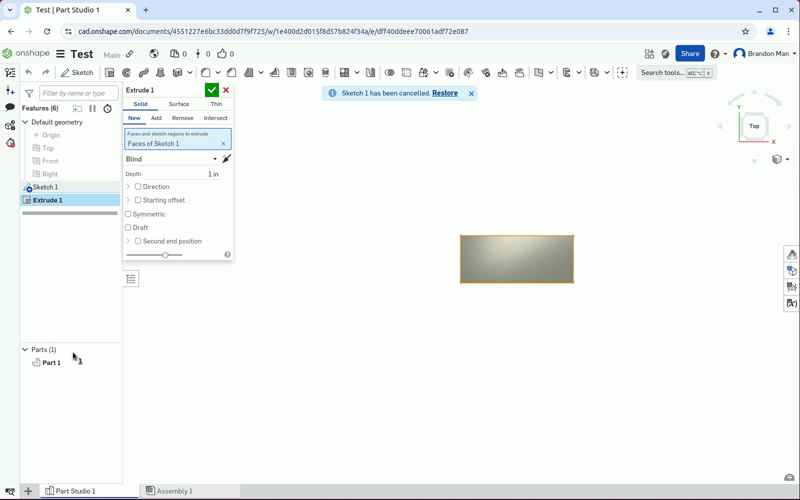
mouse_move(143, 106)
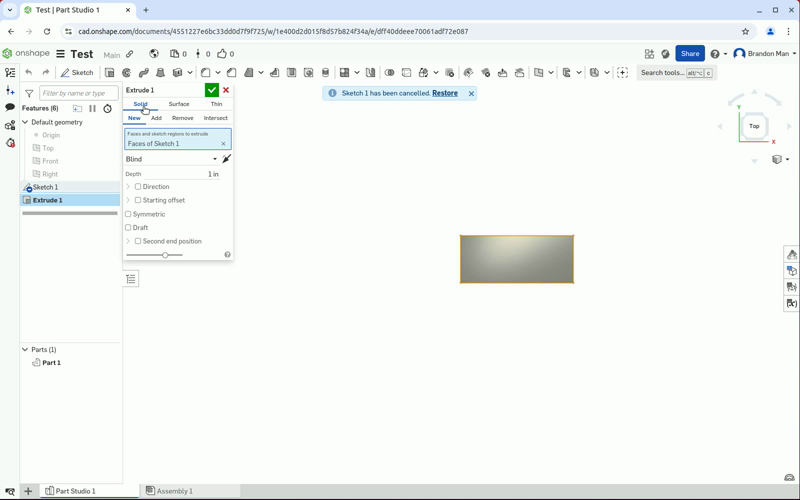
click(143, 106)
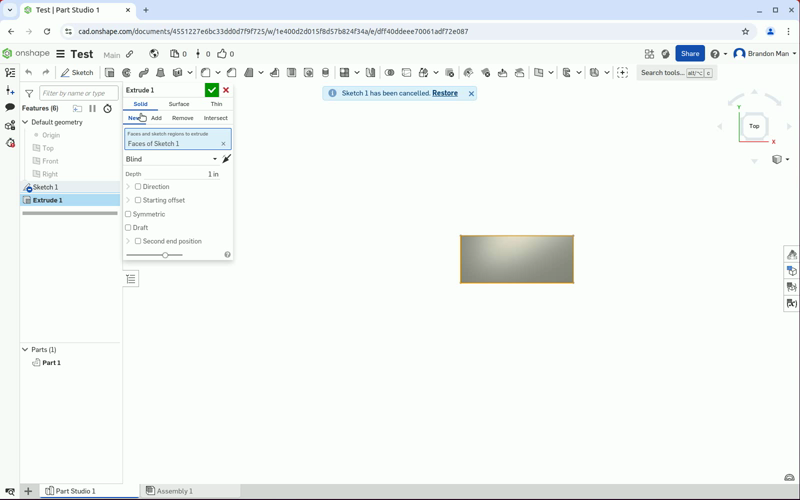
mouse_move(137, 120)
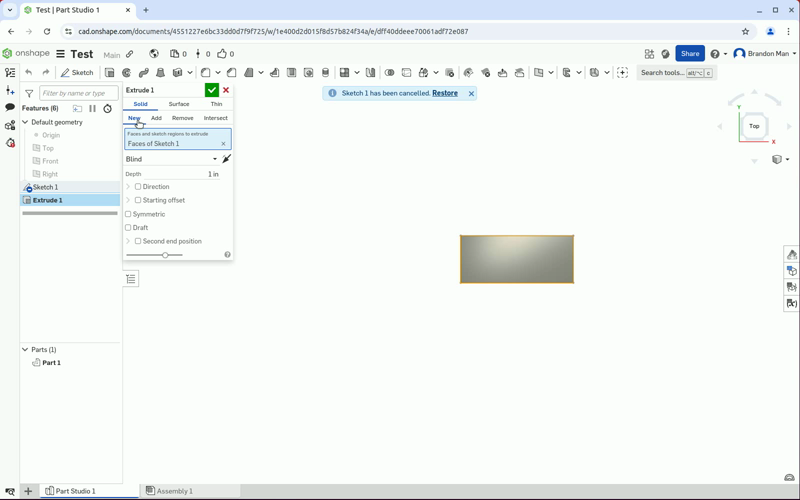
click(137, 120)
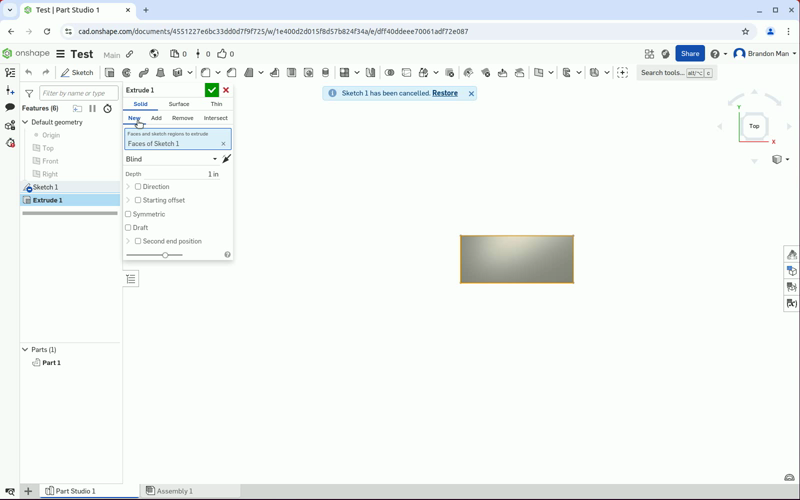
key(tab, 4)
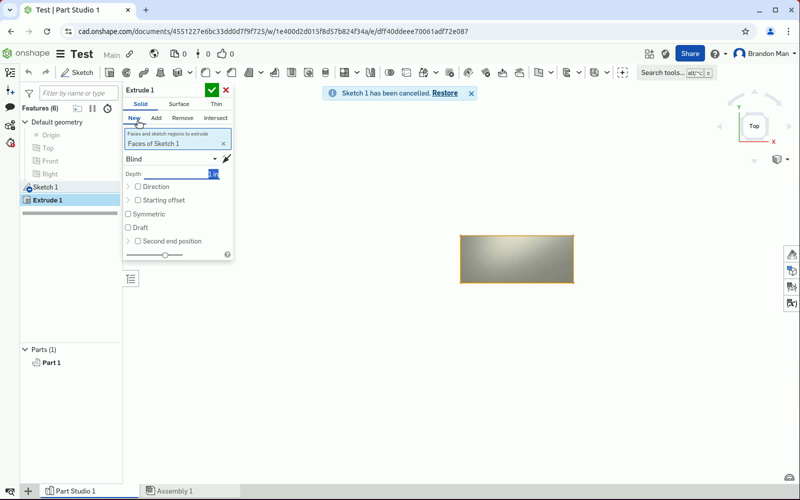
text(22.627)
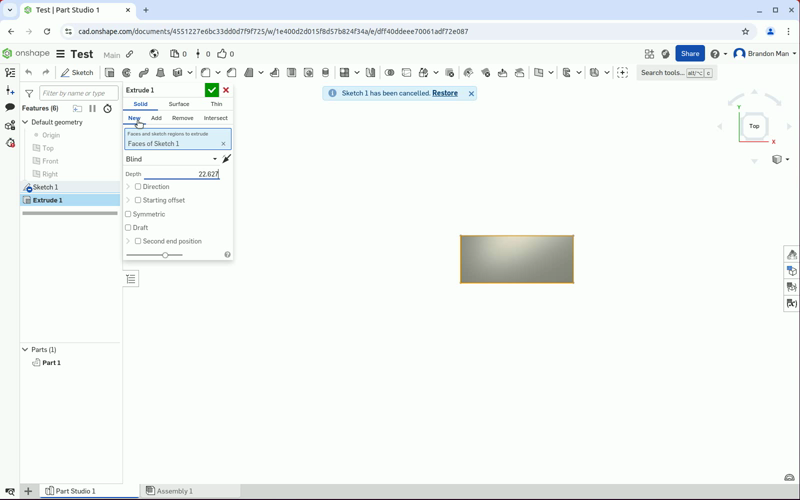
key(enter)
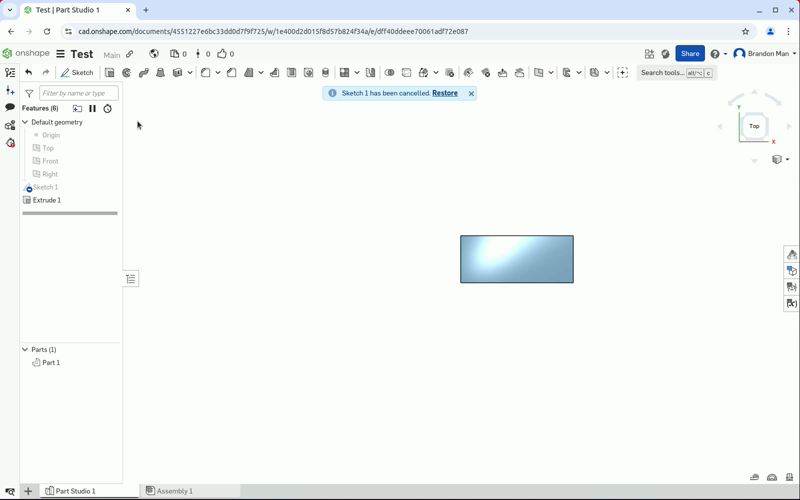
key(shift+h)
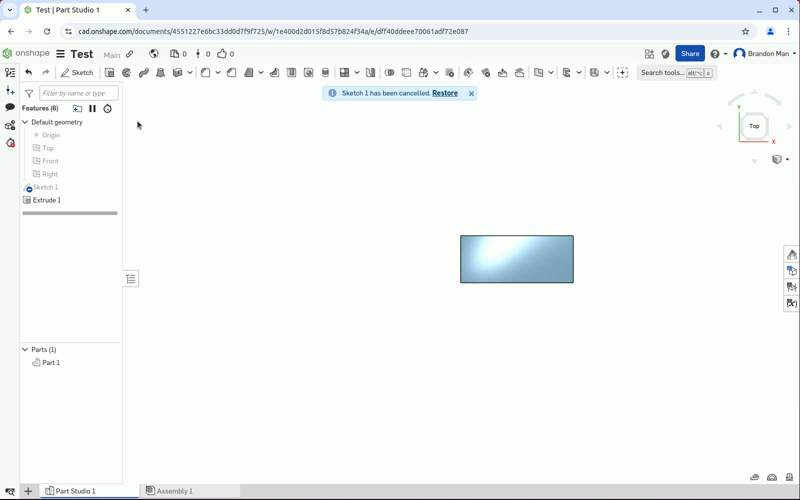
key(shift+h)
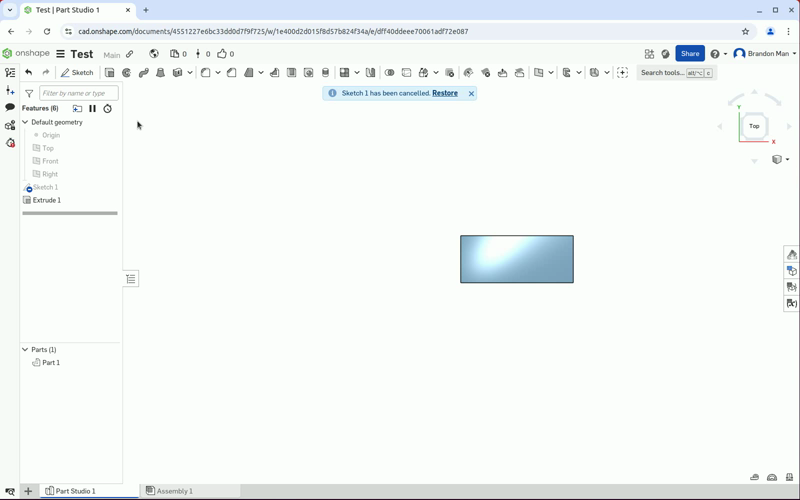
mouse_move(73, 189)
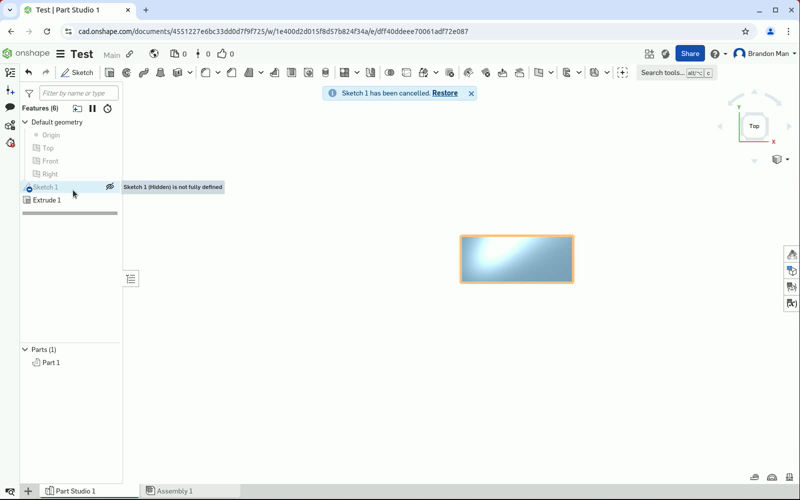
click(73, 189)
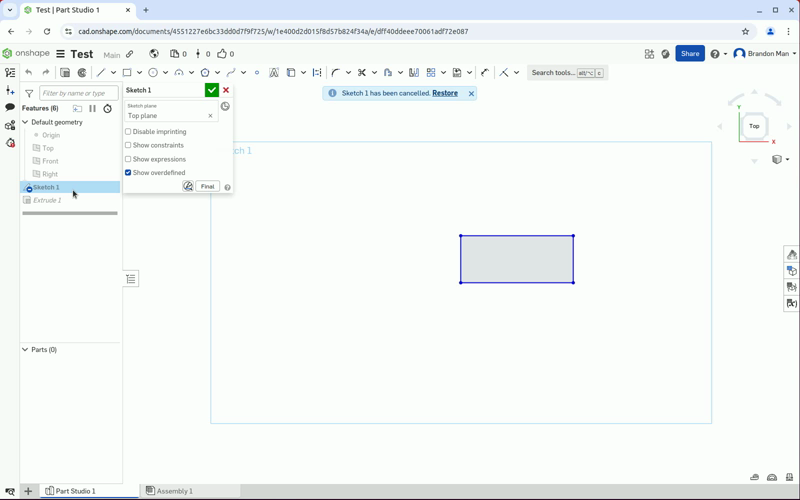
mouse_move(229, 92)
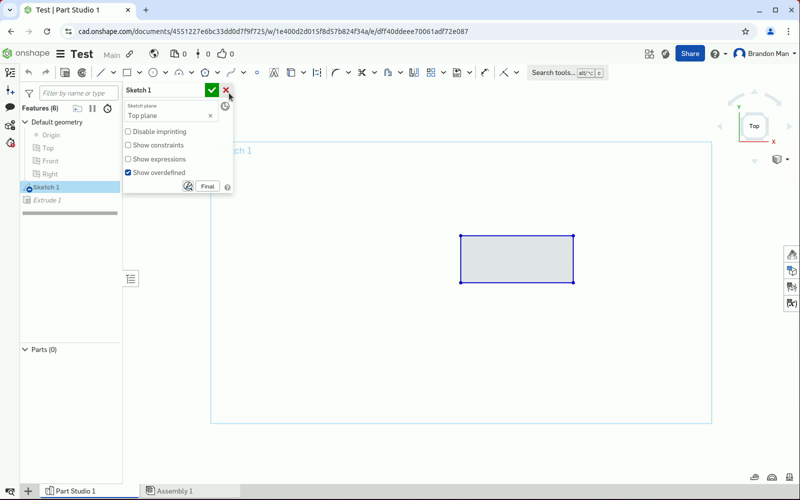
click(229, 92)
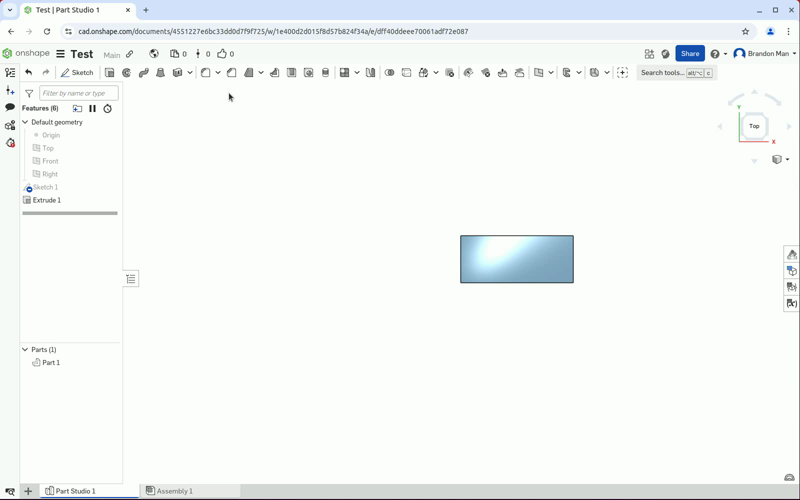
mouse_move(73, 352)
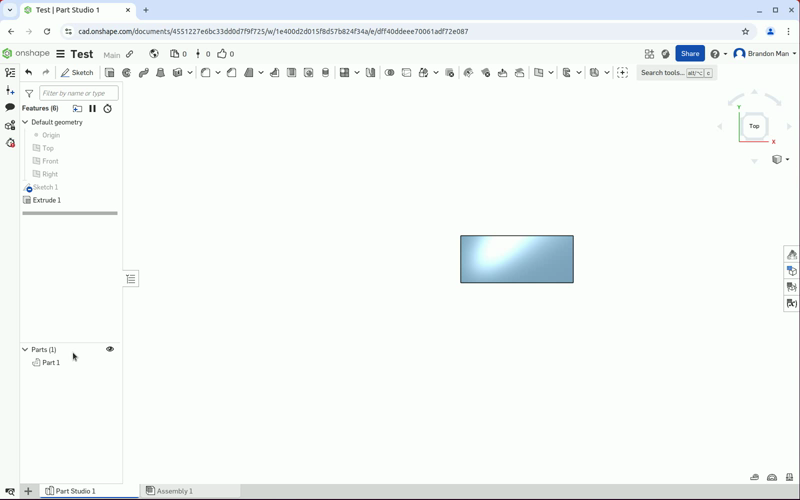
key(y)
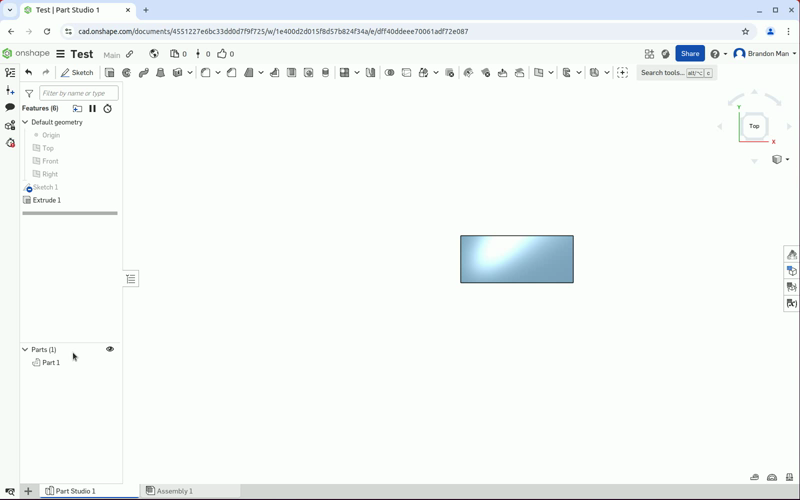
key(shift+p)
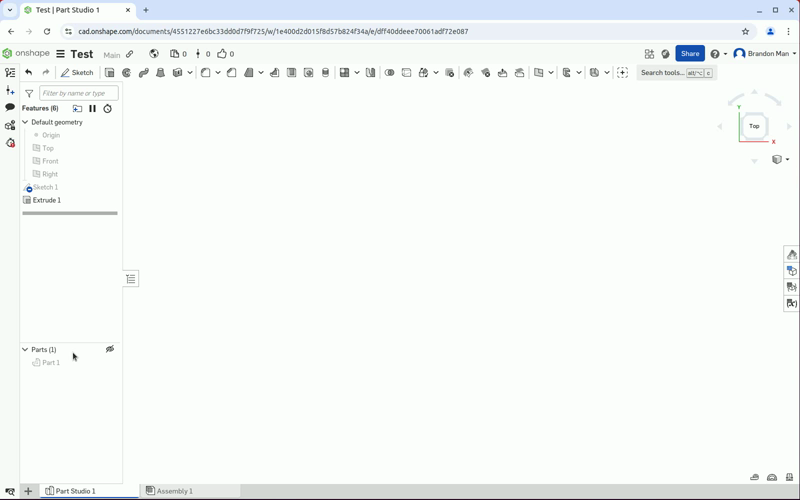
key(space)
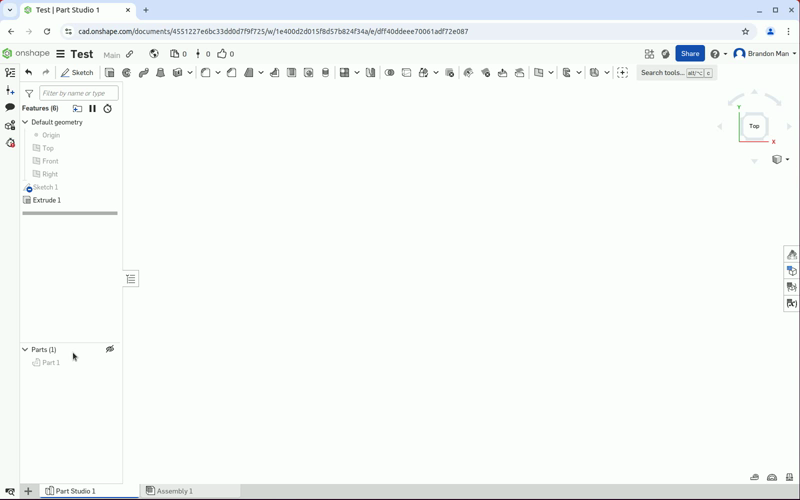
key_down(shift)
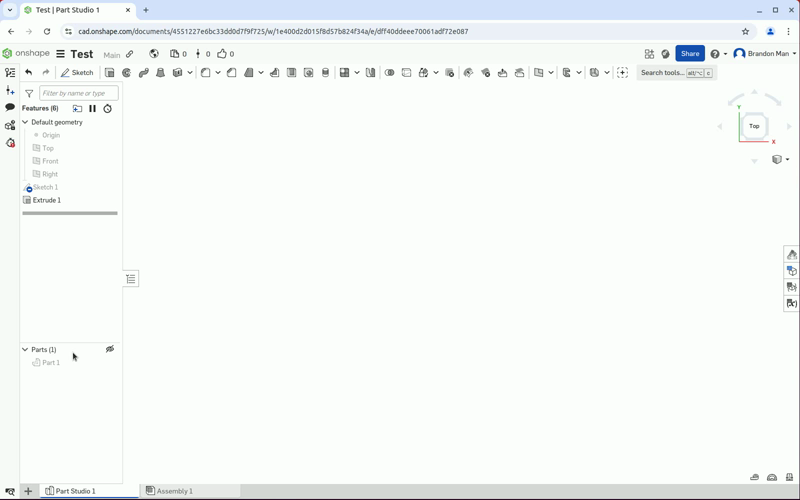
key(up)
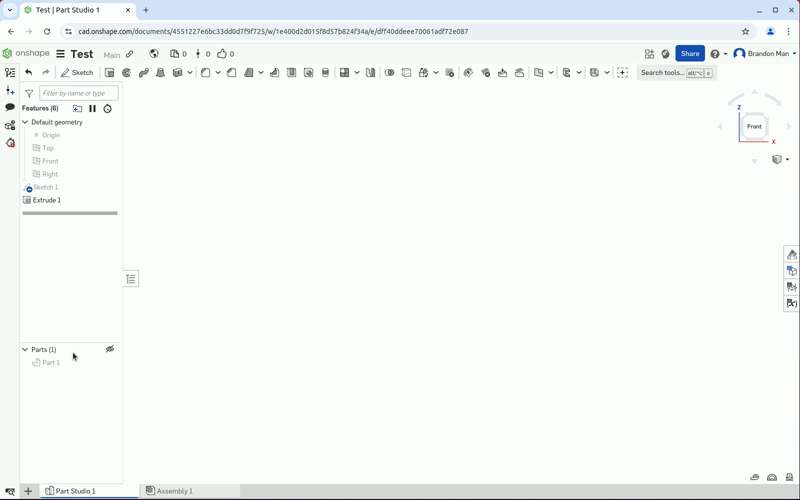
key_up(shift)
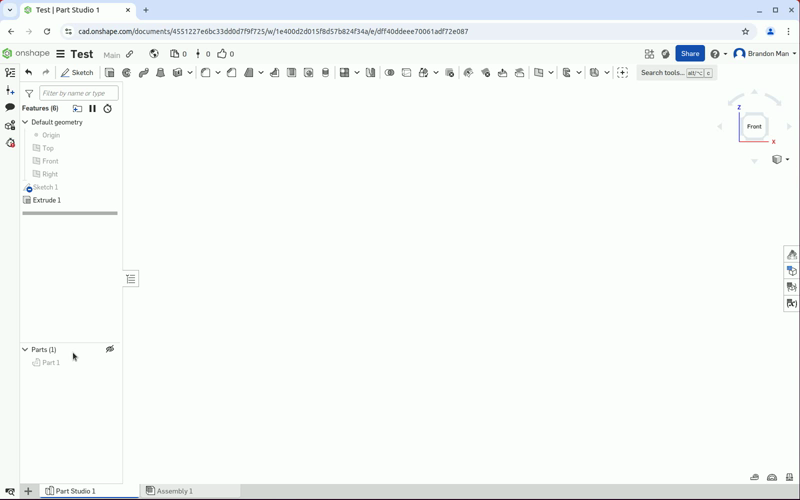
mouse_move(73, 352)
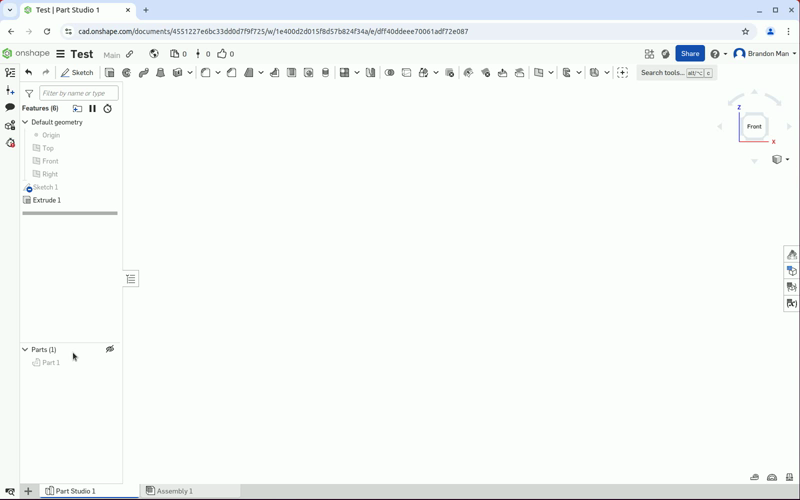
key(shift+y)
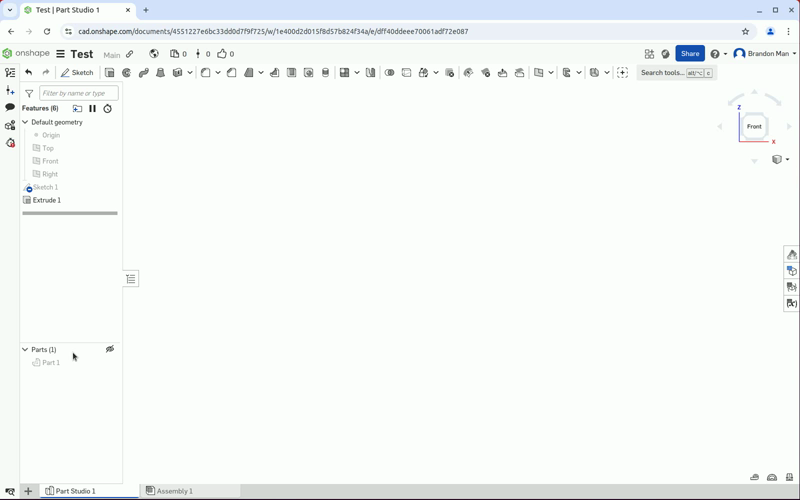
key(shift+s)
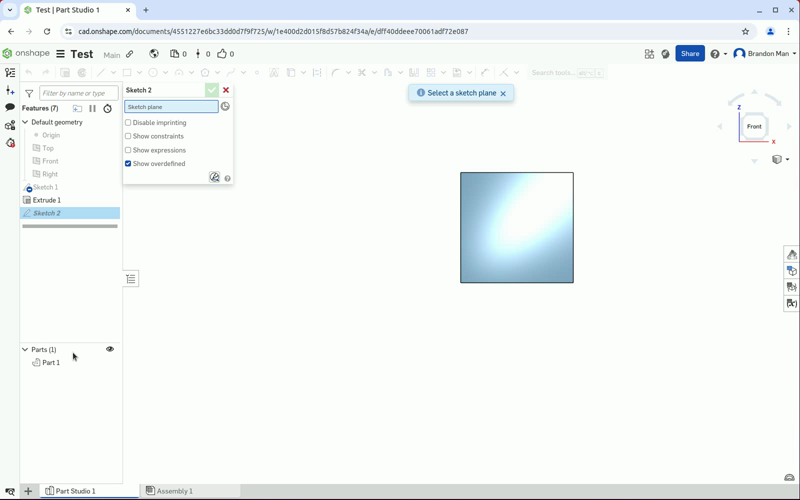
mouse_move(73, 163)
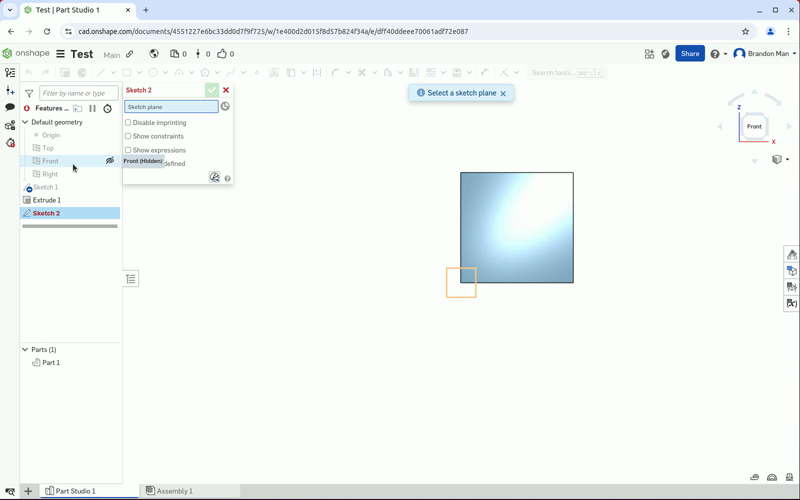
click(73, 163)
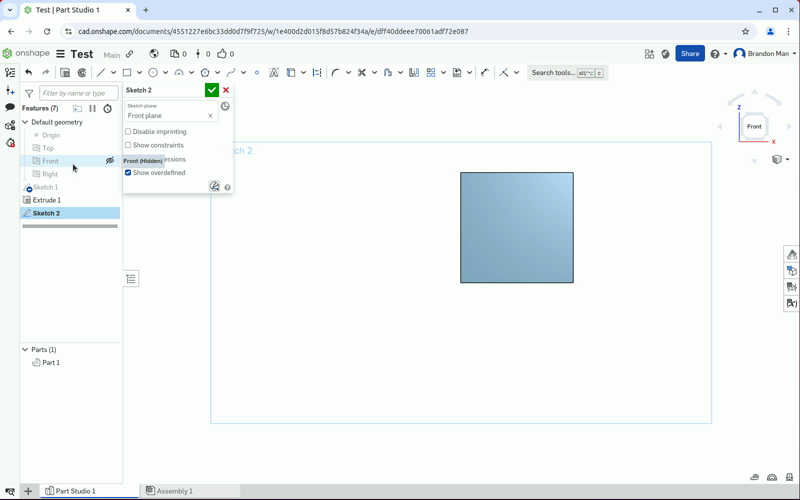
mouse_move(73, 352)
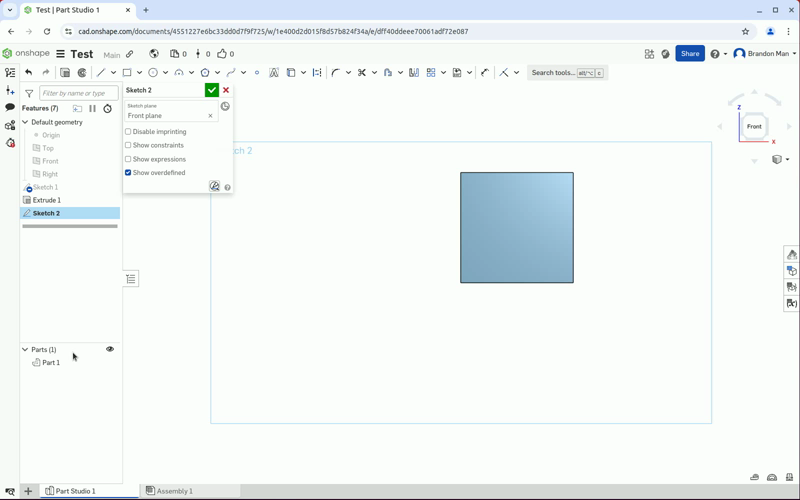
key(y)
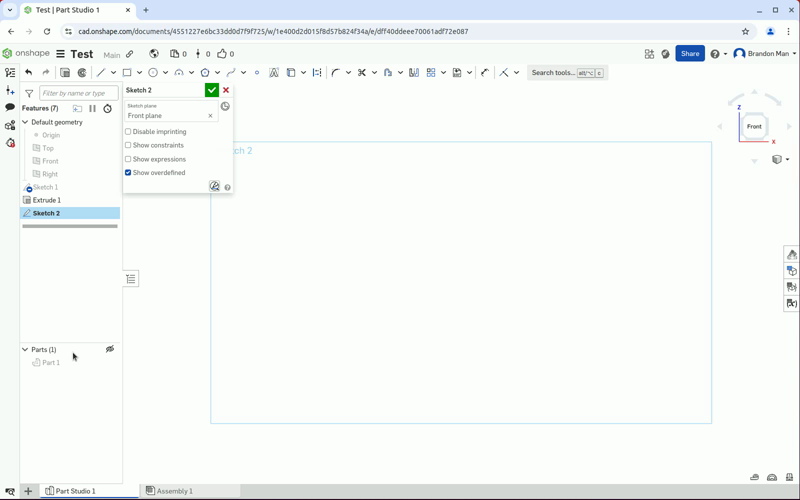
key(l)
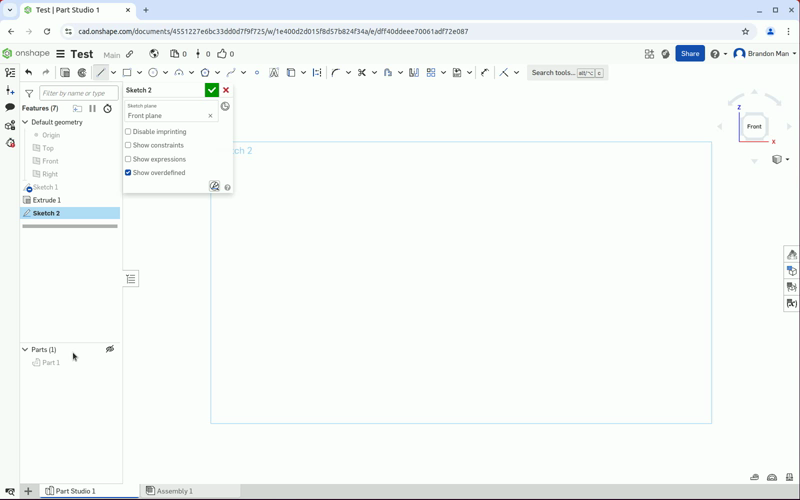
key_down(shift)
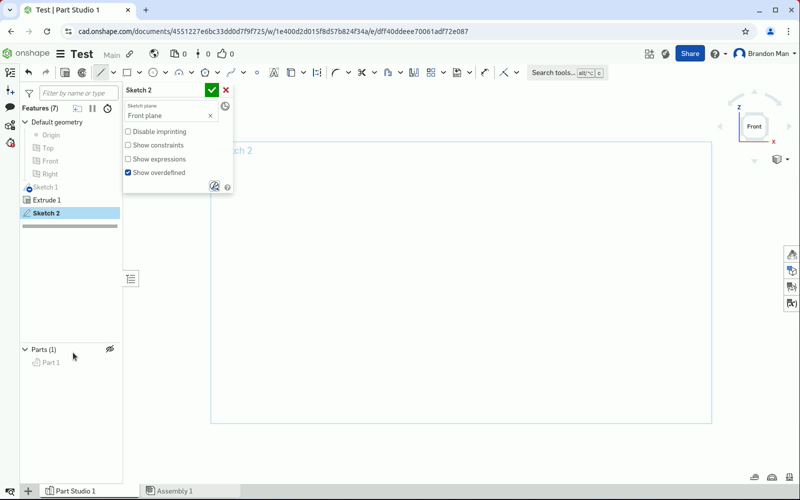
mouse_move(470, 182)
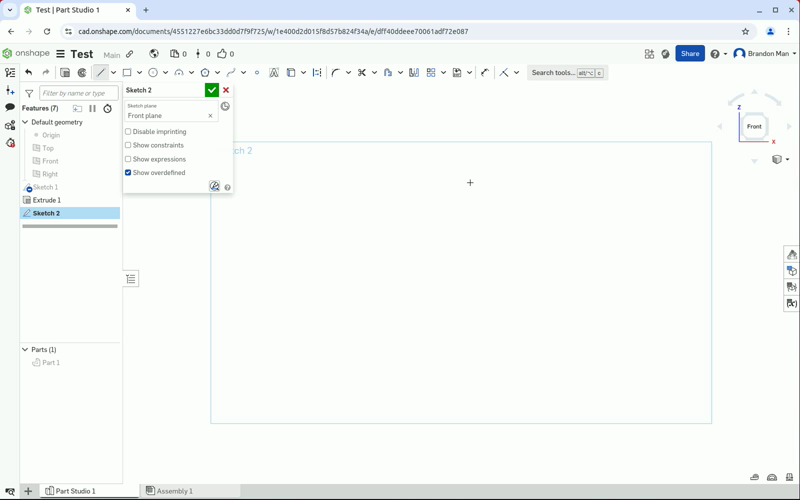
click(470, 182)
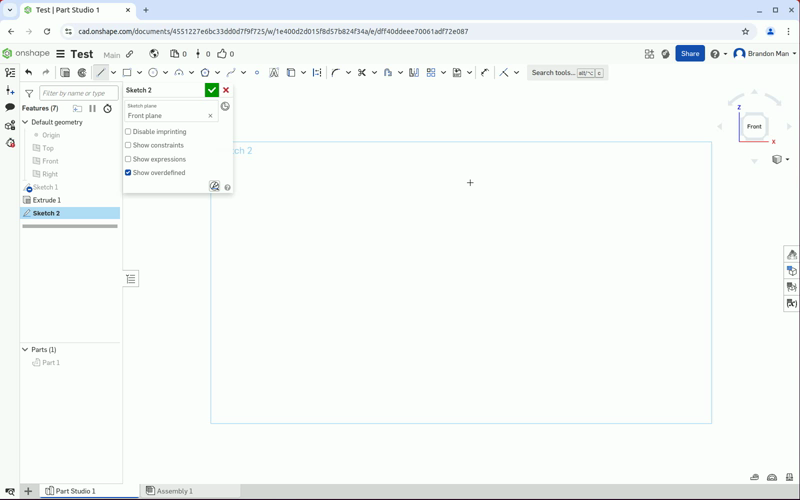
key_up(shift)
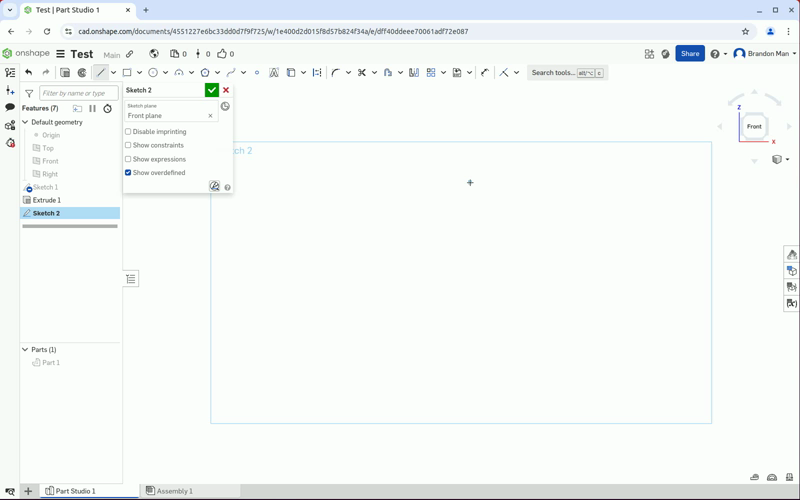
key_down(shift)
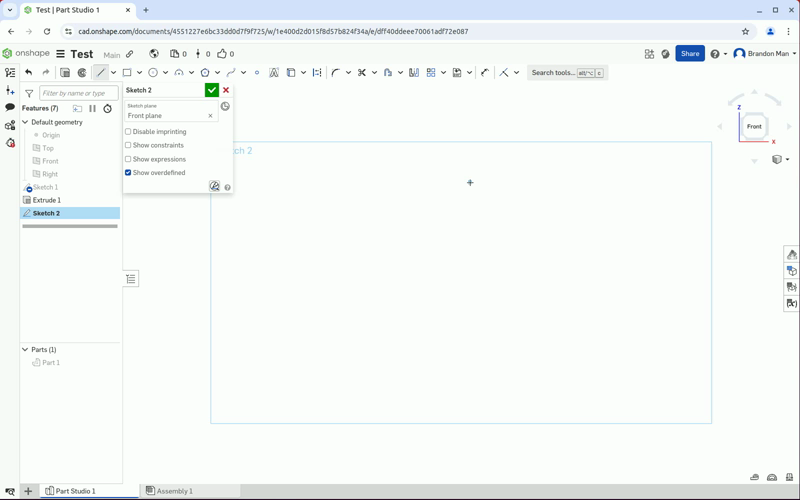
mouse_move(500, 182)
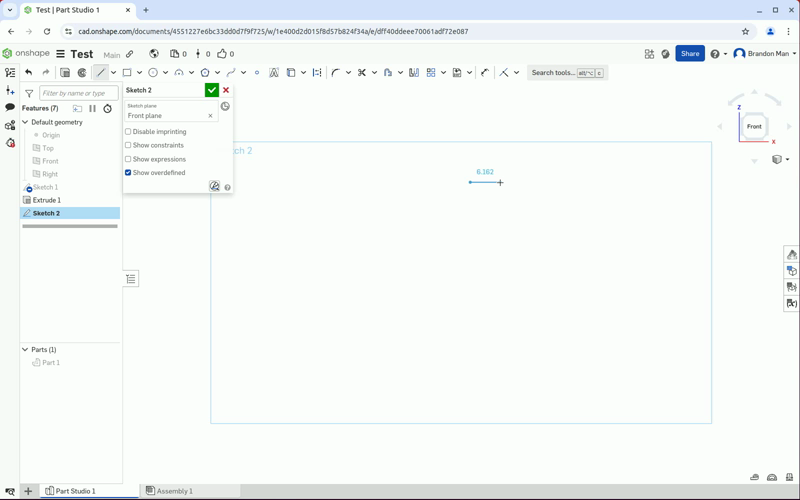
mouse_move(473, 182)
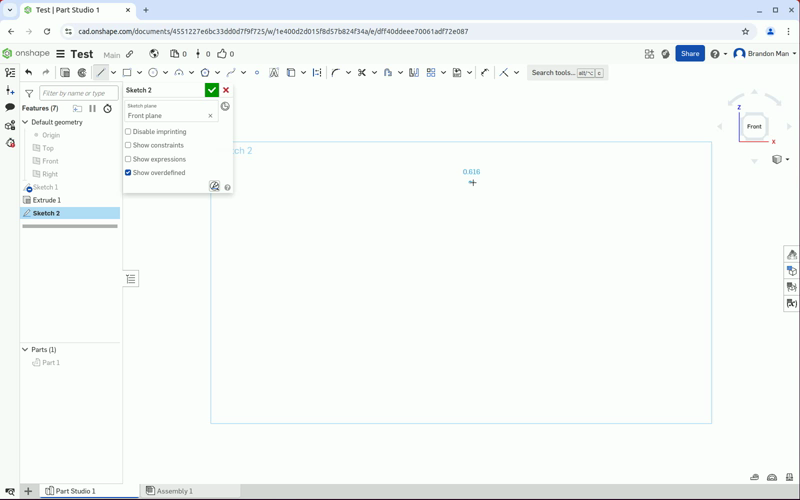
scroll(6)
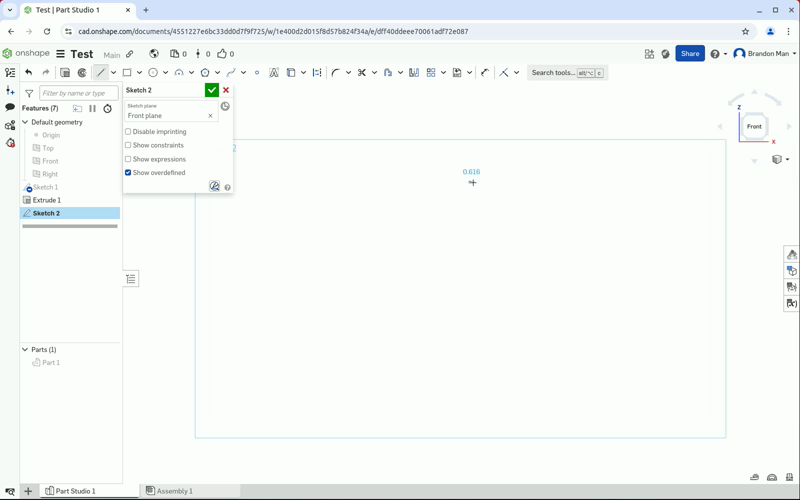
scroll(6)
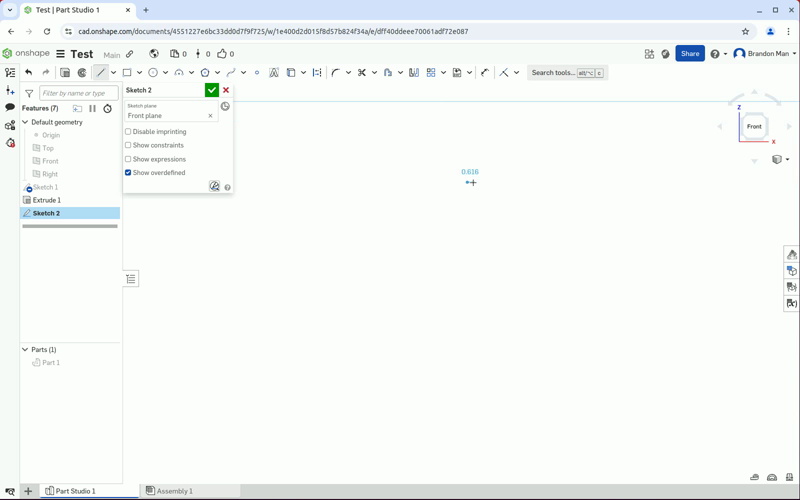
scroll(6)
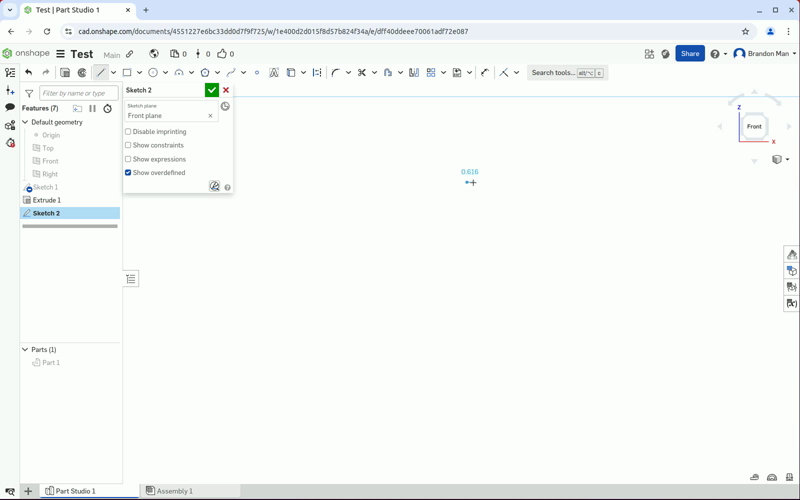
scroll(6)
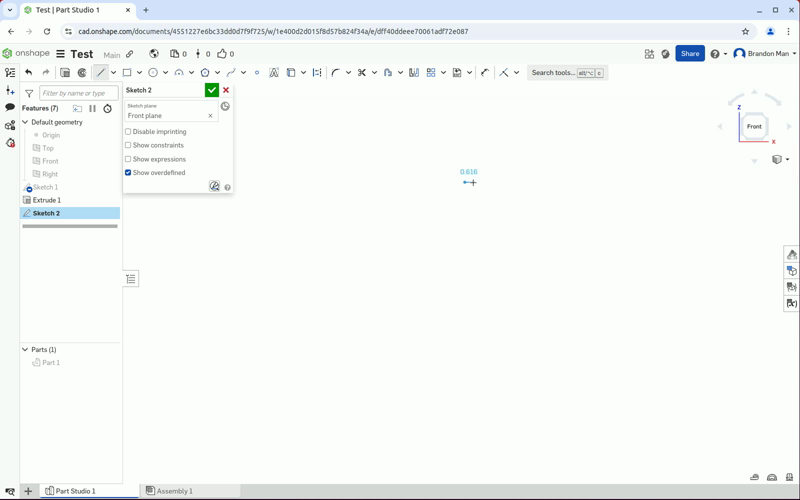
scroll(6)
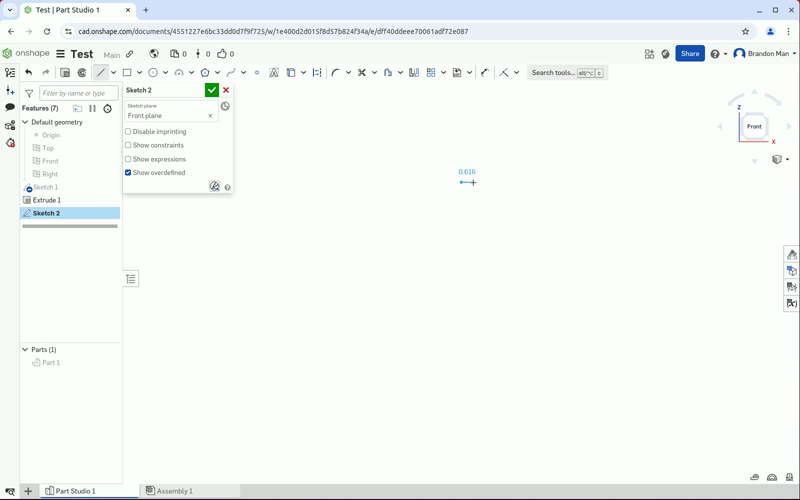
scroll(6)
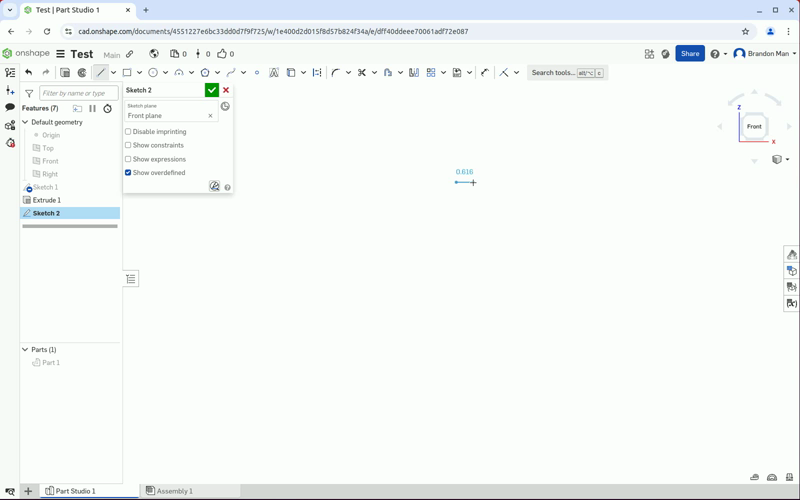
scroll(6)
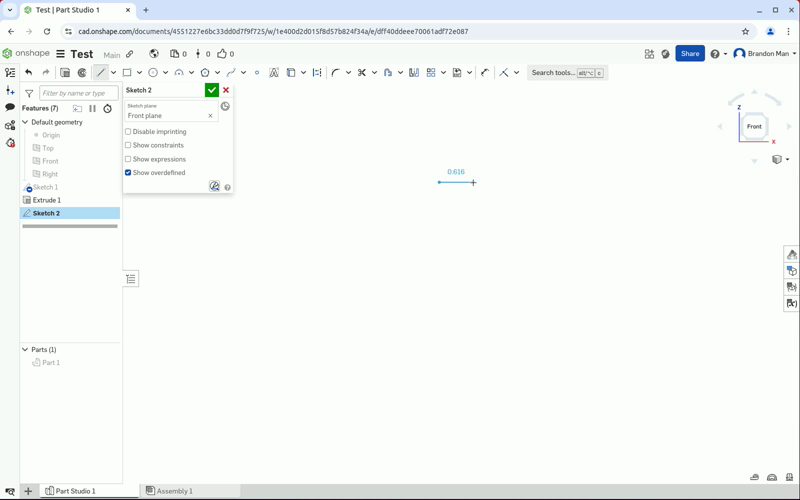
click(473, 182)
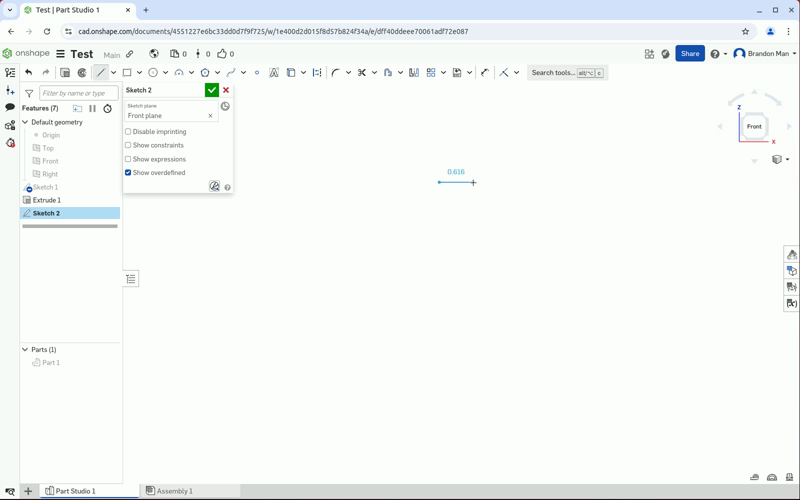
scroll(-6)
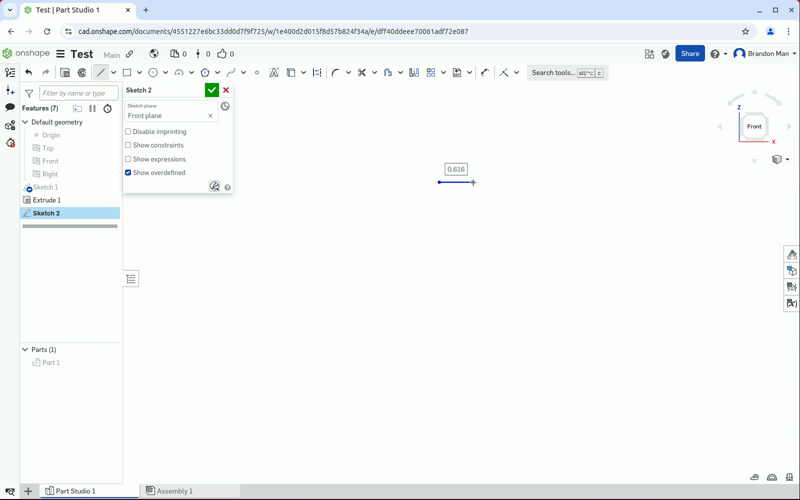
scroll(-6)
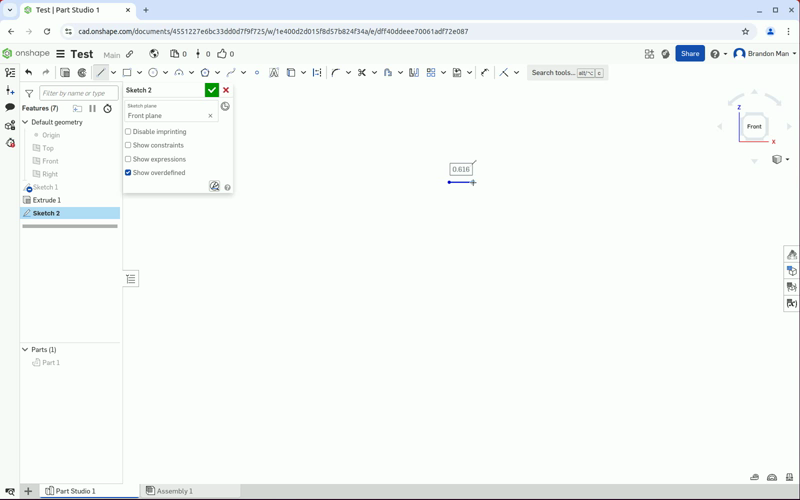
scroll(-6)
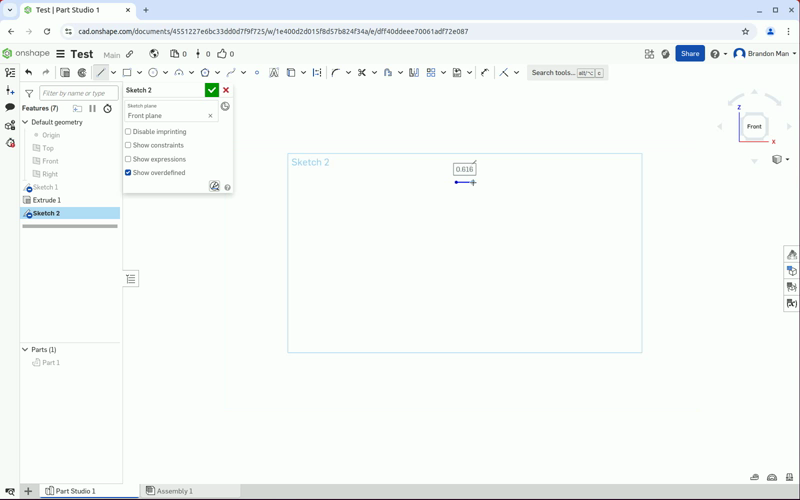
scroll(-6)
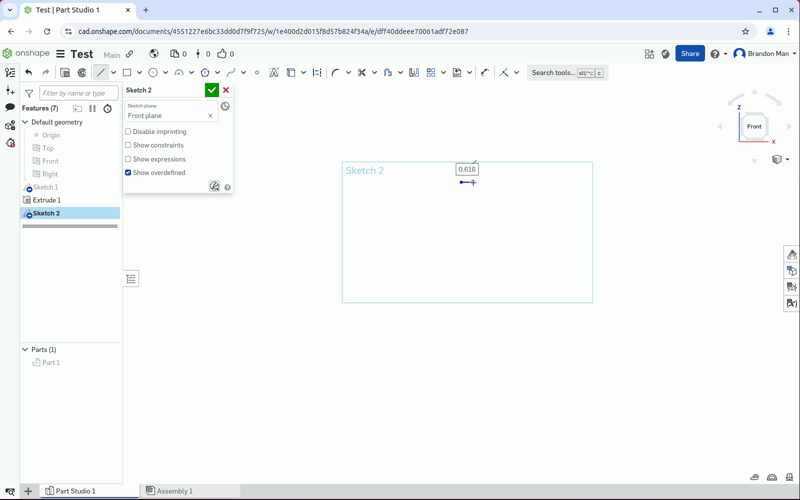
scroll(-6)
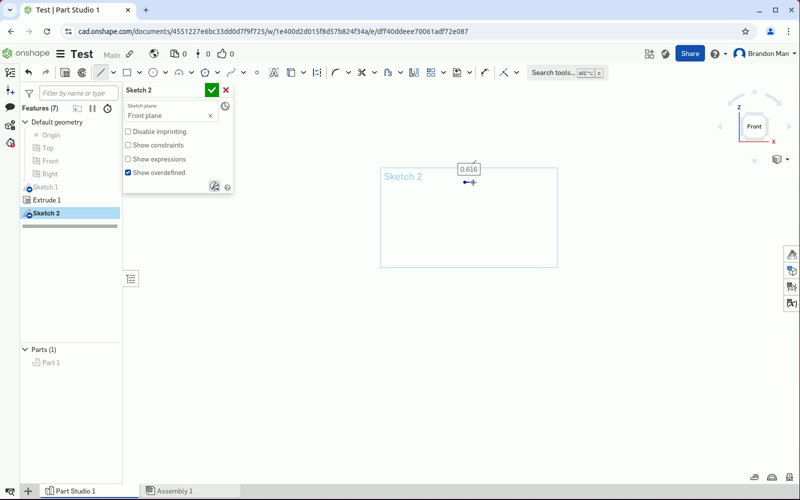
scroll(-6)
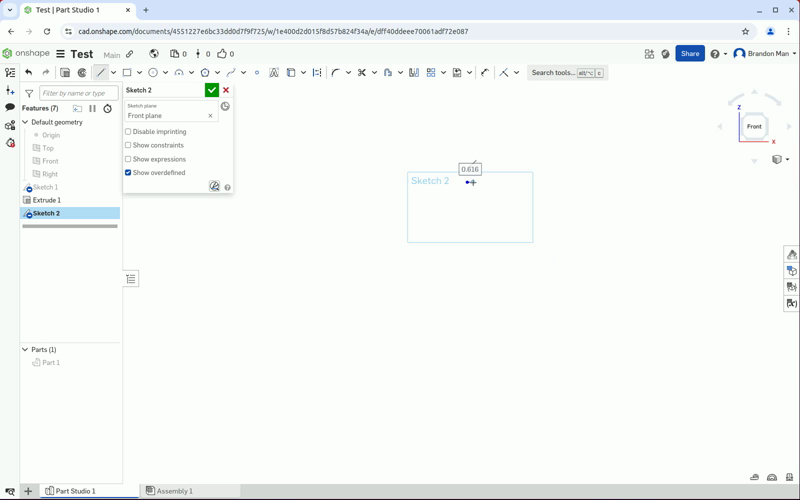
scroll(-6)
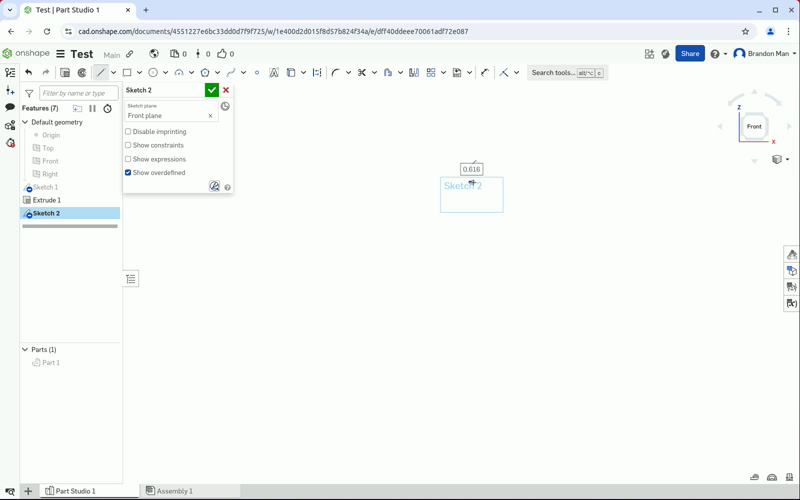
key_up(shift)
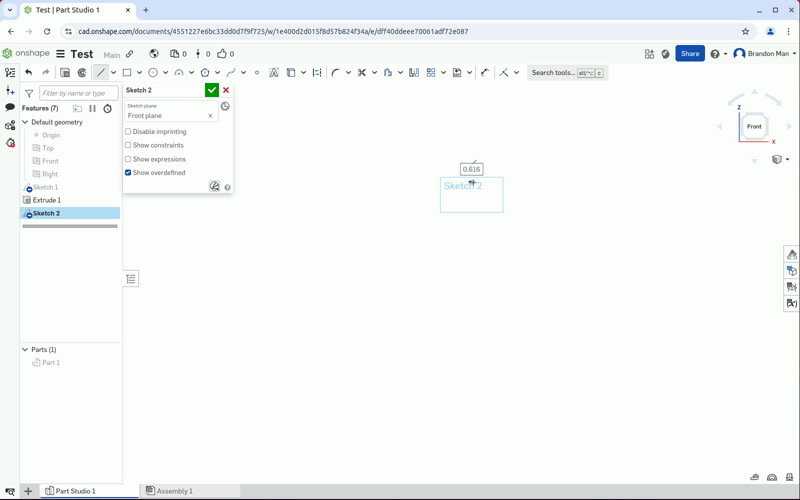
key_down(shift)
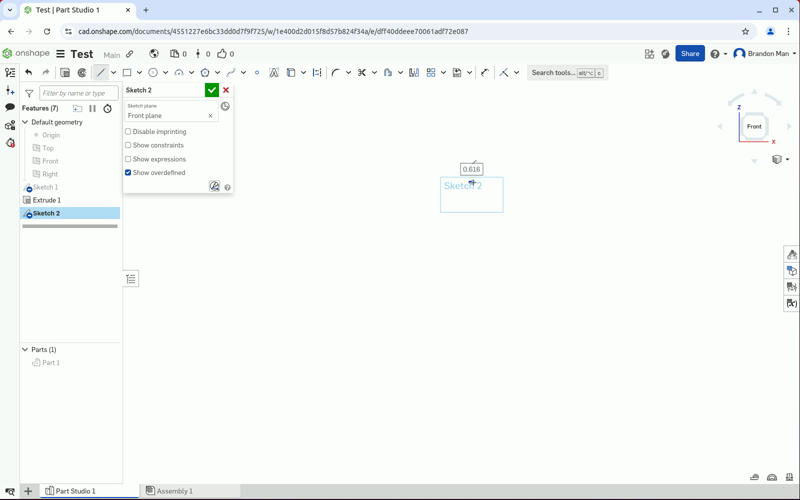
mouse_move(503, 182)
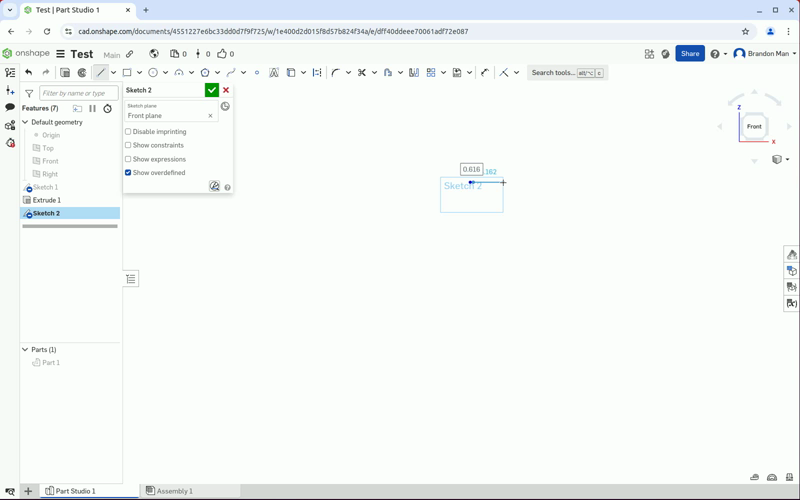
mouse_move(473, 191)
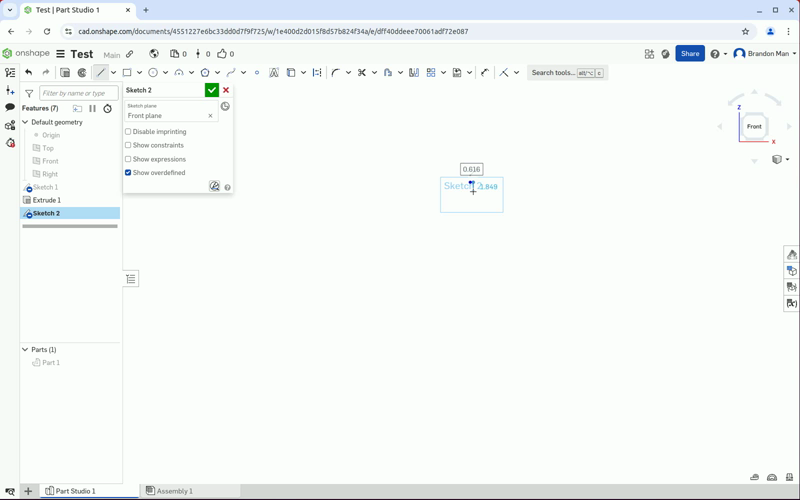
click(473, 191)
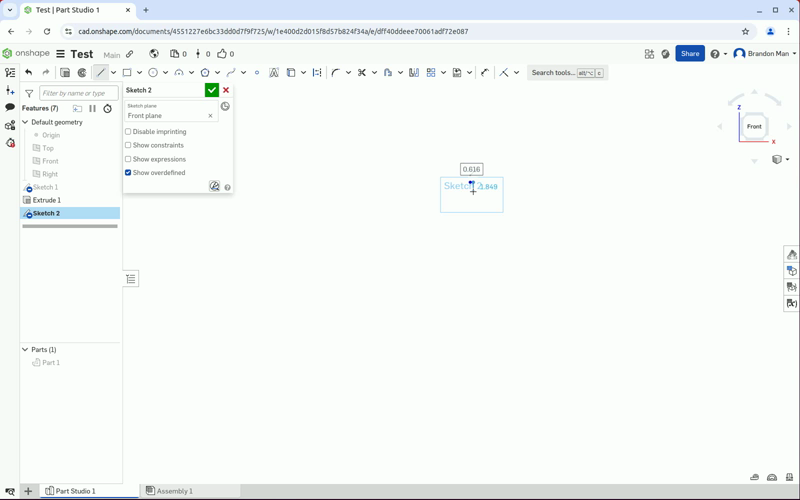
key_up(shift)
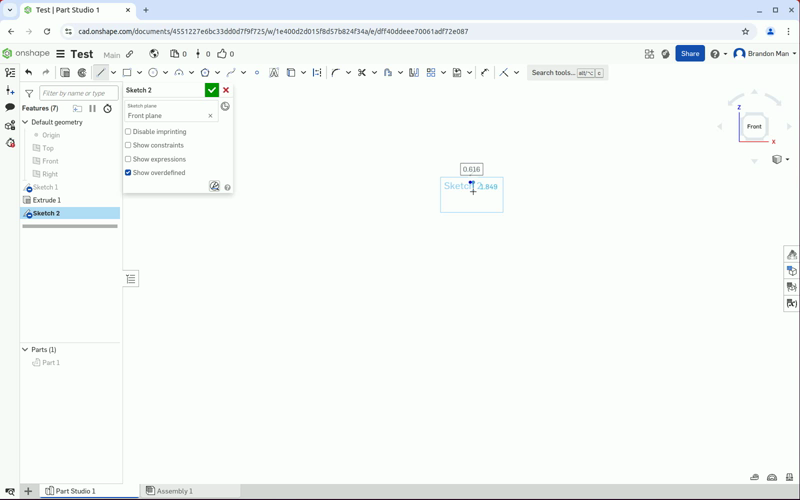
key_down(shift)
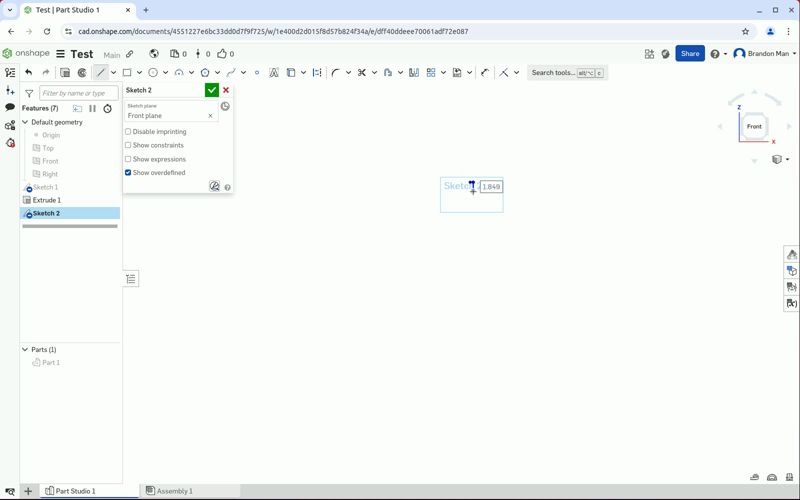
mouse_move(503, 191)
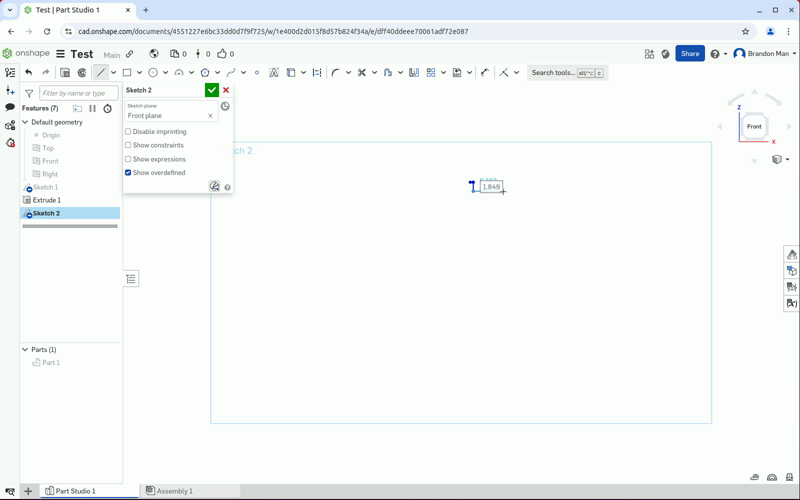
mouse_move(474, 191)
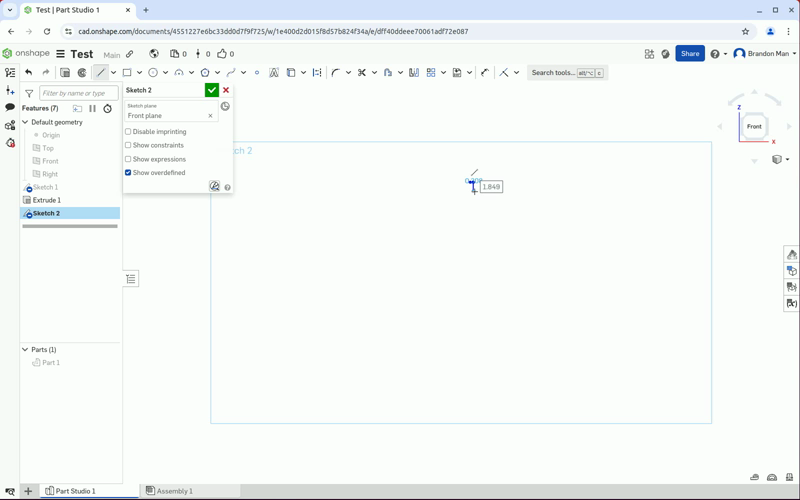
scroll(6)
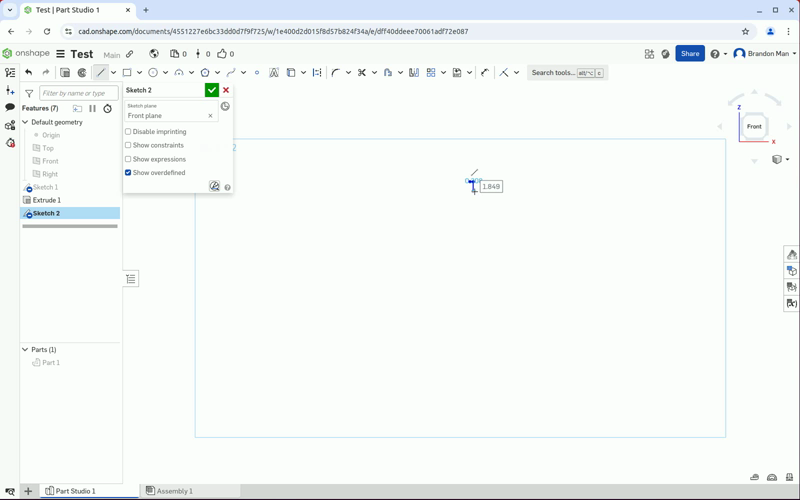
scroll(6)
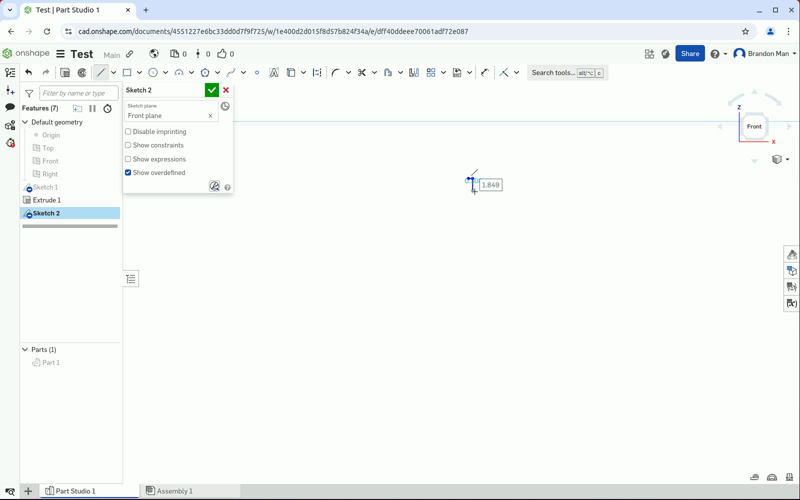
scroll(6)
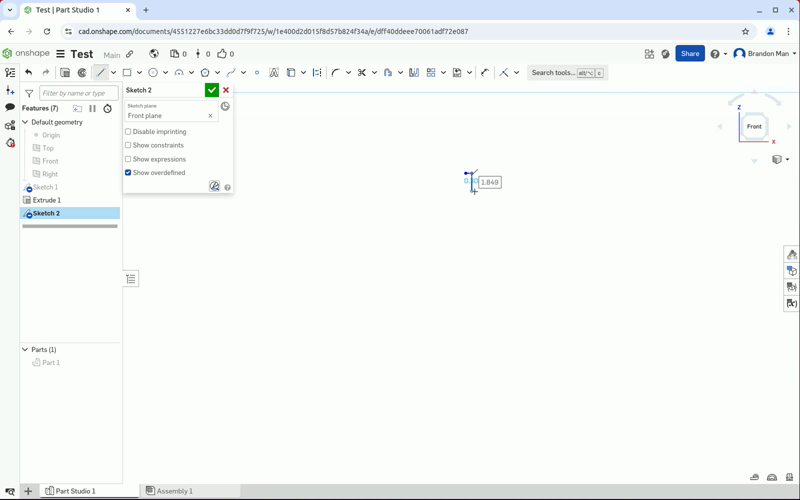
scroll(6)
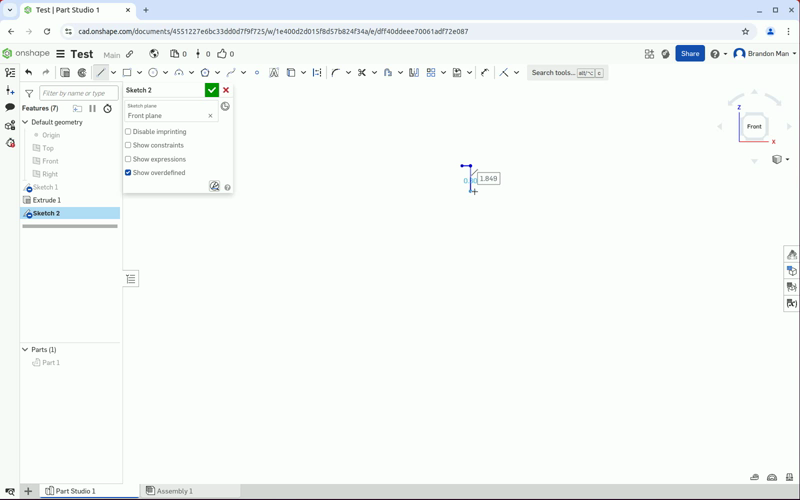
scroll(6)
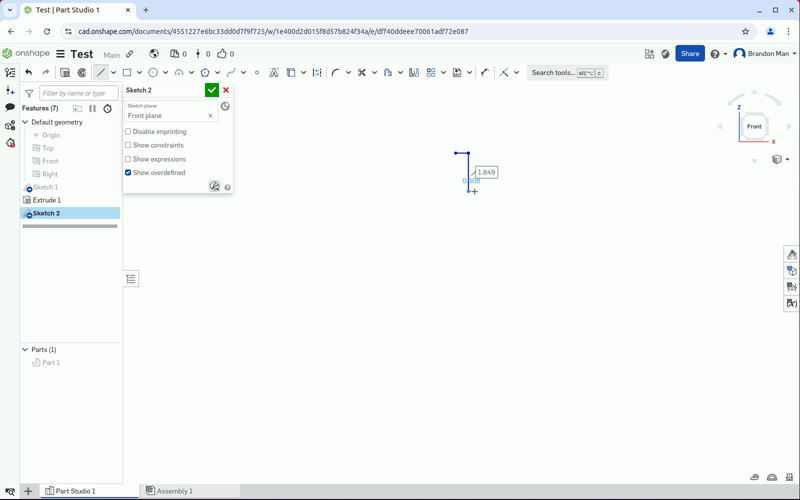
scroll(6)
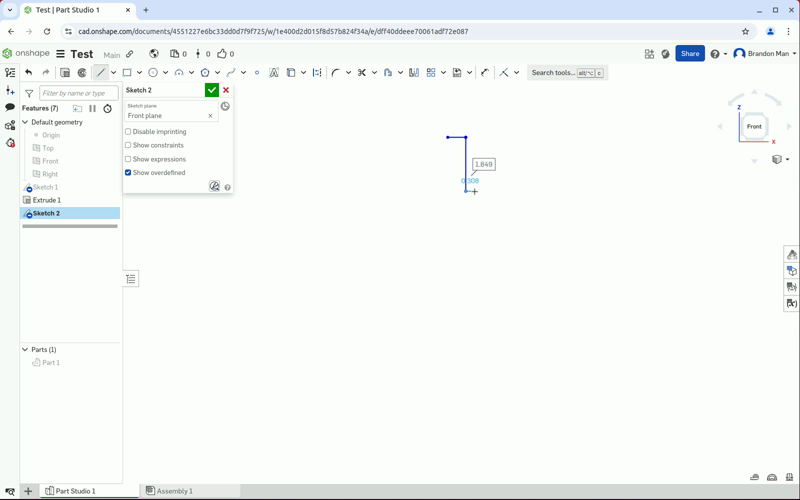
scroll(6)
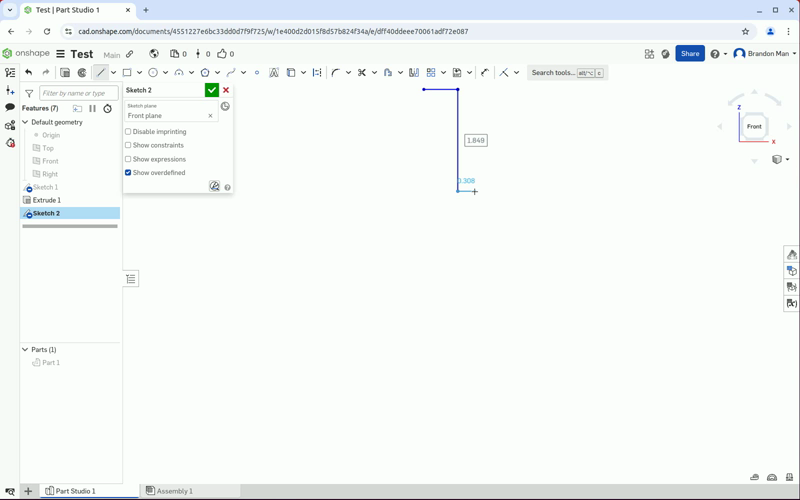
click(474, 191)
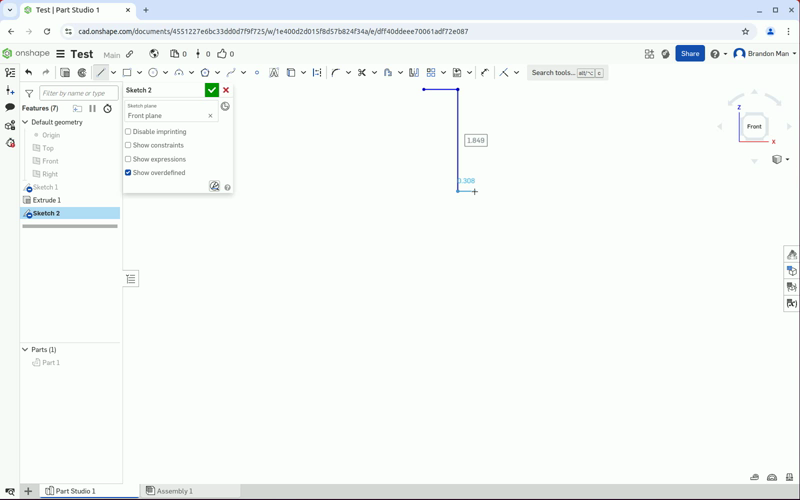
scroll(-6)
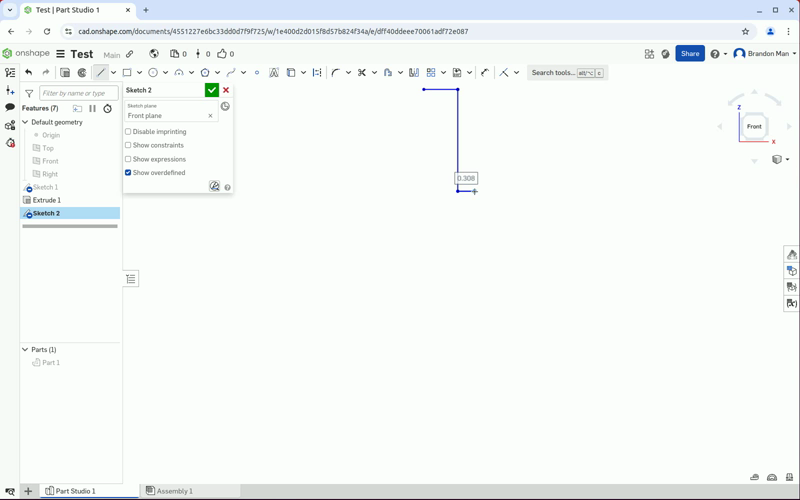
scroll(-6)
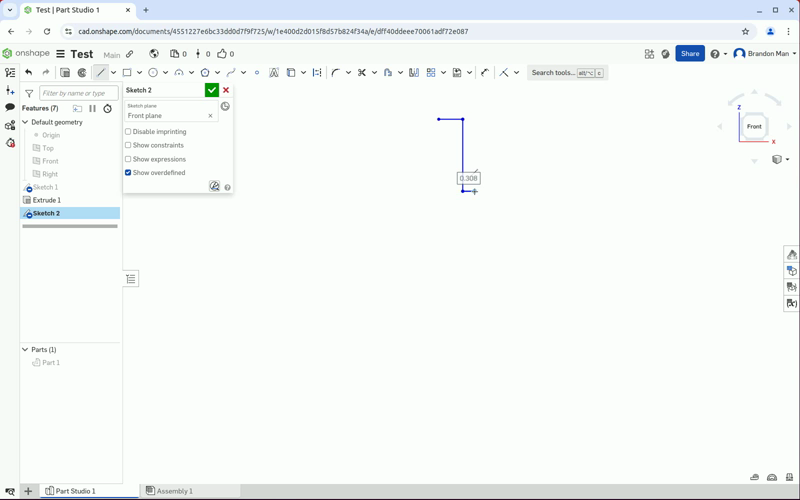
scroll(-6)
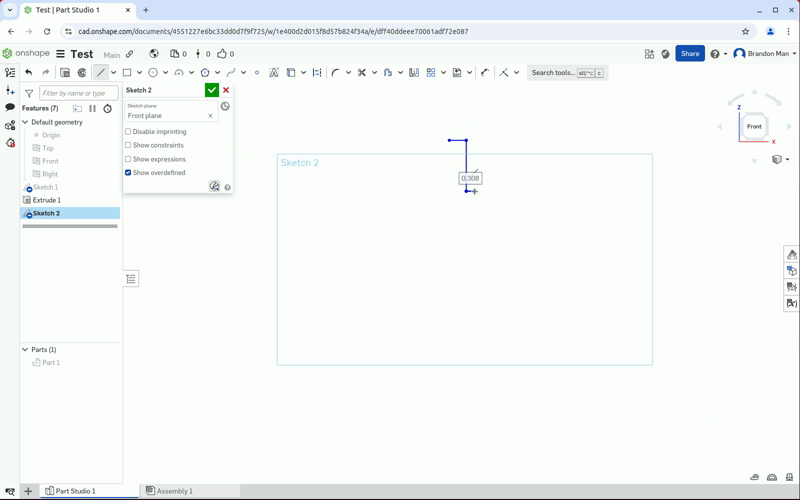
scroll(-6)
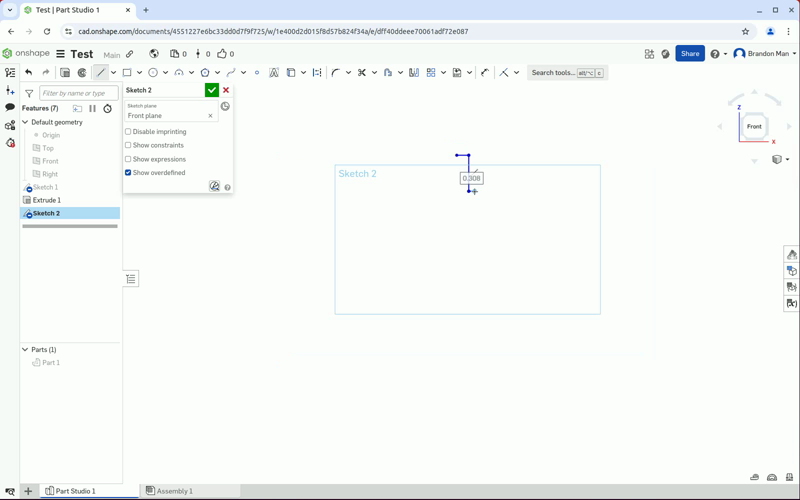
scroll(-6)
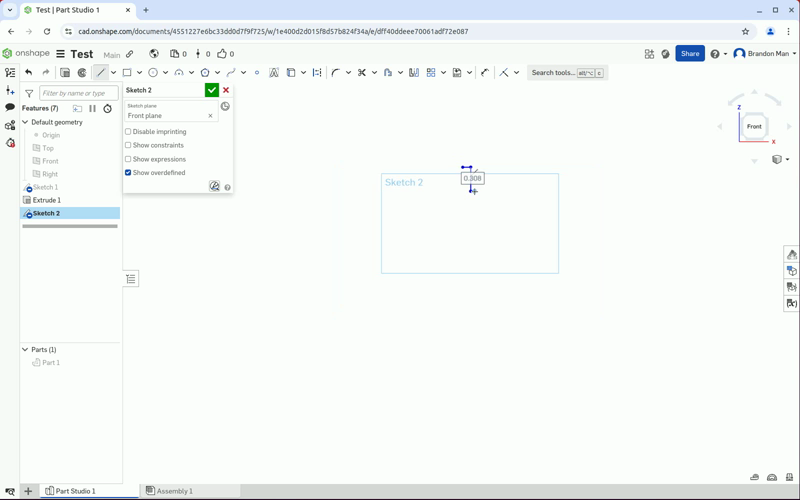
scroll(-6)
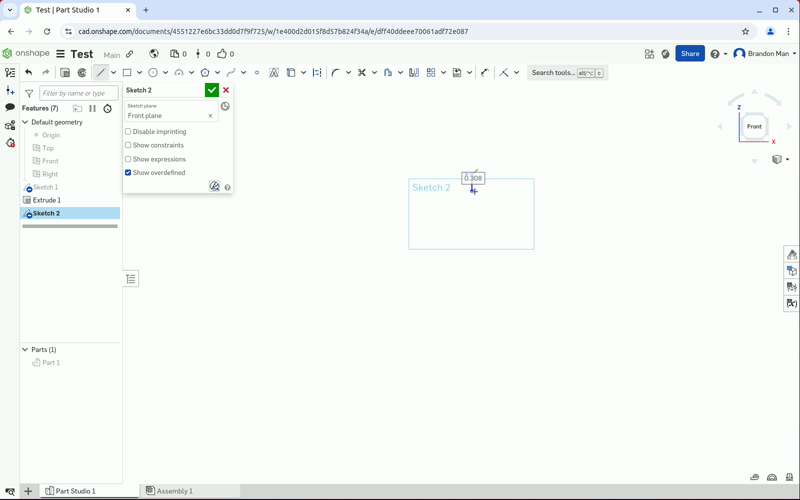
scroll(-6)
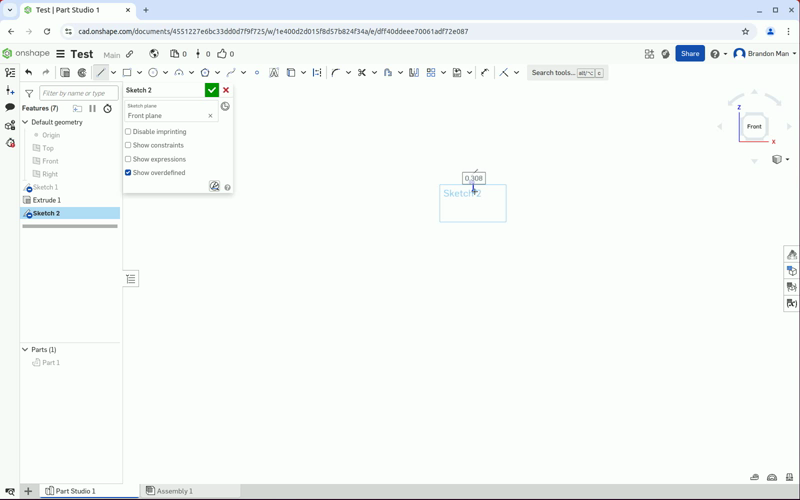
key_up(shift)
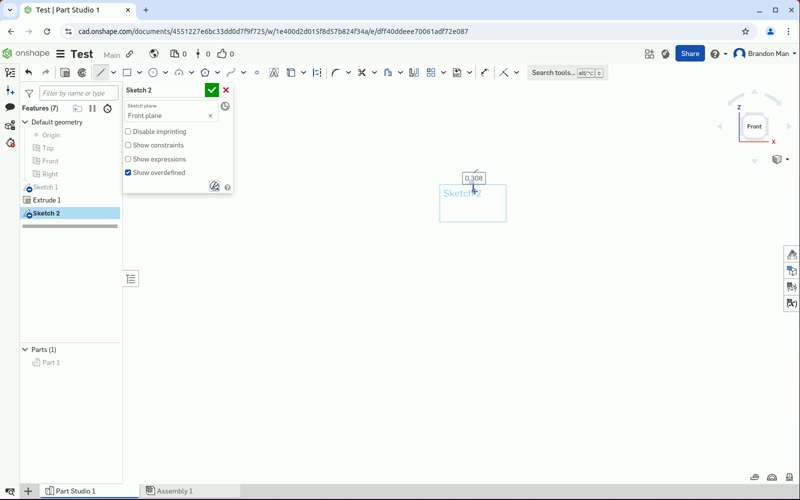
key_down(shift)
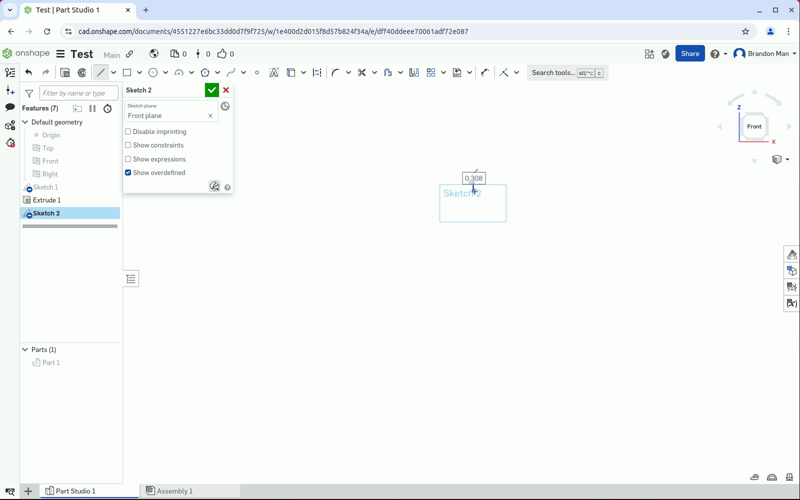
mouse_move(504, 191)
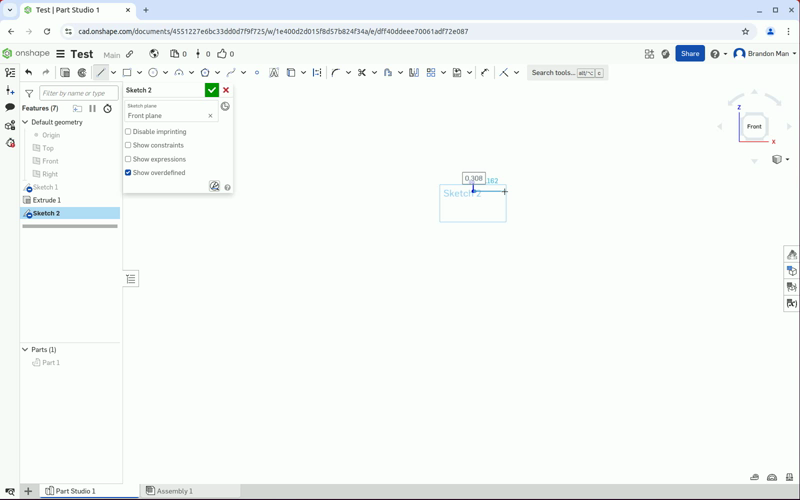
mouse_move(474, 182)
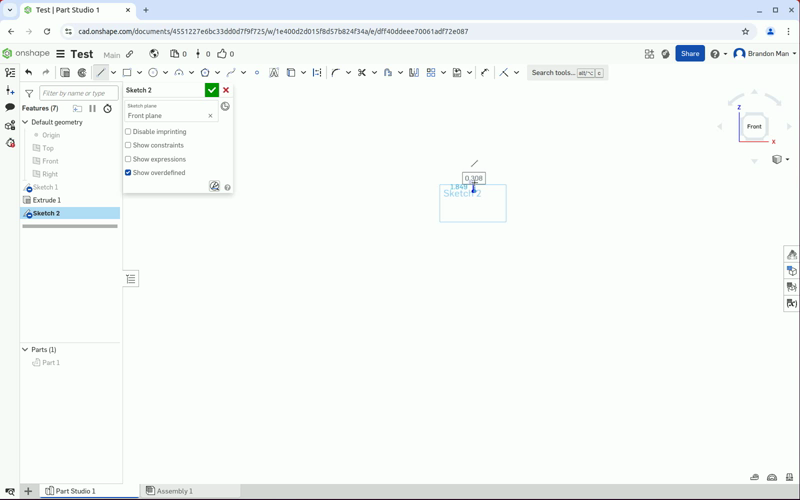
scroll(6)
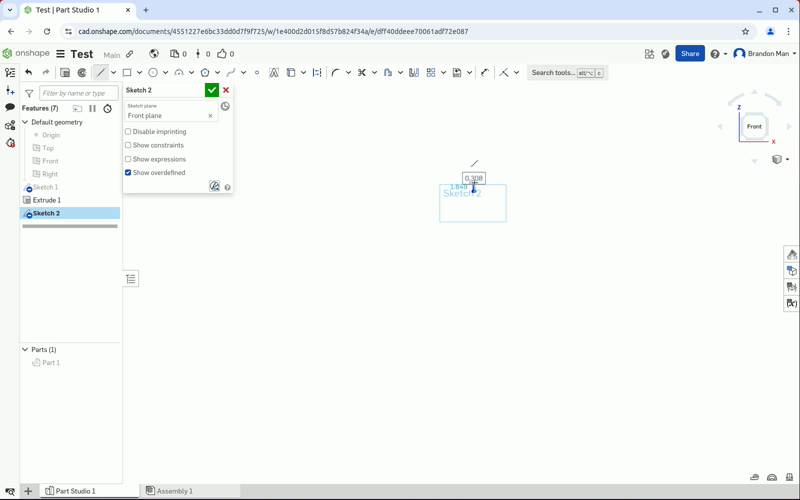
scroll(6)
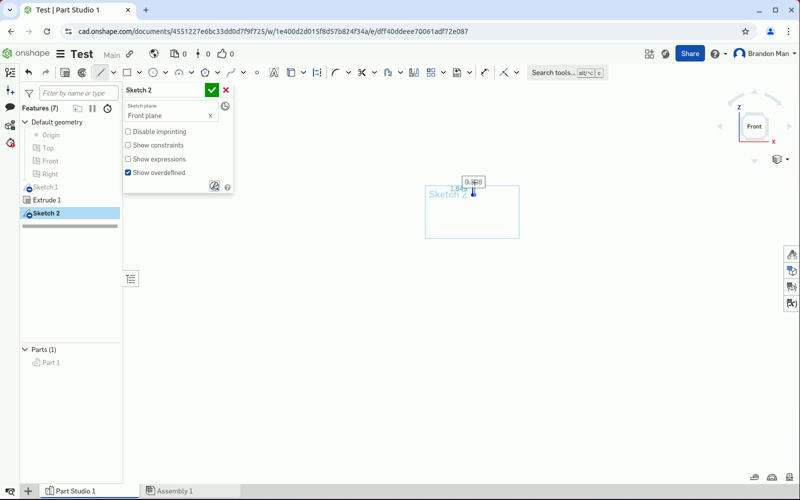
scroll(6)
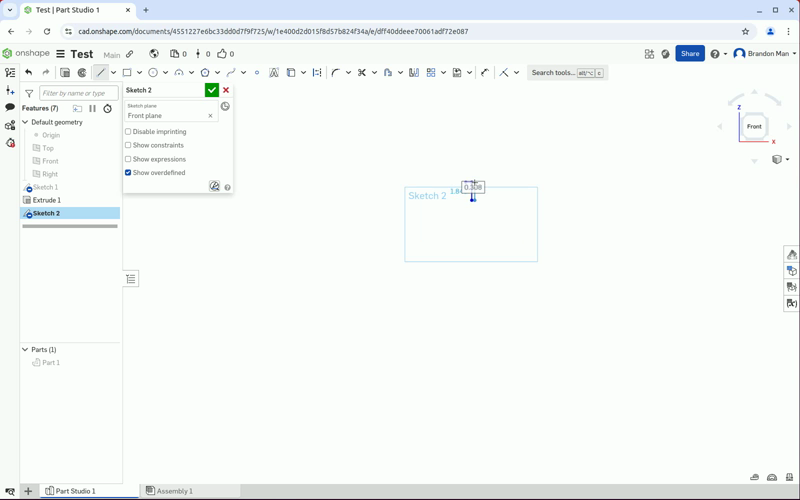
scroll(6)
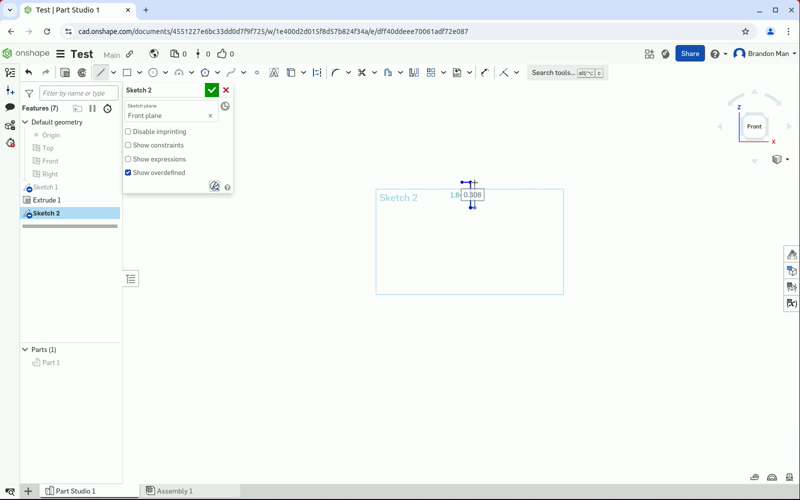
scroll(6)
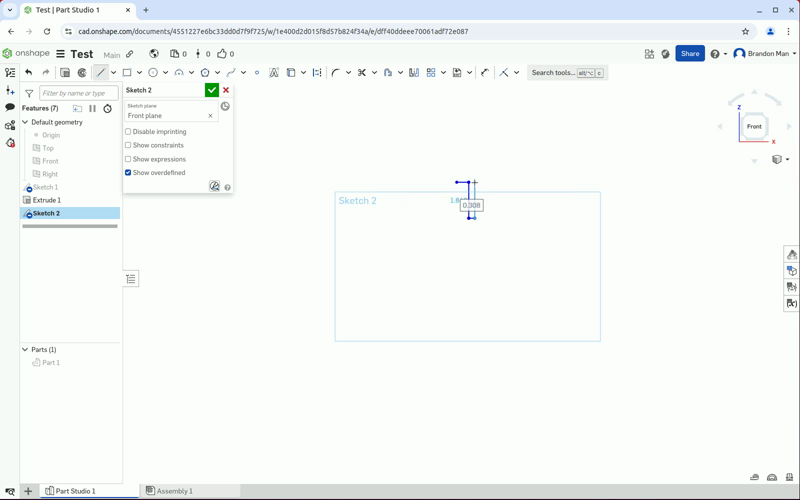
scroll(6)
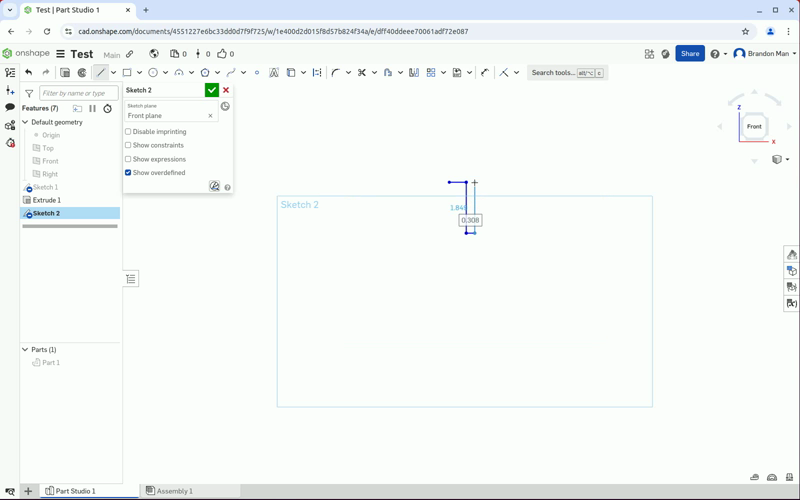
scroll(6)
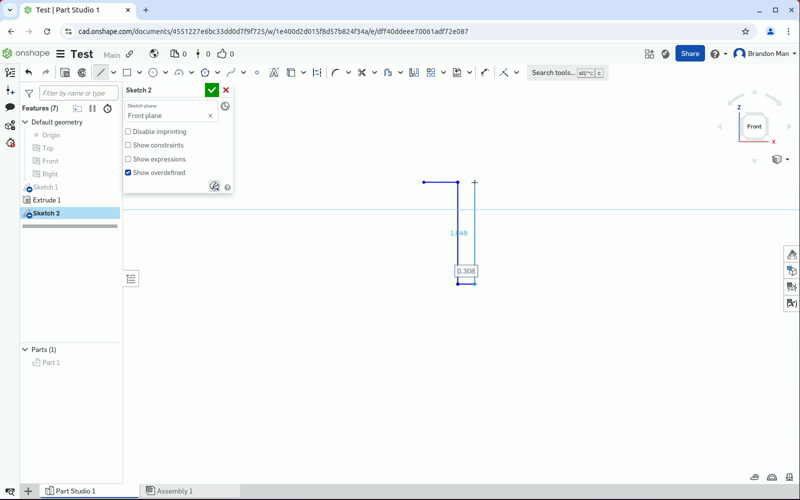
click(474, 182)
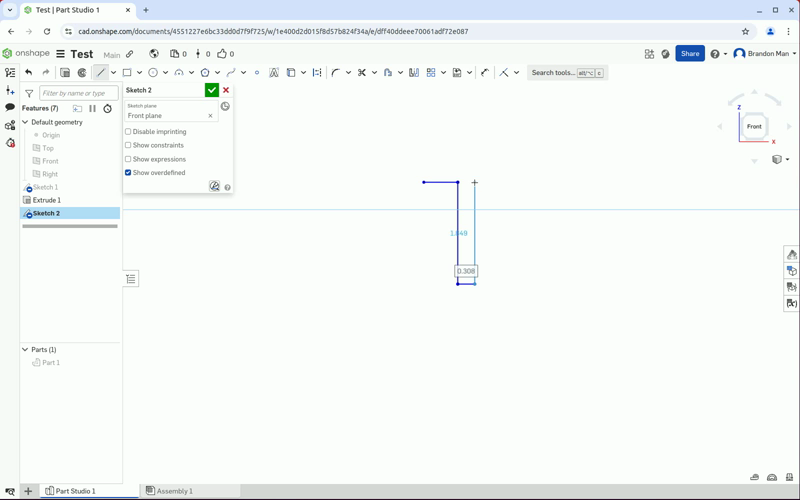
scroll(-6)
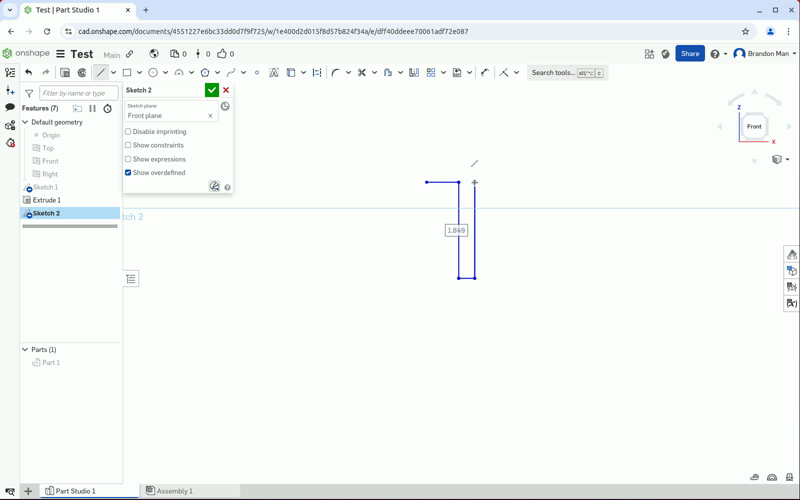
scroll(-6)
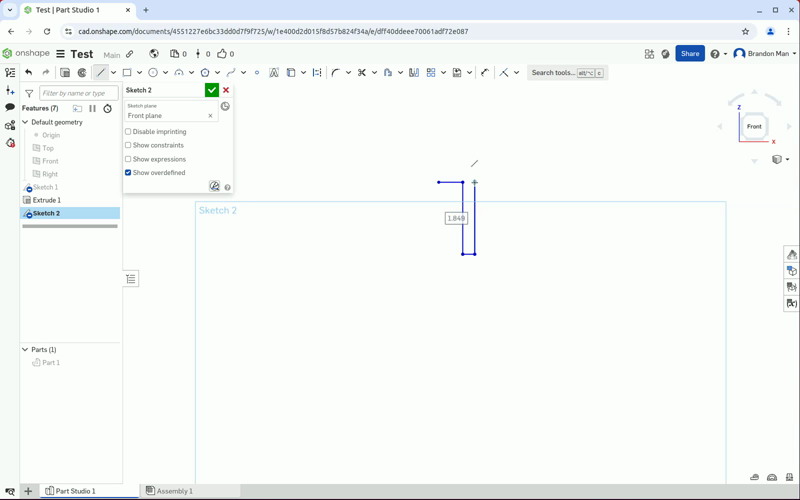
scroll(-6)
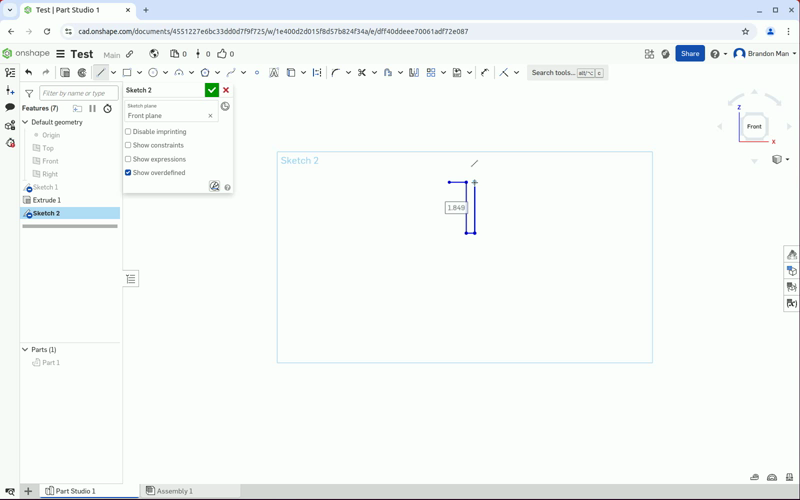
scroll(-6)
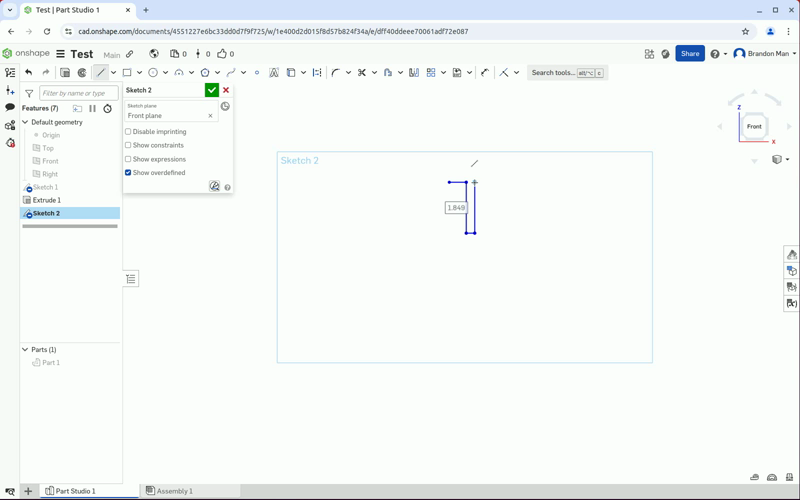
scroll(-6)
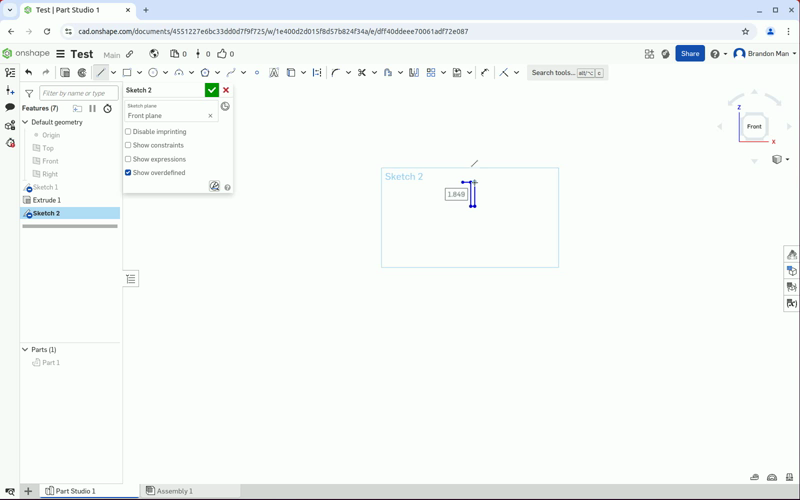
scroll(-6)
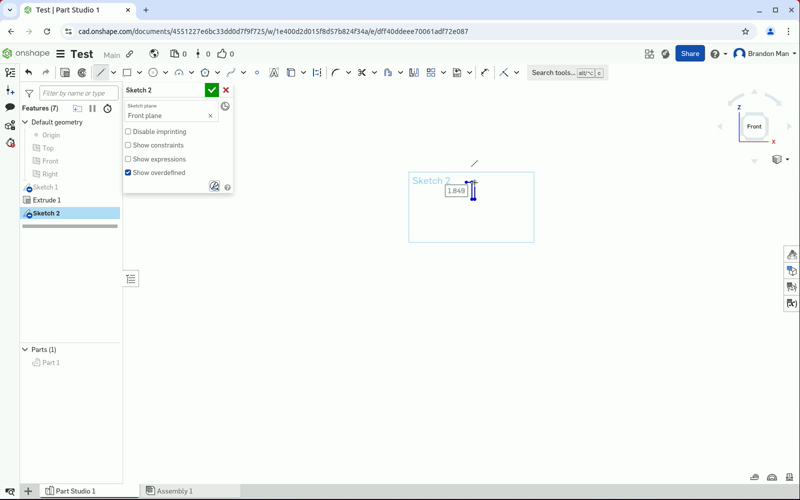
scroll(-6)
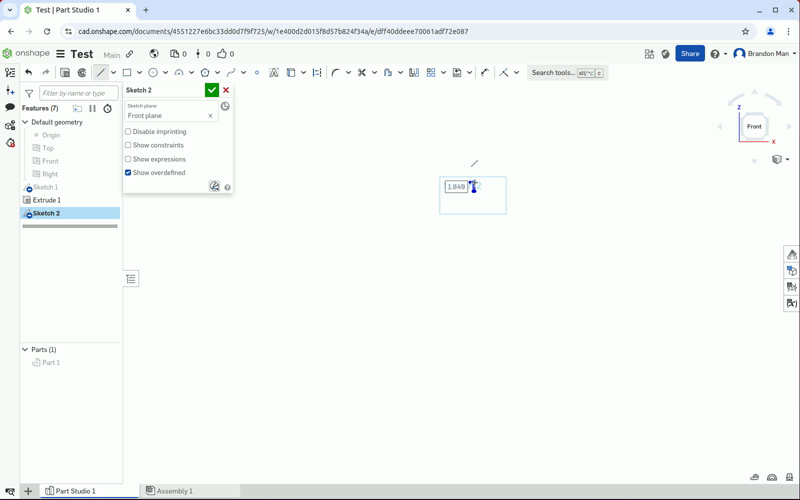
key_up(shift)
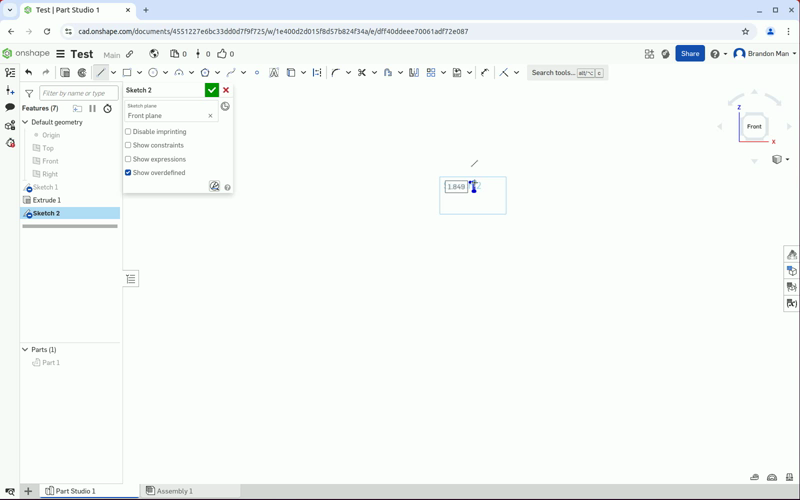
key_down(shift)
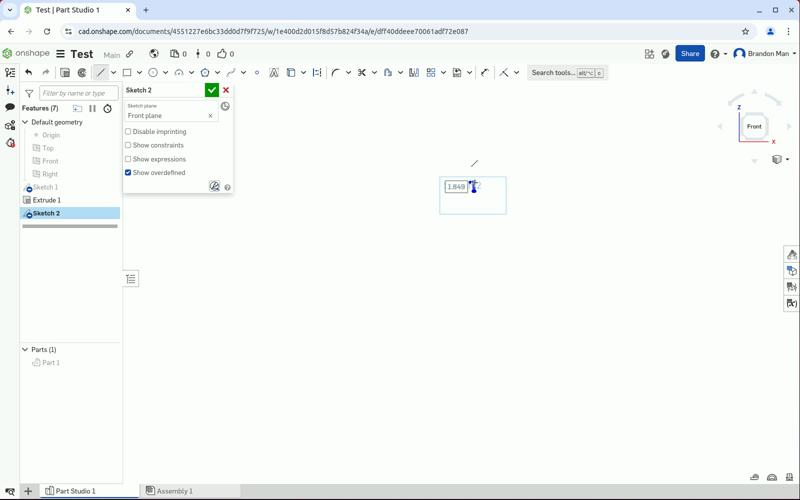
mouse_move(504, 182)
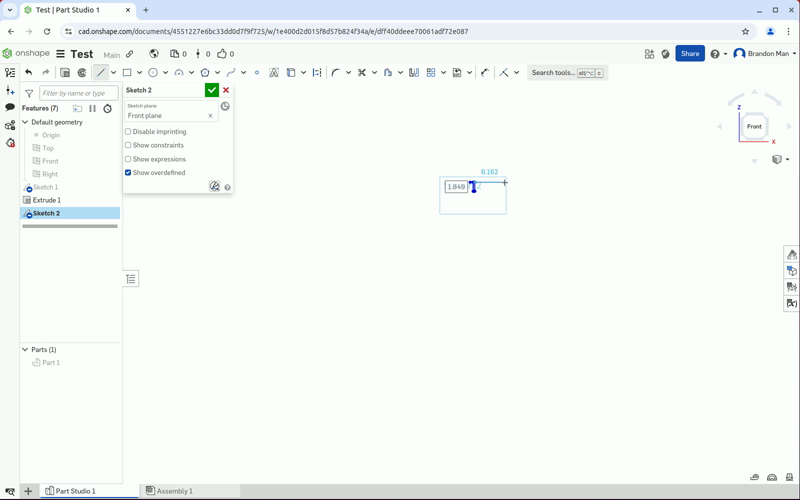
mouse_move(477, 182)
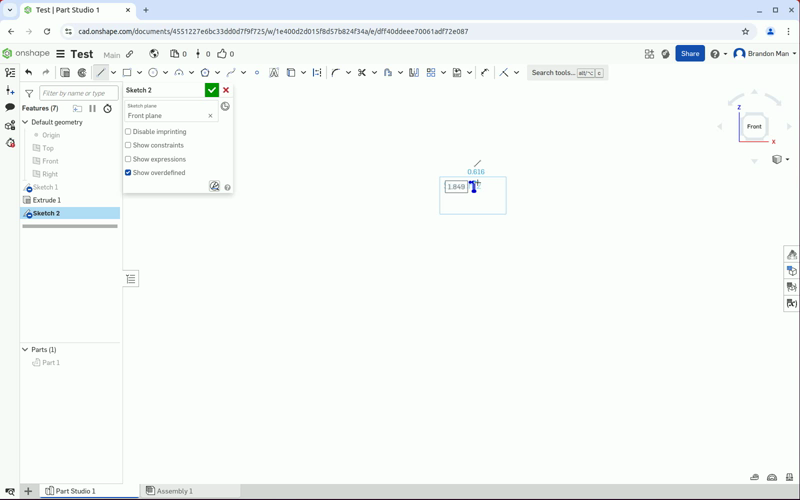
scroll(6)
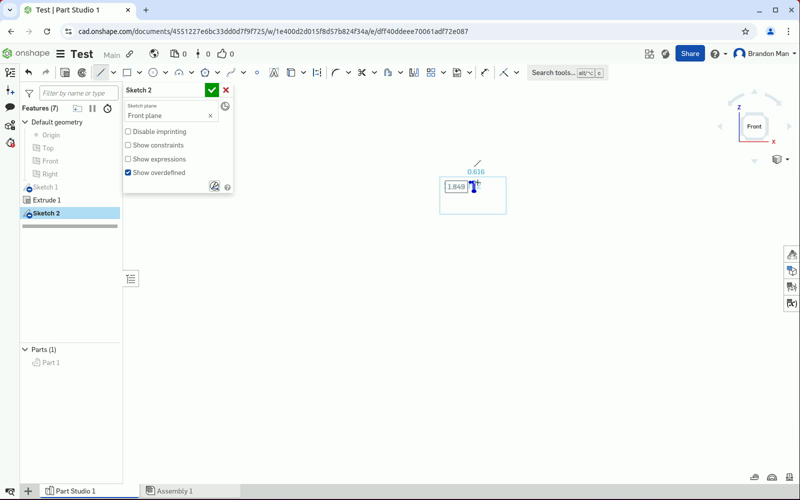
scroll(6)
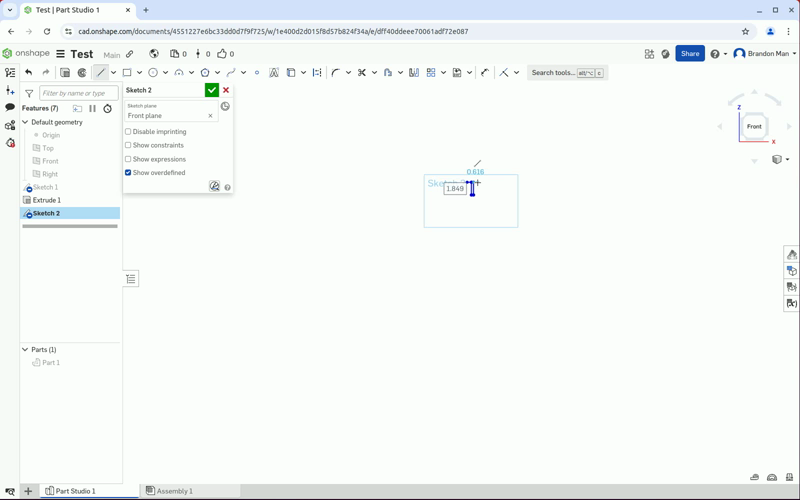
scroll(6)
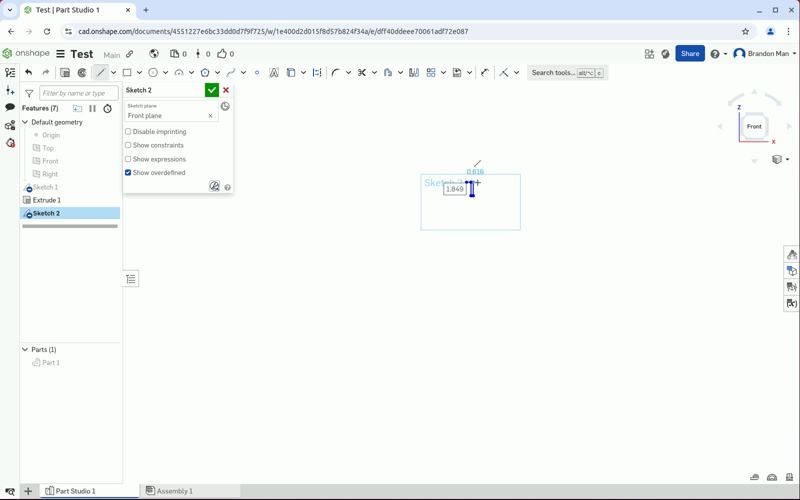
scroll(6)
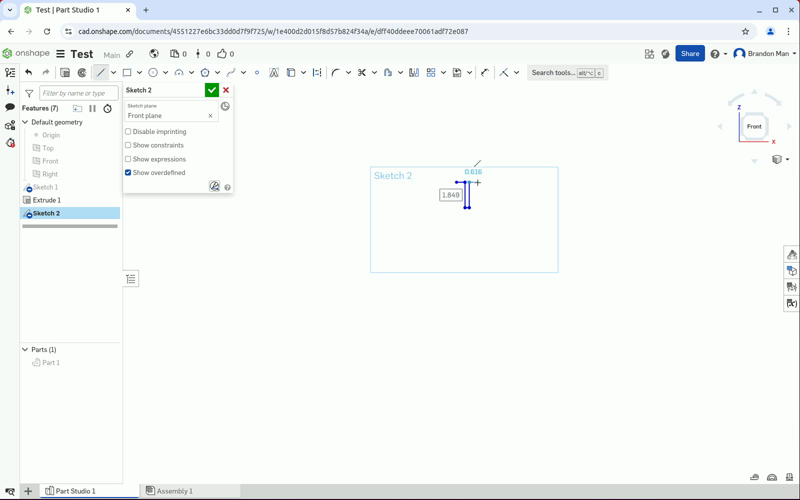
scroll(6)
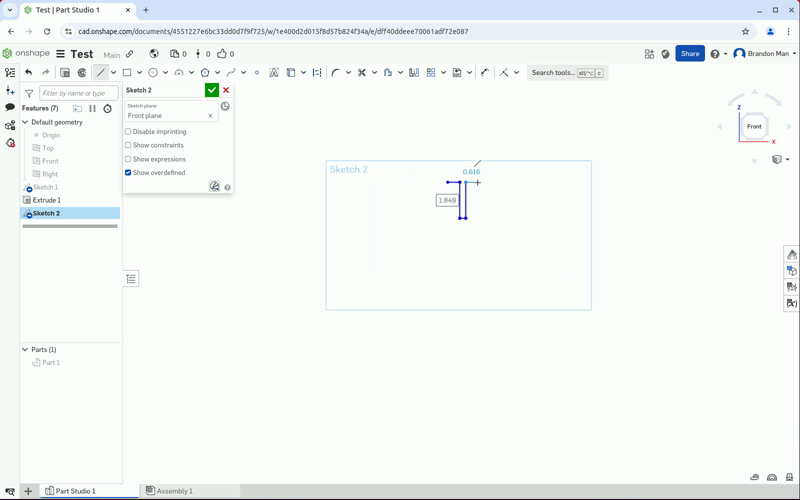
scroll(6)
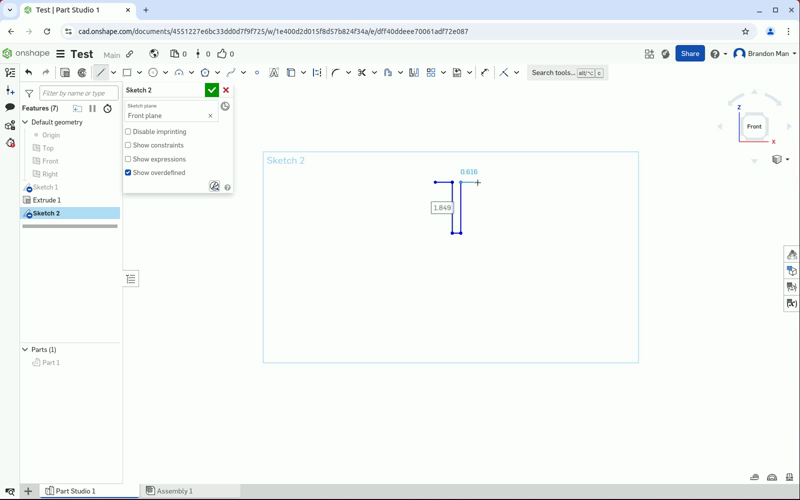
scroll(6)
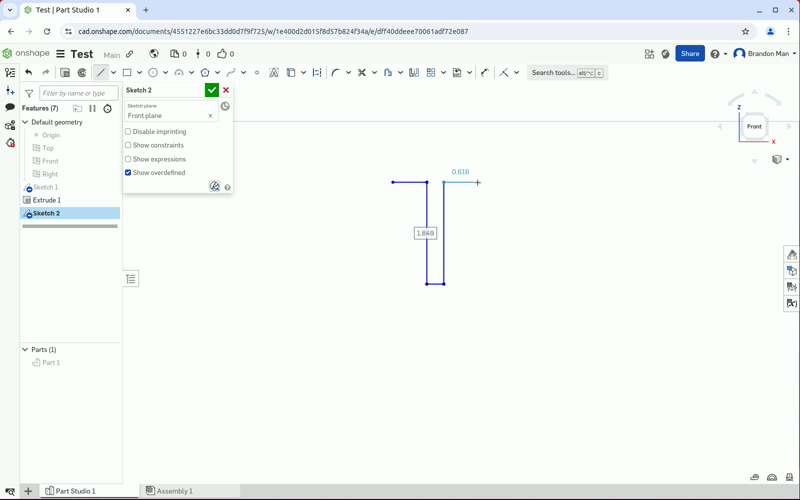
click(477, 182)
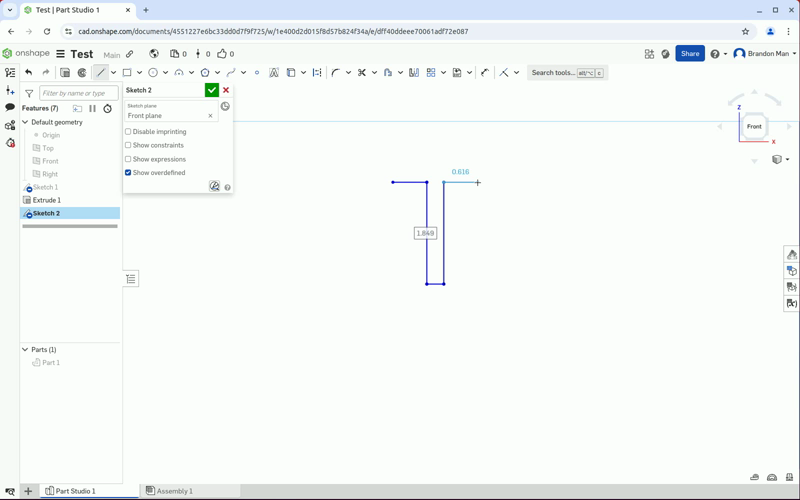
scroll(-6)
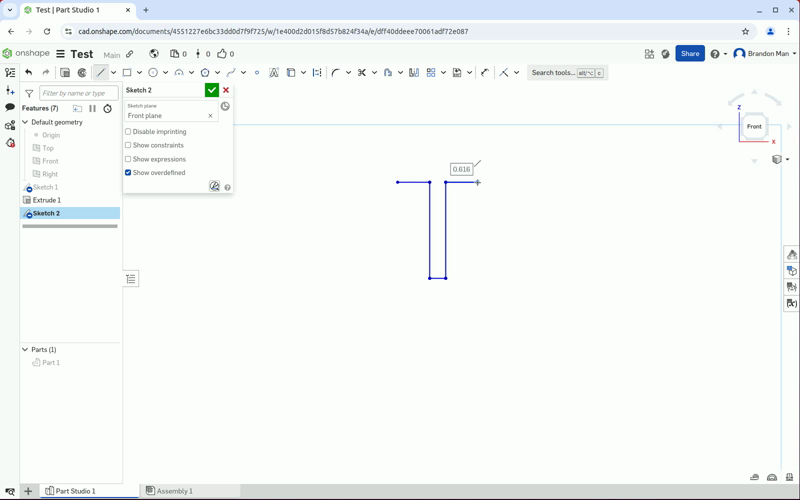
scroll(-6)
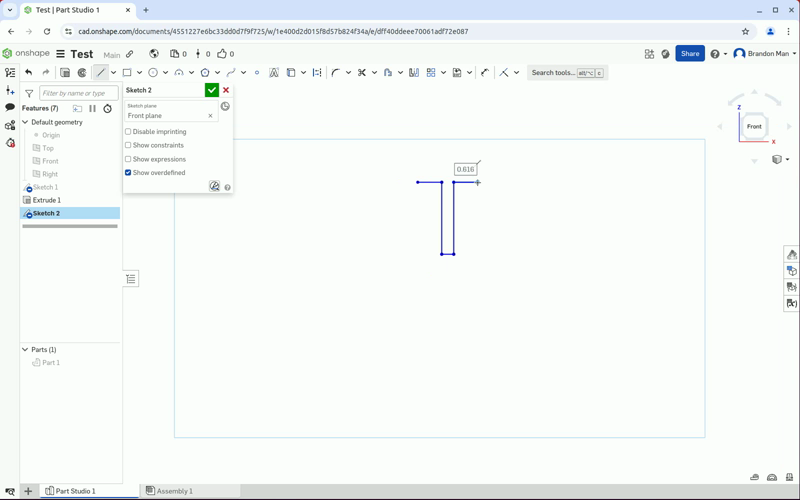
scroll(-6)
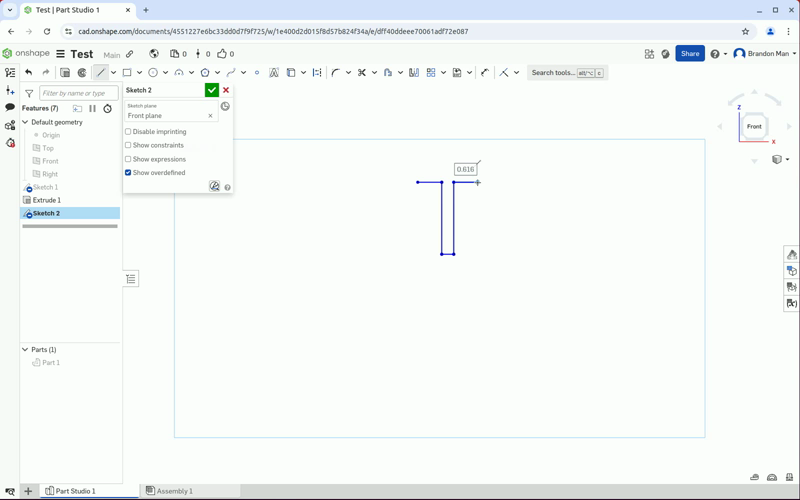
scroll(-6)
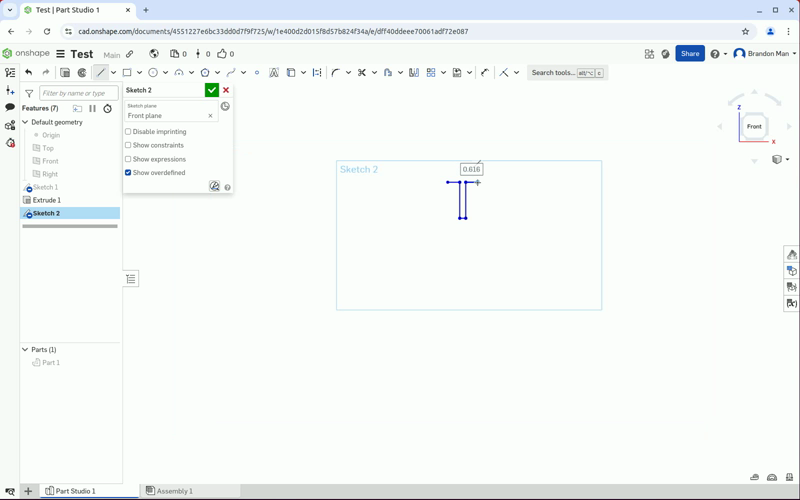
scroll(-6)
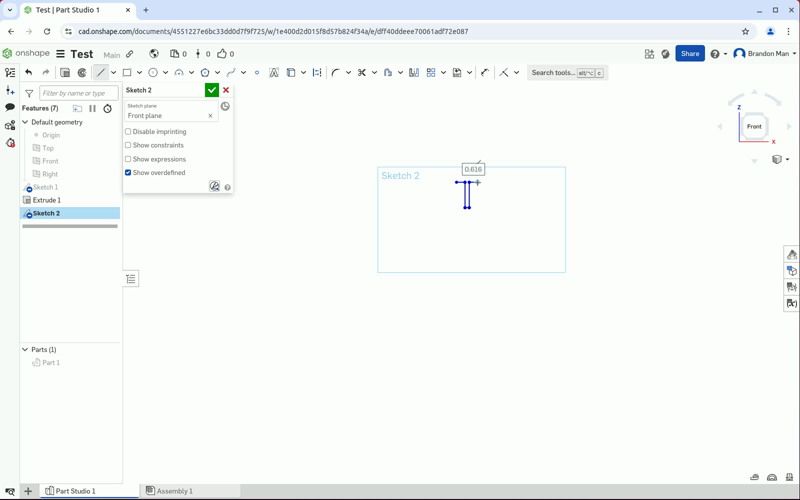
scroll(-6)
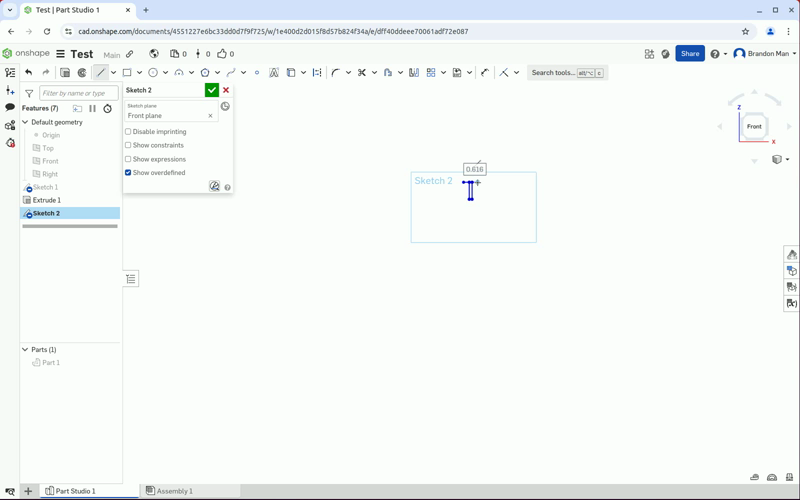
scroll(-6)
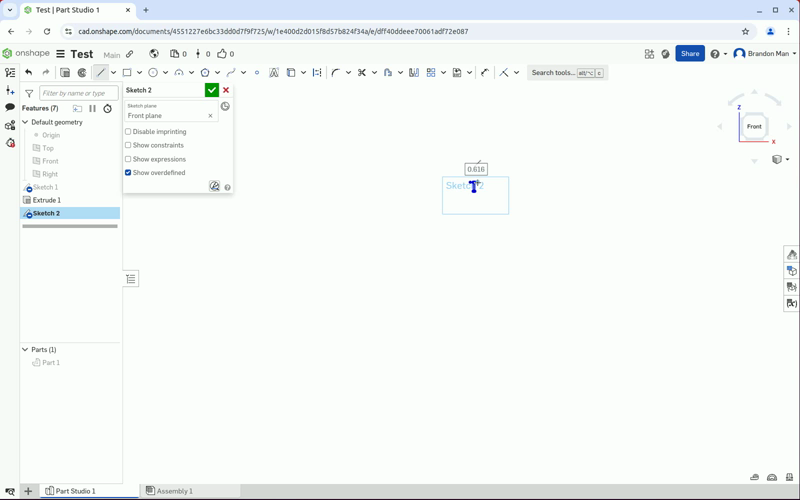
key_up(shift)
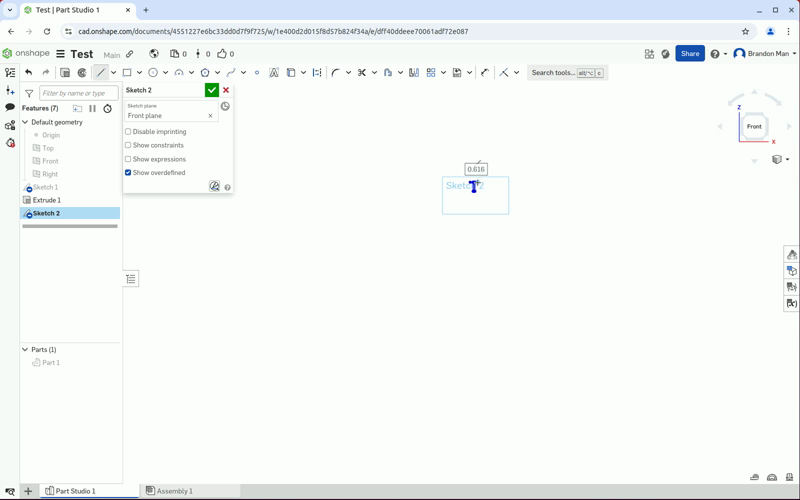
key_down(shift)
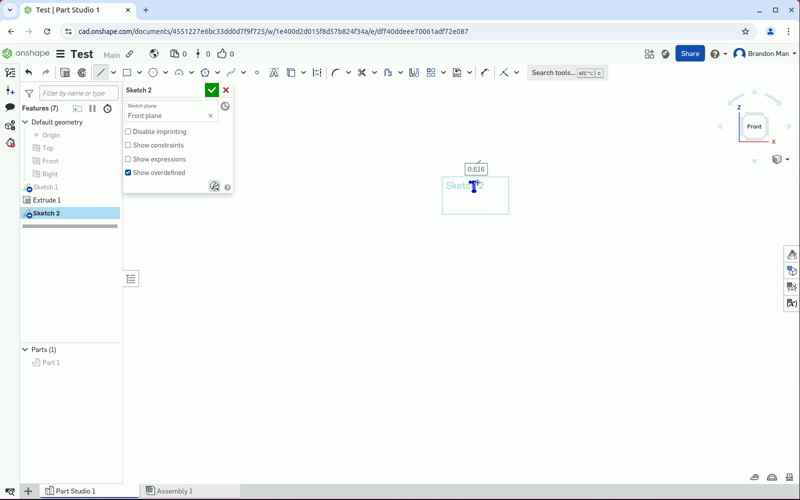
mouse_move(507, 182)
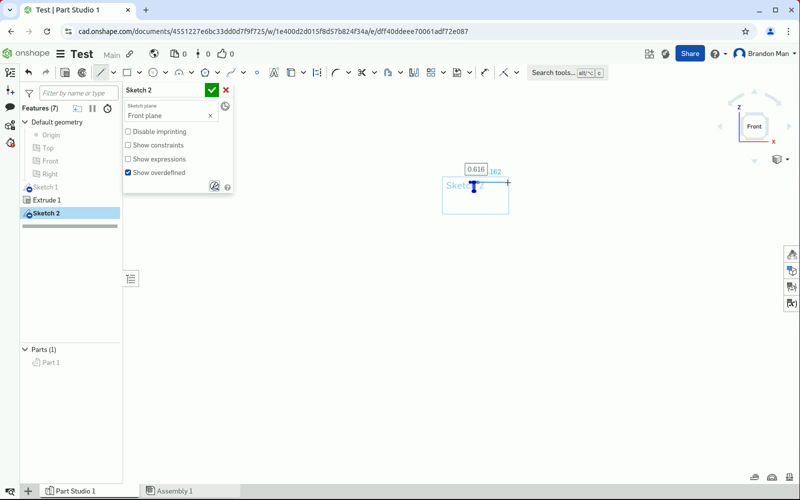
mouse_move(477, 180)
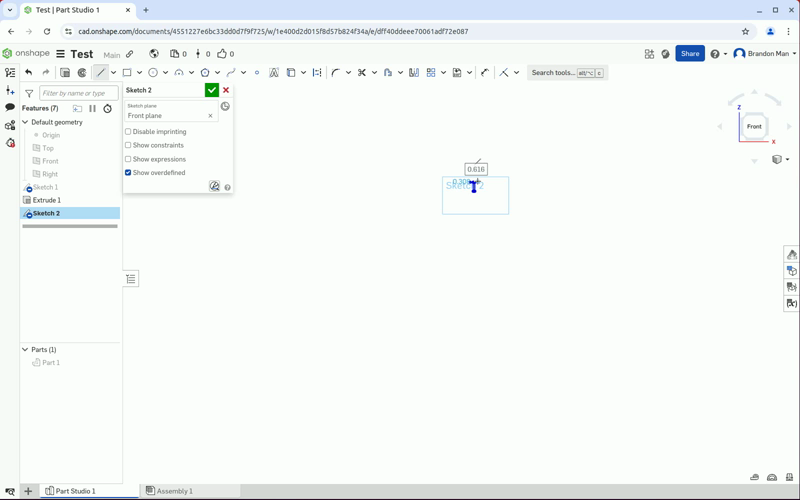
scroll(6)
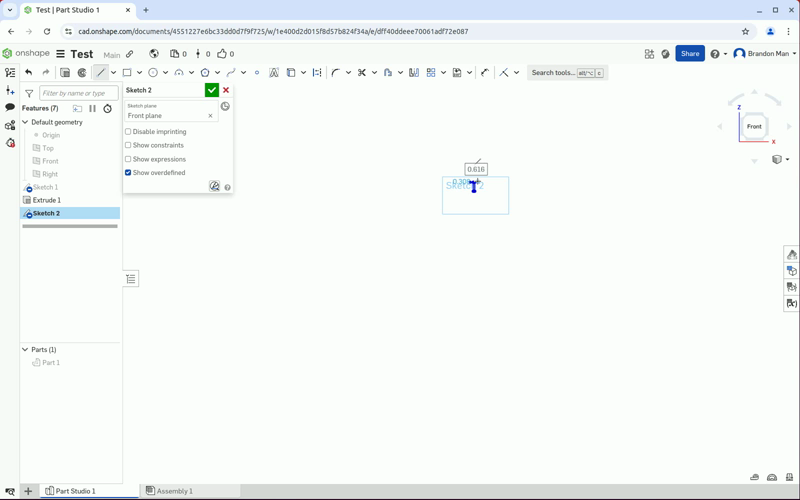
scroll(6)
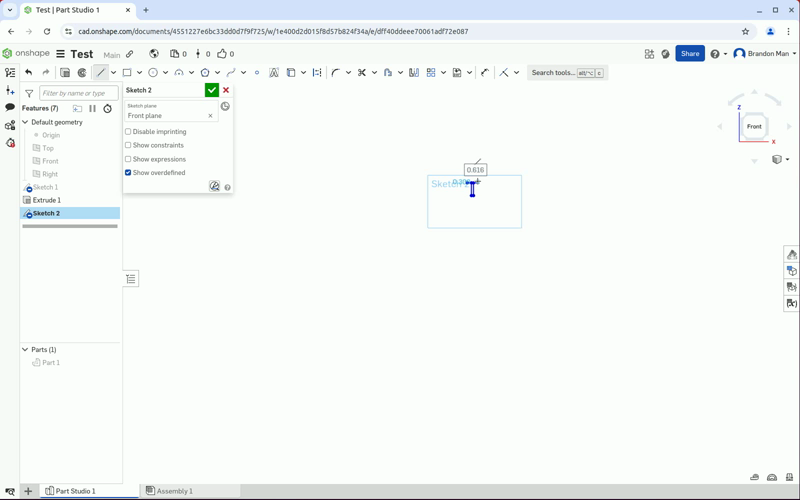
scroll(6)
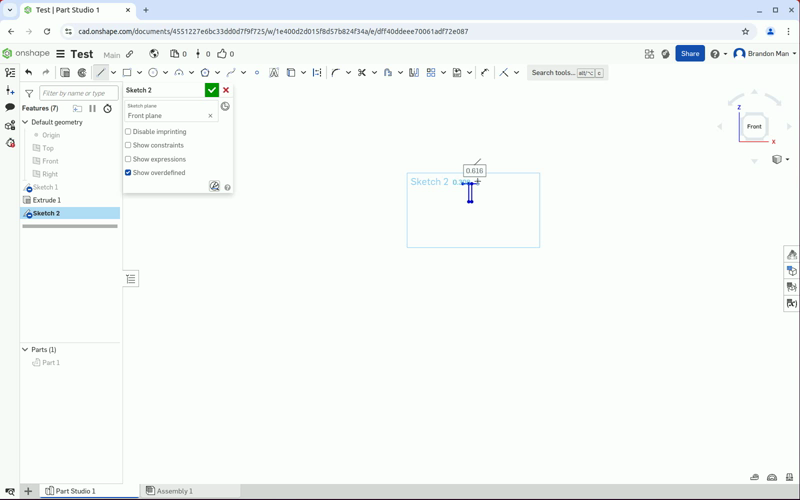
scroll(6)
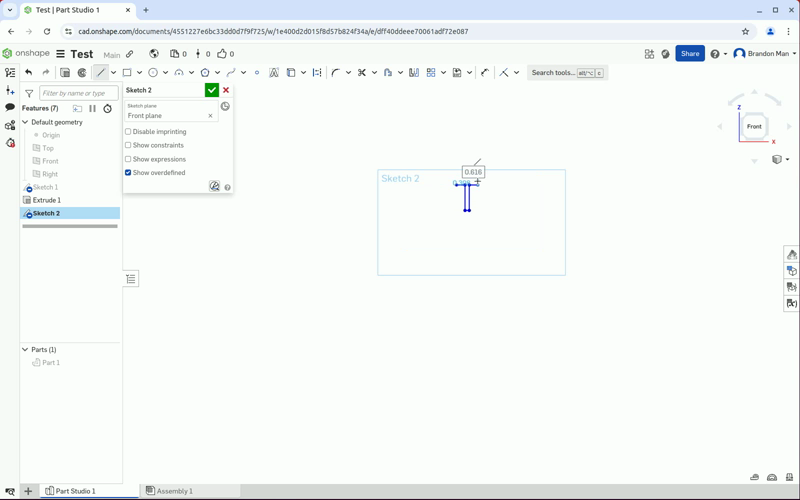
scroll(6)
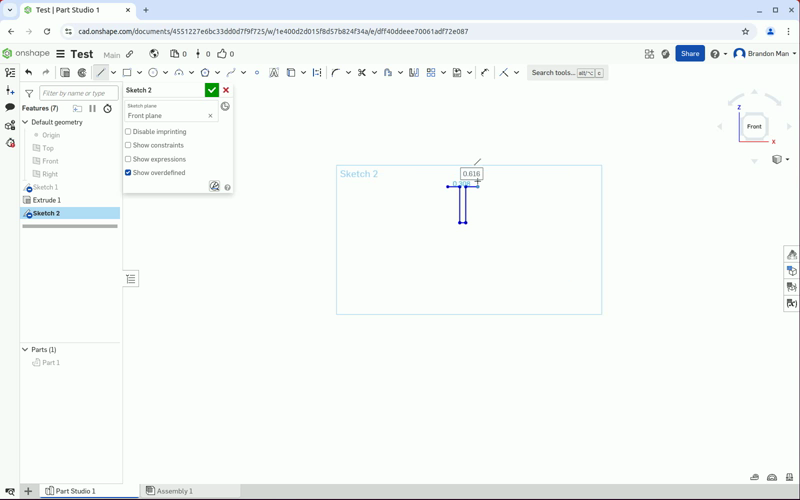
scroll(6)
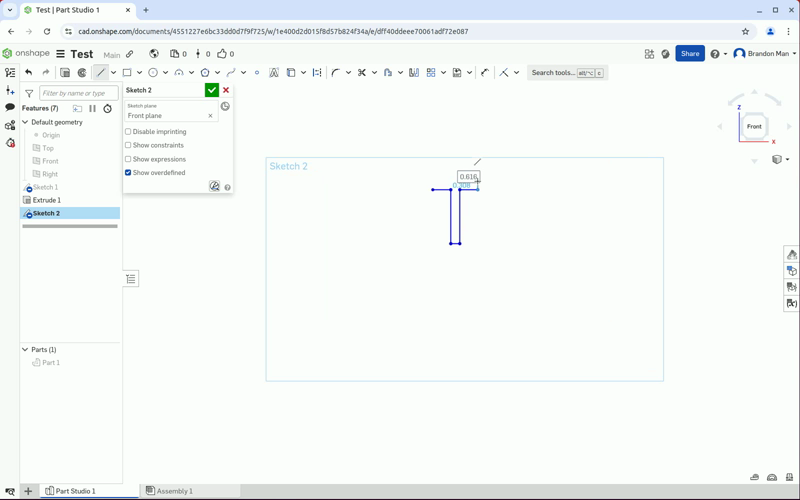
scroll(6)
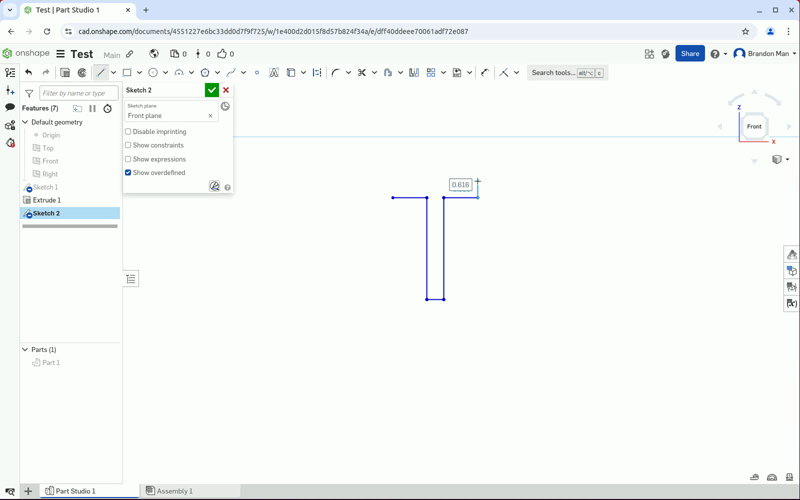
click(477, 180)
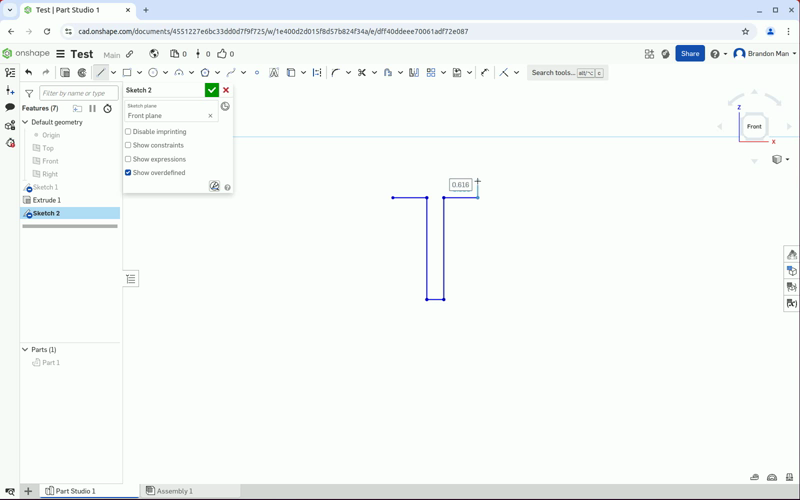
scroll(-6)
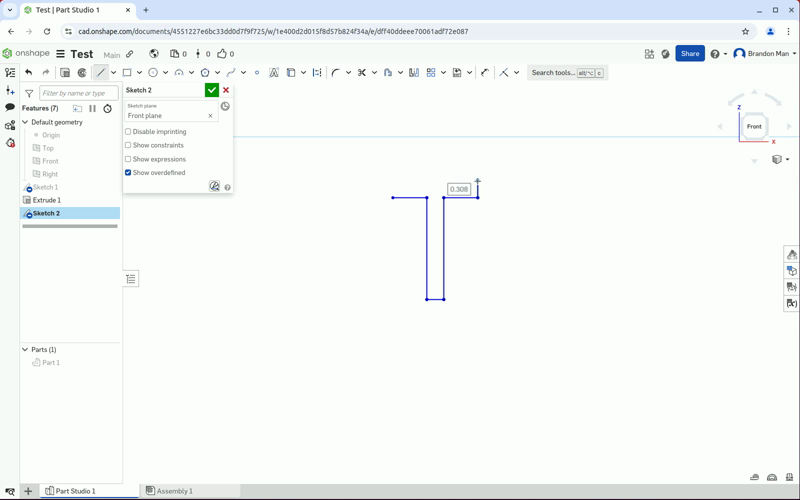
scroll(-6)
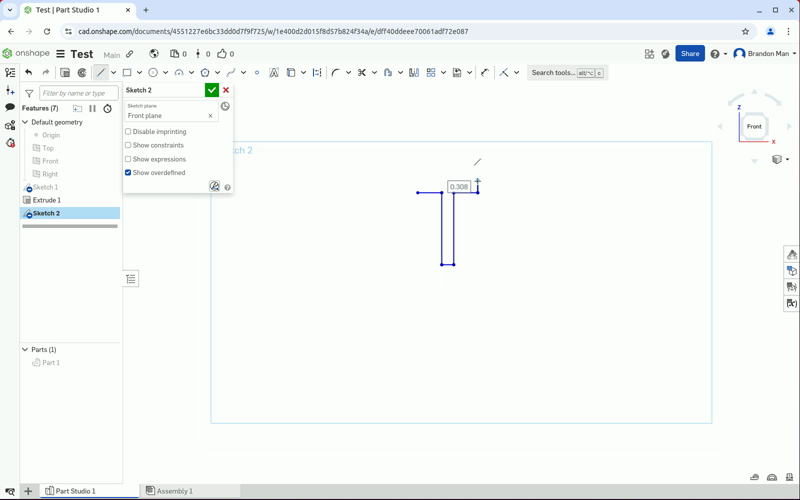
scroll(-6)
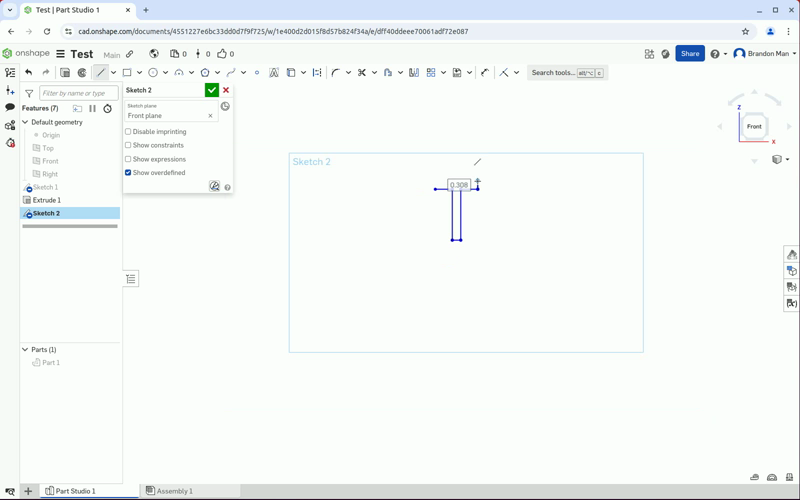
scroll(-6)
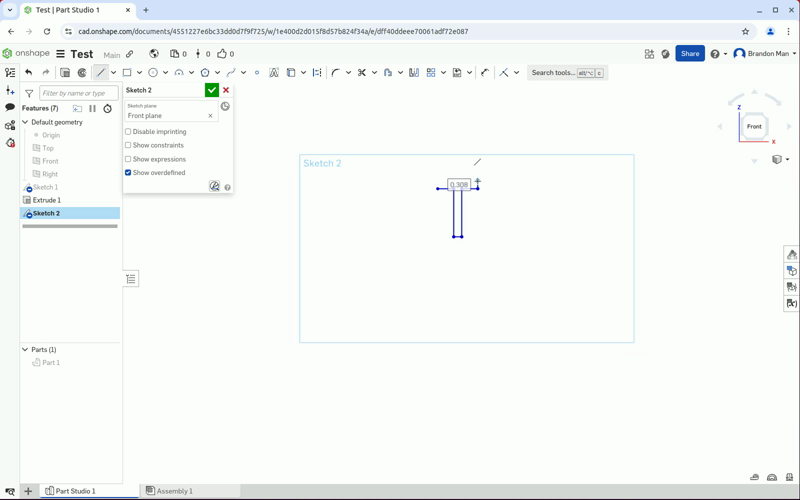
scroll(-6)
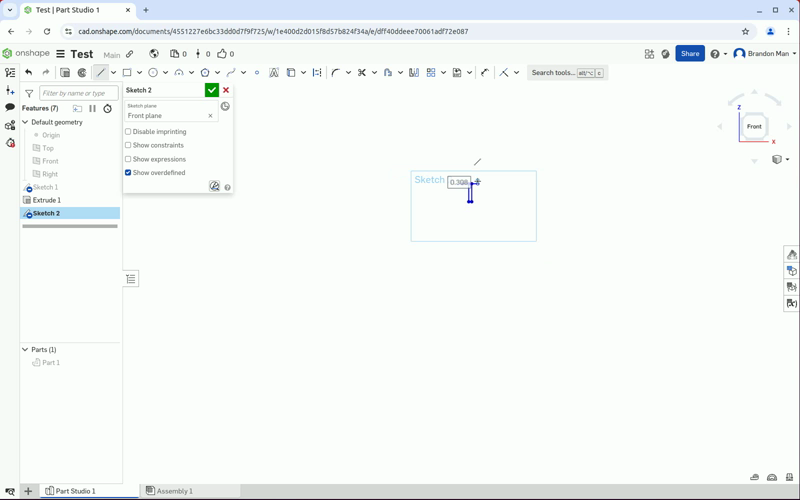
scroll(-6)
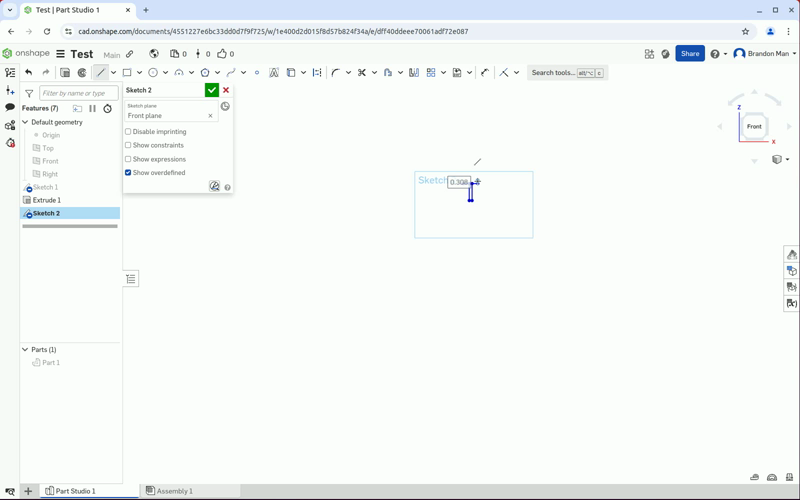
scroll(-6)
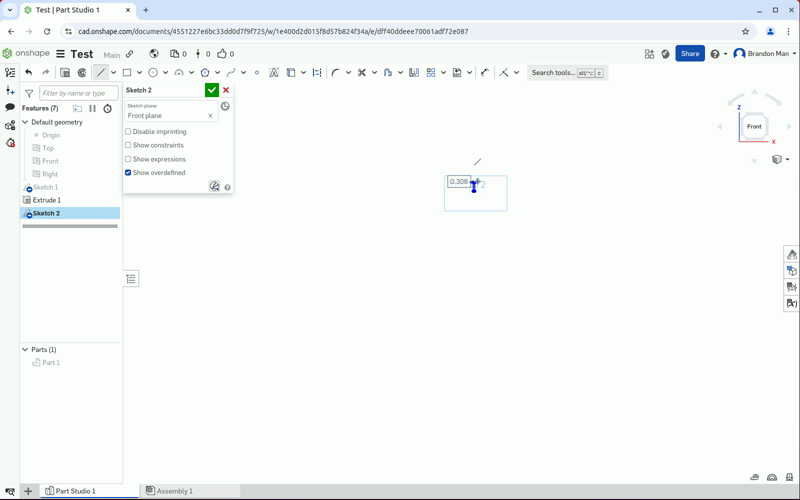
key_up(shift)
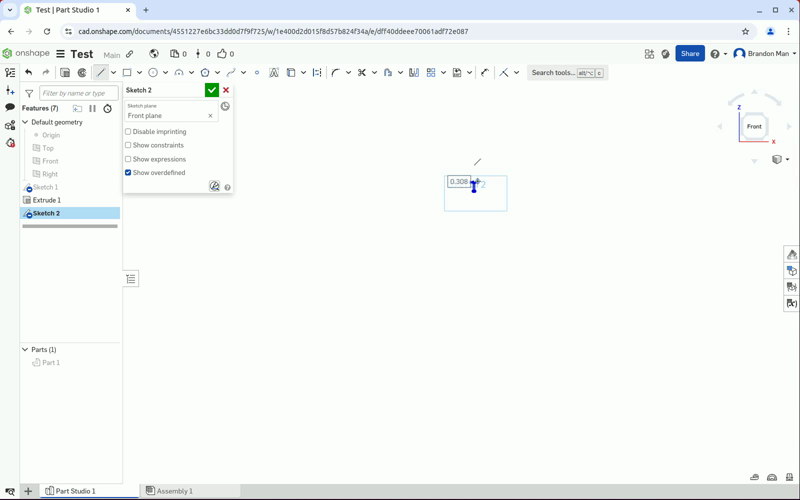
key_down(shift)
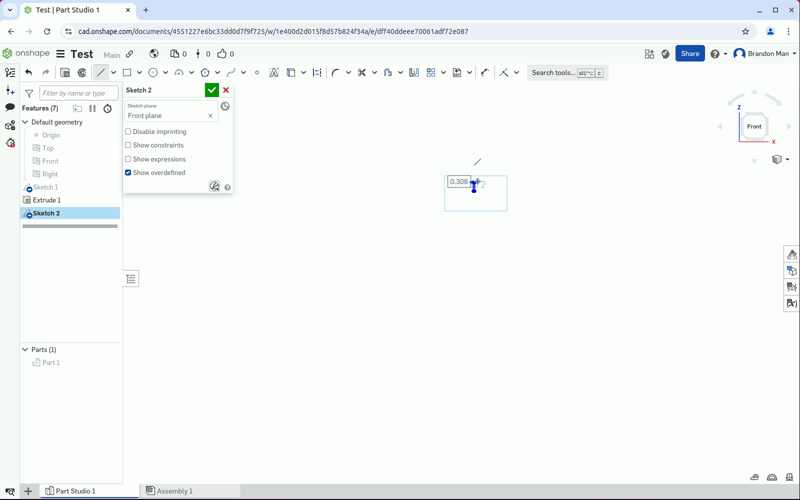
mouse_move(507, 180)
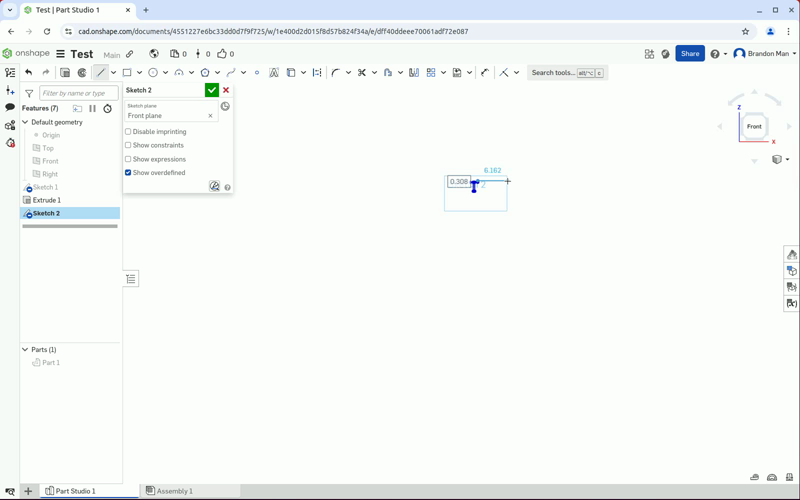
mouse_move(470, 180)
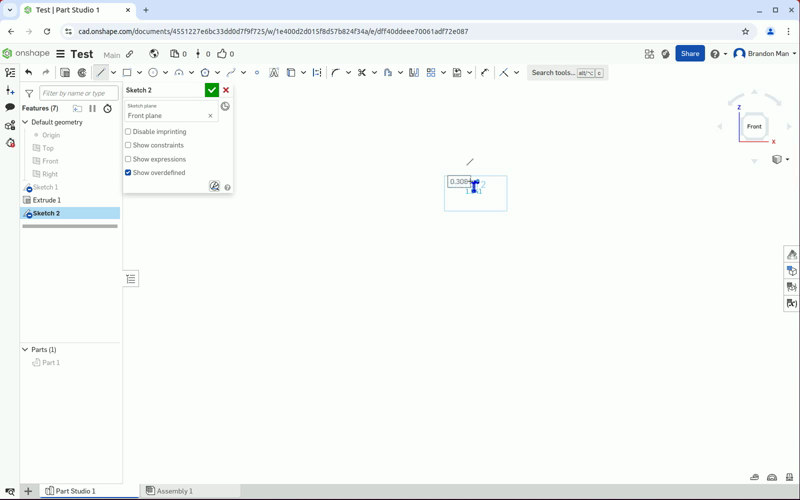
scroll(6)
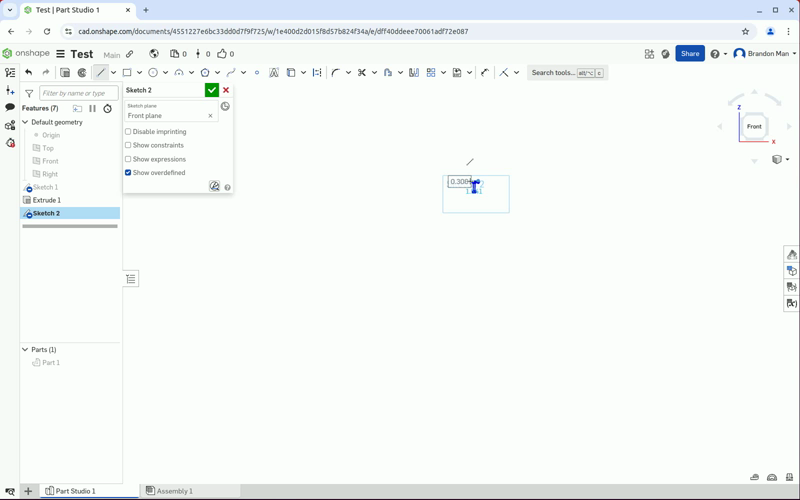
scroll(6)
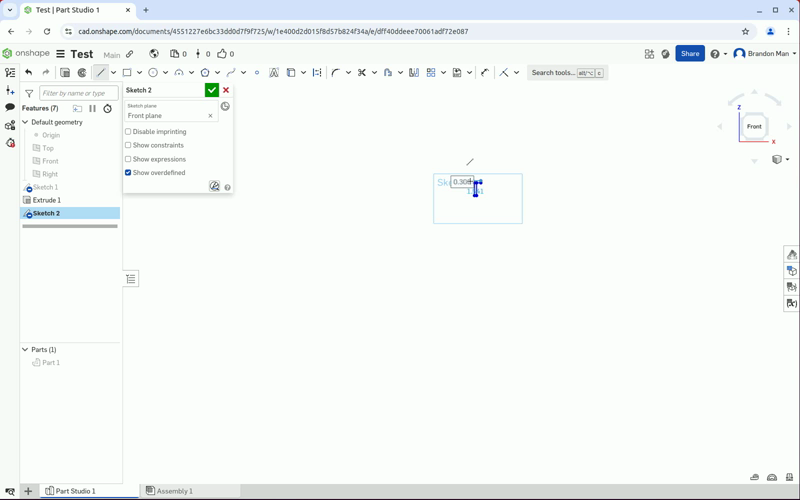
scroll(6)
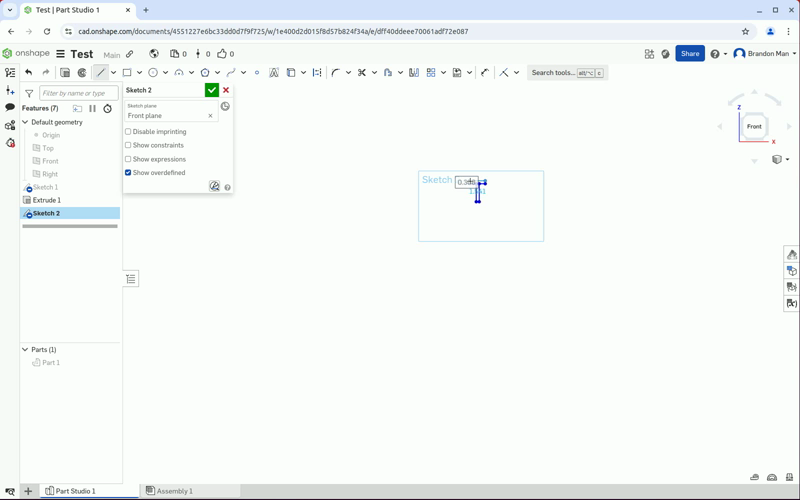
scroll(6)
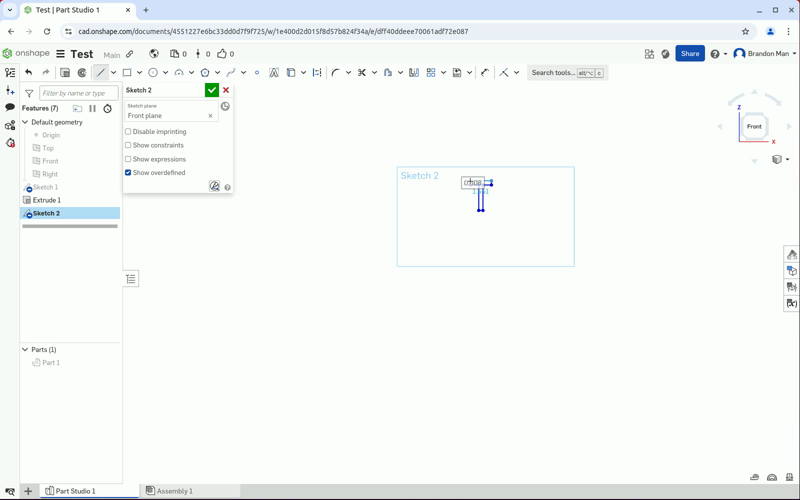
scroll(6)
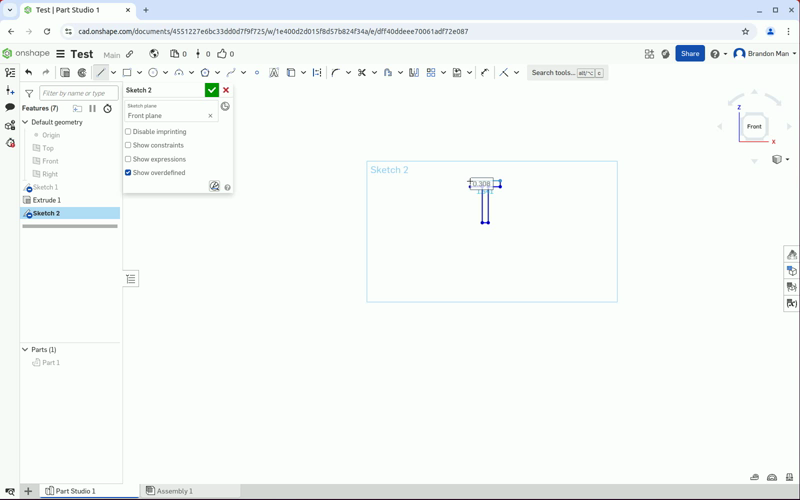
scroll(6)
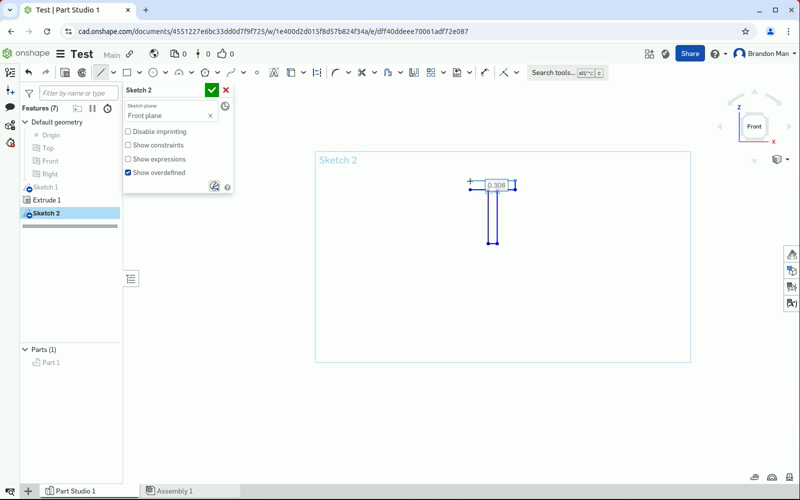
scroll(6)
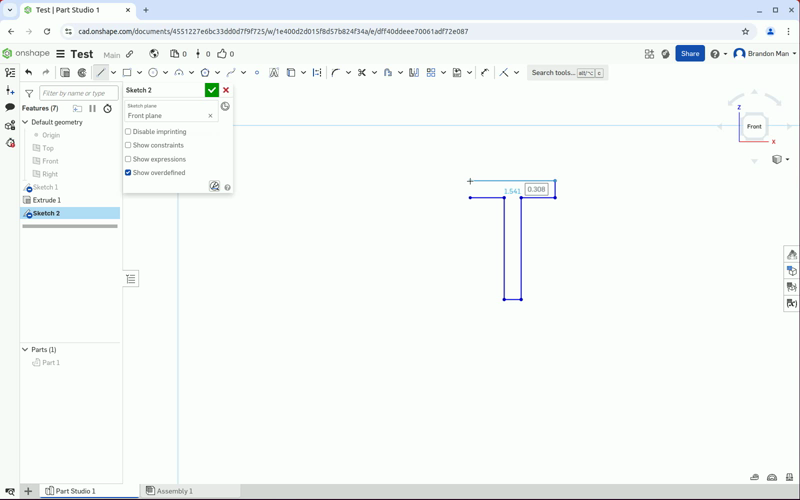
click(470, 180)
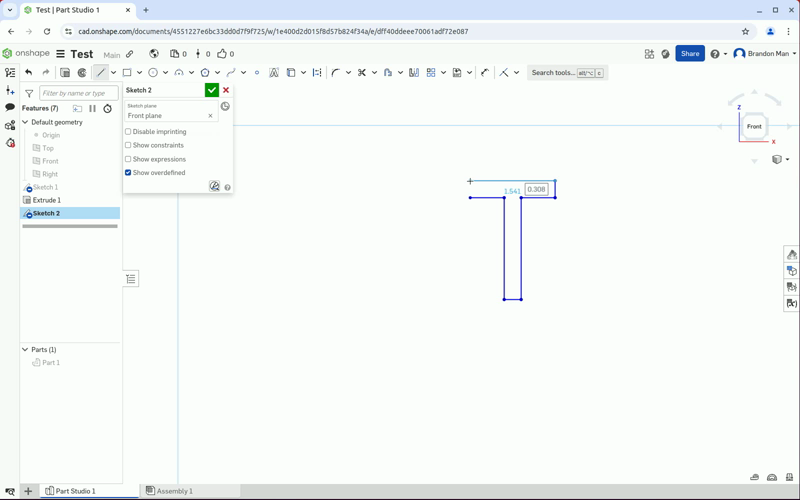
scroll(-6)
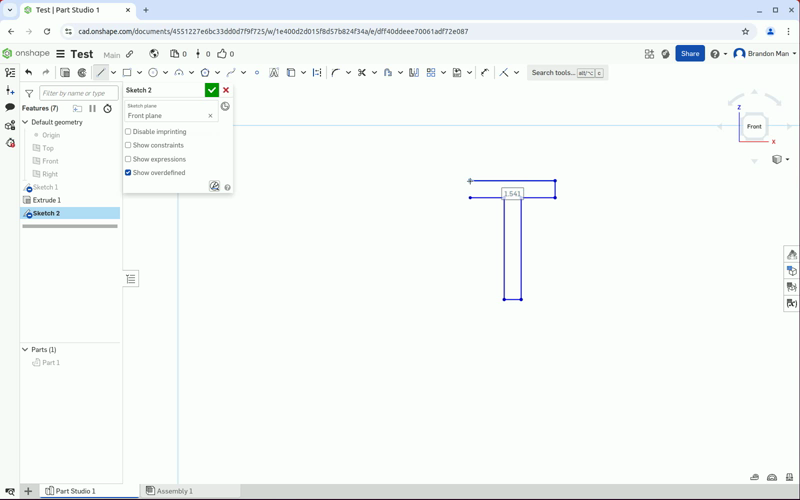
scroll(-6)
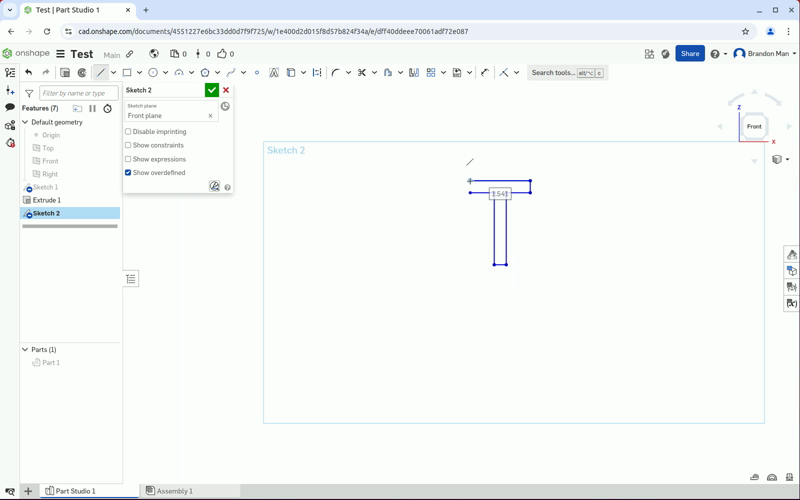
scroll(-6)
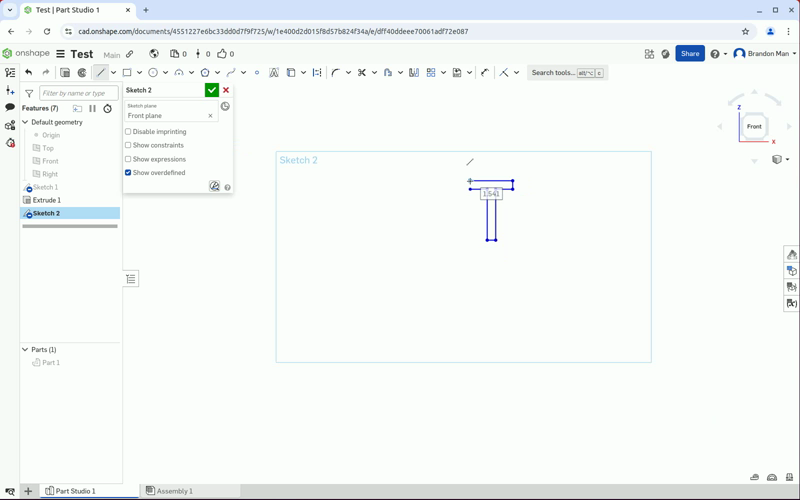
scroll(-6)
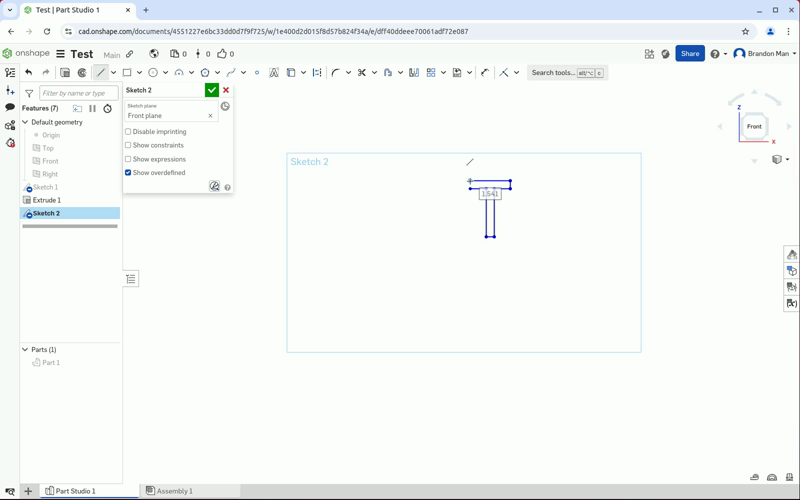
scroll(-6)
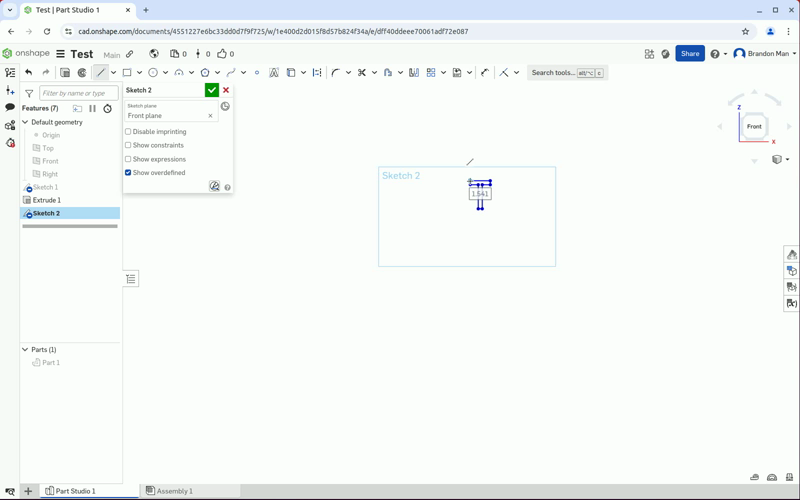
scroll(-6)
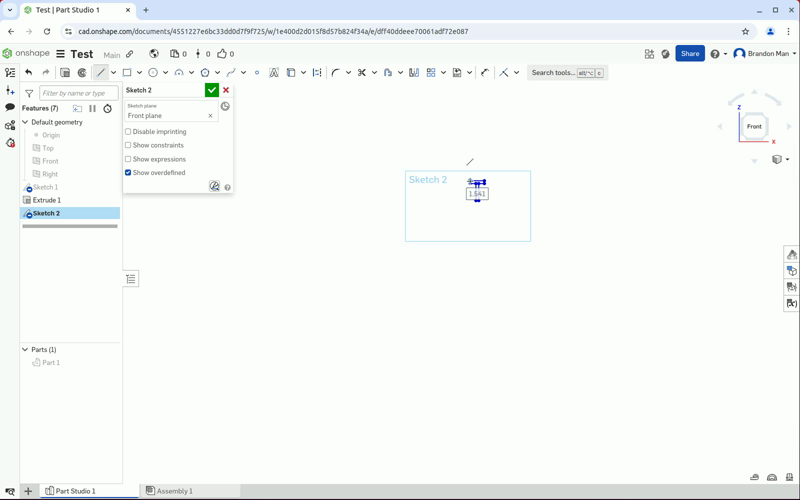
scroll(-6)
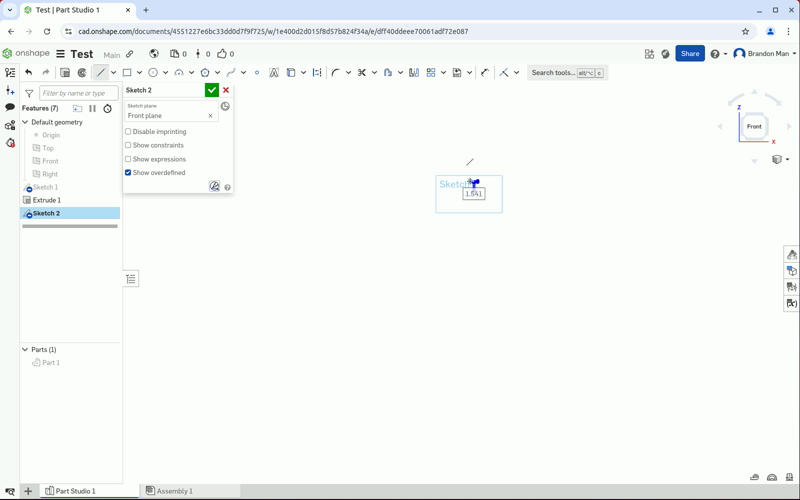
key_up(shift)
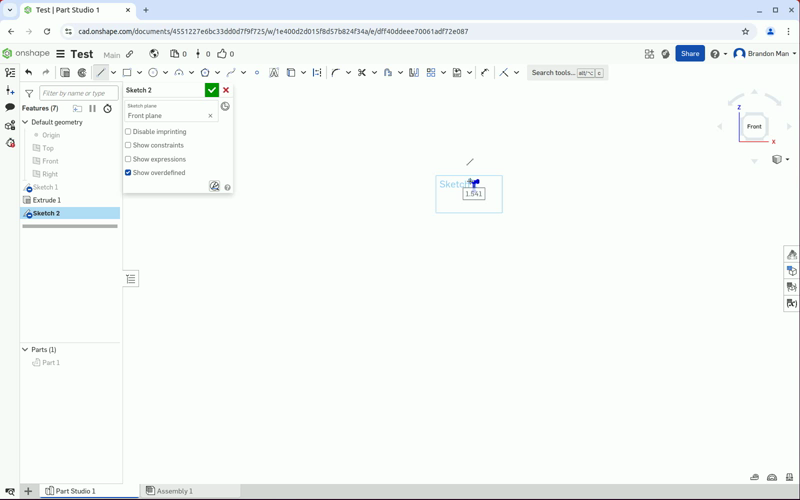
mouse_move(500, 180)
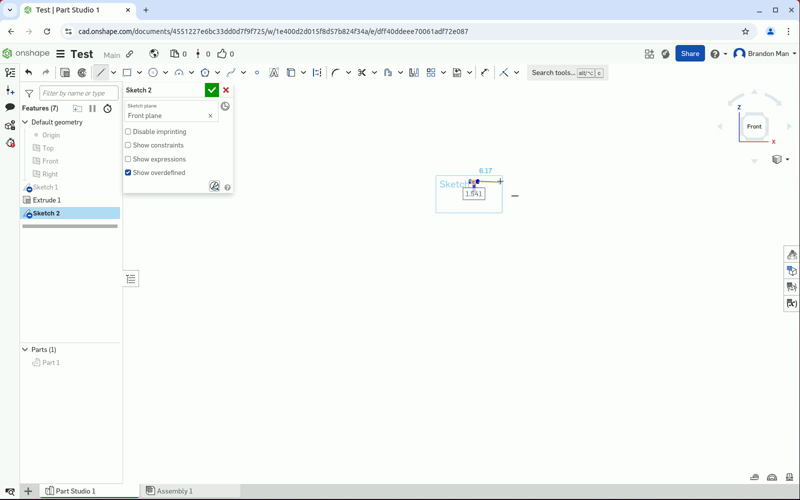
key_down(shift)
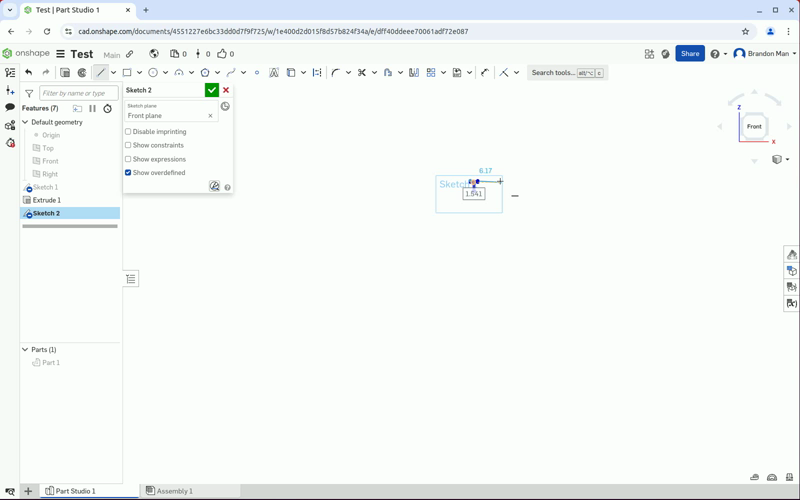
mouse_move(470, 182)
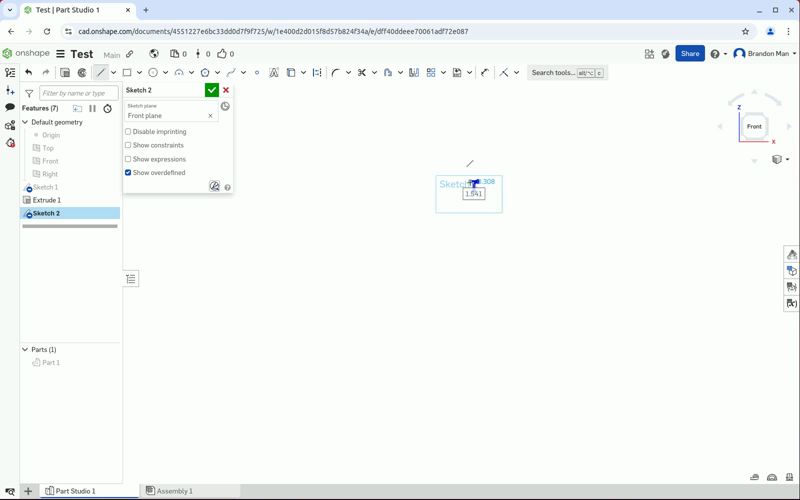
scroll(6)
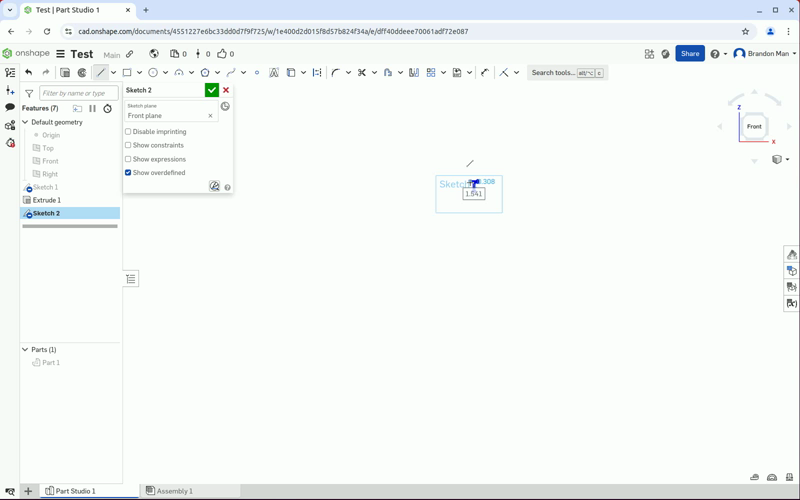
scroll(6)
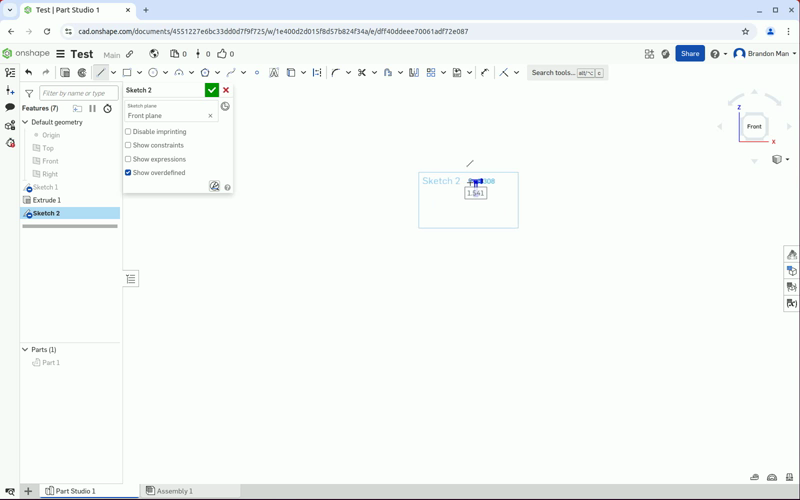
scroll(6)
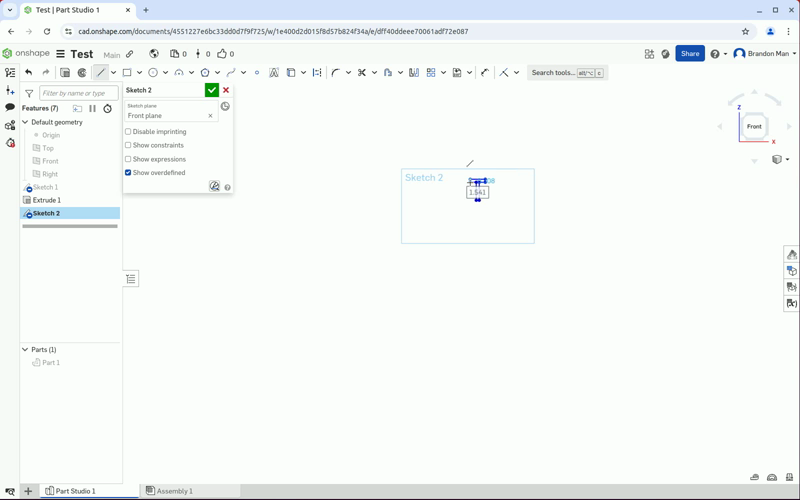
scroll(6)
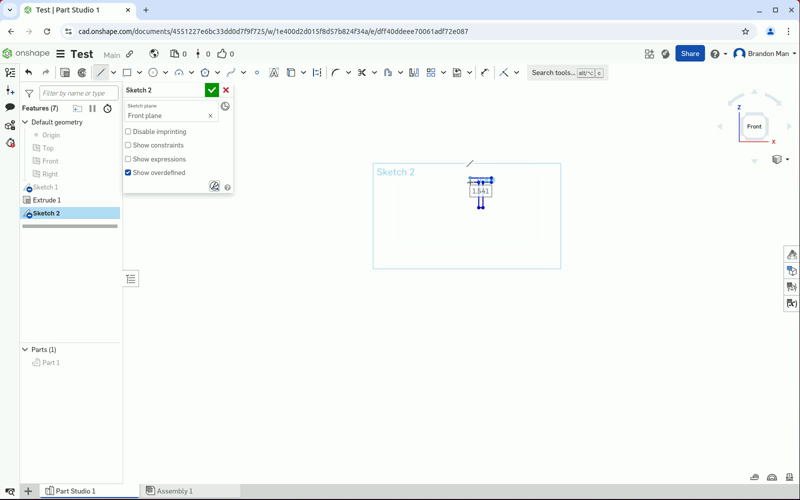
scroll(6)
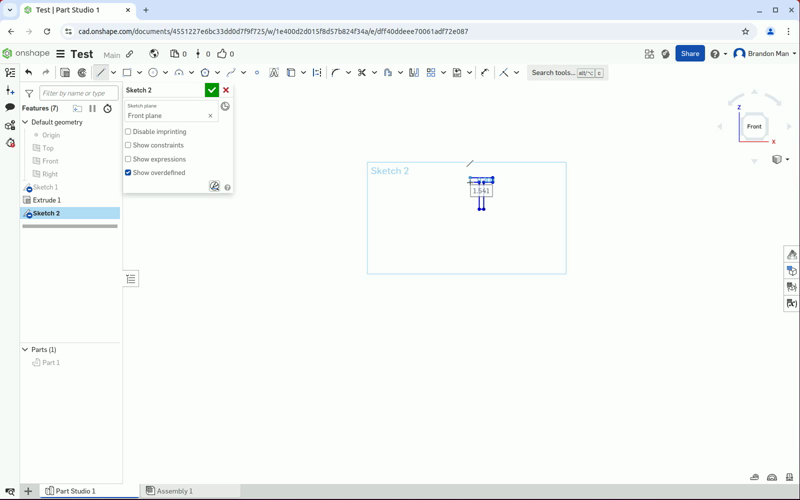
scroll(6)
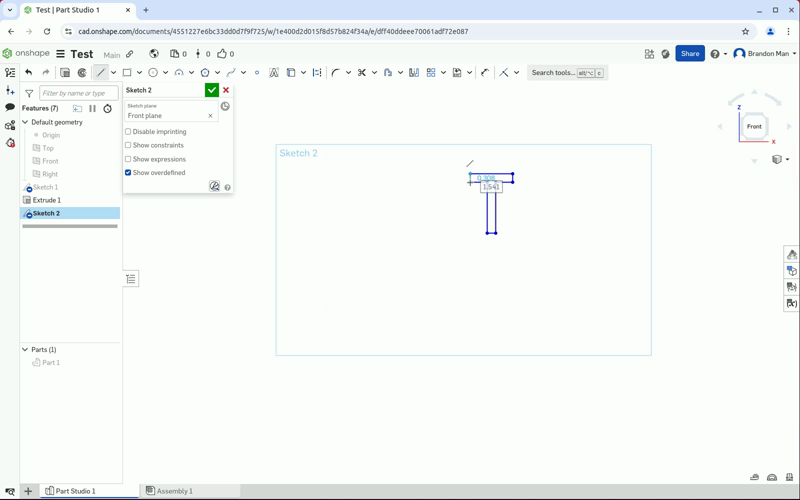
scroll(6)
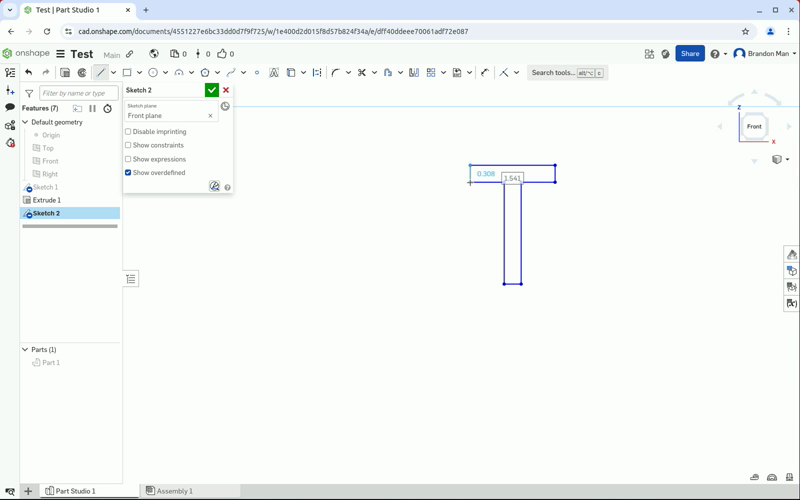
key_up(shift)
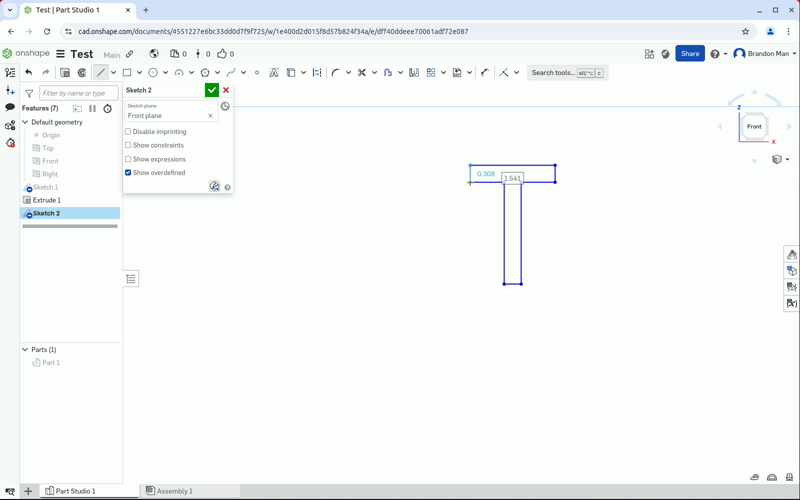
click(470, 182)
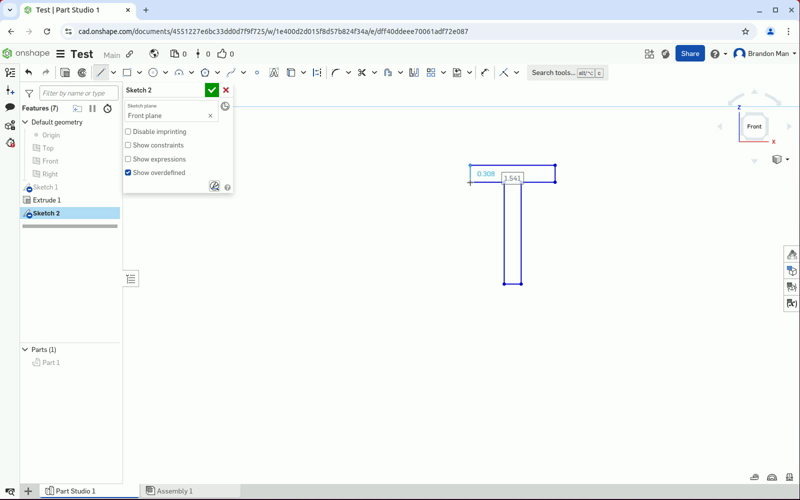
scroll(-6)
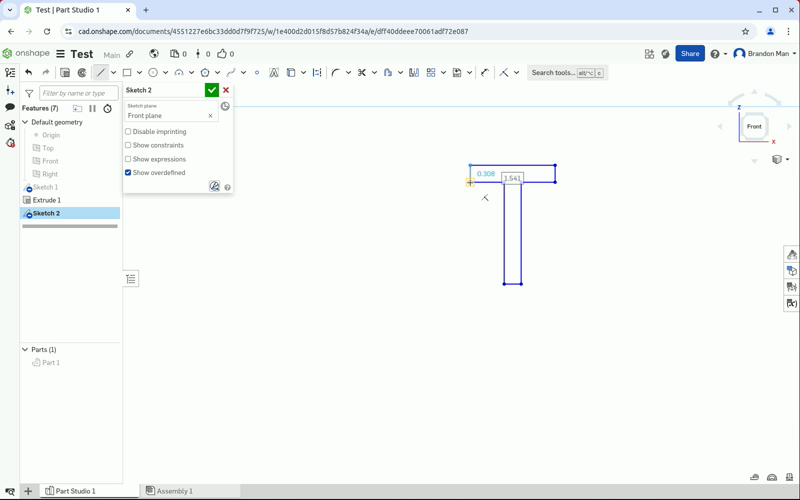
scroll(-6)
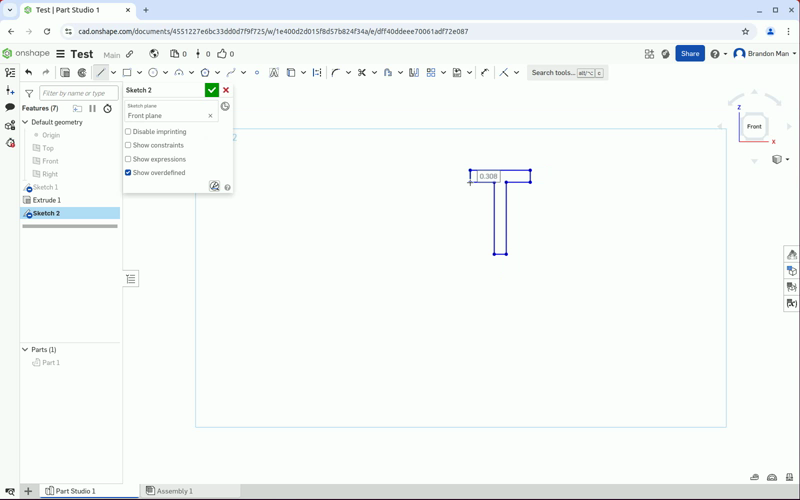
scroll(-6)
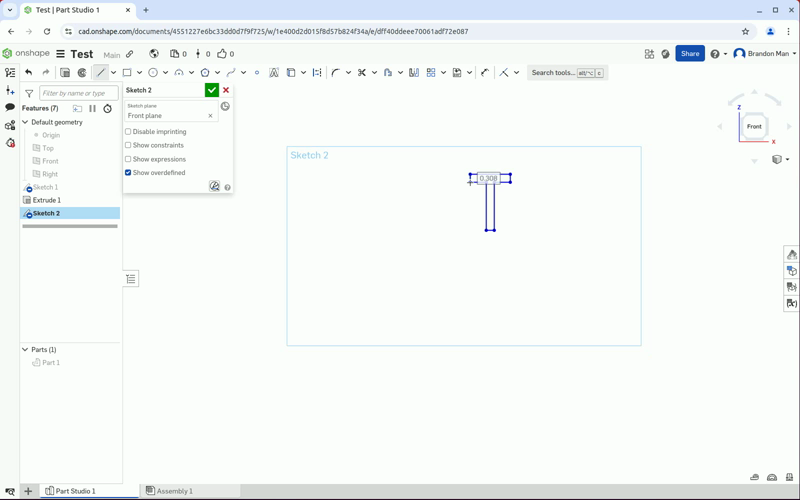
scroll(-6)
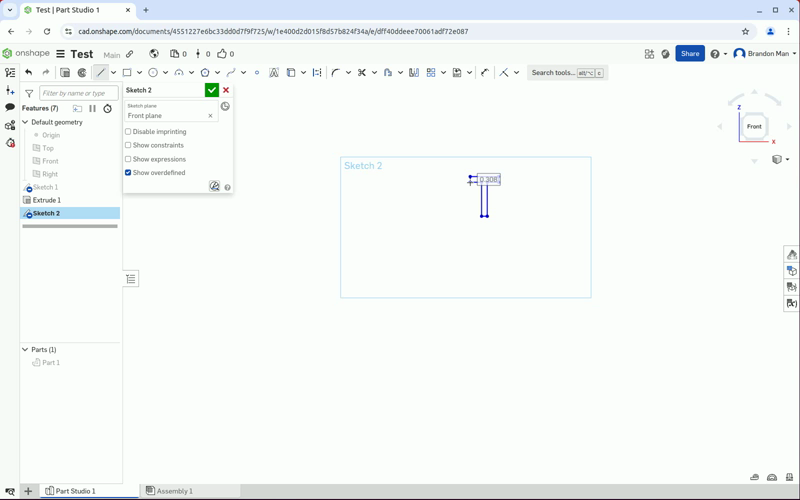
scroll(-6)
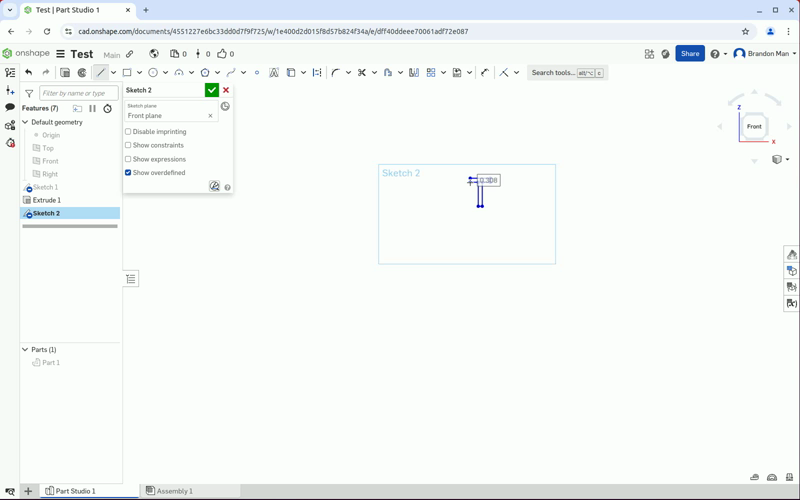
scroll(-6)
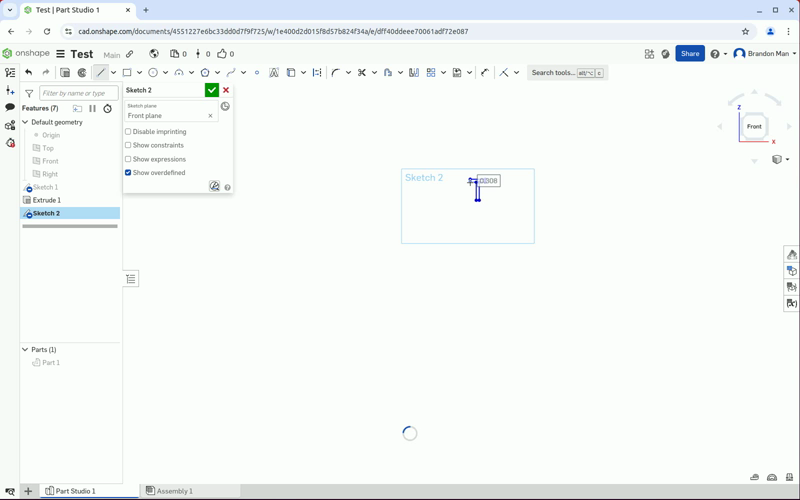
scroll(-6)
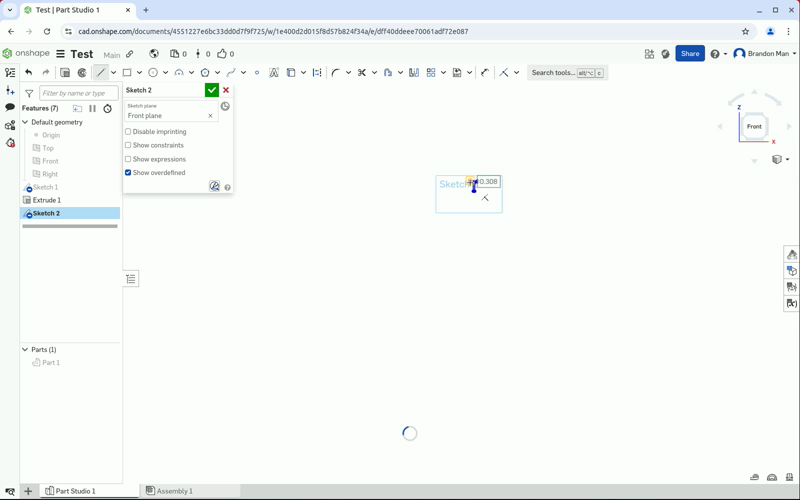
key(esc)
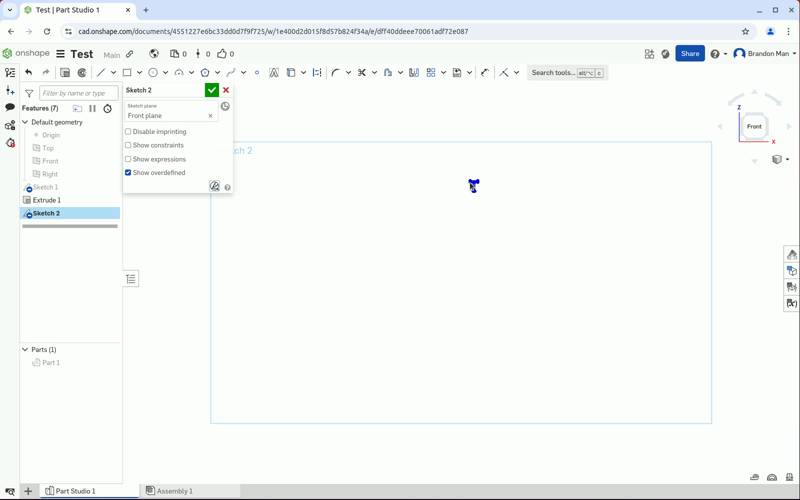
mouse_move(476, 181)
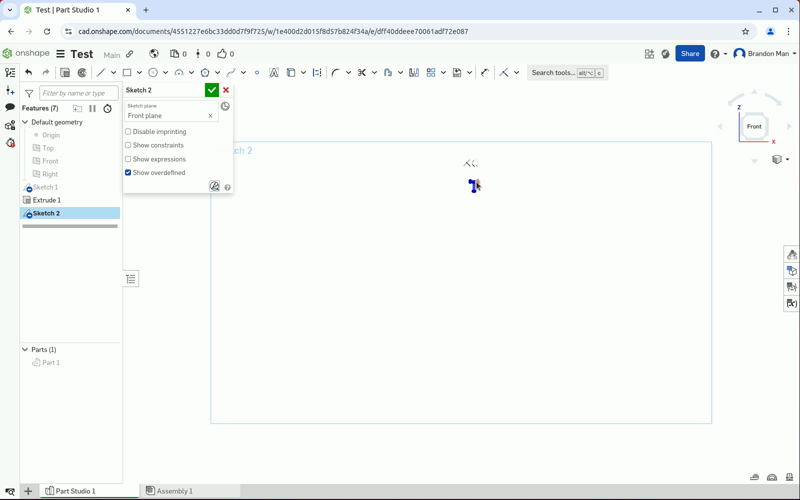
scroll(6)
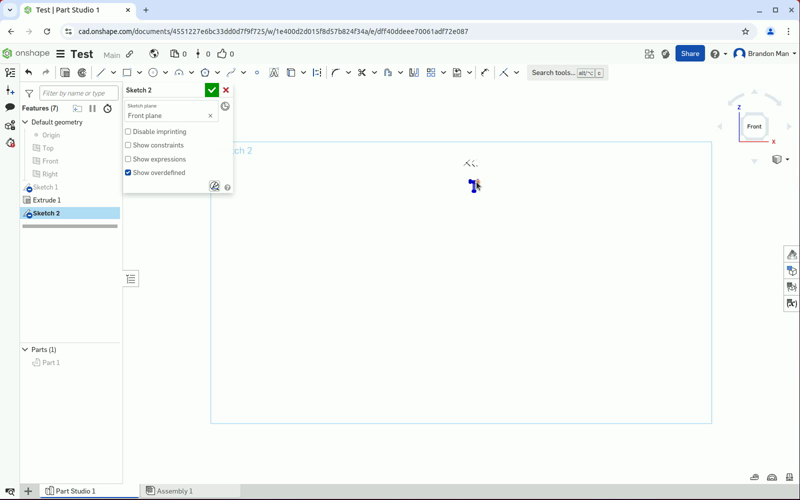
scroll(6)
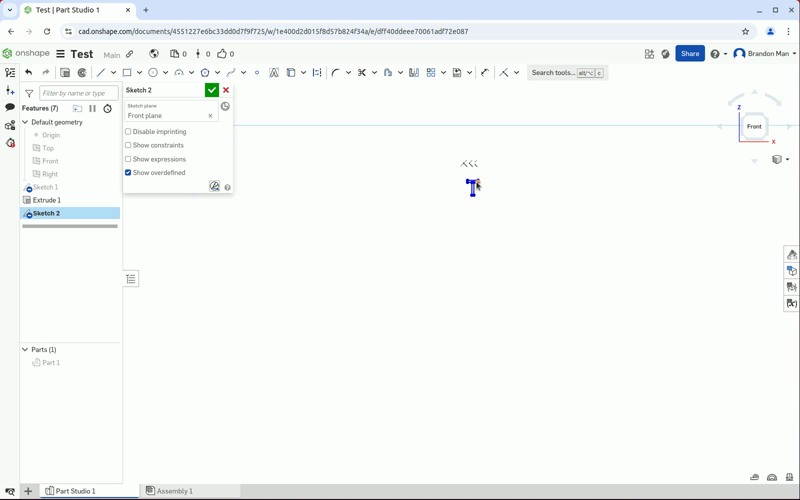
scroll(6)
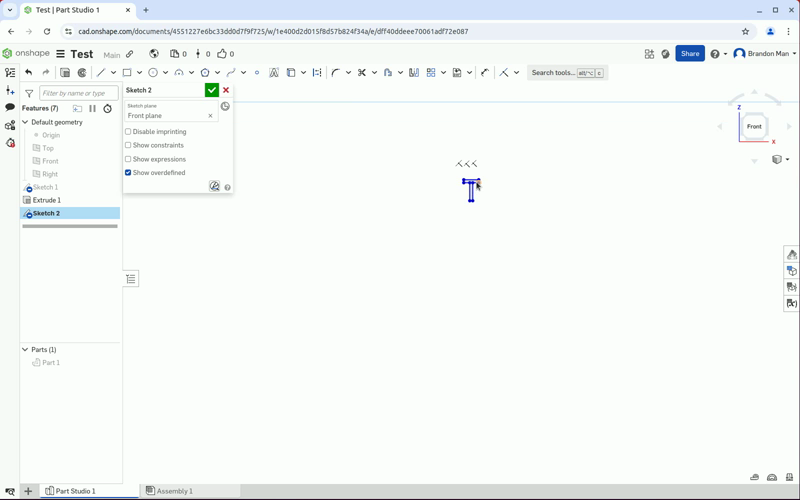
scroll(6)
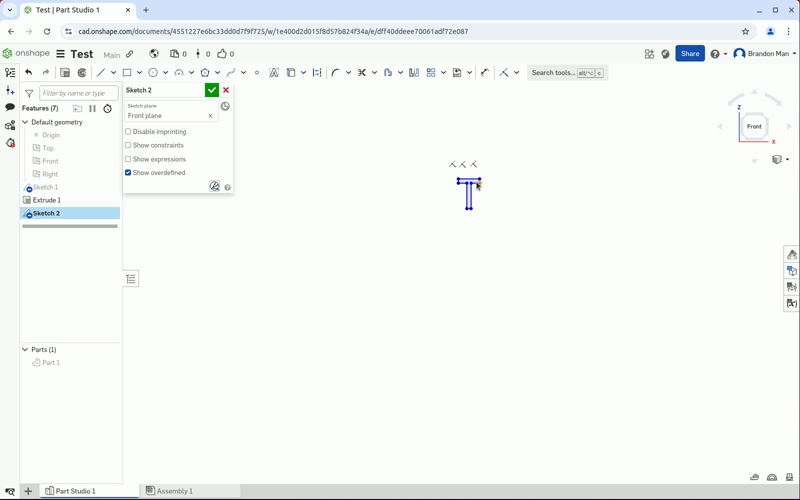
scroll(6)
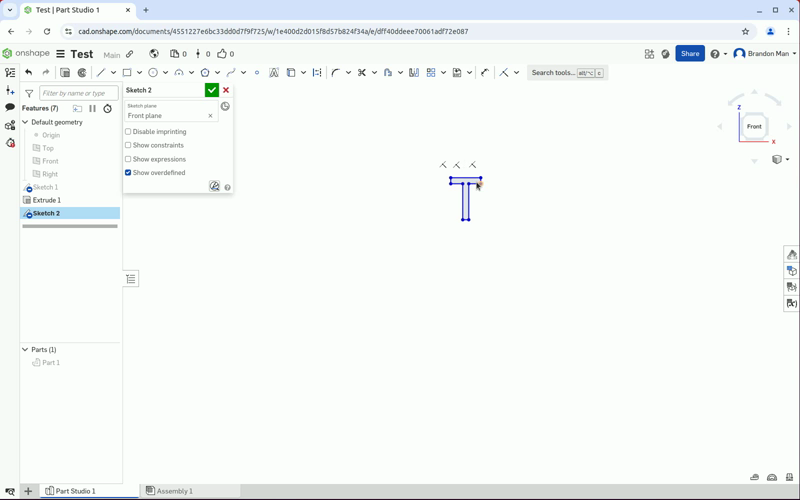
scroll(6)
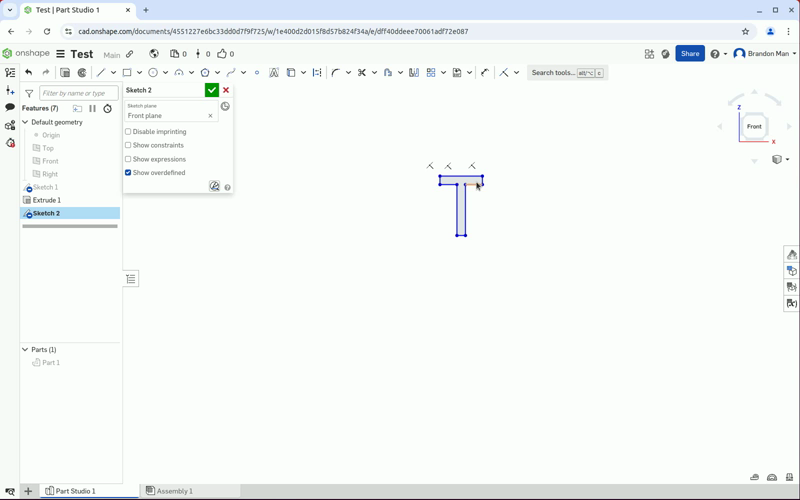
scroll(6)
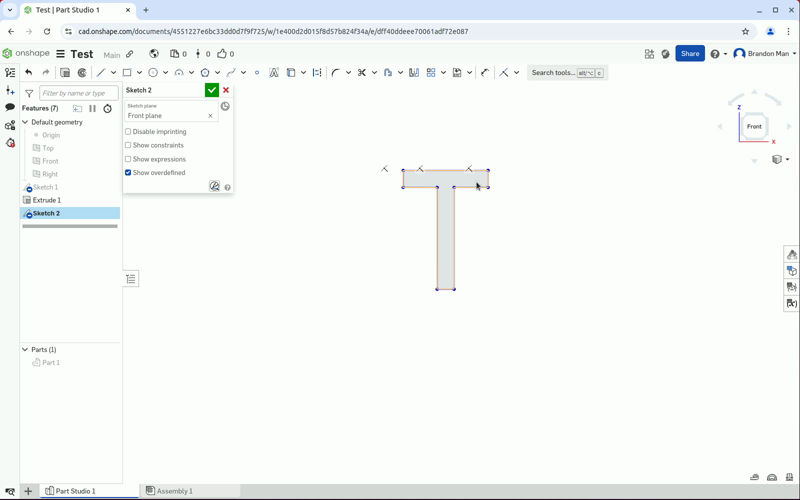
click(476, 181)
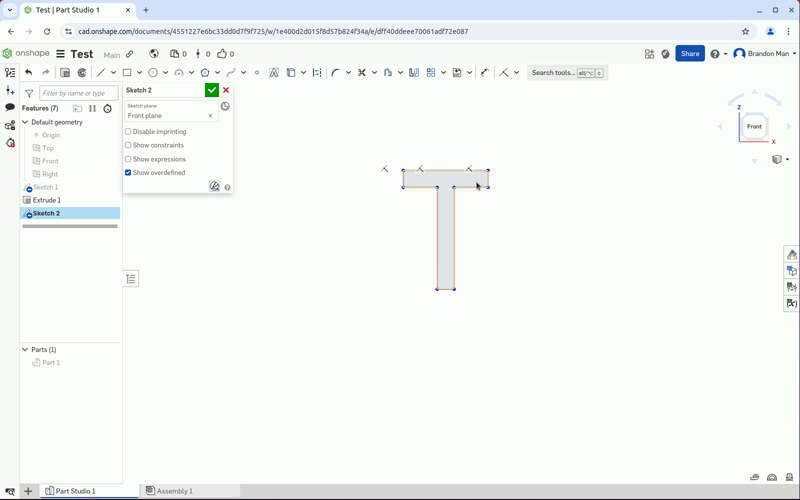
scroll(-6)
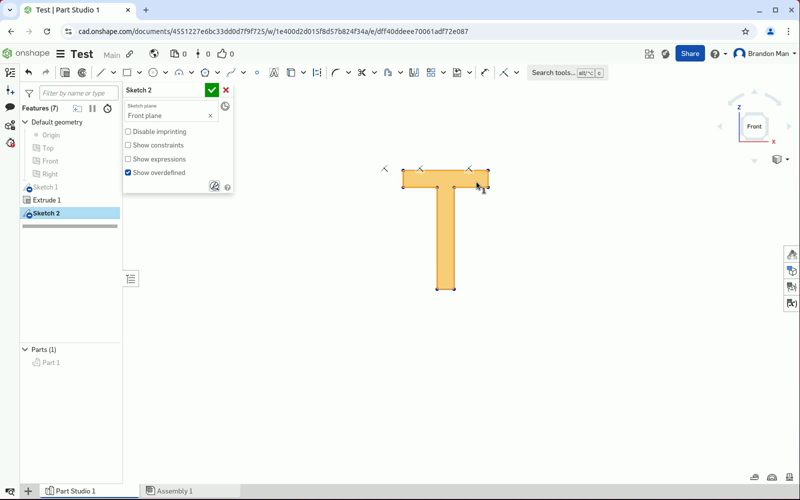
scroll(-6)
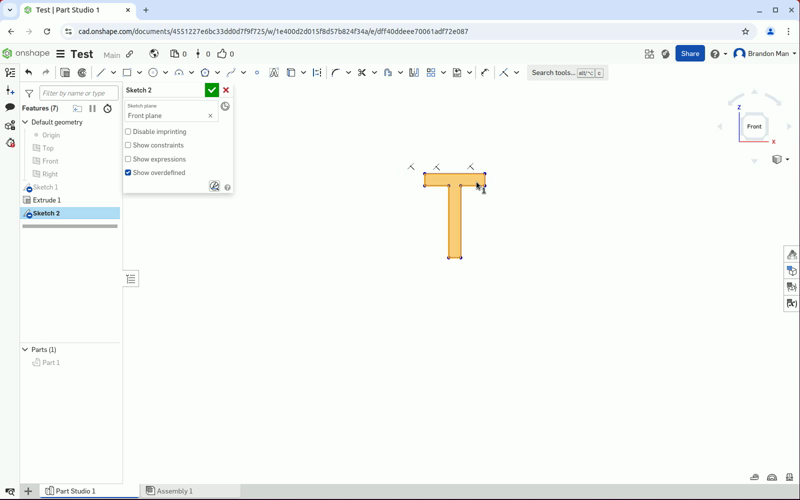
scroll(-6)
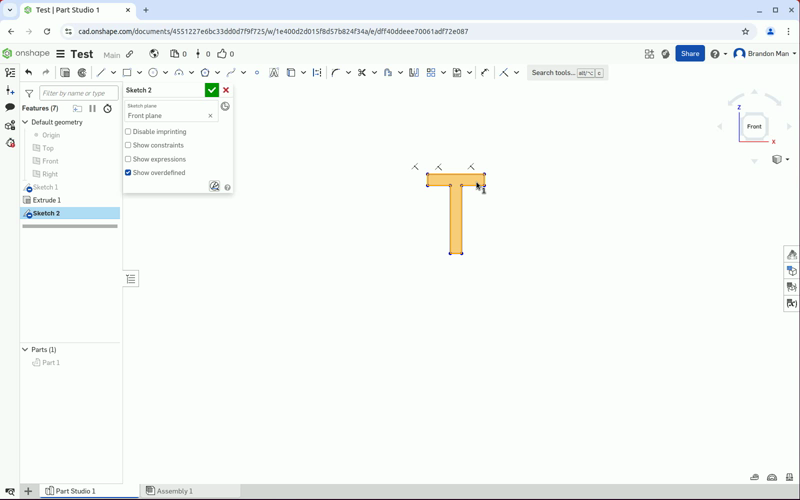
scroll(-6)
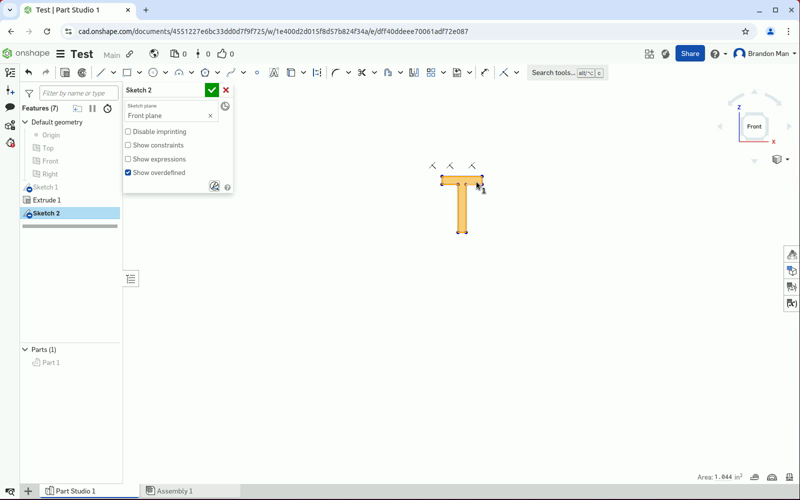
scroll(-6)
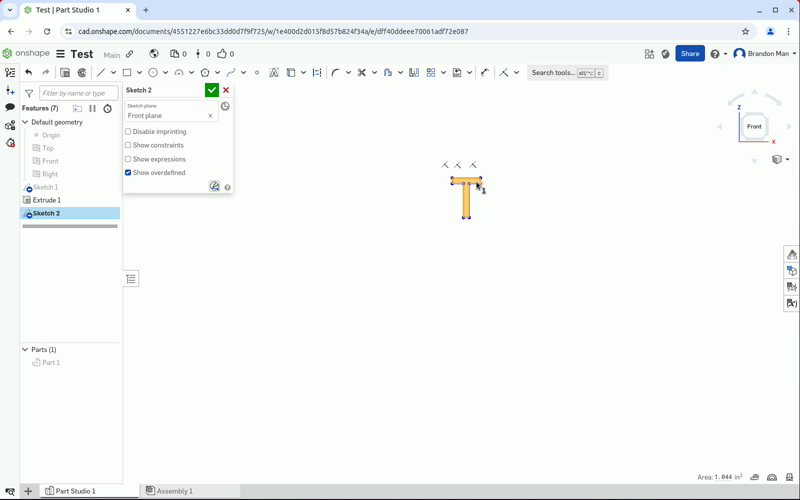
scroll(-6)
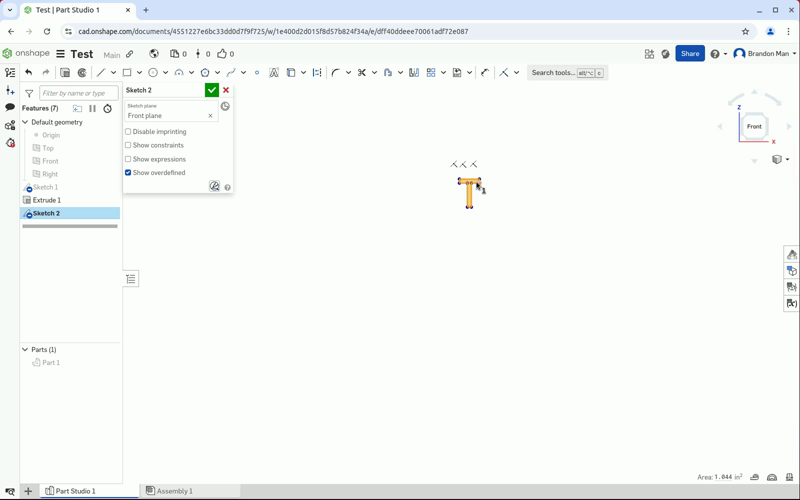
scroll(-6)
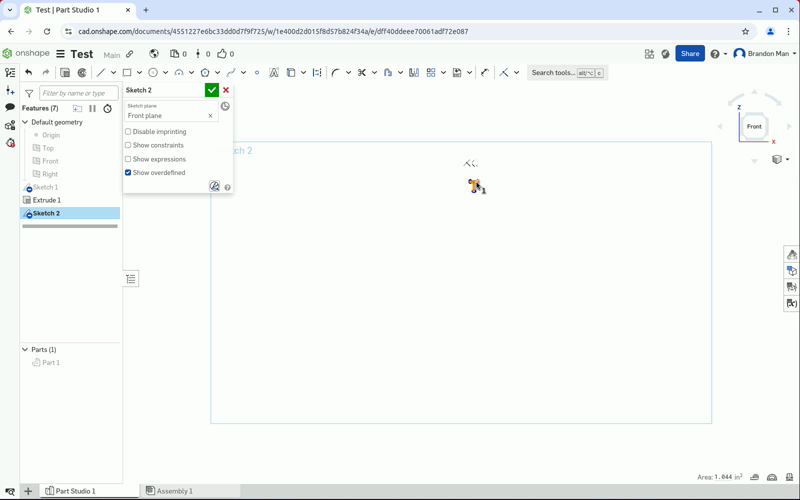
mouse_move(73, 352)
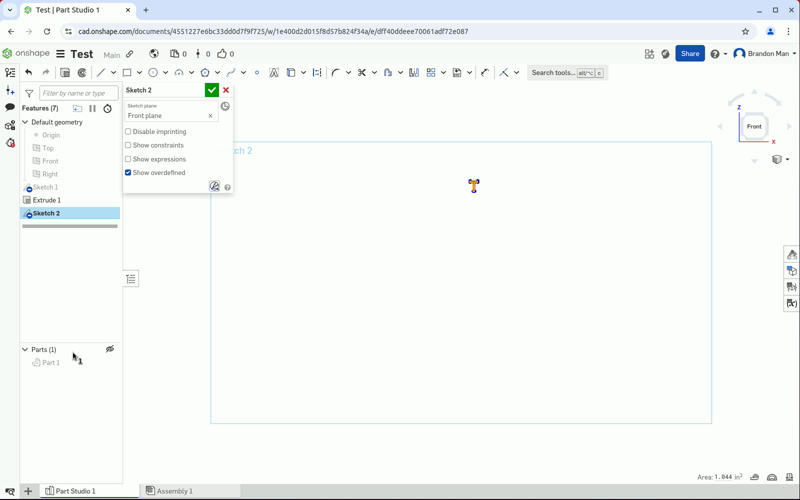
key(shift+y)
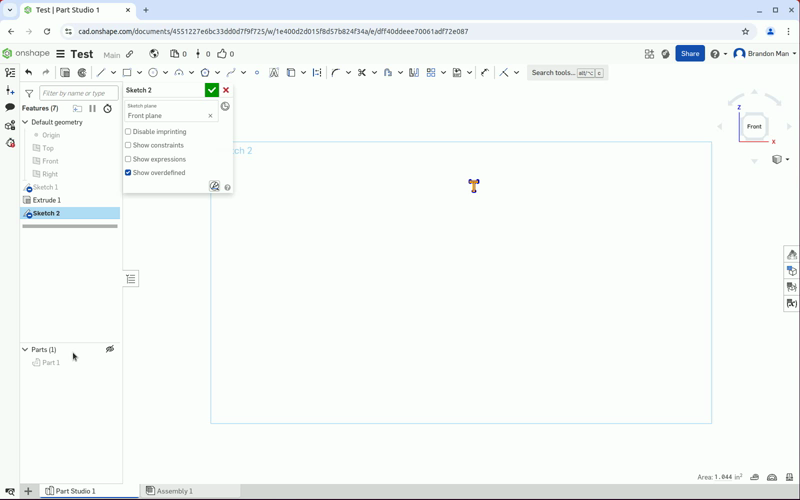
key(shift+e)
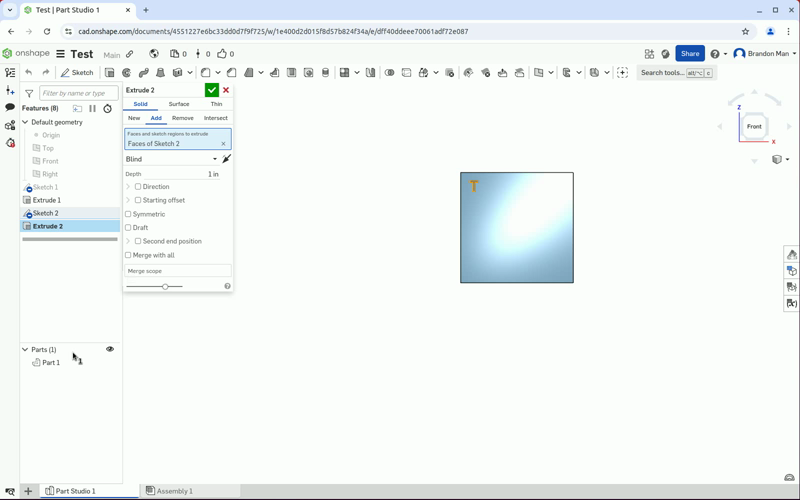
mouse_move(143, 106)
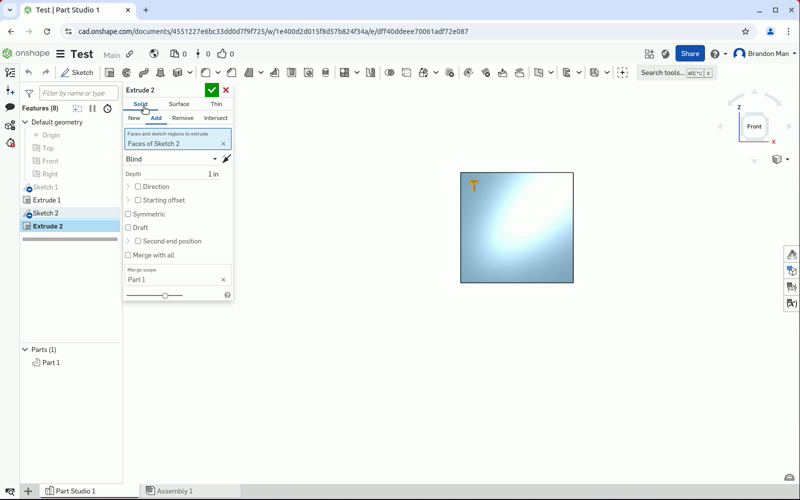
click(143, 106)
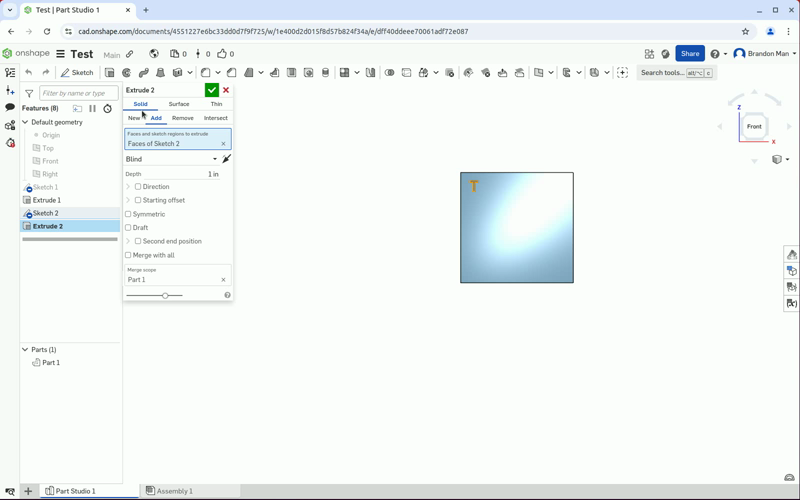
mouse_move(137, 120)
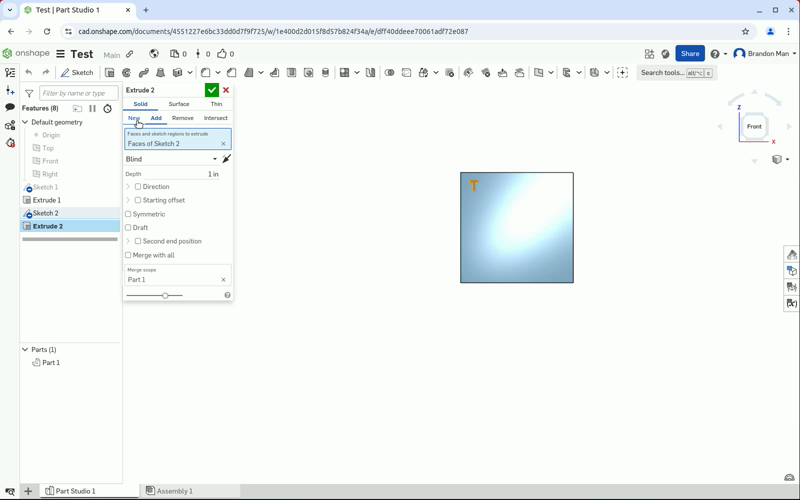
click(137, 120)
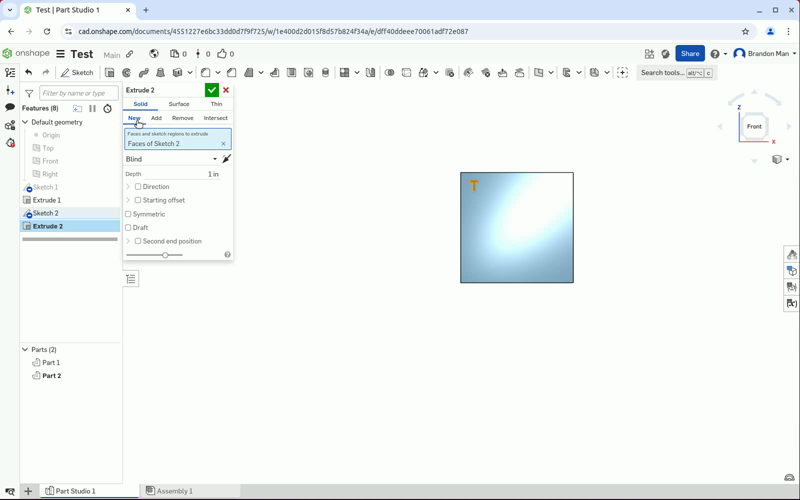
key(tab, 4)
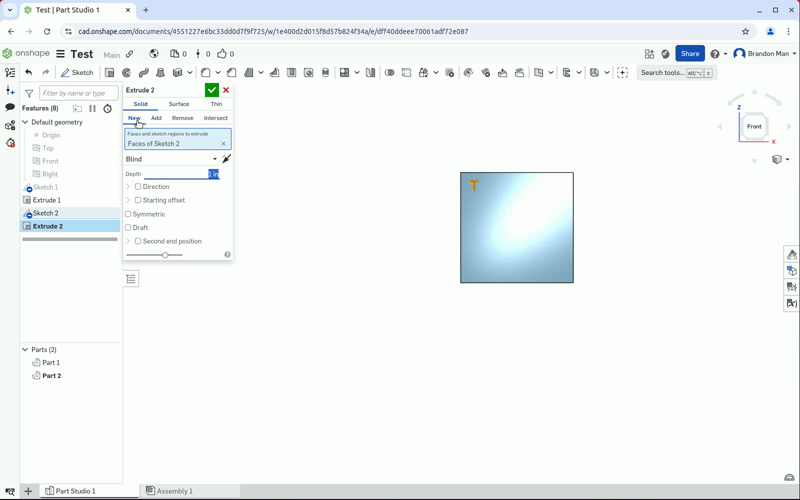
text(-0.241)
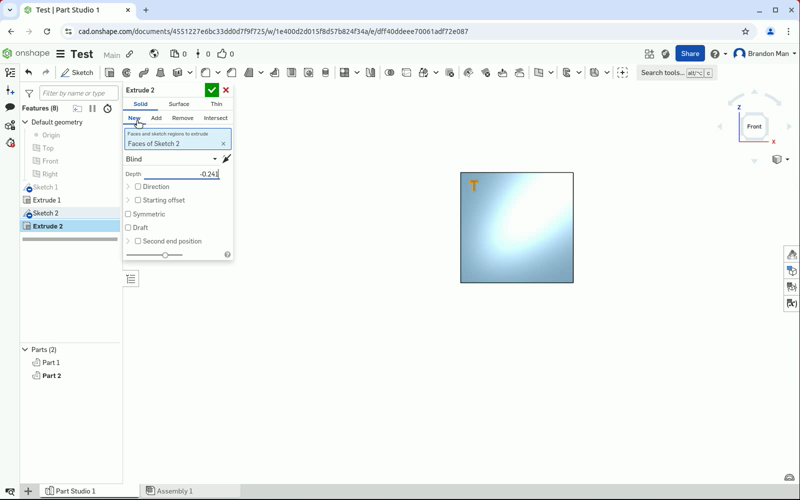
key(enter)
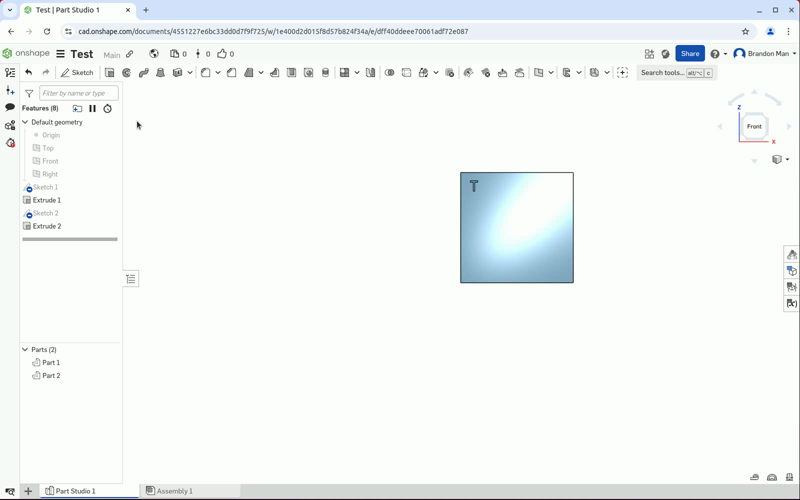
key(shift+h)
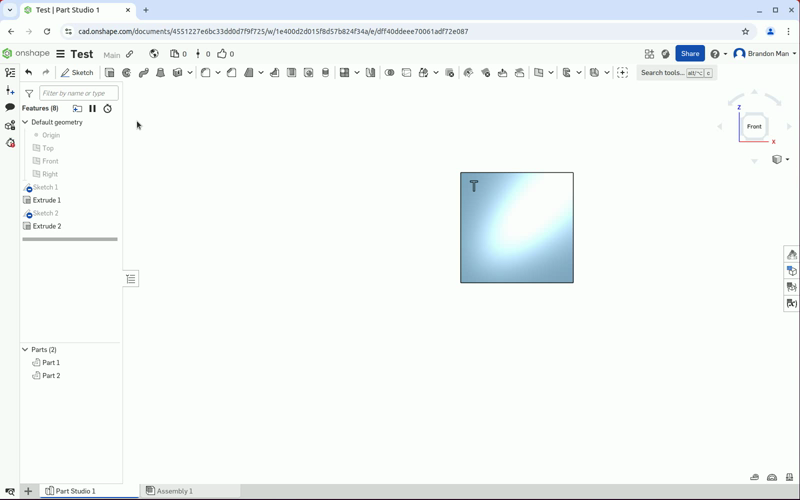
key(shift+h)
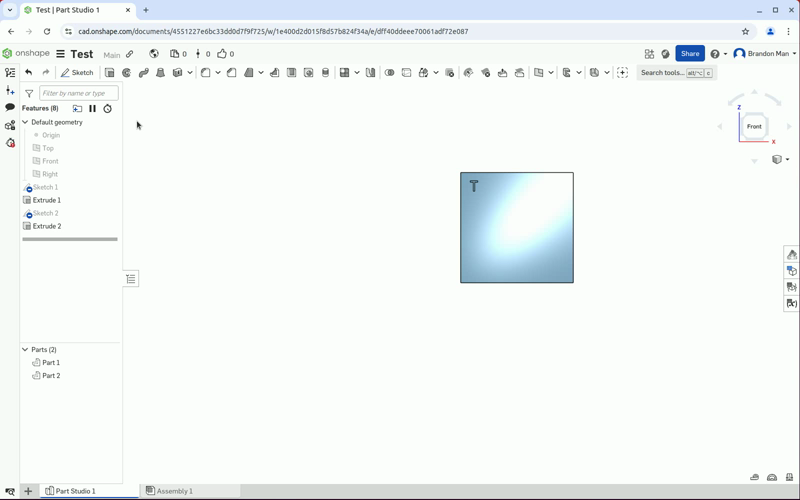
mouse_move(73, 189)
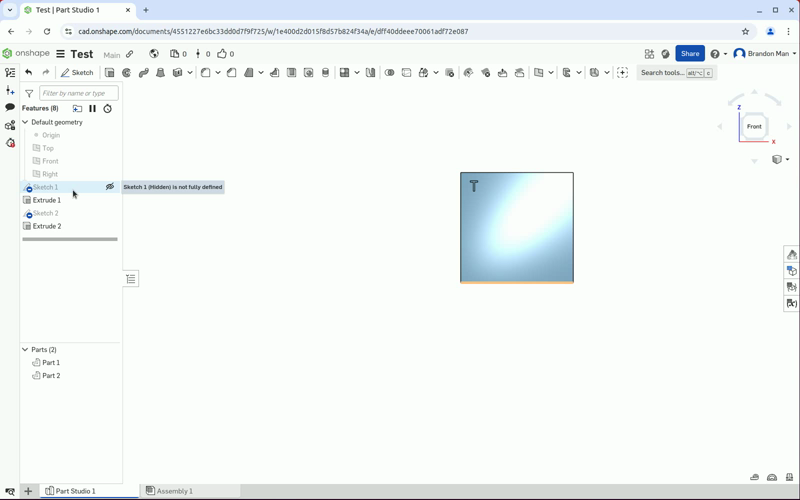
click(73, 189)
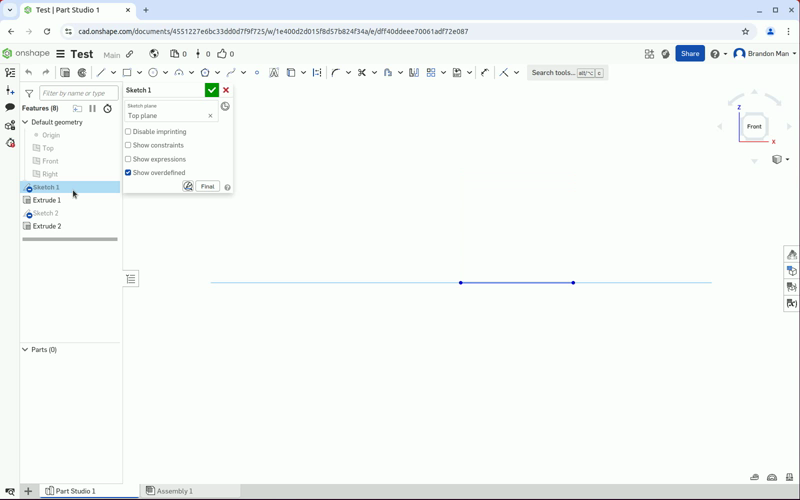
mouse_move(229, 92)
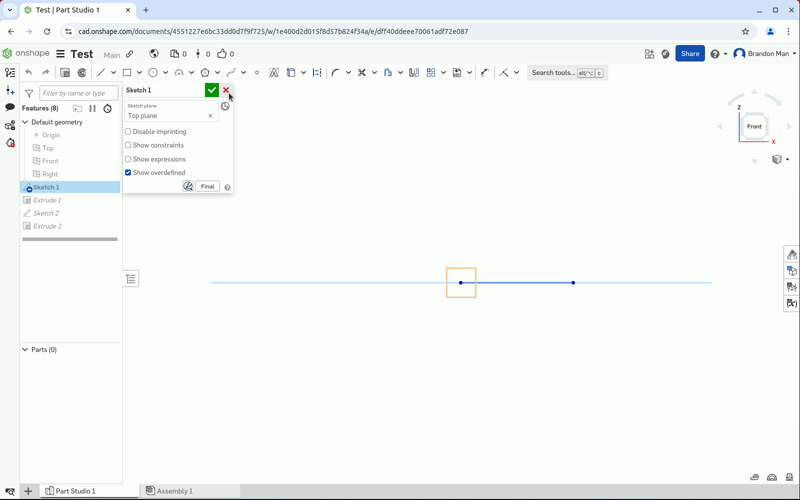
click(229, 92)
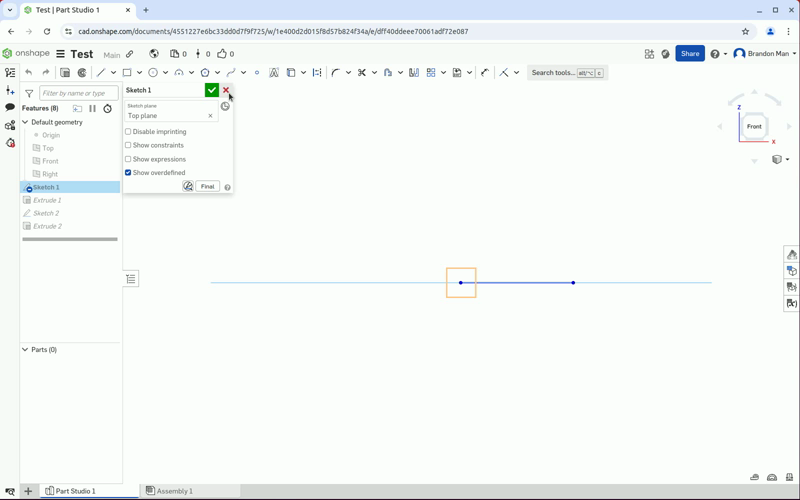
key(shift+s)
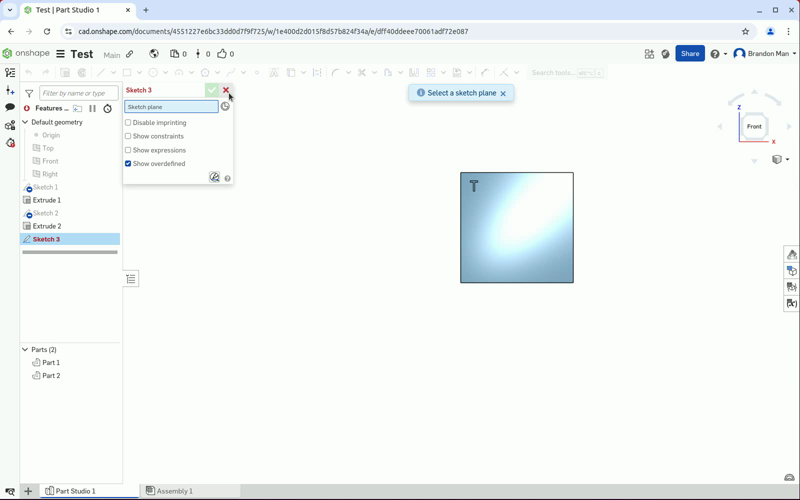
mouse_move(73, 163)
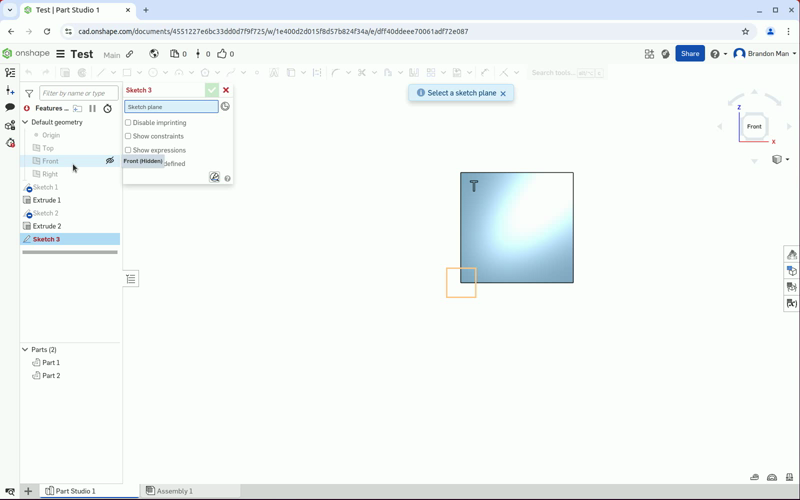
click(73, 163)
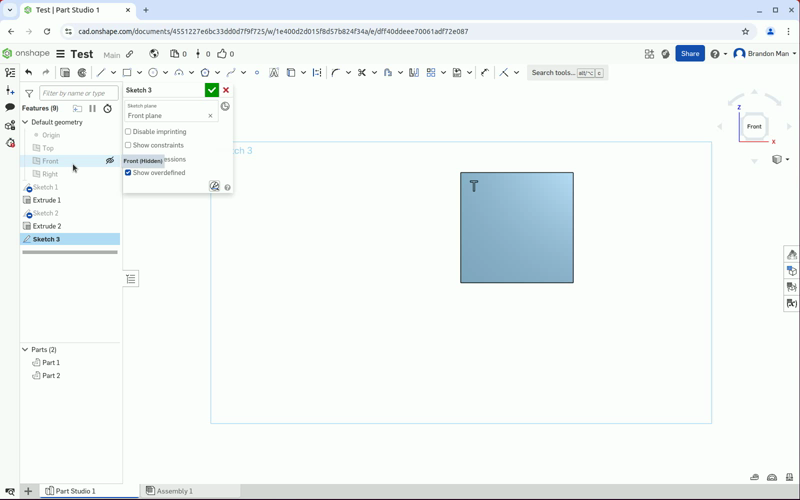
mouse_move(73, 352)
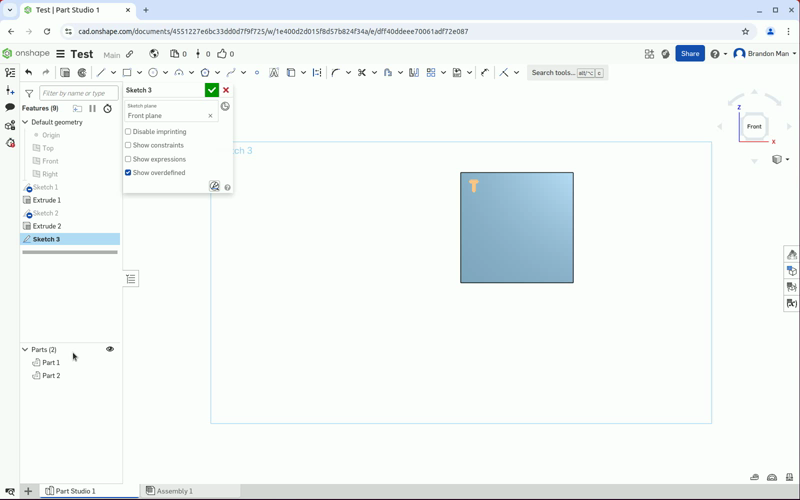
key(y)
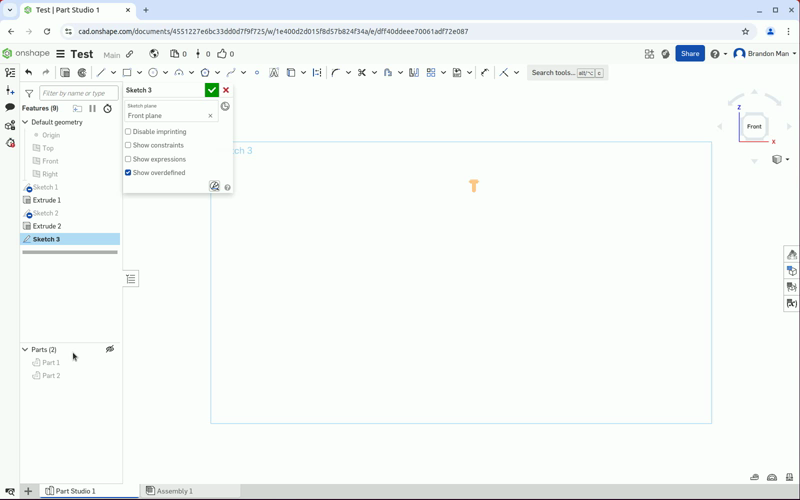
key(l)
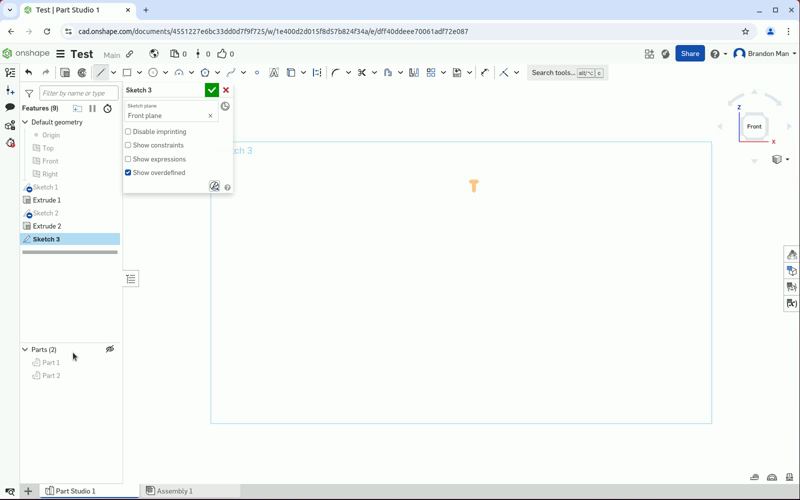
key_down(shift)
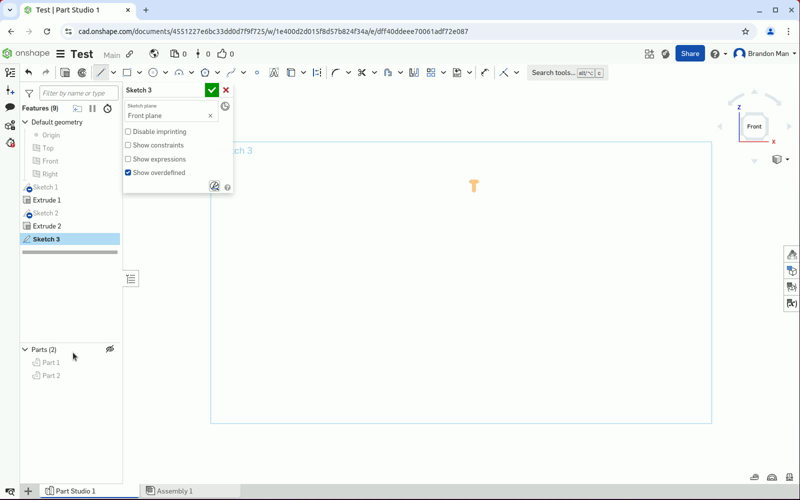
mouse_move(477, 187)
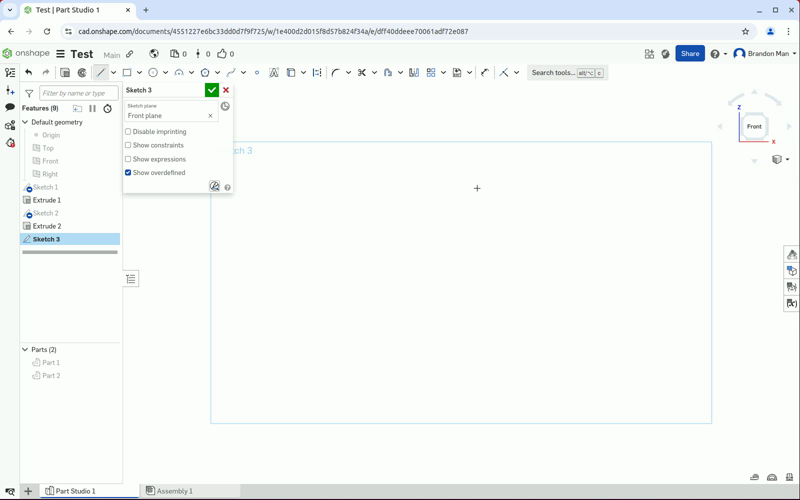
click(477, 187)
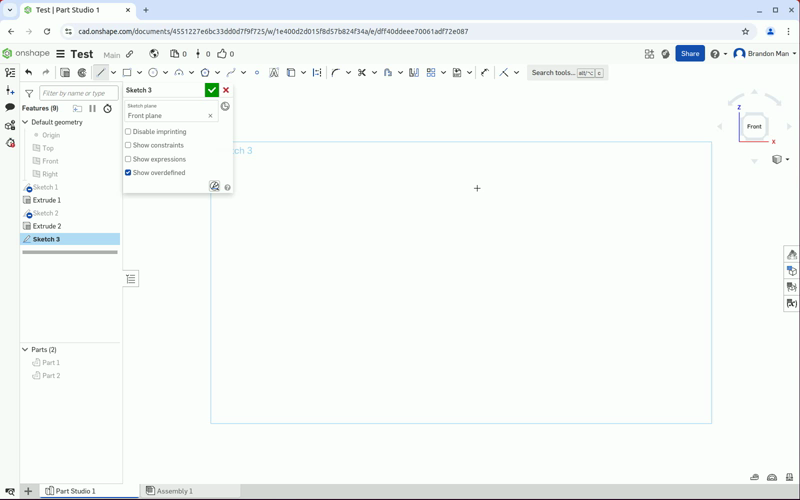
key_up(shift)
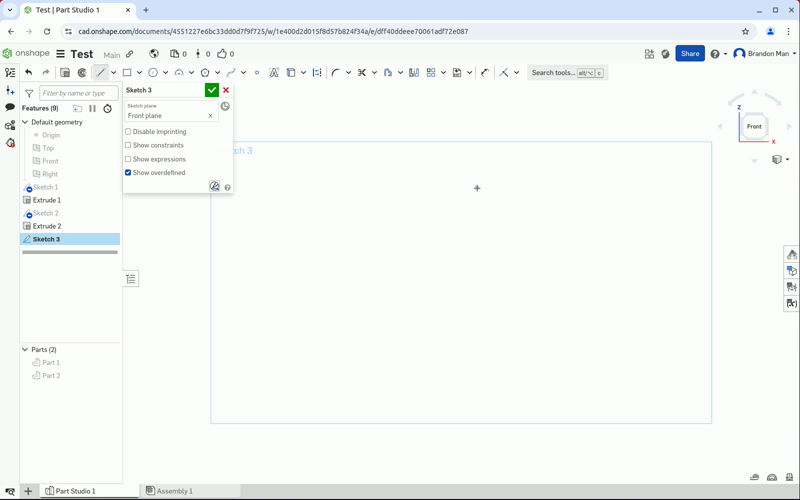
key_down(shift)
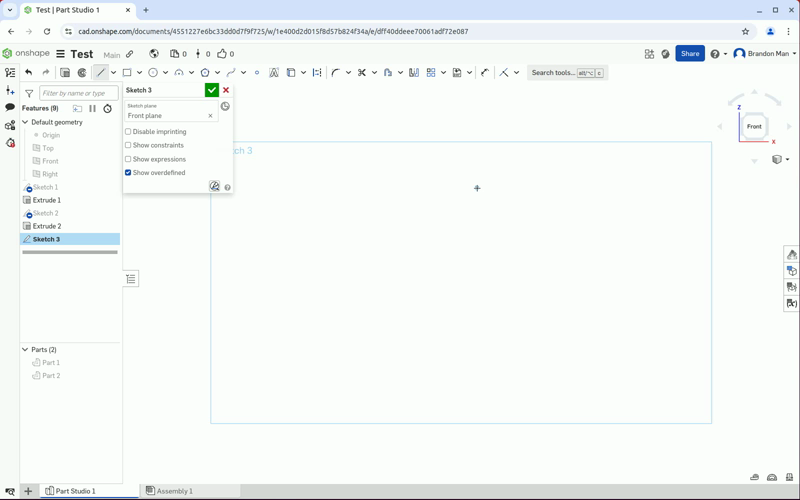
mouse_move(507, 187)
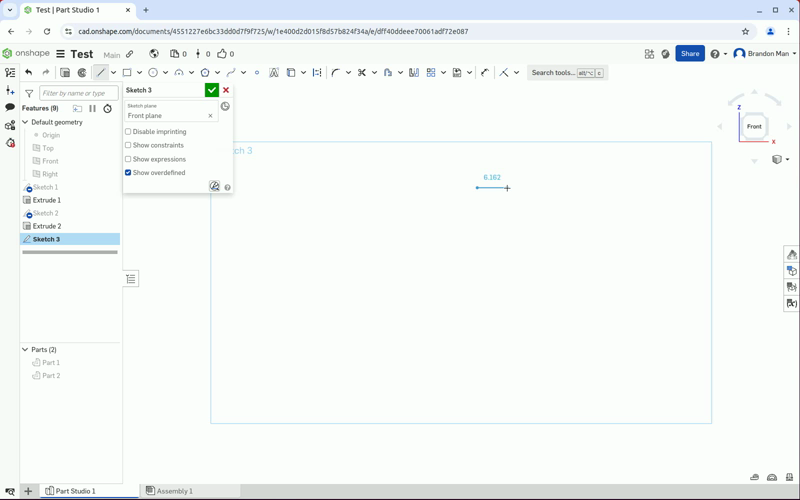
mouse_move(481, 187)
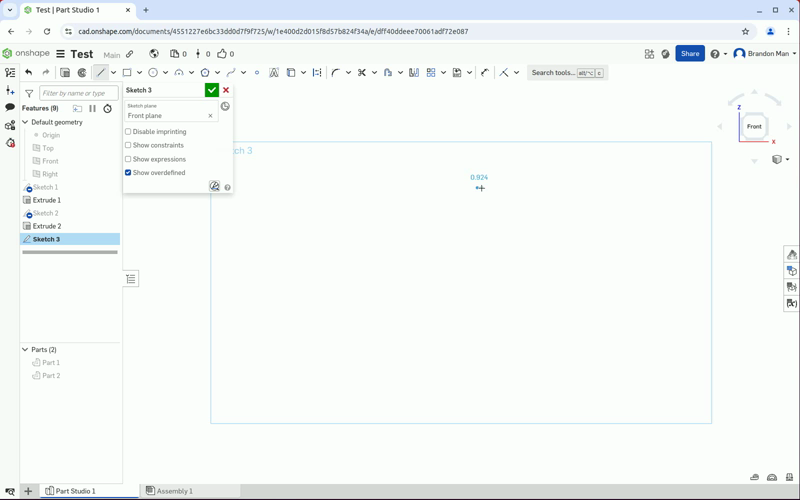
scroll(6)
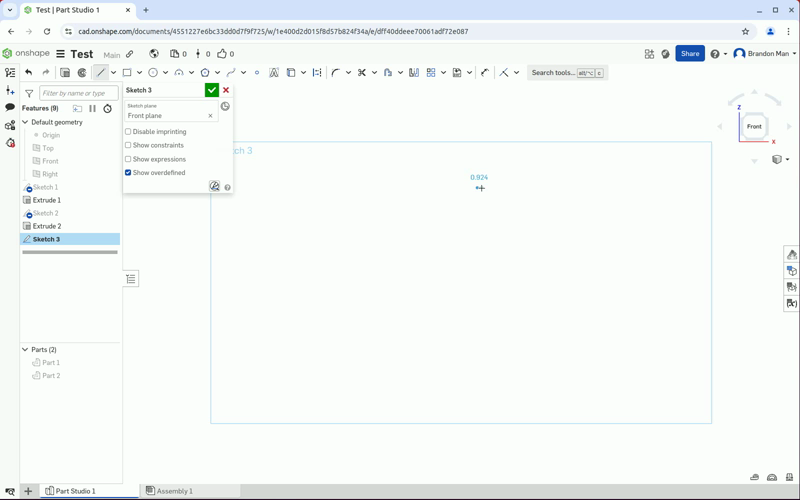
scroll(6)
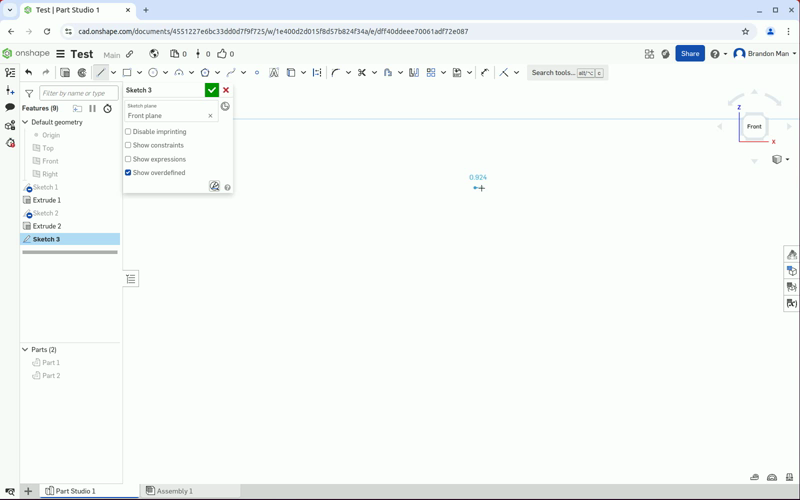
scroll(6)
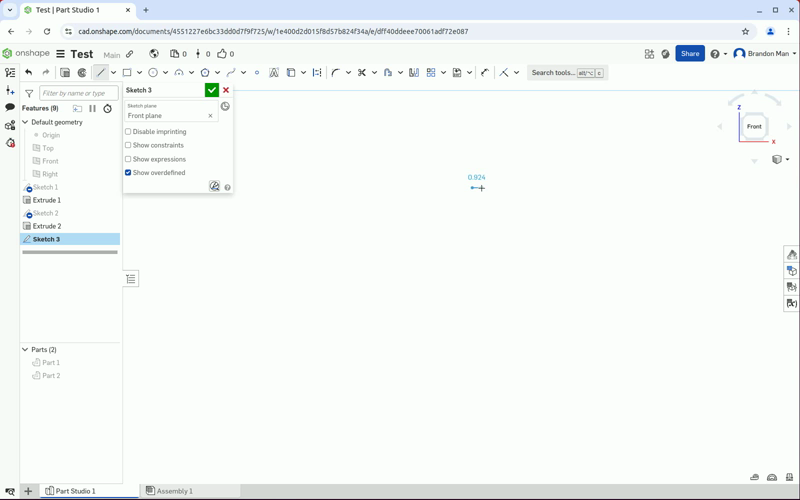
scroll(6)
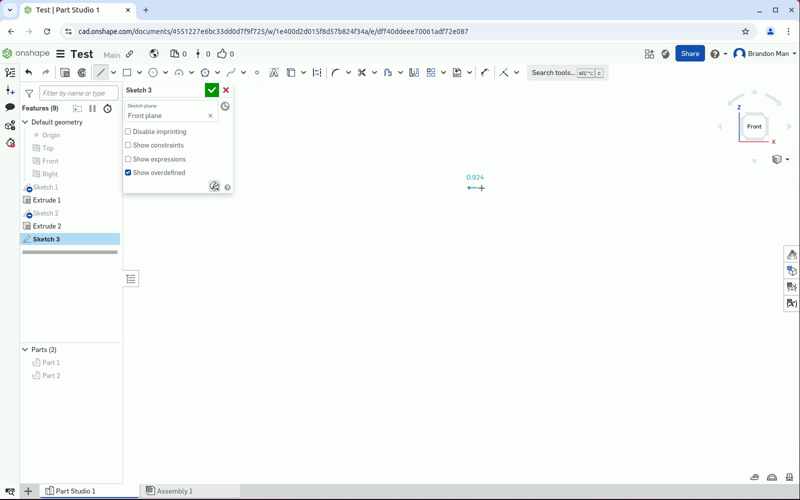
scroll(6)
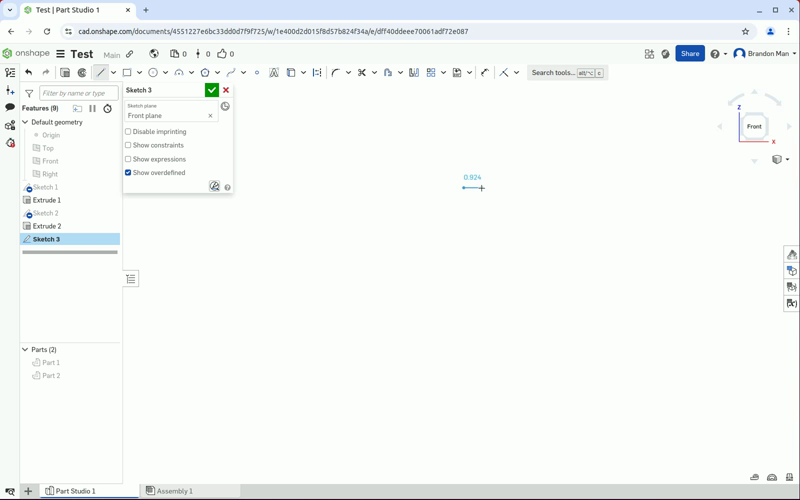
scroll(6)
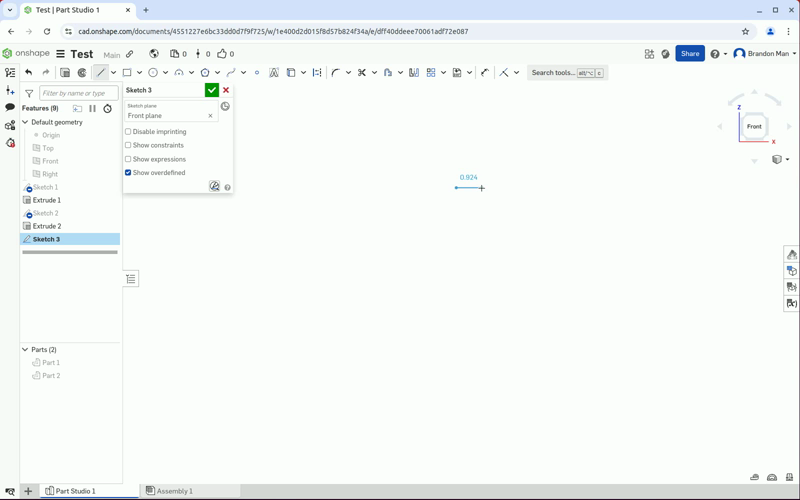
scroll(6)
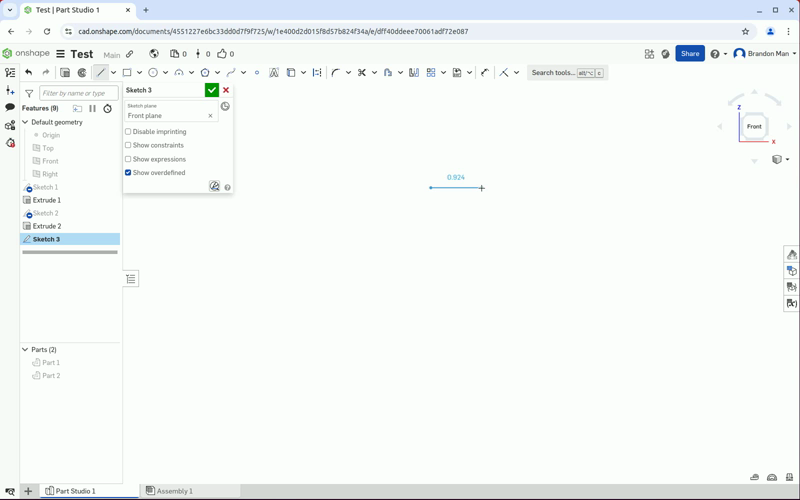
click(481, 187)
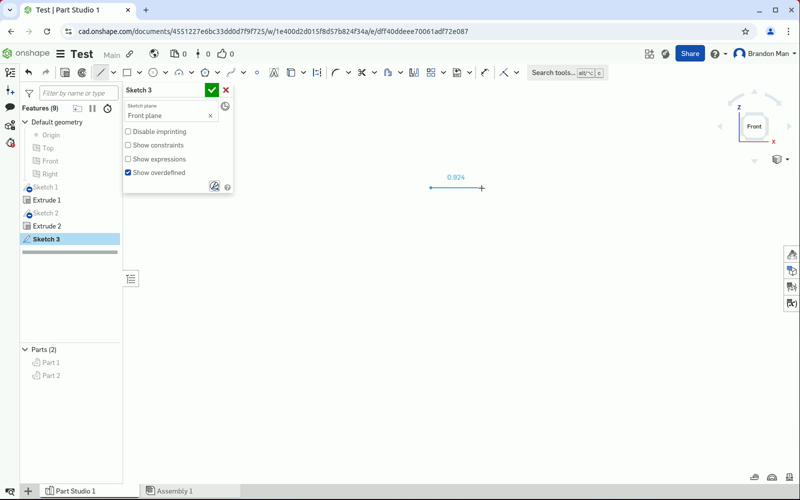
scroll(-6)
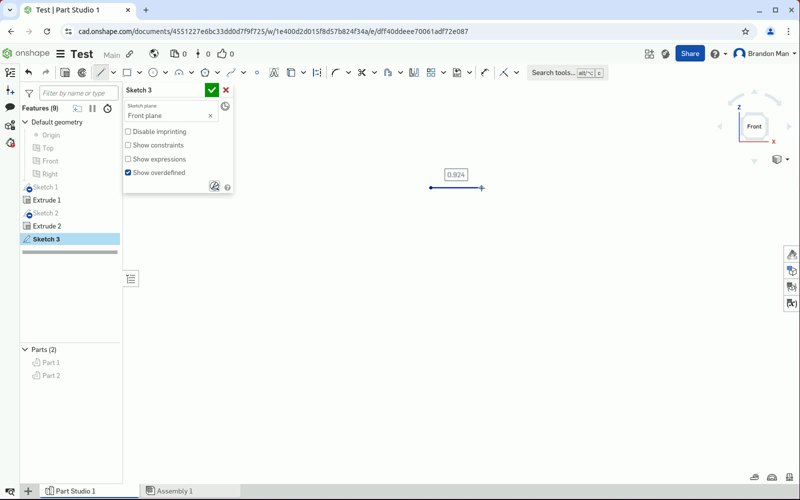
scroll(-6)
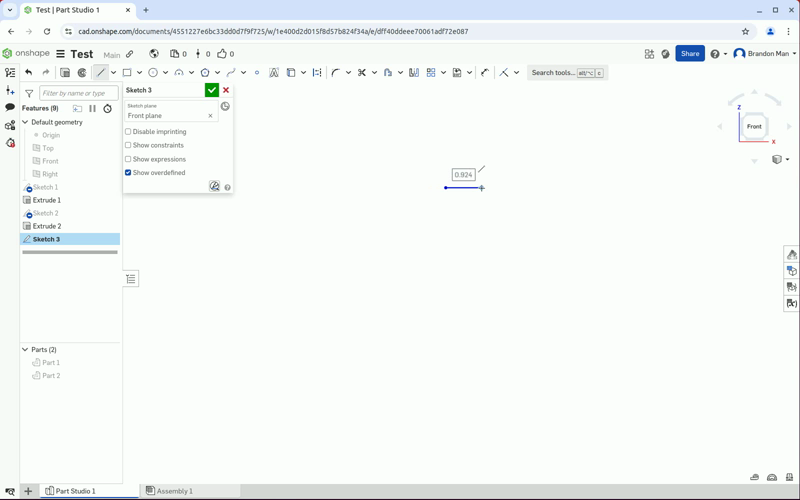
scroll(-6)
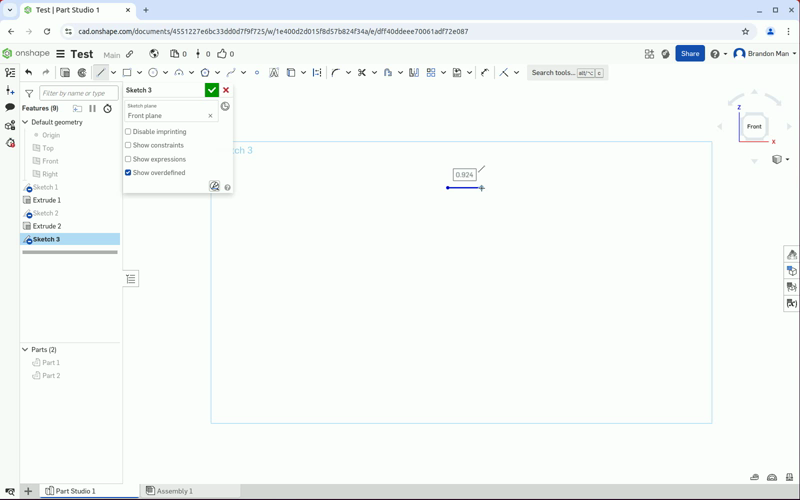
scroll(-6)
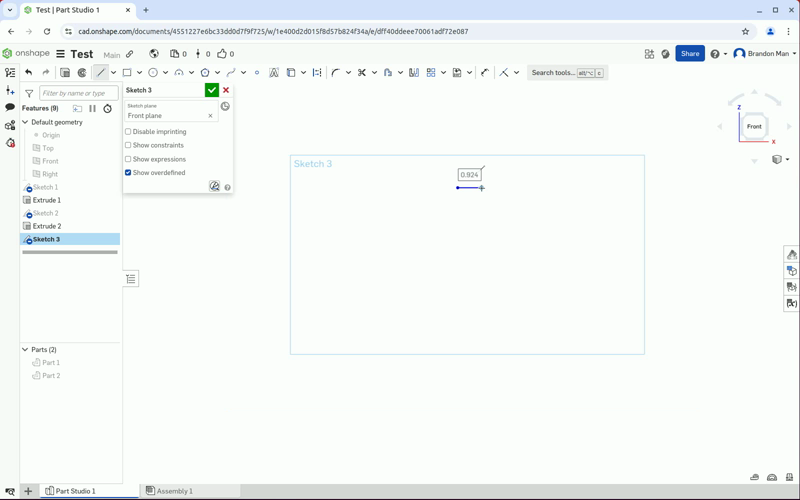
scroll(-6)
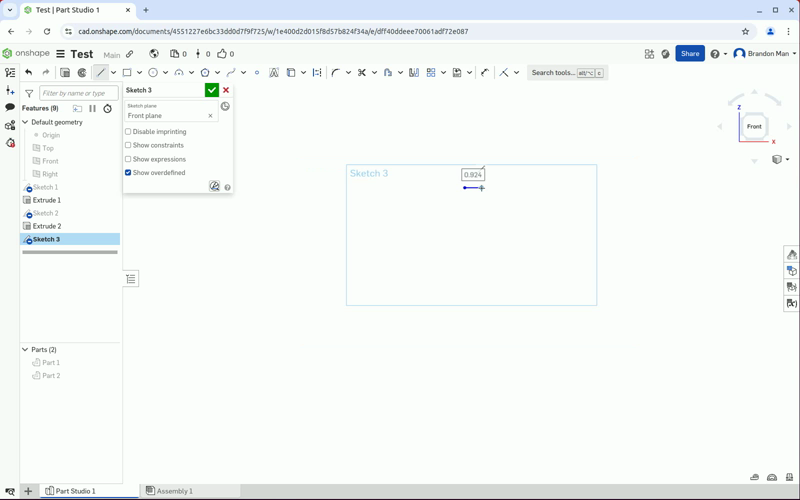
scroll(-6)
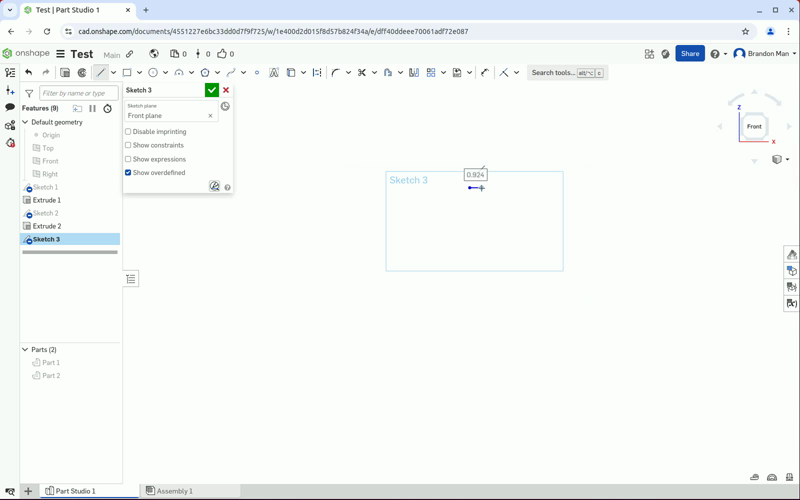
scroll(-6)
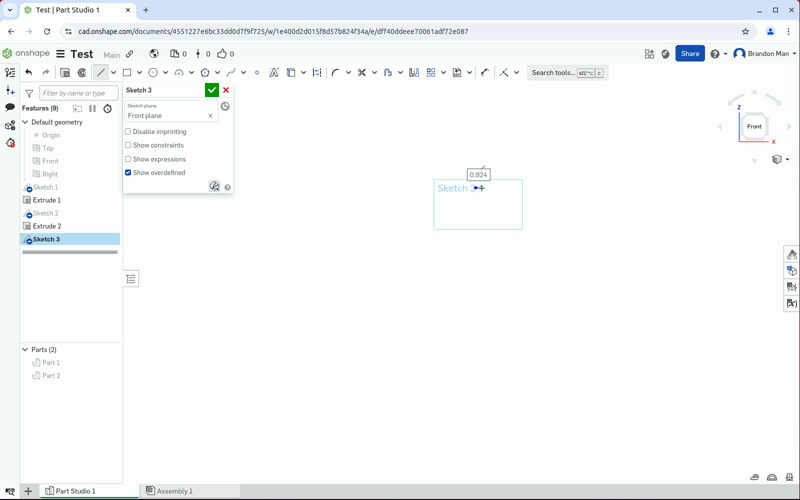
key_up(shift)
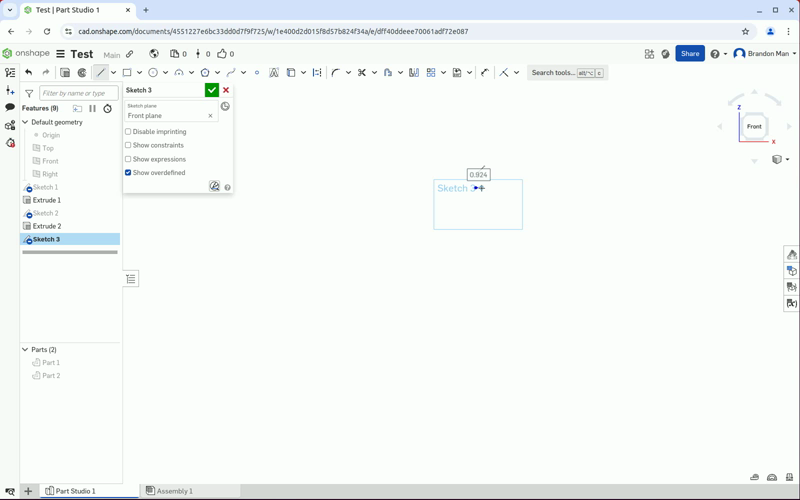
key_down(shift)
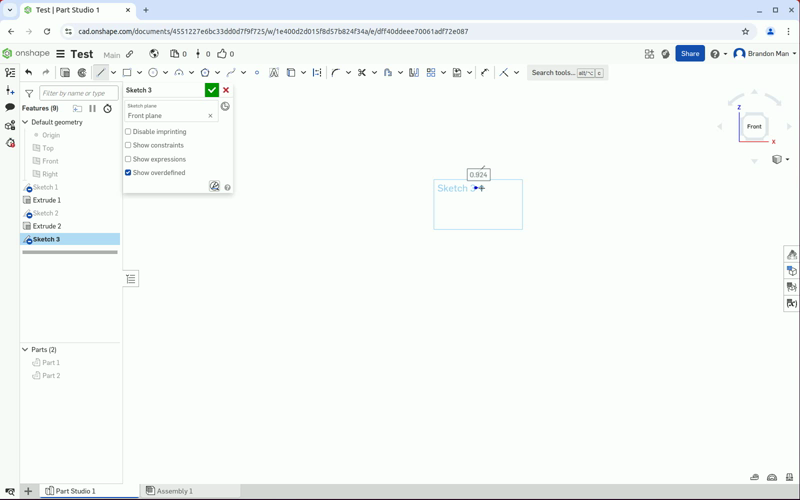
mouse_move(511, 187)
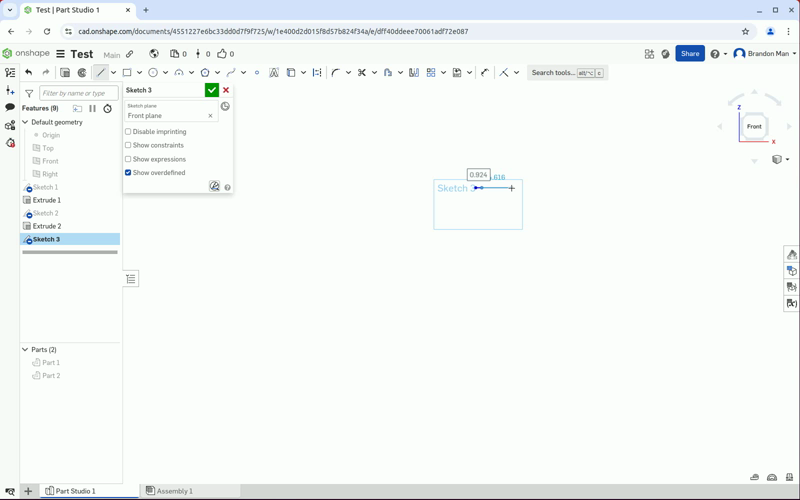
mouse_move(481, 186)
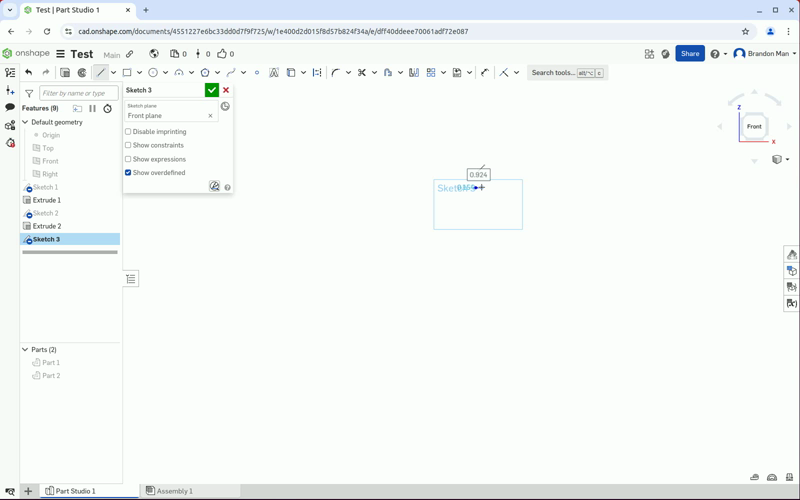
scroll(6)
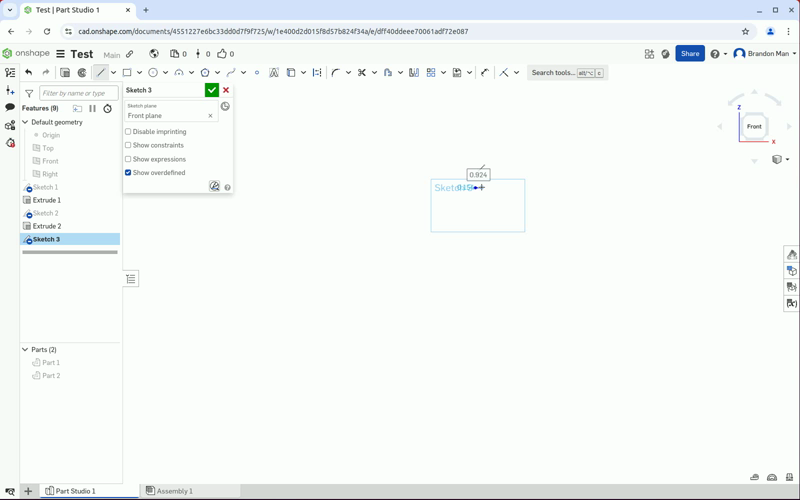
scroll(6)
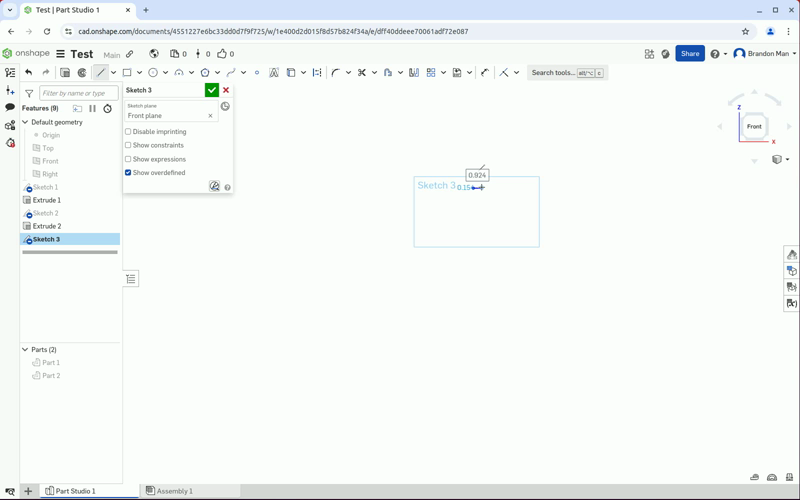
scroll(6)
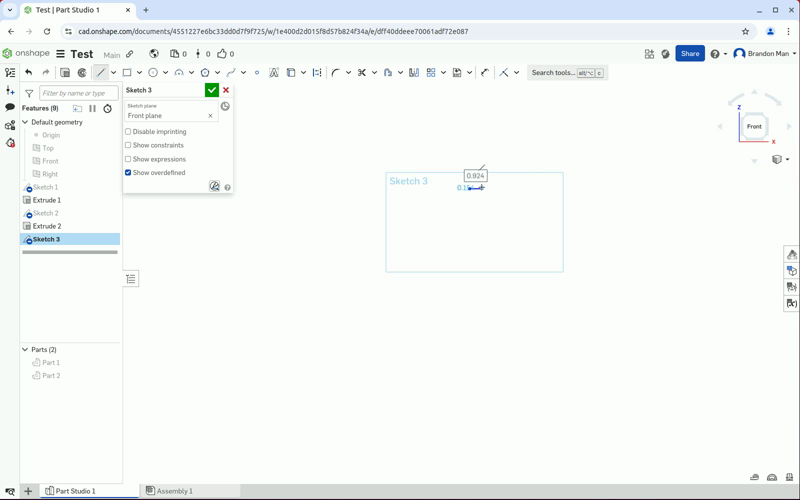
scroll(6)
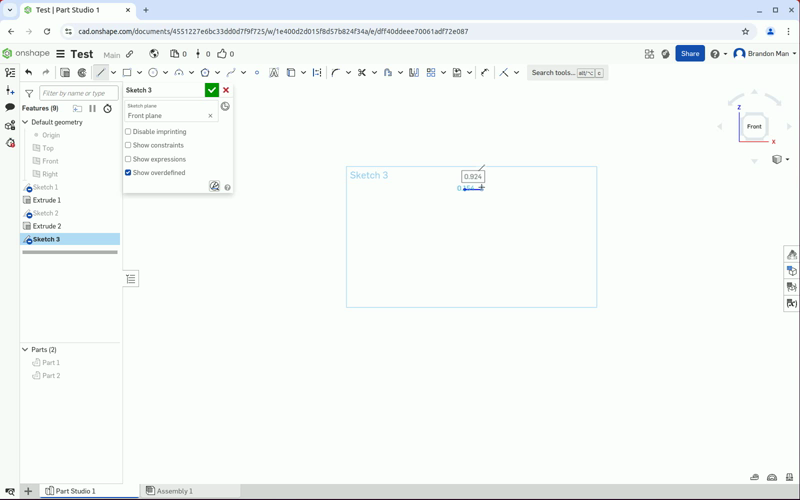
scroll(6)
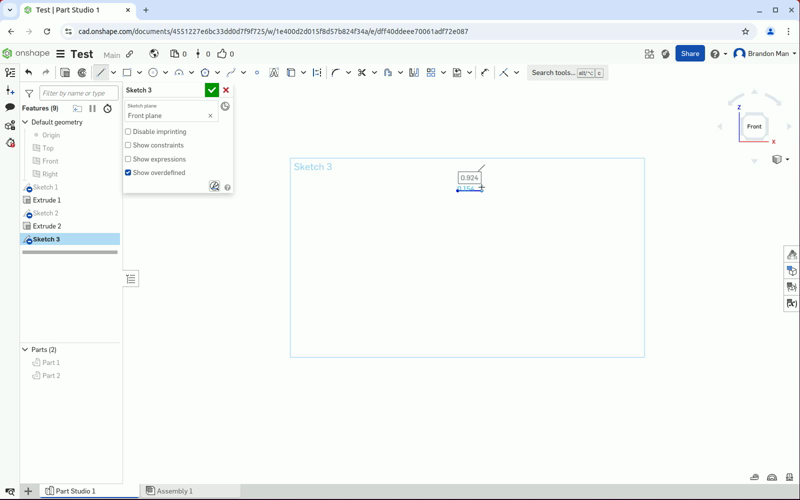
scroll(6)
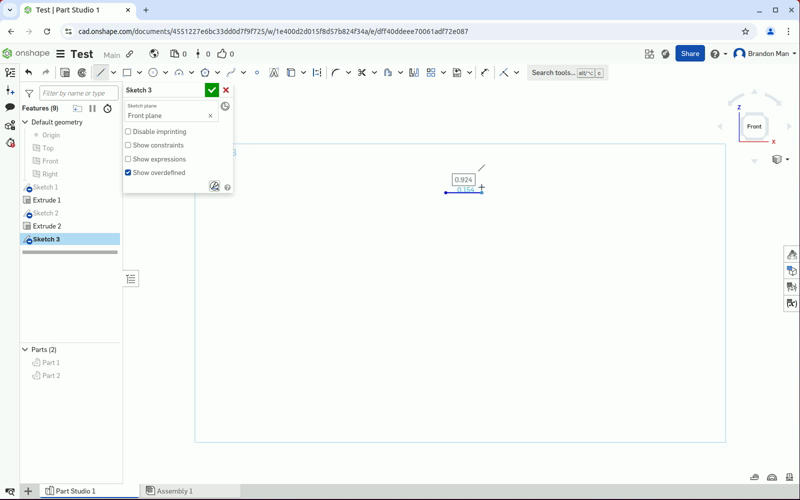
scroll(6)
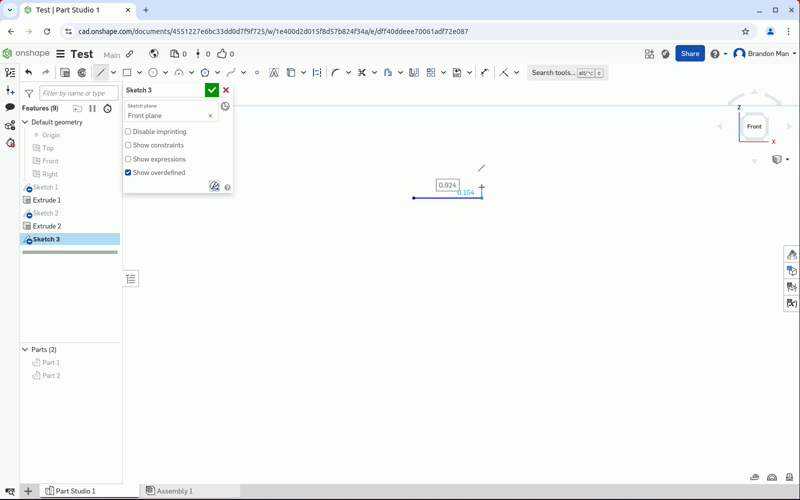
click(481, 186)
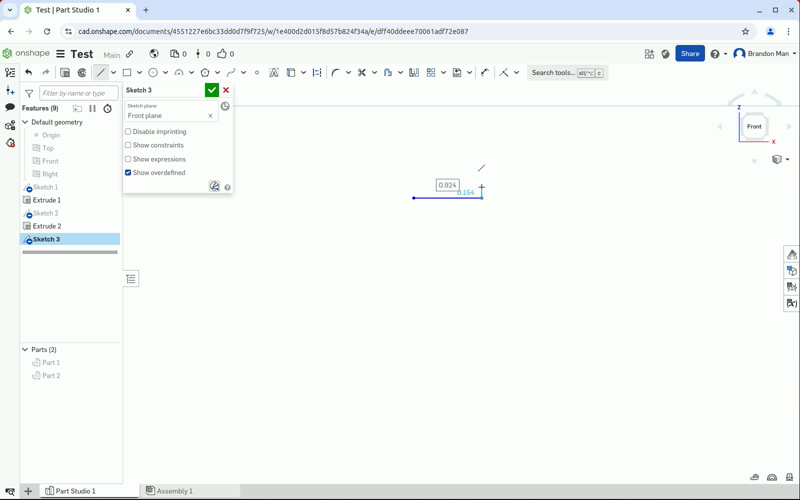
scroll(-6)
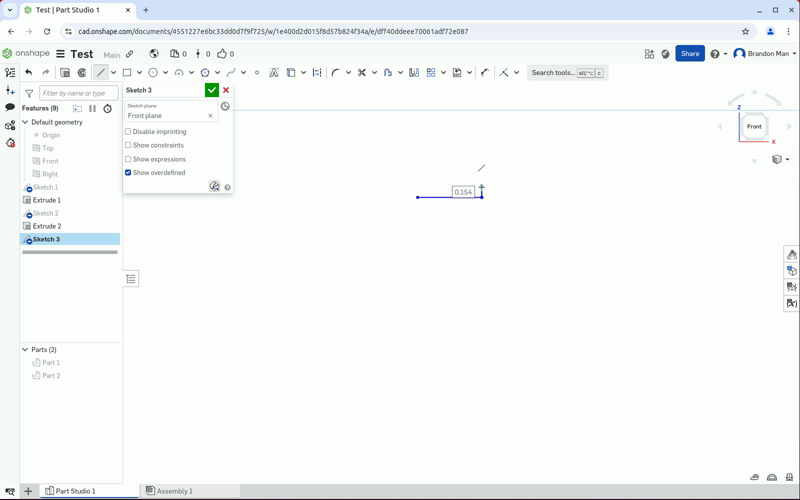
scroll(-6)
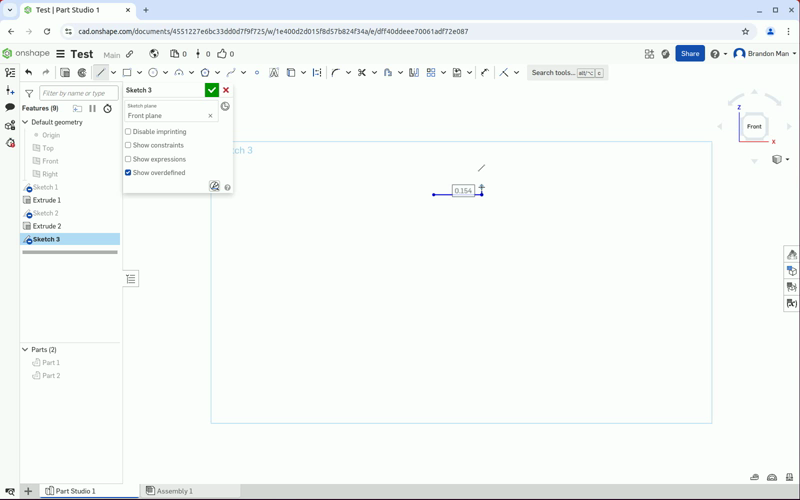
scroll(-6)
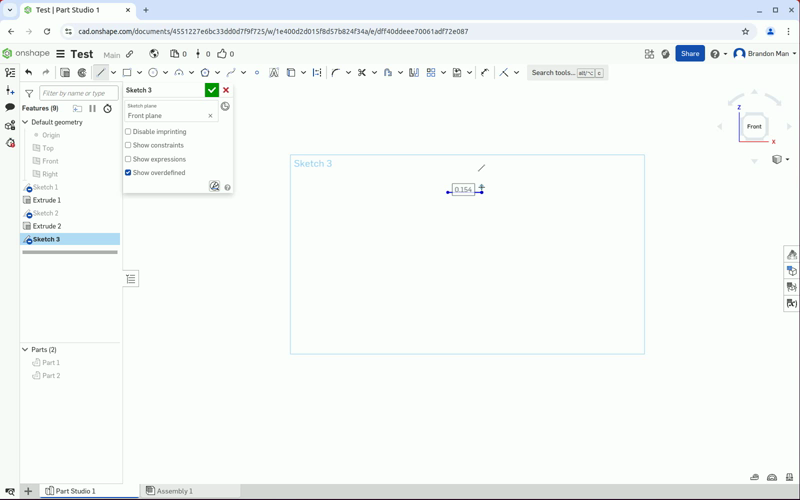
scroll(-6)
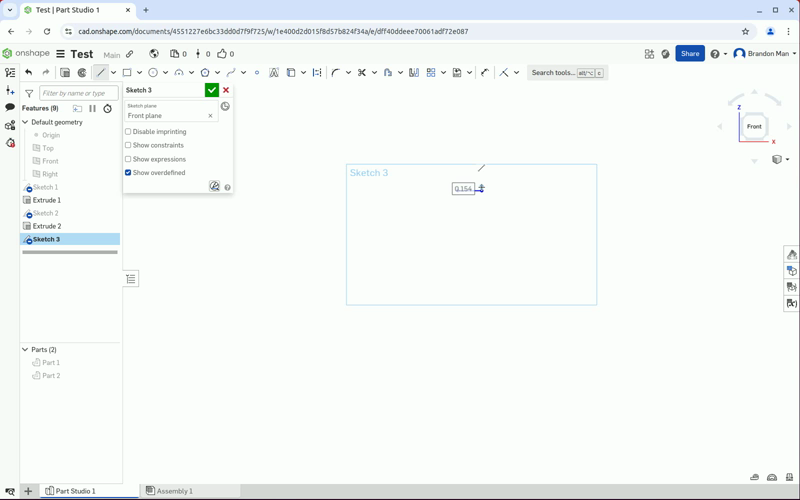
scroll(-6)
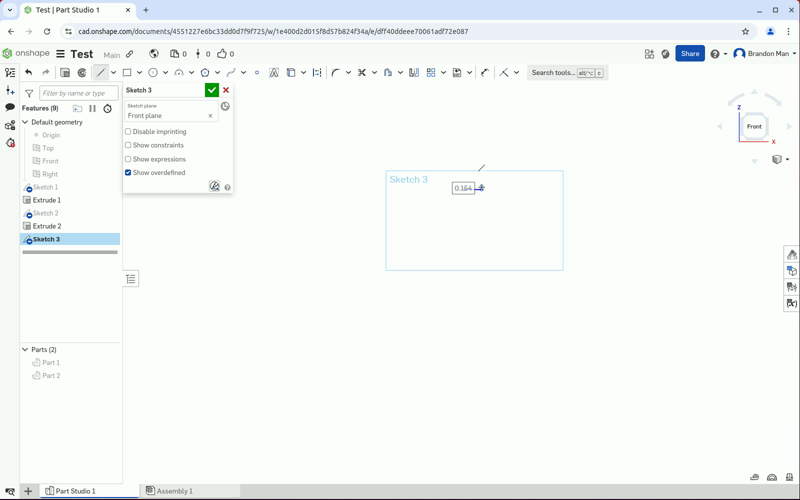
scroll(-6)
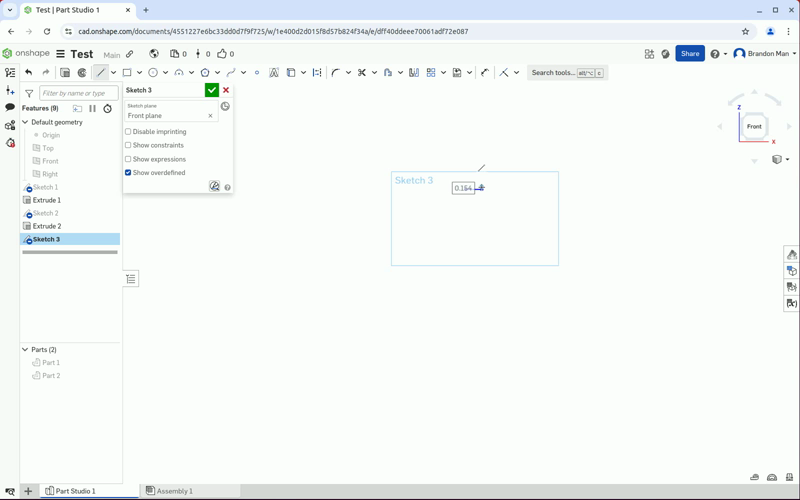
scroll(-6)
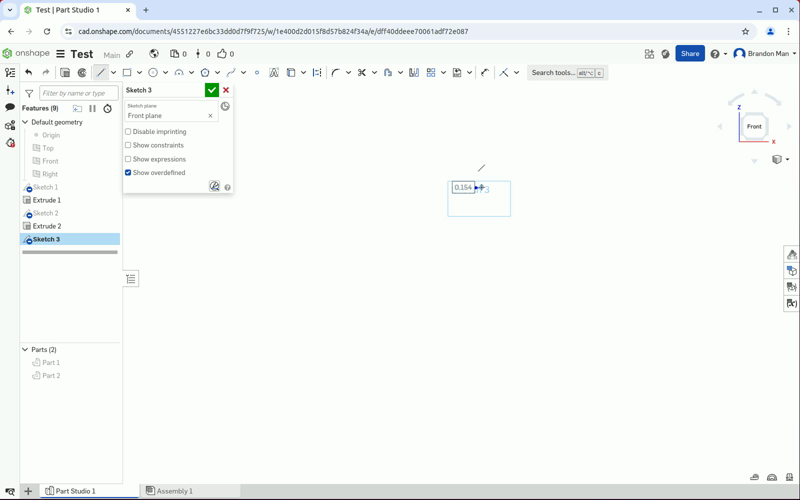
key_up(shift)
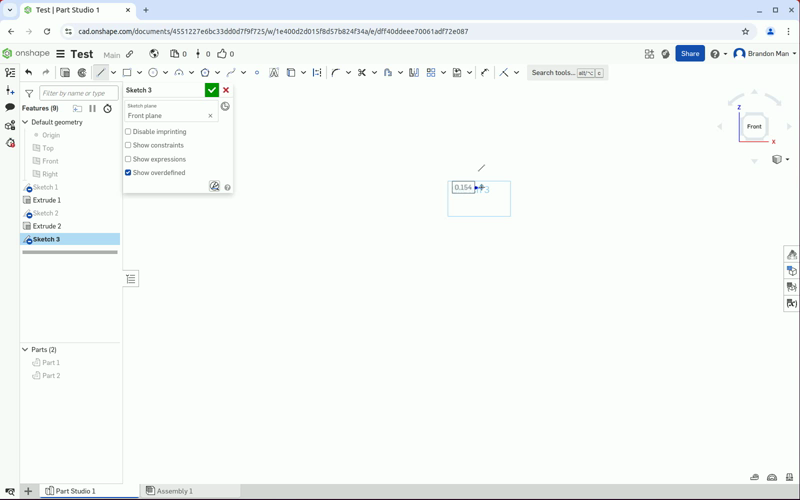
key_down(shift)
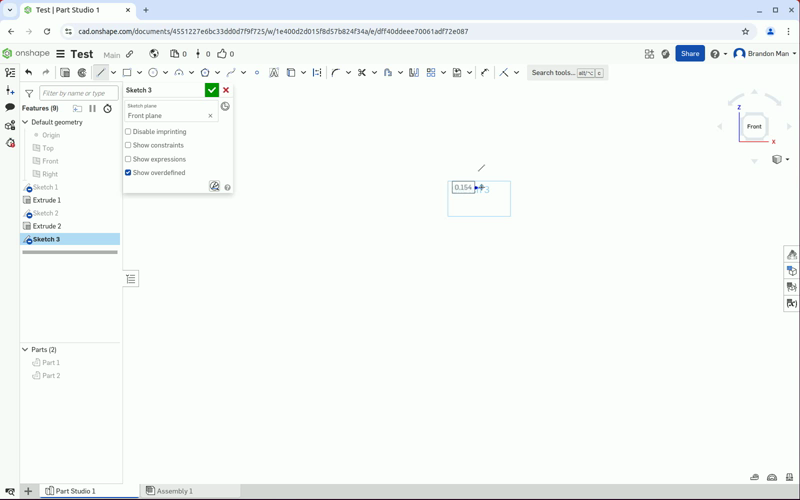
mouse_move(511, 186)
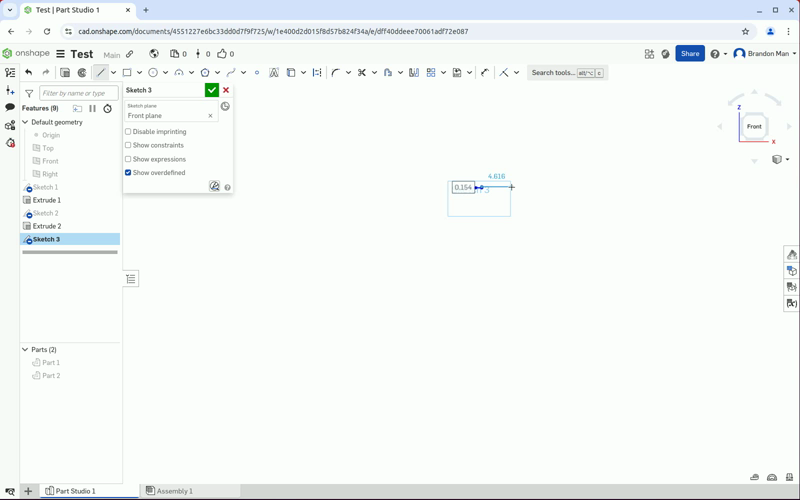
mouse_move(477, 186)
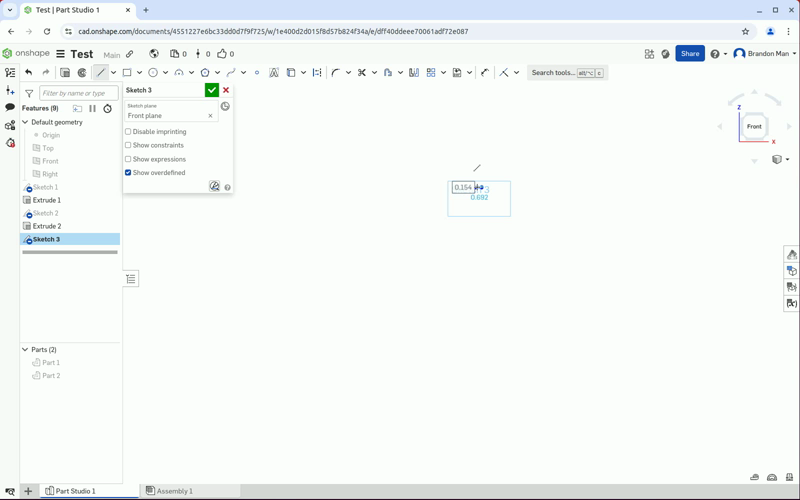
scroll(6)
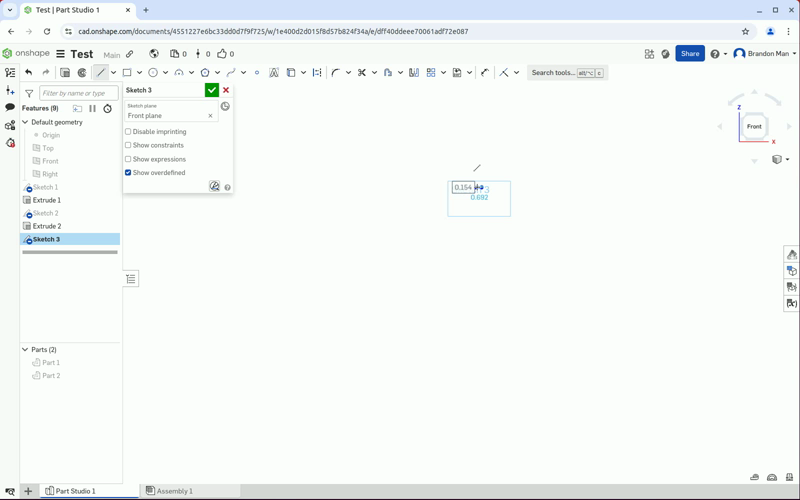
scroll(6)
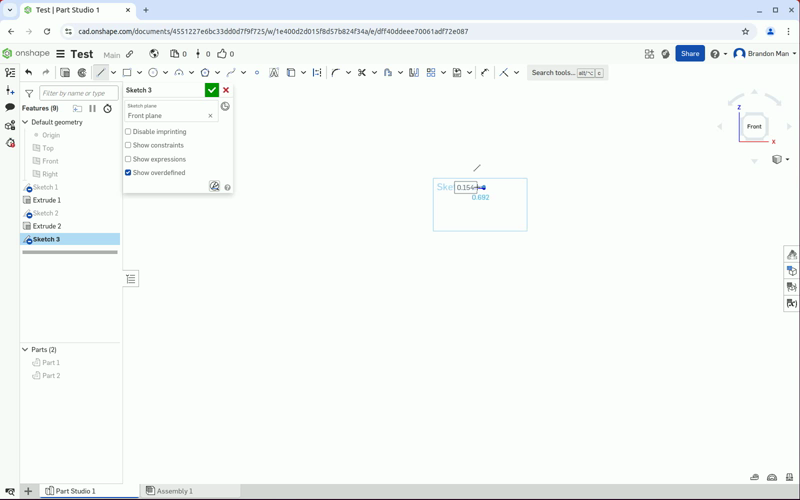
scroll(6)
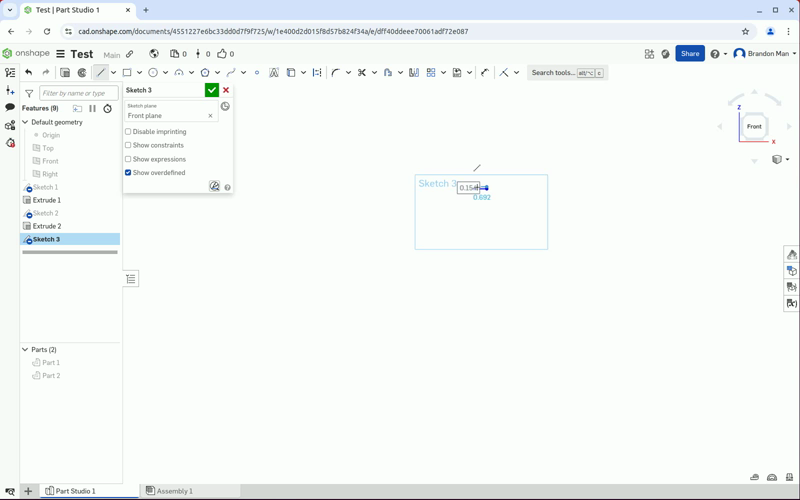
scroll(6)
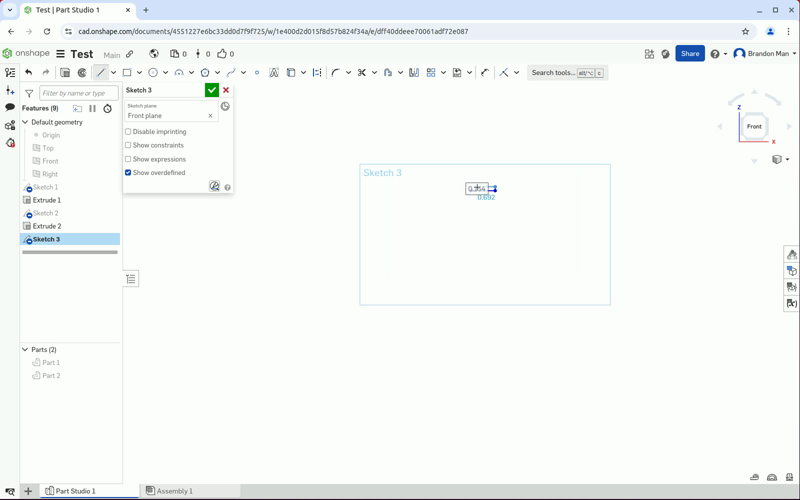
scroll(6)
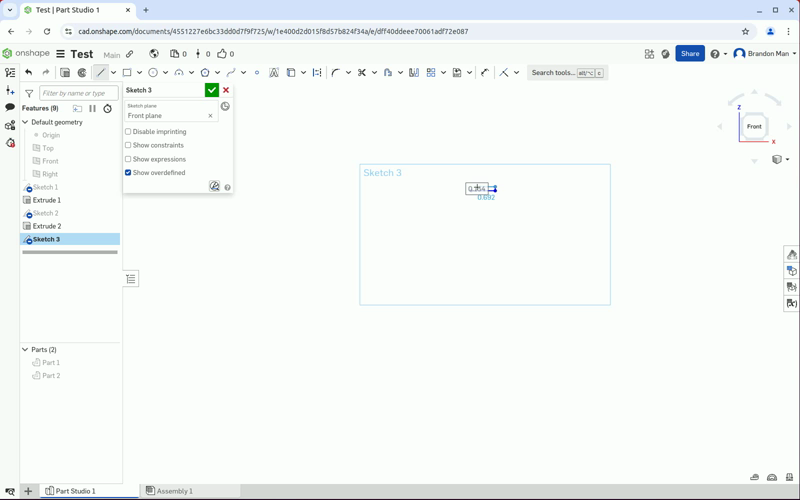
scroll(6)
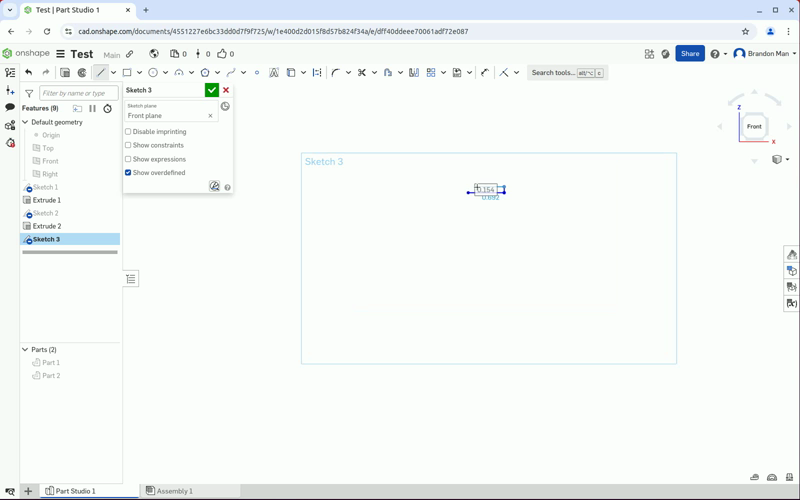
scroll(6)
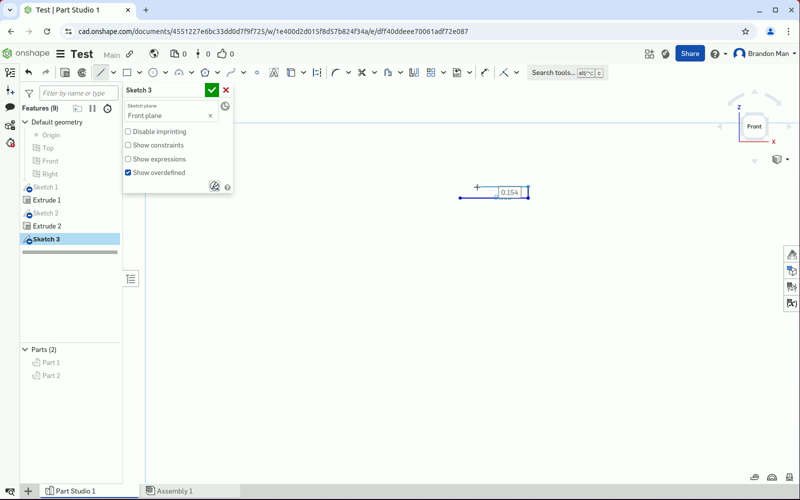
click(477, 186)
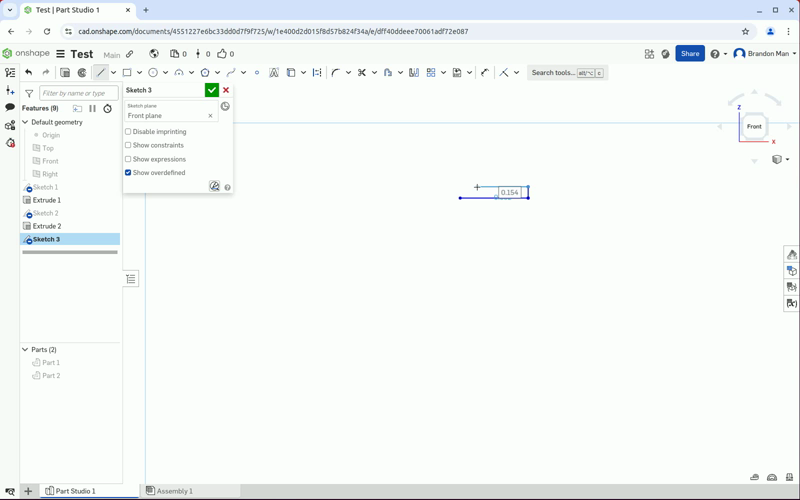
scroll(-6)
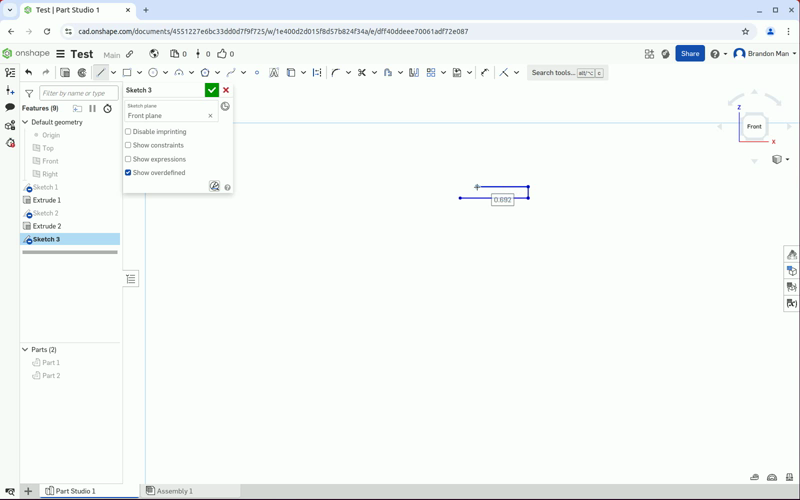
scroll(-6)
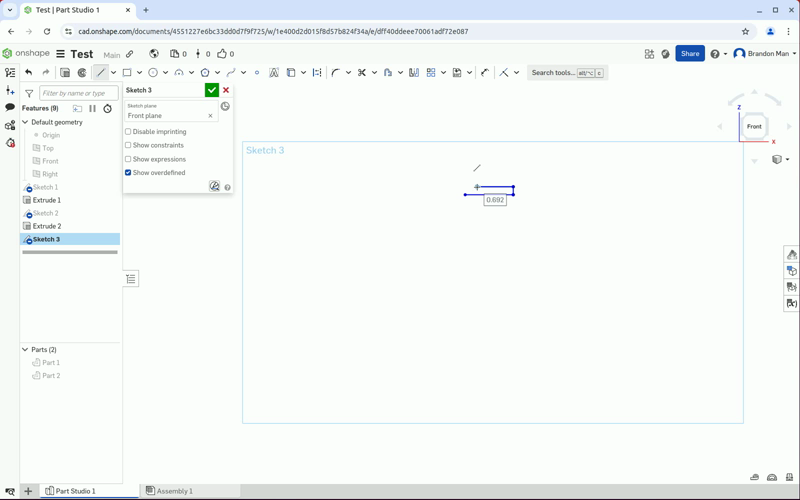
scroll(-6)
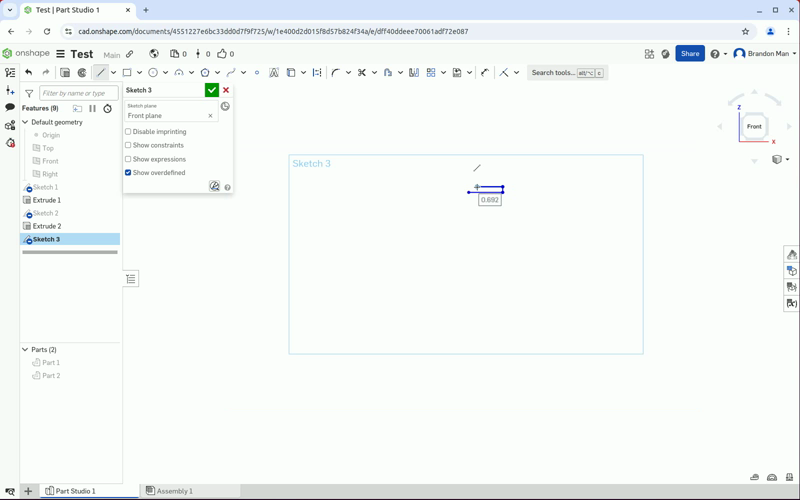
scroll(-6)
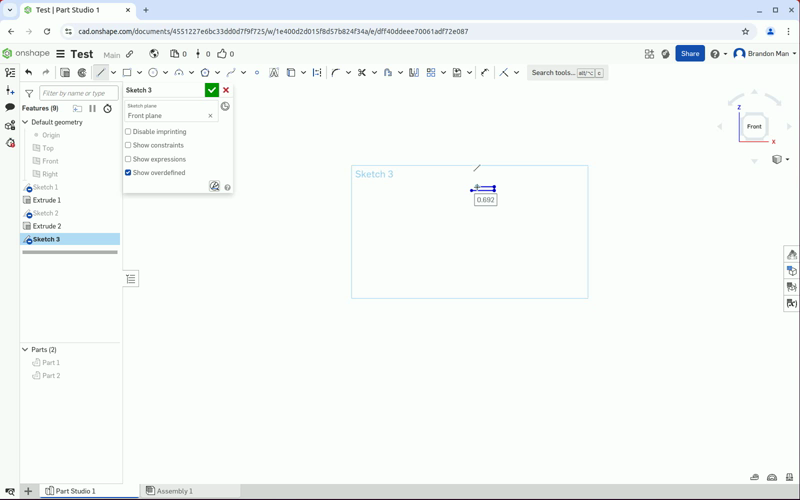
scroll(-6)
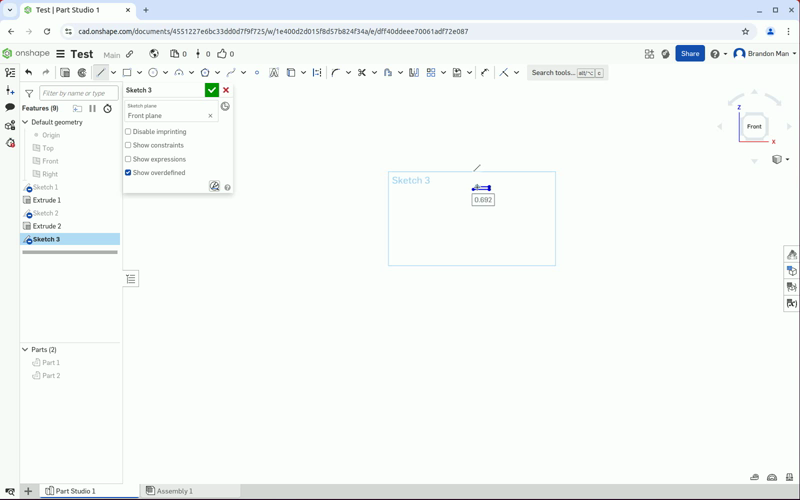
scroll(-6)
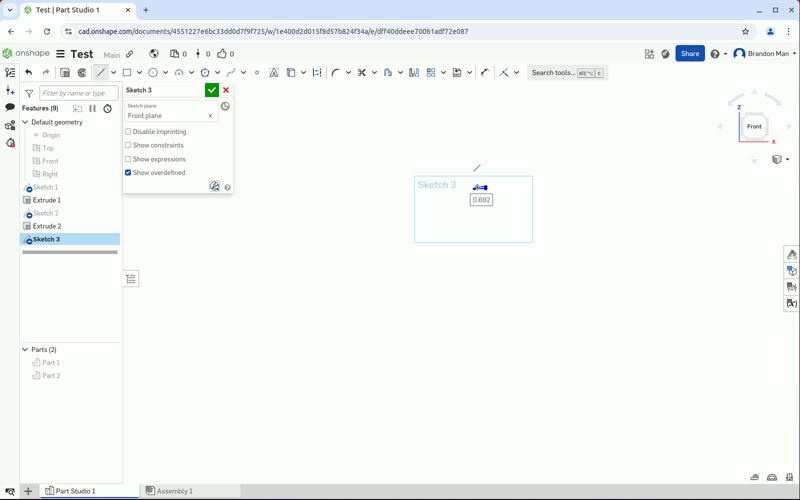
scroll(-6)
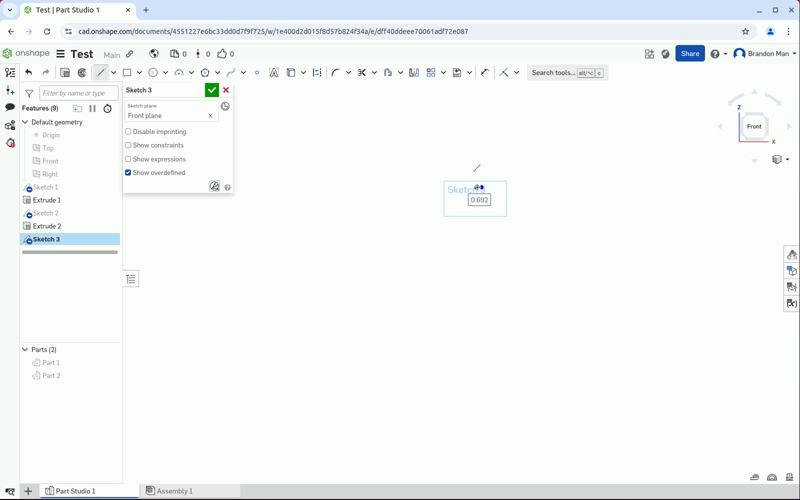
key_up(shift)
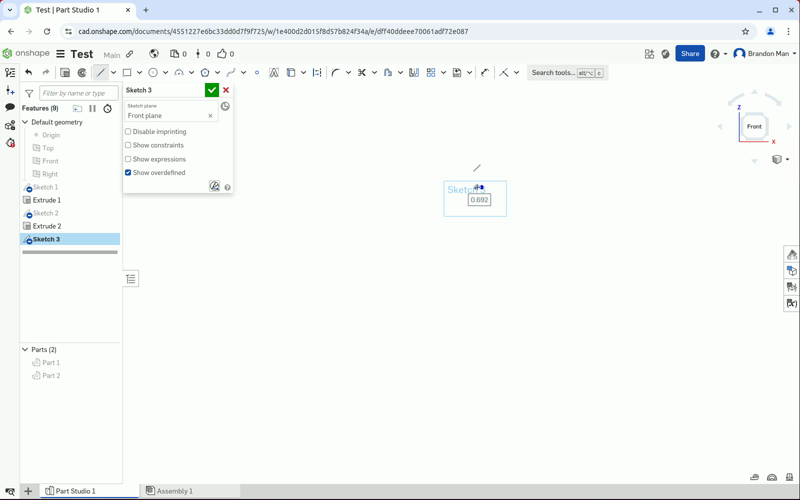
mouse_move(507, 186)
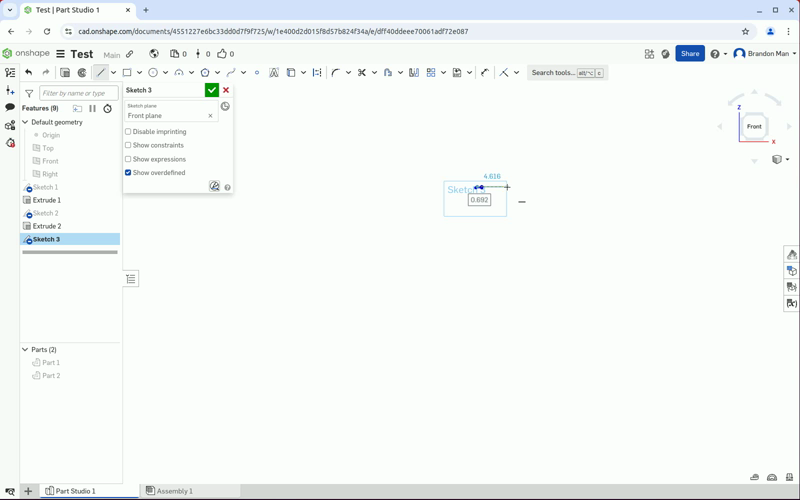
key_down(shift)
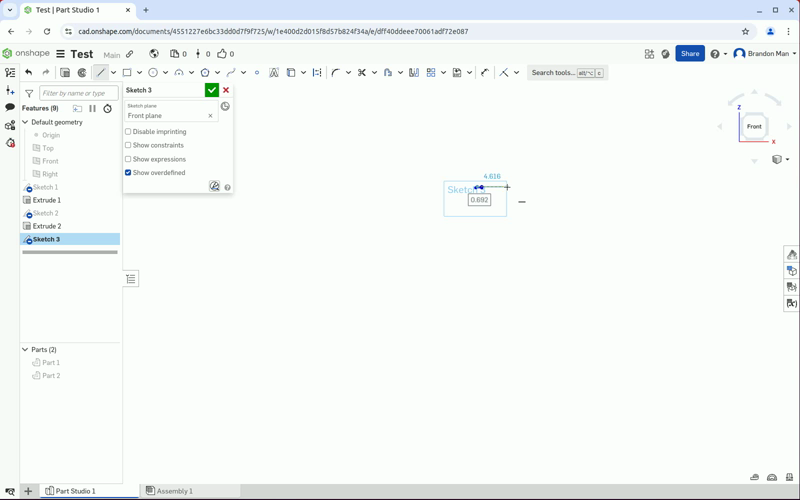
mouse_move(477, 187)
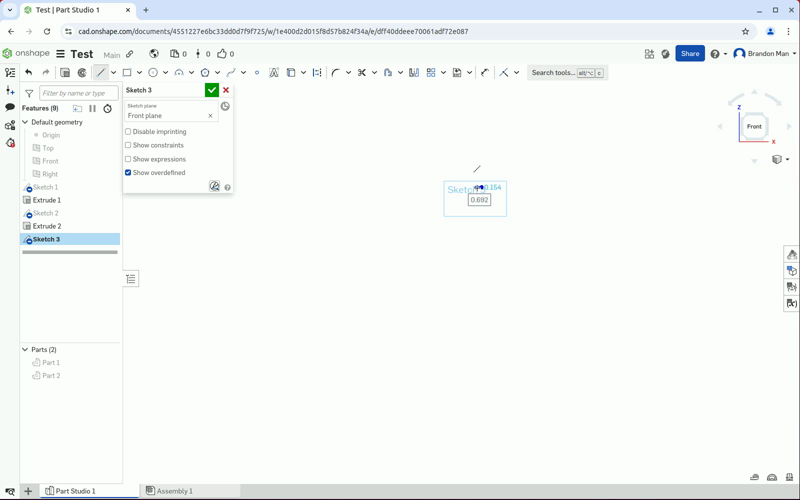
scroll(6)
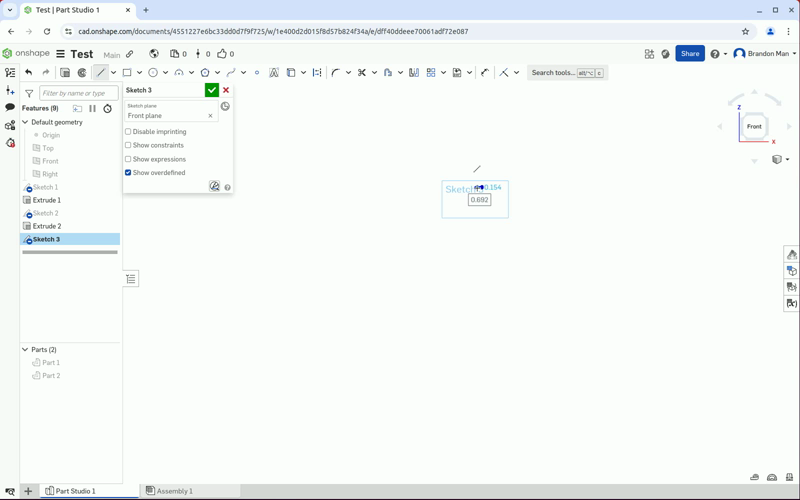
scroll(6)
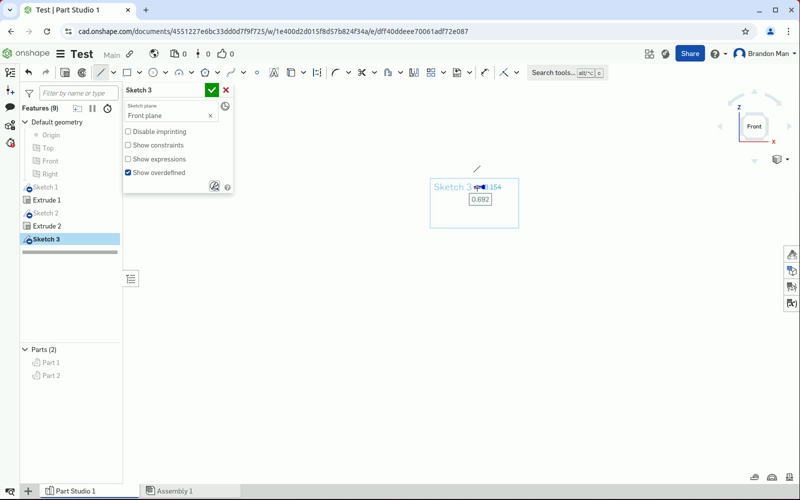
scroll(6)
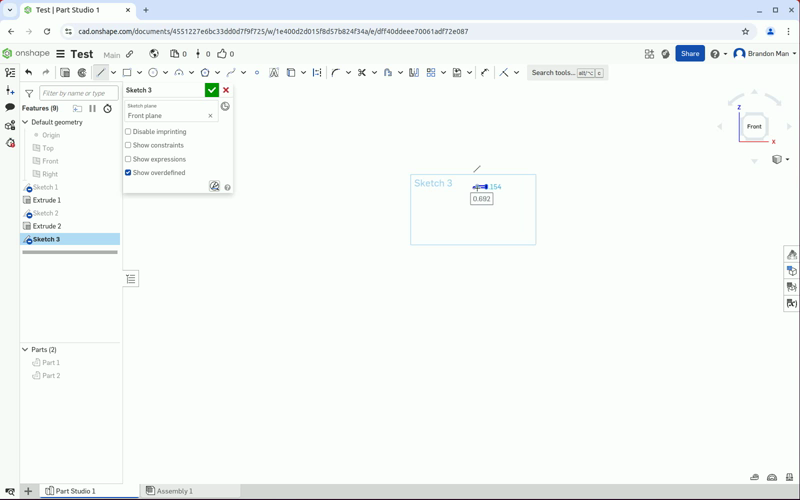
scroll(6)
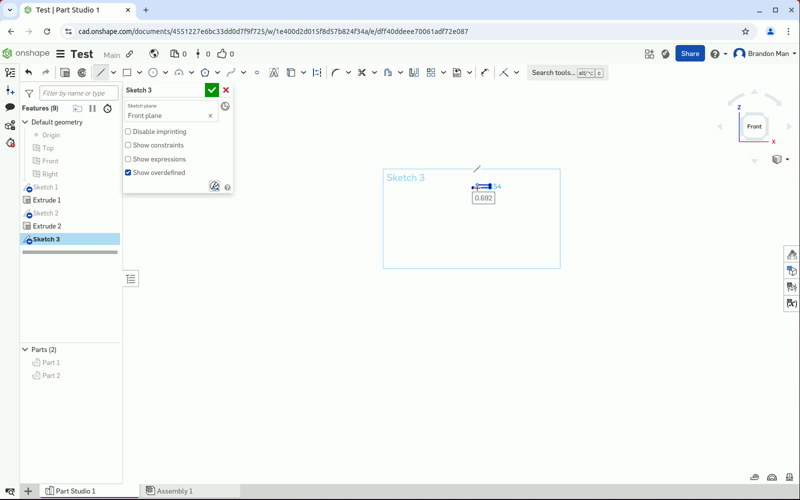
scroll(6)
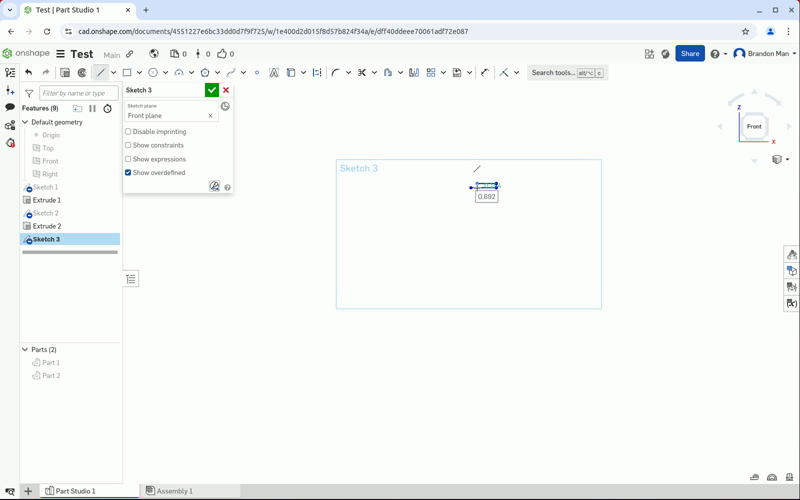
scroll(6)
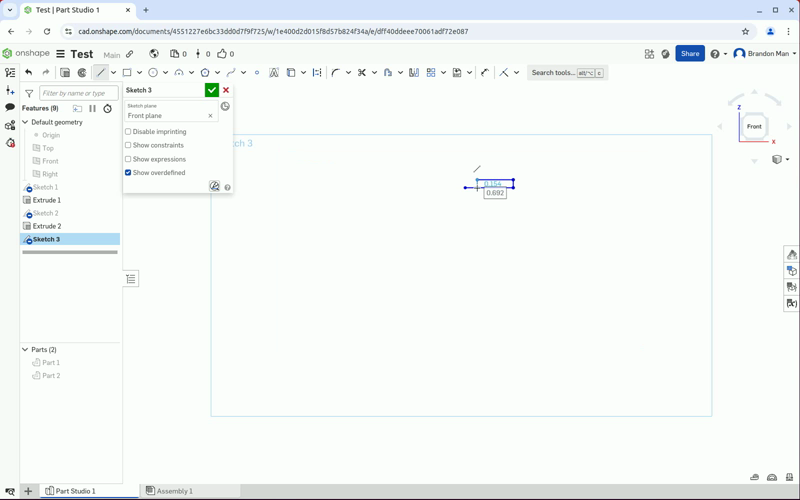
scroll(6)
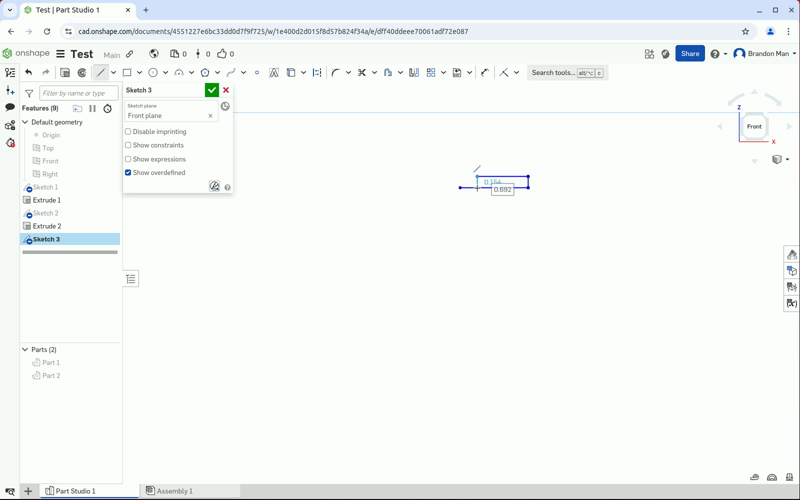
key_up(shift)
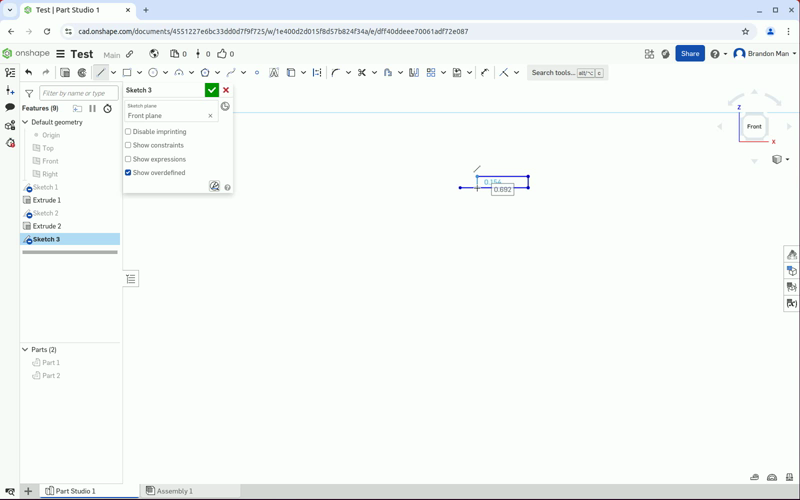
click(477, 187)
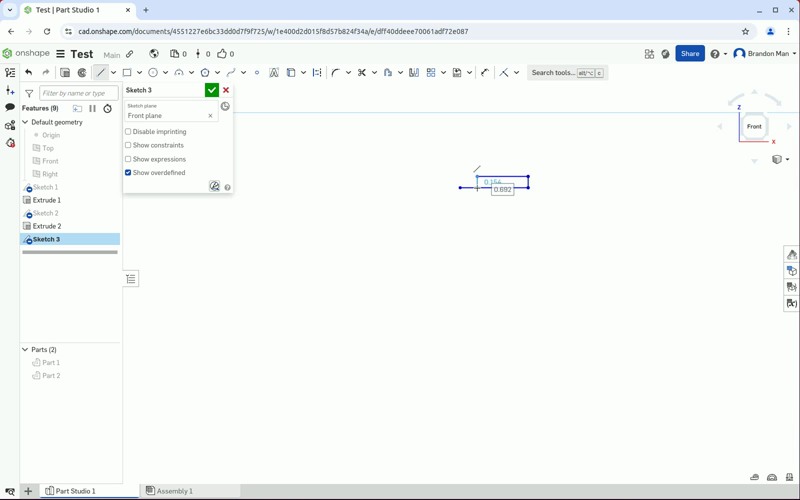
scroll(-6)
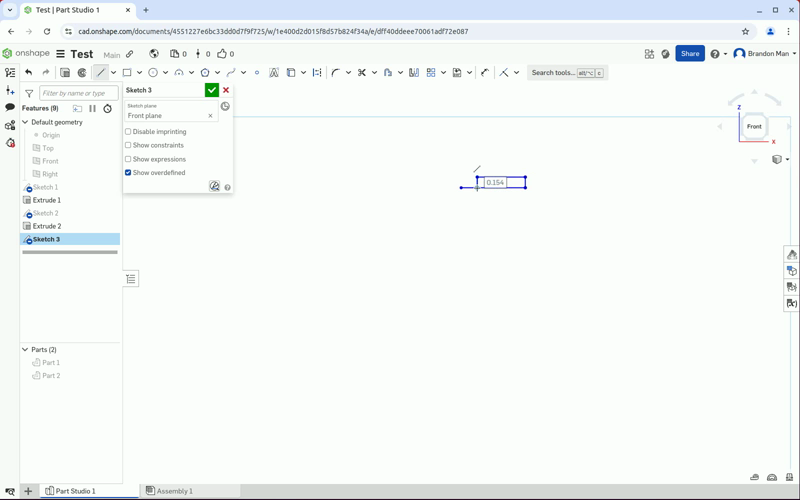
scroll(-6)
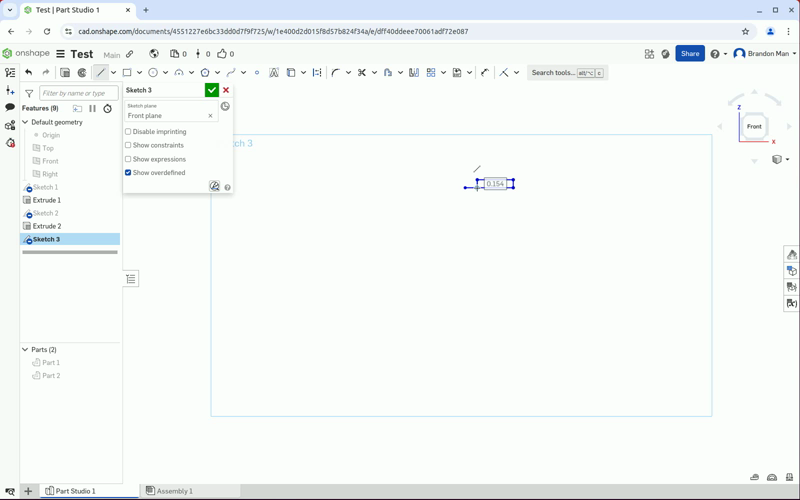
scroll(-6)
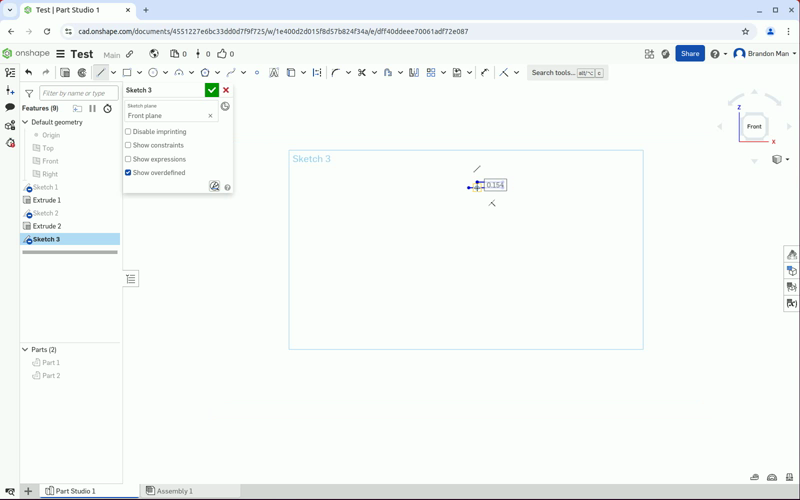
scroll(-6)
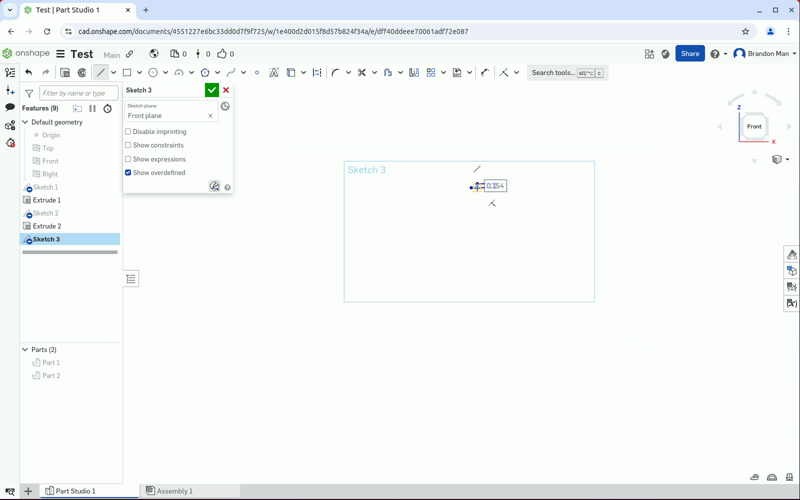
scroll(-6)
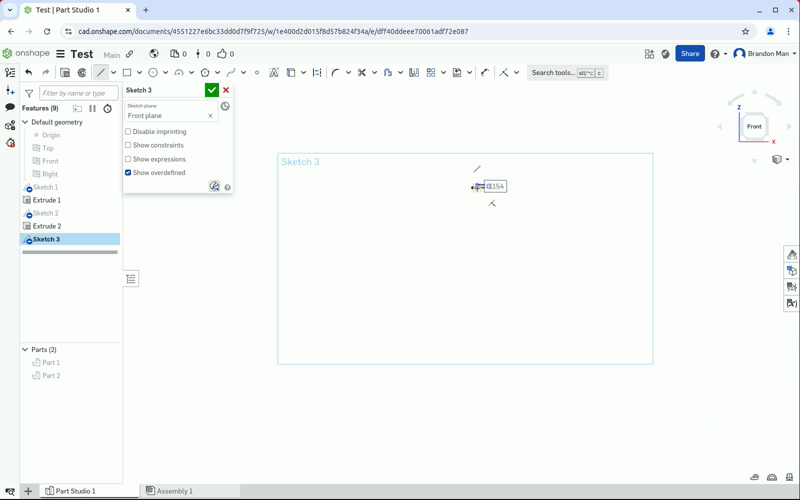
scroll(-6)
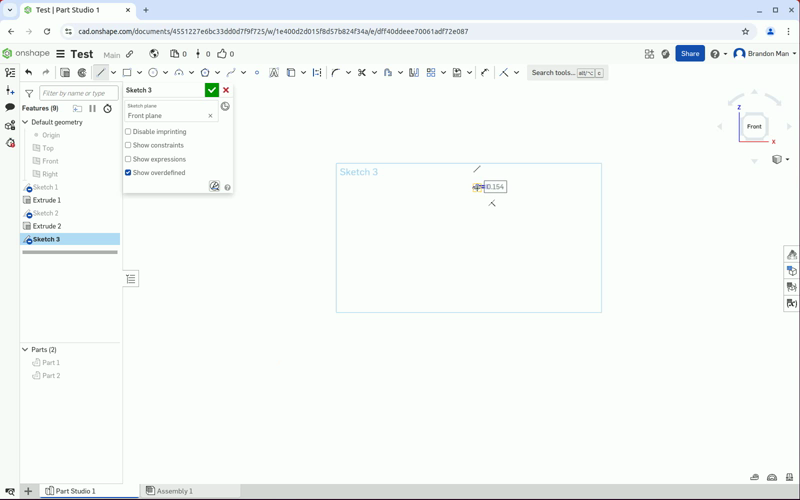
scroll(-6)
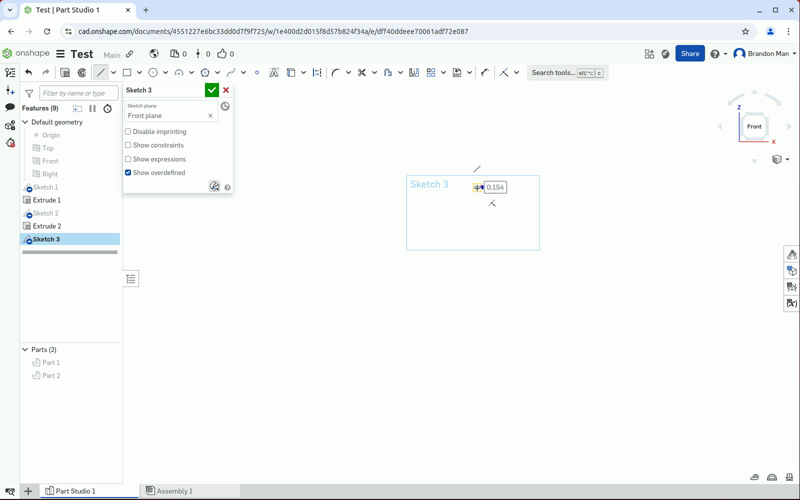
key(esc)
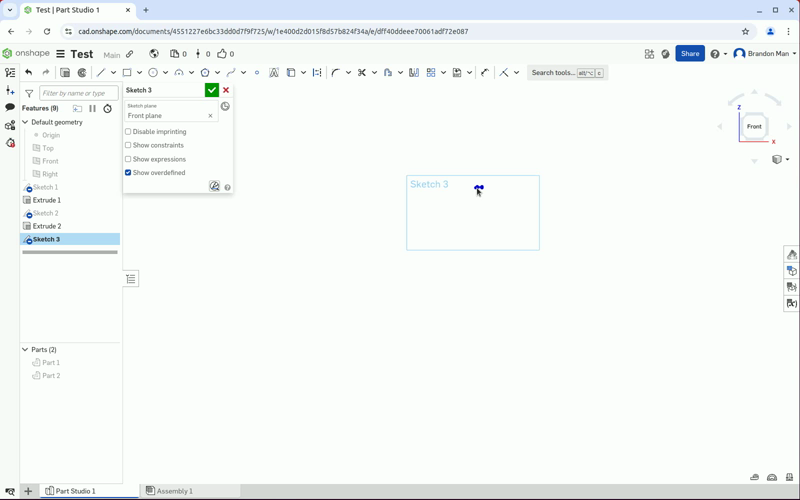
mouse_move(479, 186)
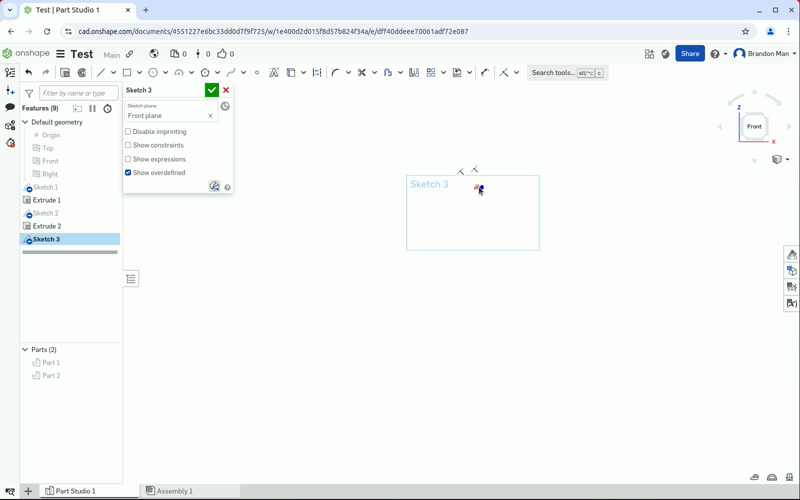
scroll(6)
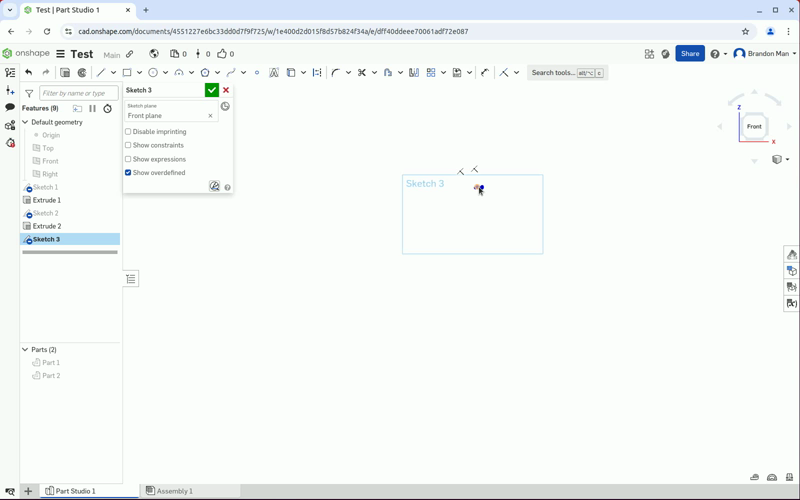
scroll(6)
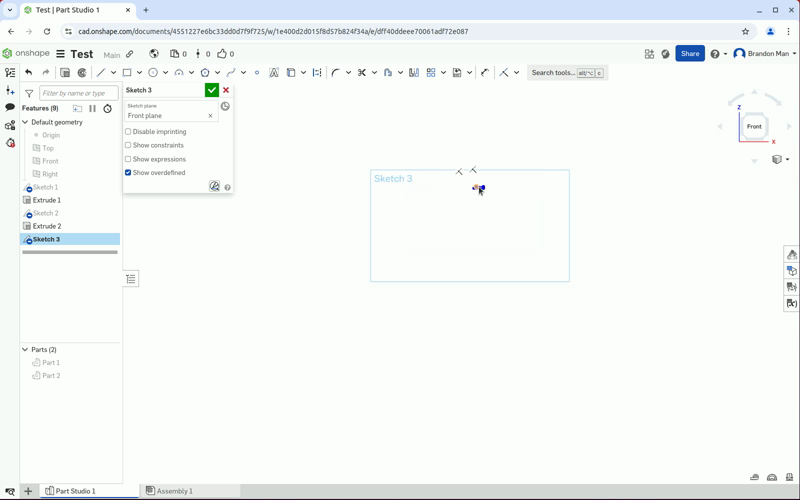
scroll(6)
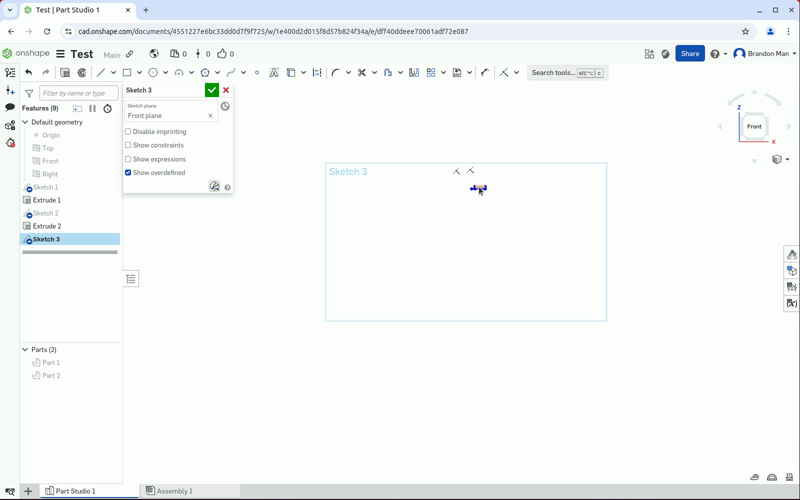
scroll(6)
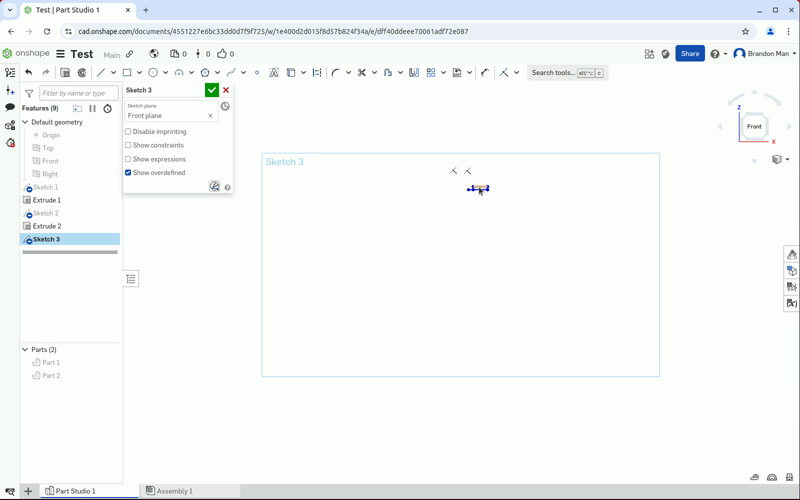
scroll(6)
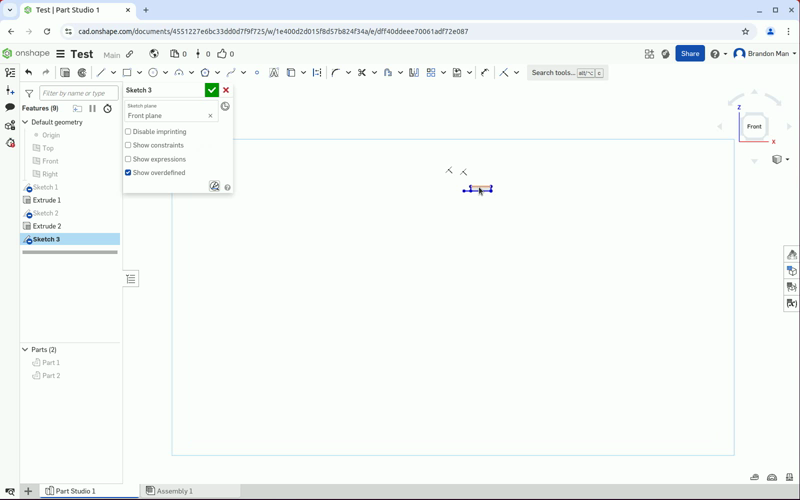
scroll(6)
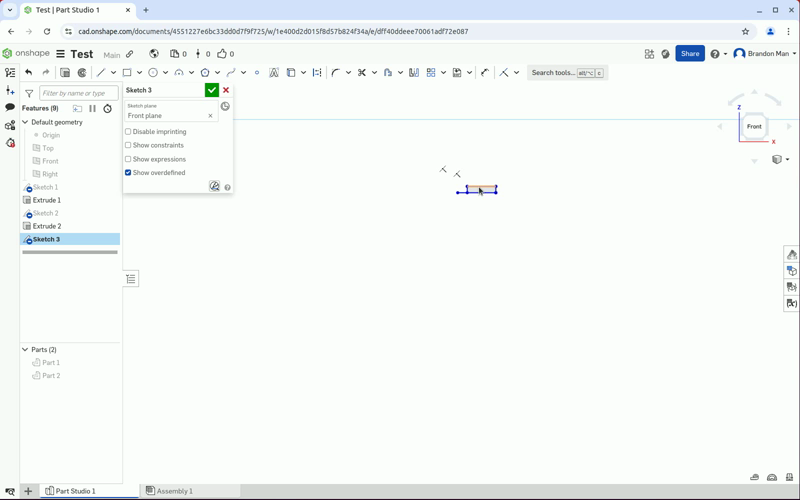
scroll(6)
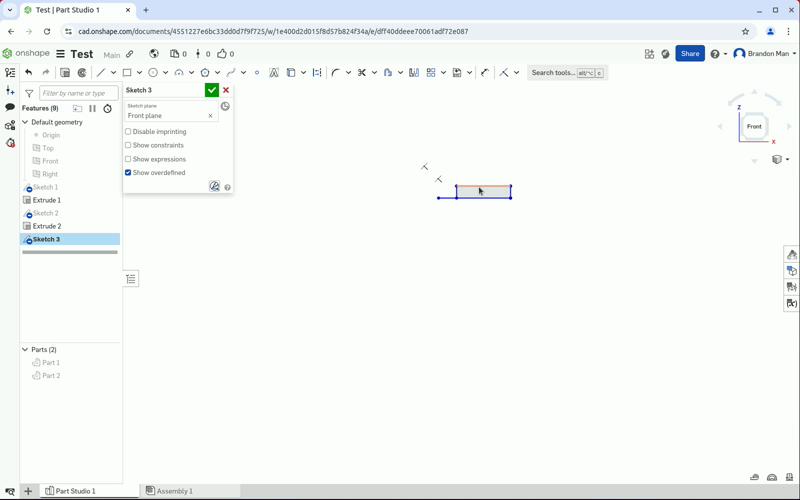
click(479, 186)
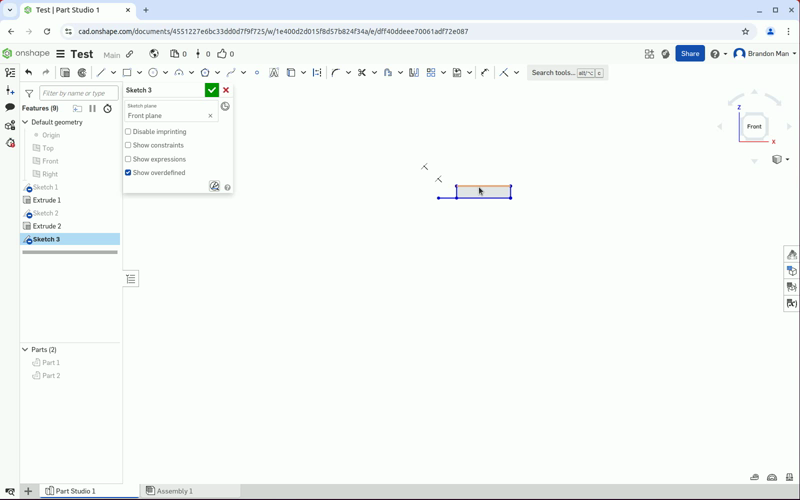
scroll(-6)
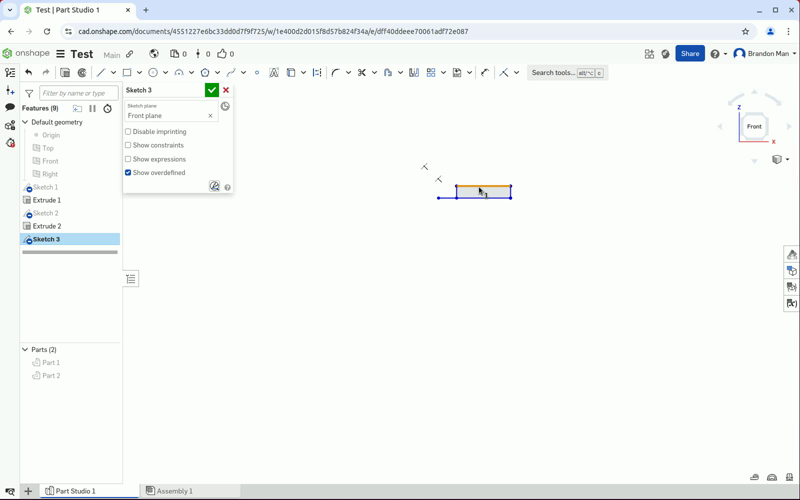
scroll(-6)
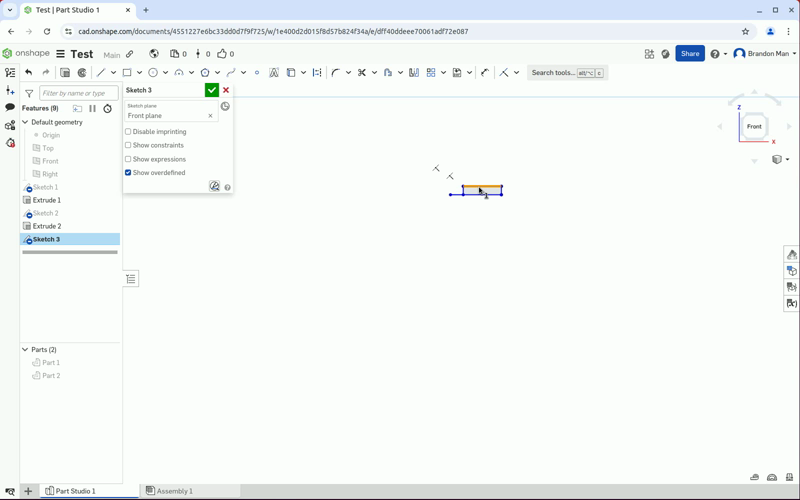
scroll(-6)
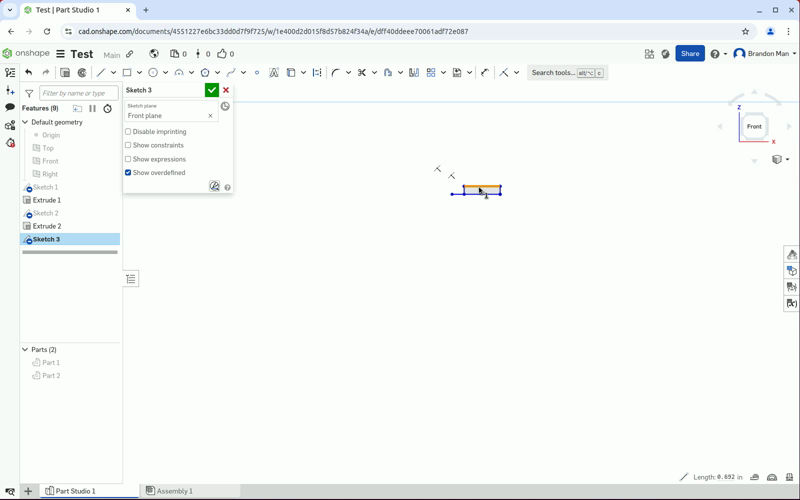
scroll(-6)
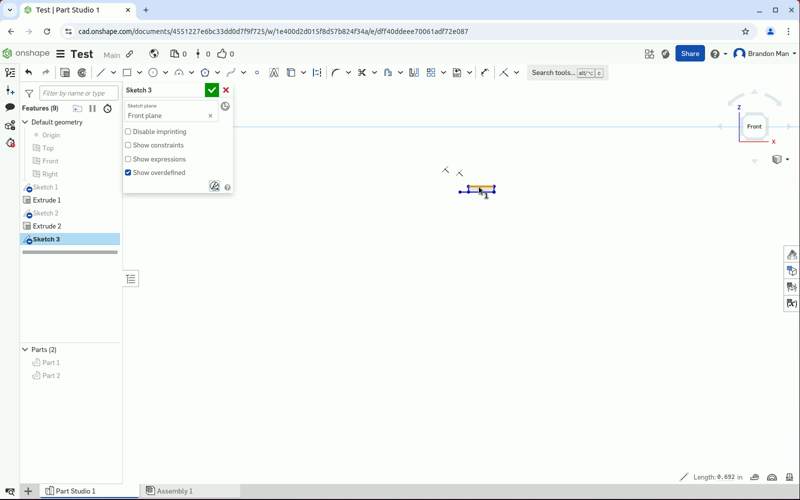
scroll(-6)
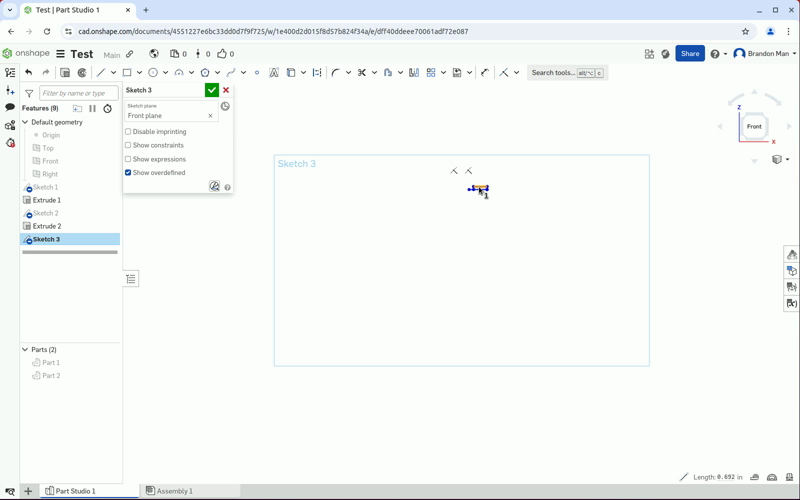
scroll(-6)
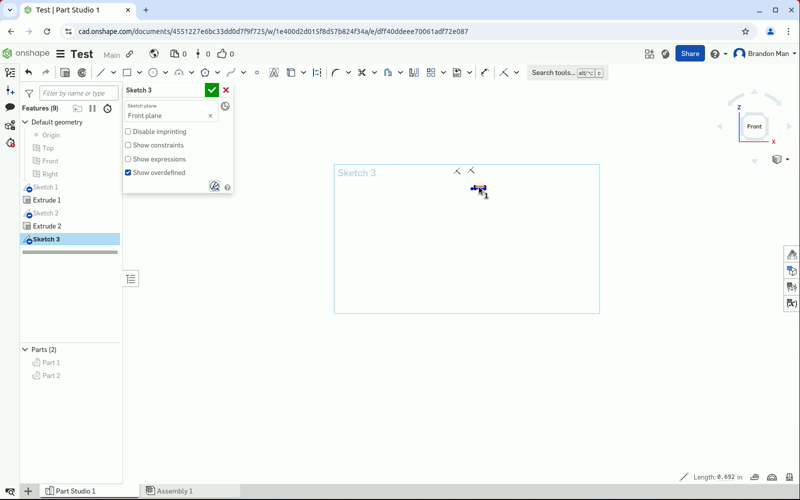
scroll(-6)
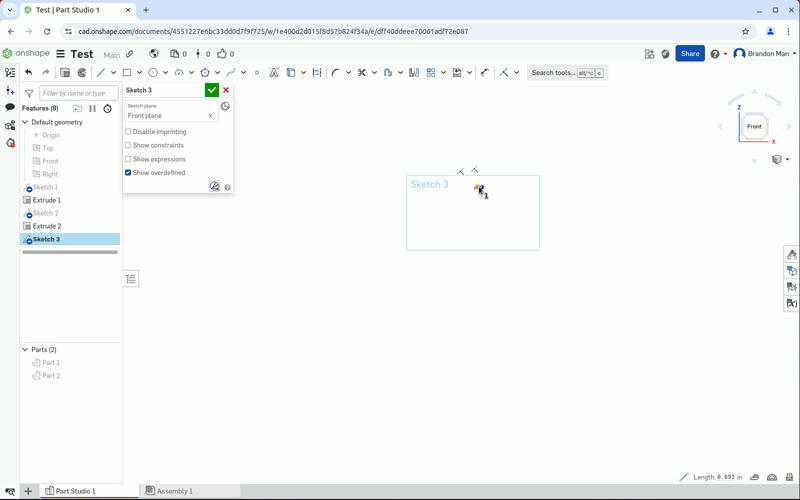
mouse_move(73, 352)
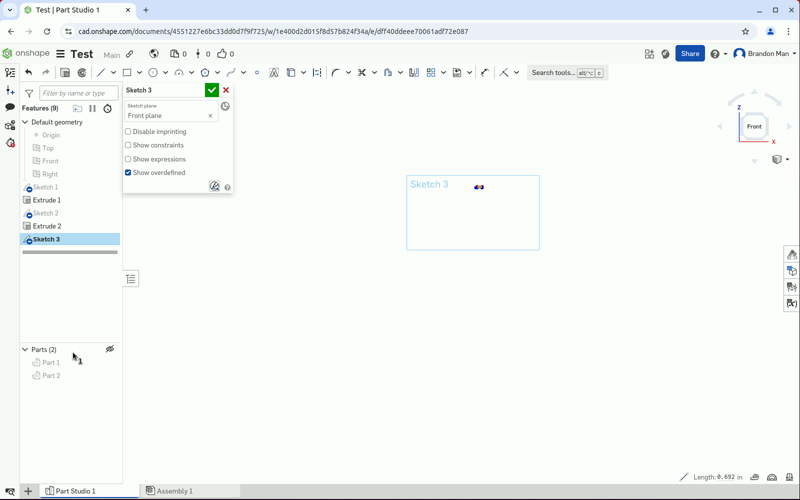
key(shift+y)
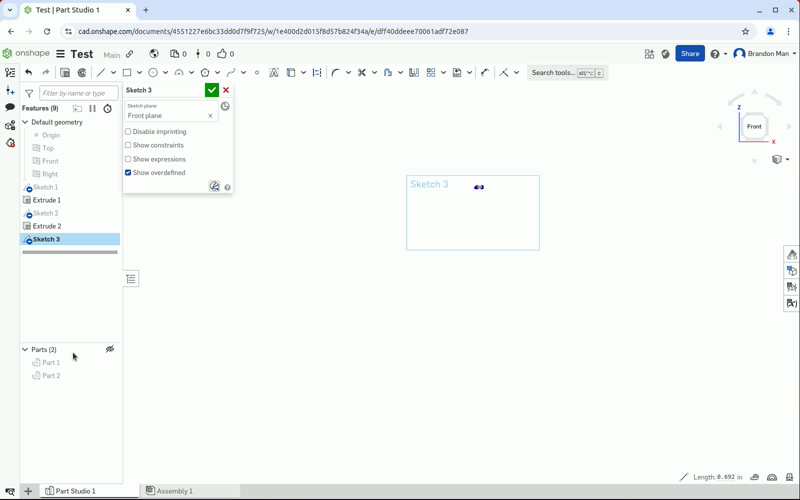
key(shift+e)
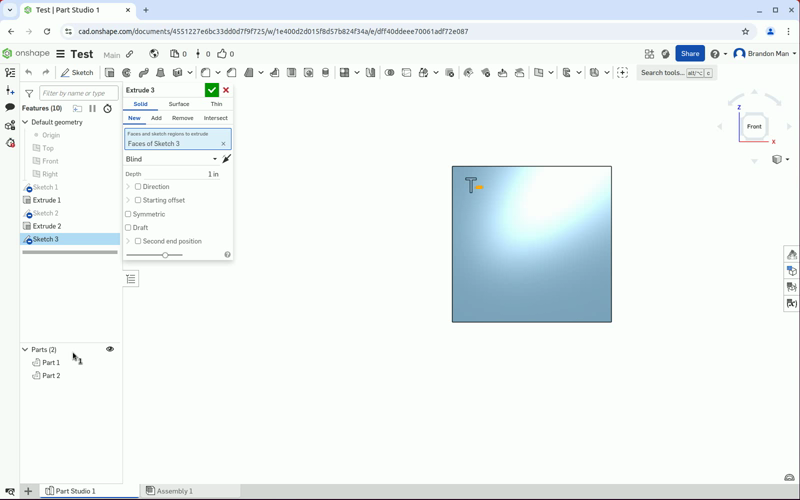
mouse_move(143, 106)
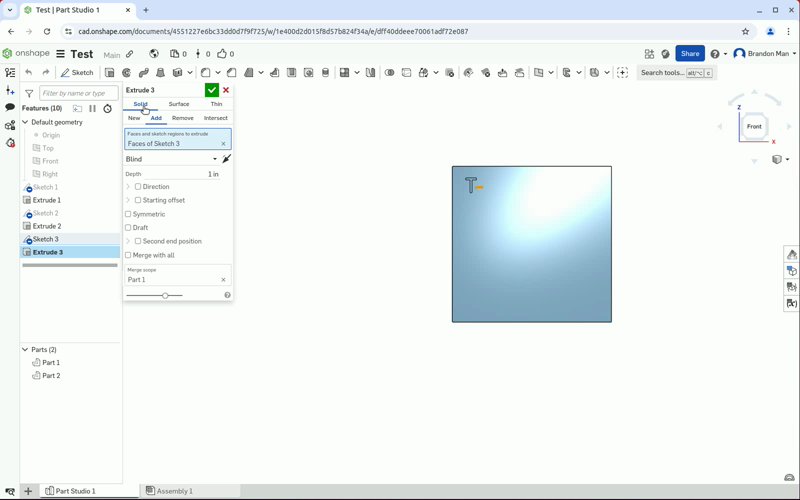
click(143, 106)
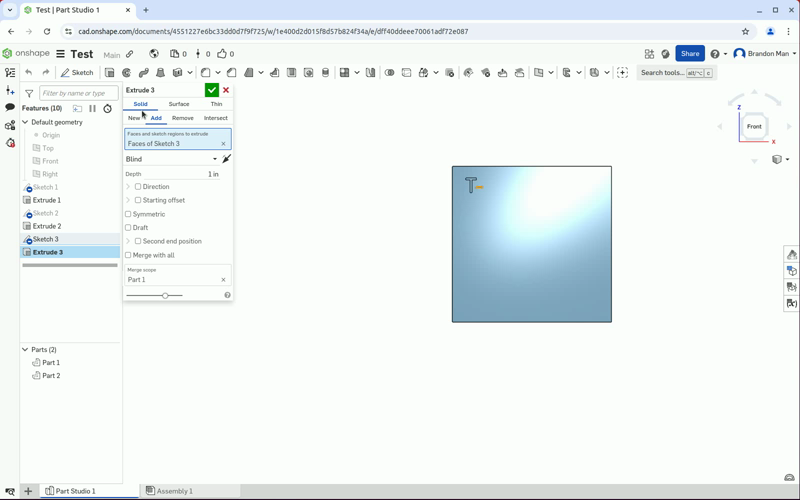
mouse_move(137, 120)
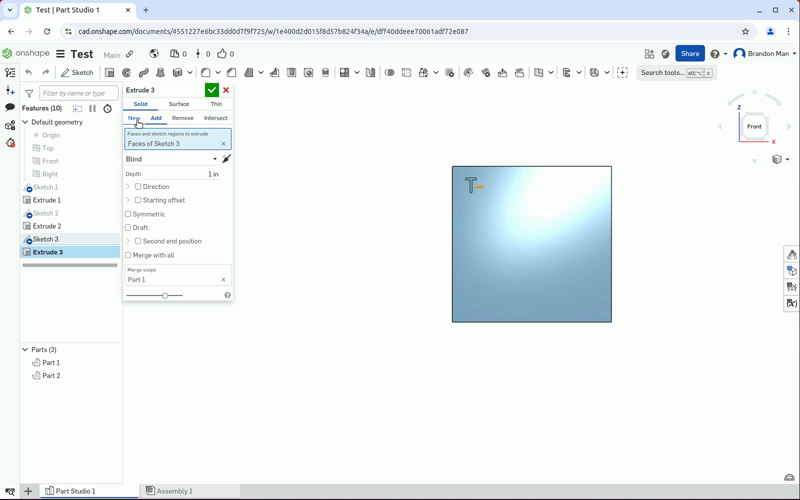
click(137, 120)
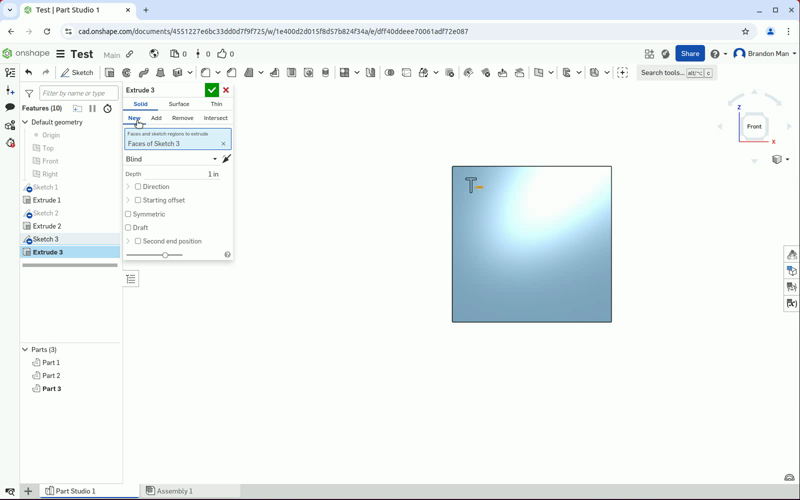
key(tab, 4)
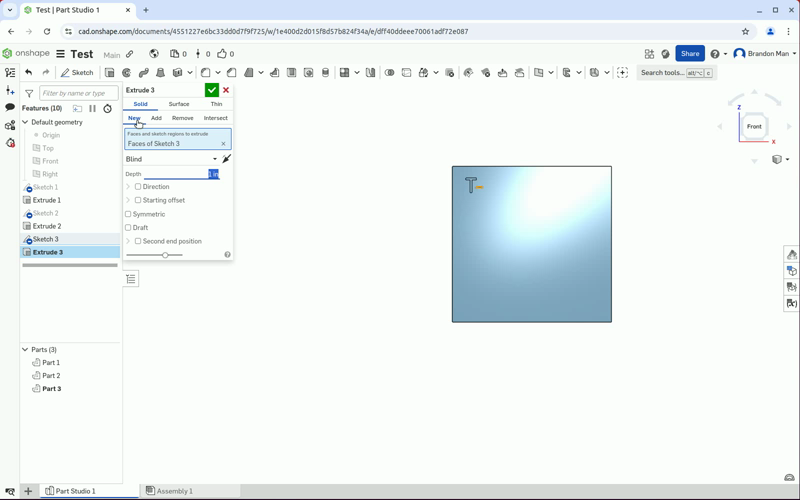
text(-0.241)
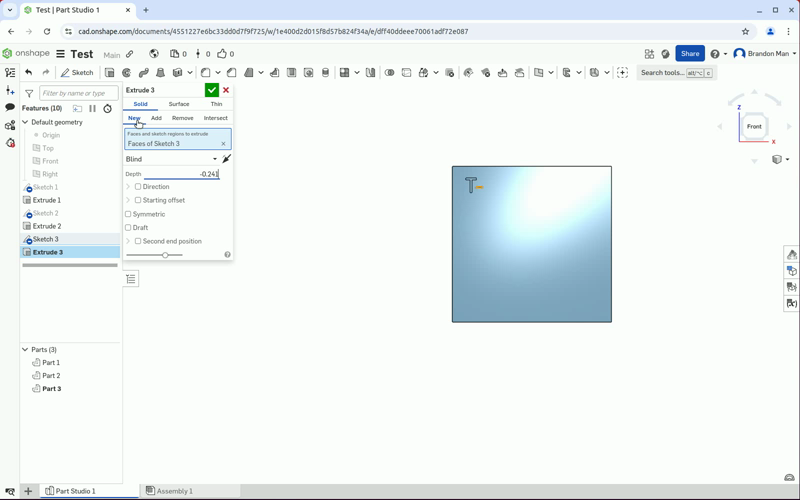
key(enter)
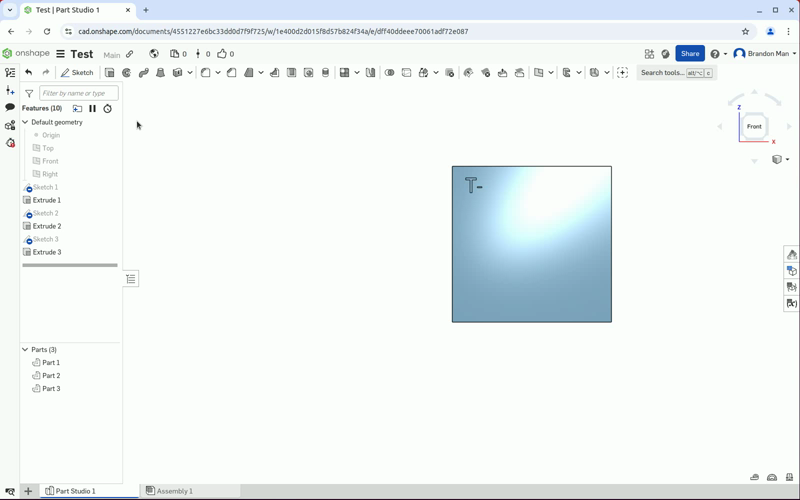
key(shift+h)
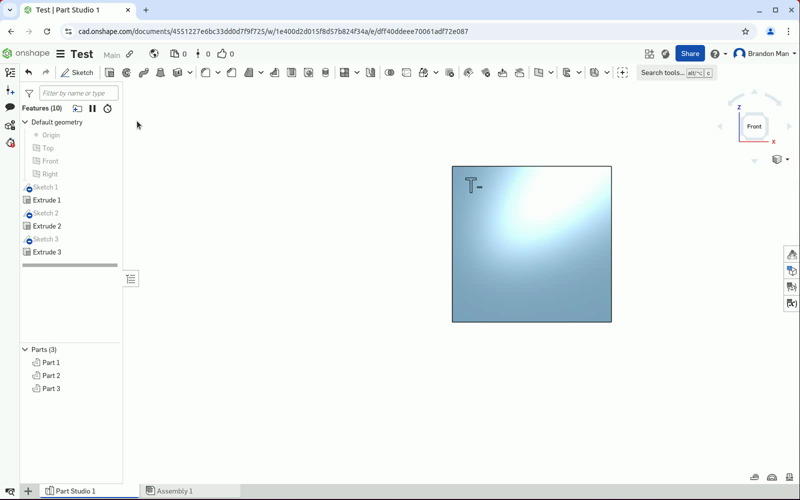
key(shift+h)
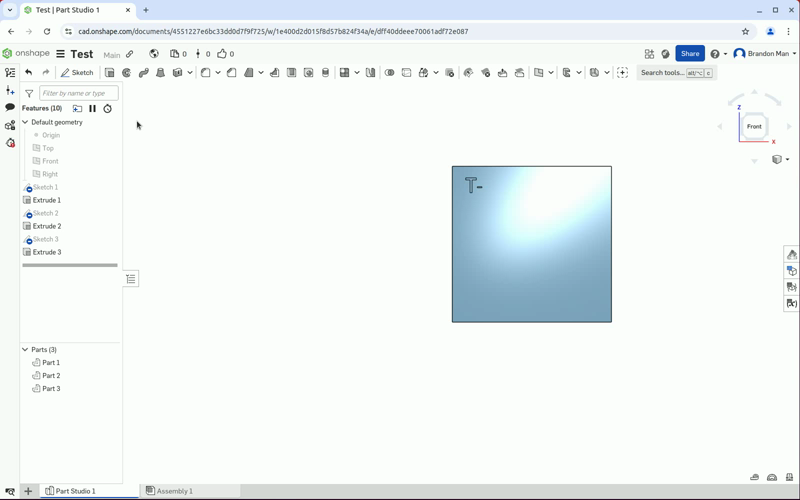
mouse_move(73, 189)
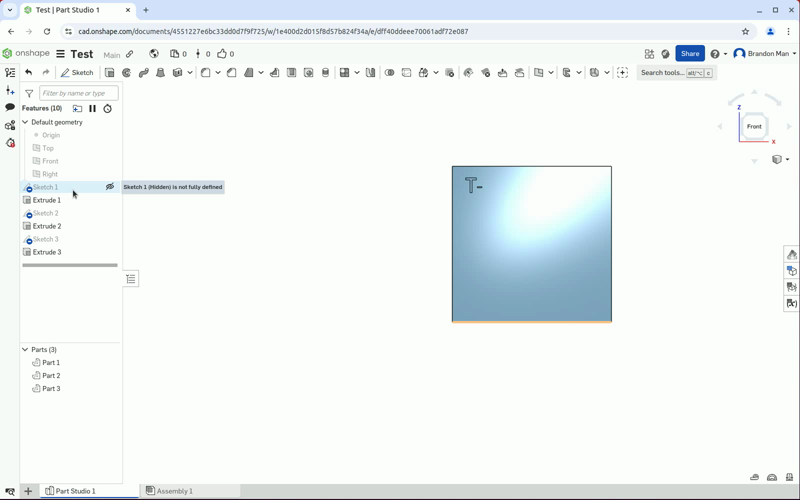
click(73, 189)
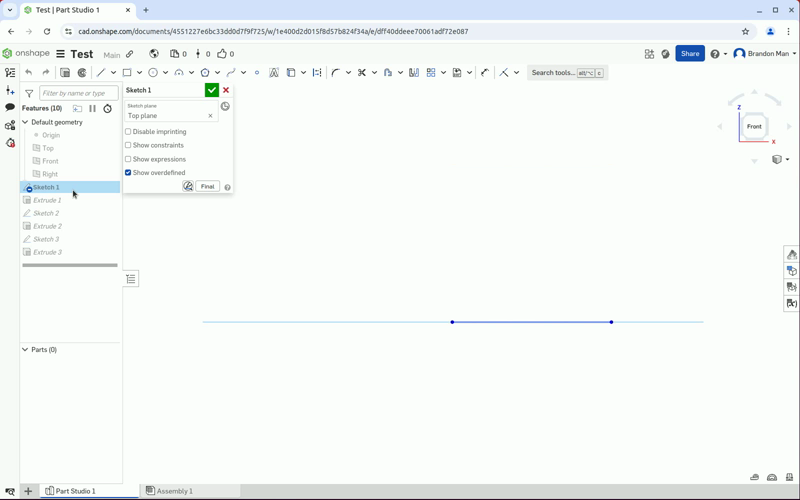
mouse_move(229, 92)
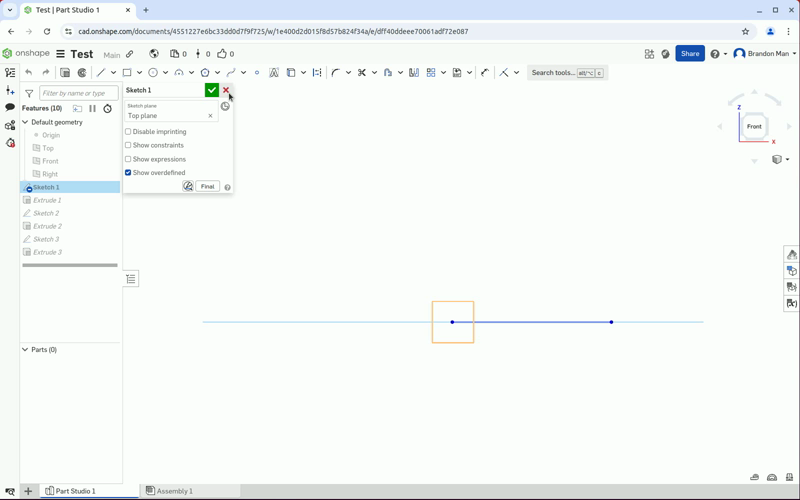
click(229, 92)
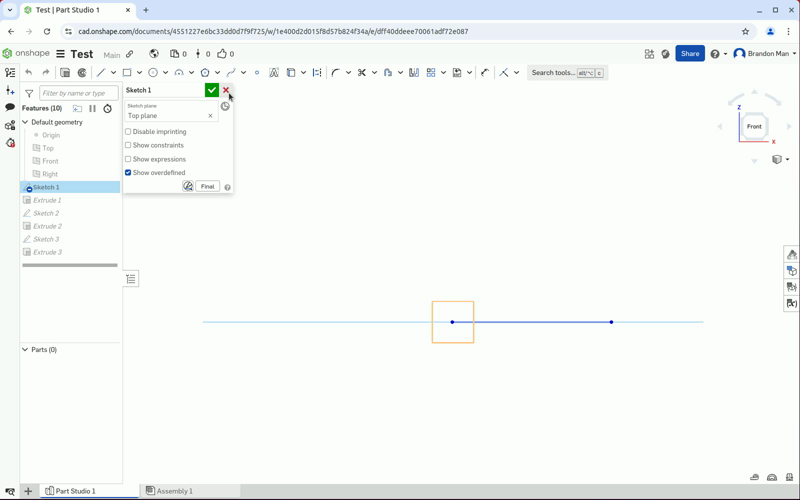
key(shift+s)
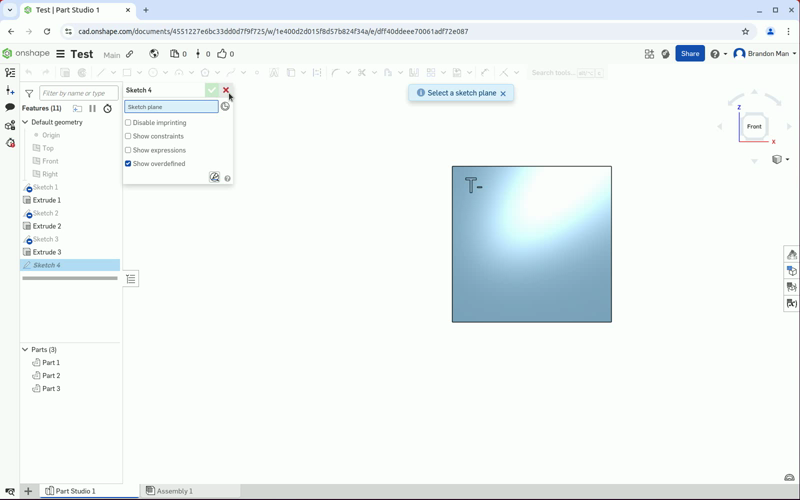
mouse_move(73, 163)
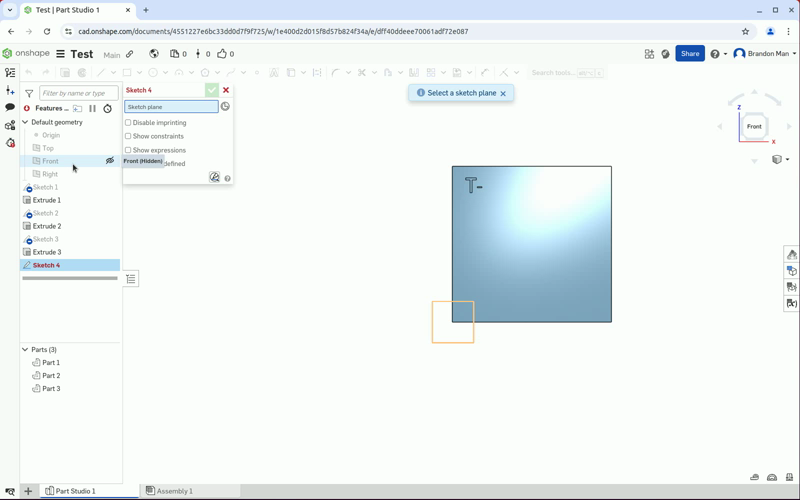
click(73, 163)
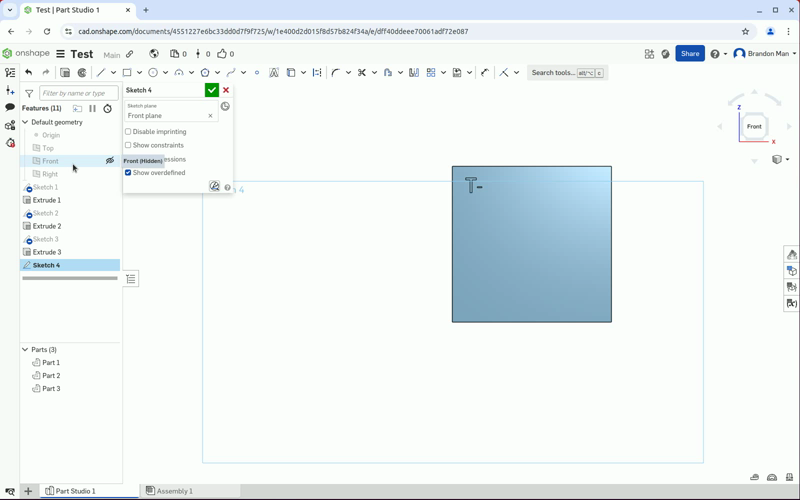
mouse_move(73, 352)
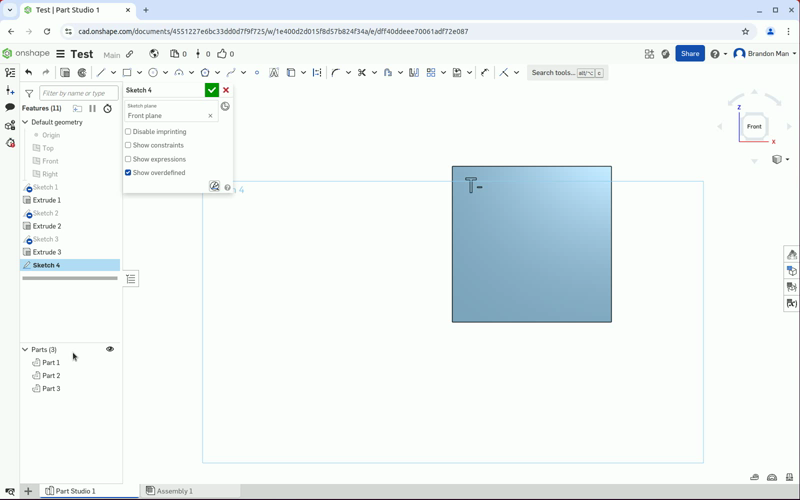
key(y)
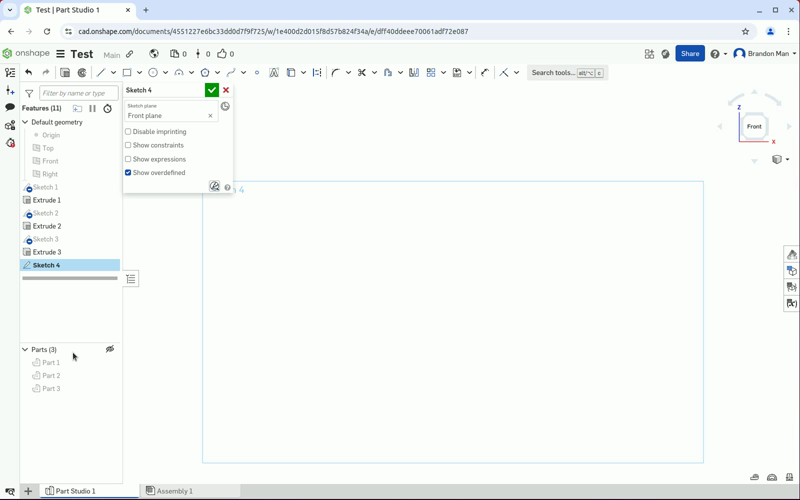
key(l)
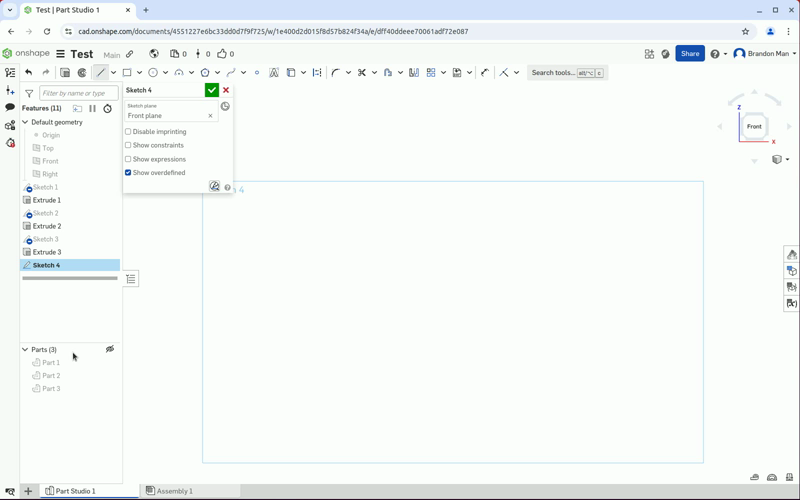
key_down(shift)
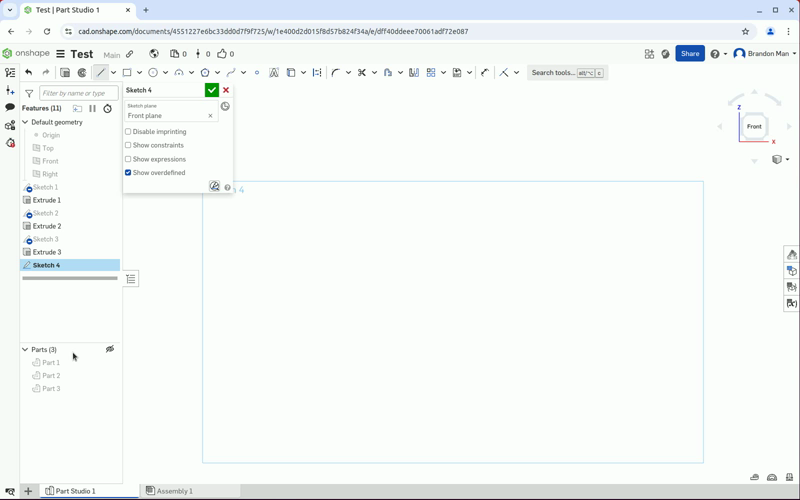
mouse_move(483, 190)
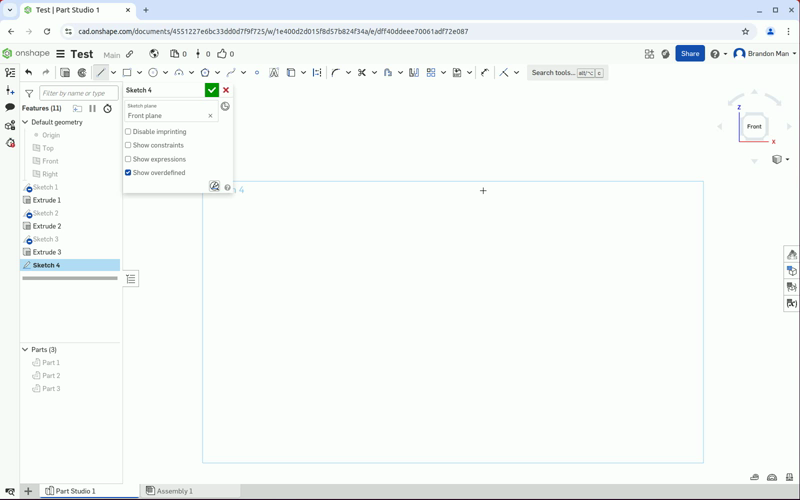
click(483, 190)
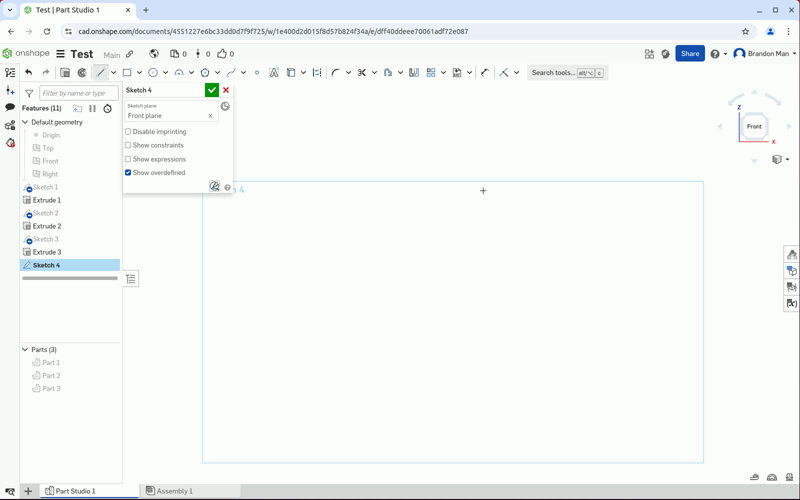
key_up(shift)
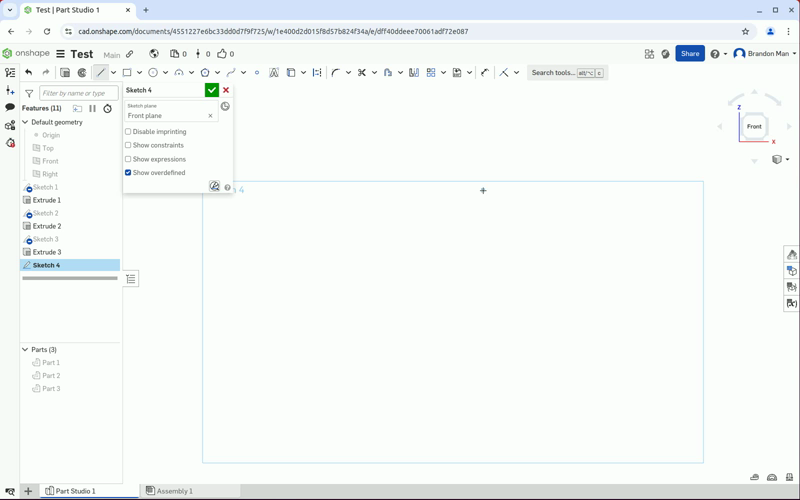
key_down(shift)
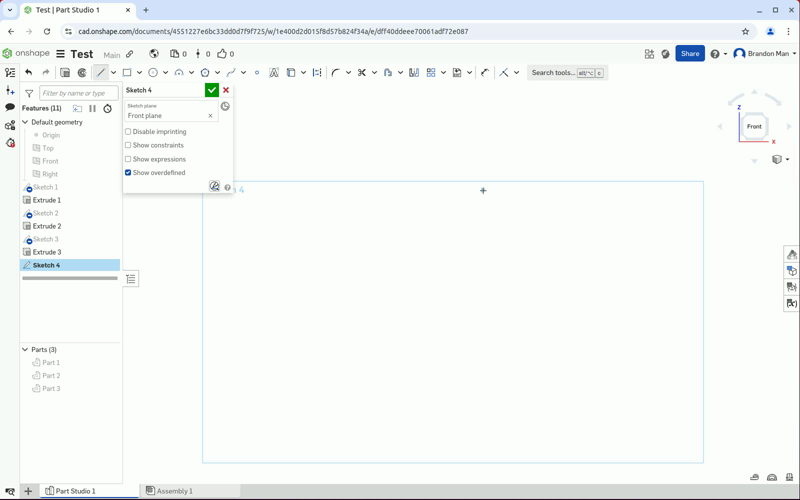
mouse_move(513, 190)
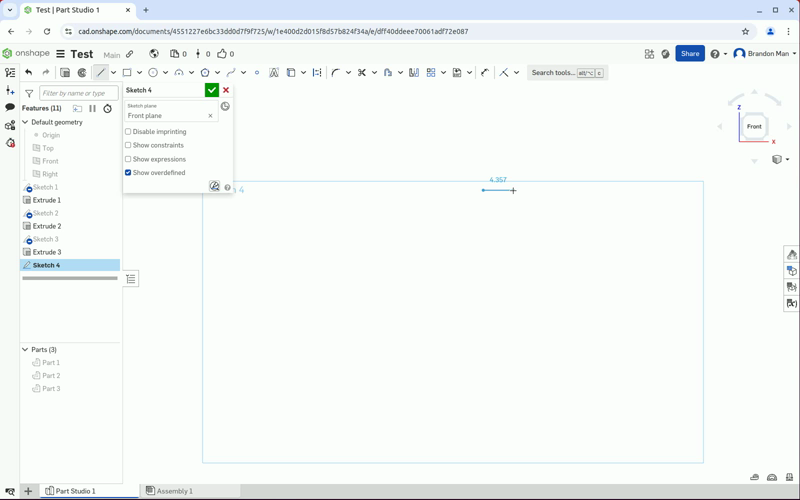
mouse_move(488, 190)
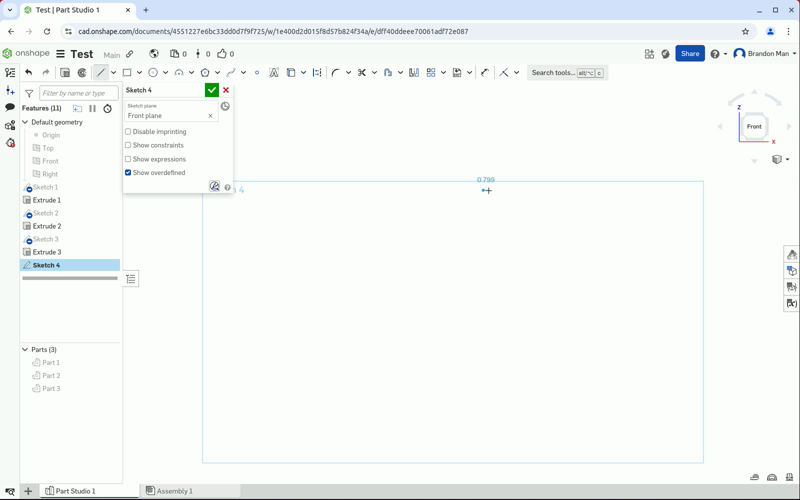
scroll(6)
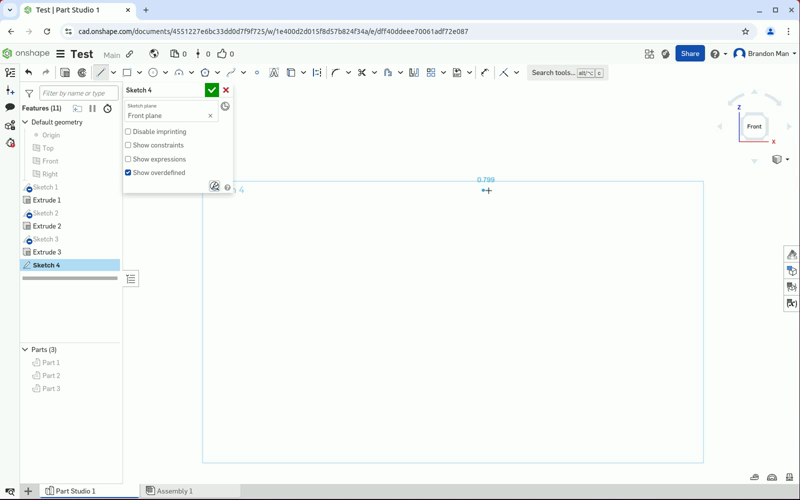
scroll(6)
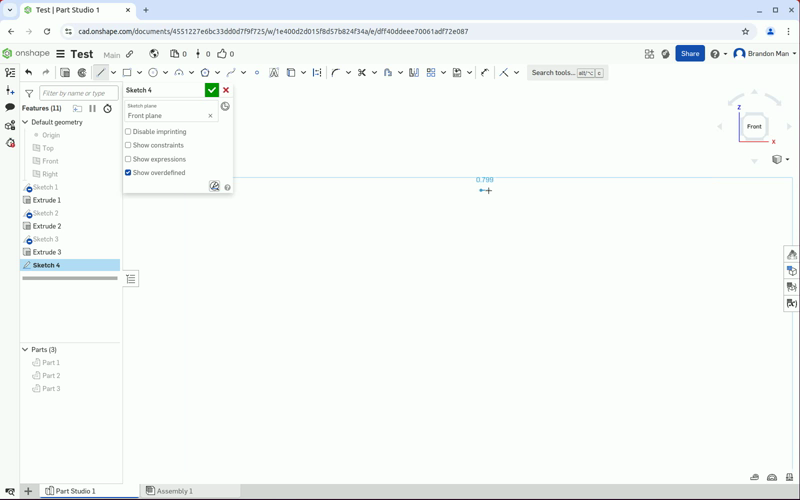
scroll(6)
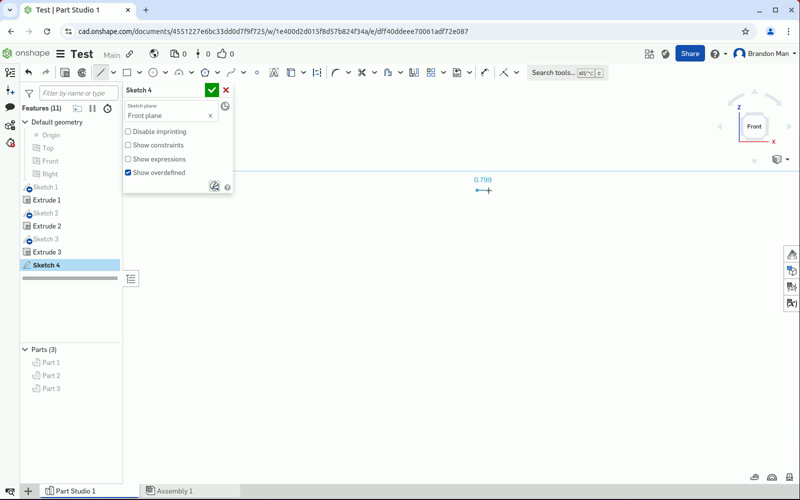
scroll(6)
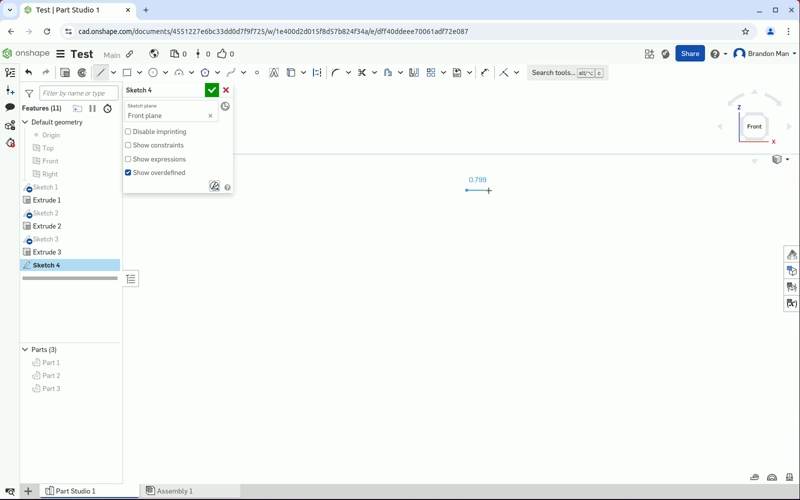
scroll(6)
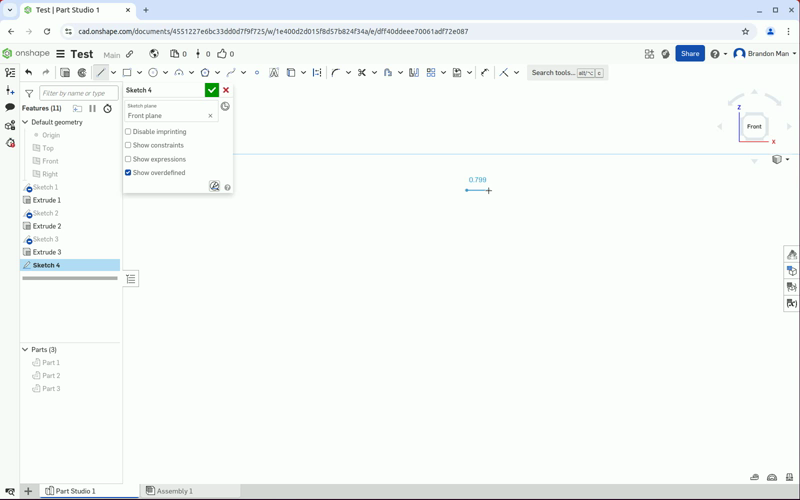
scroll(6)
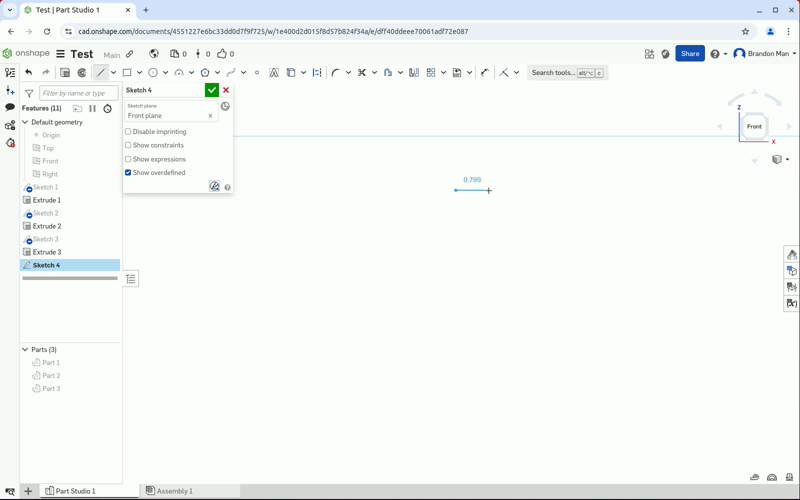
scroll(6)
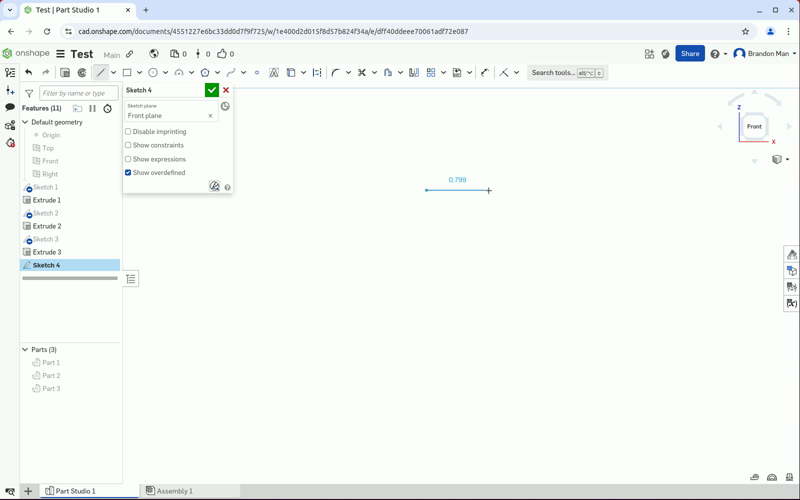
click(488, 190)
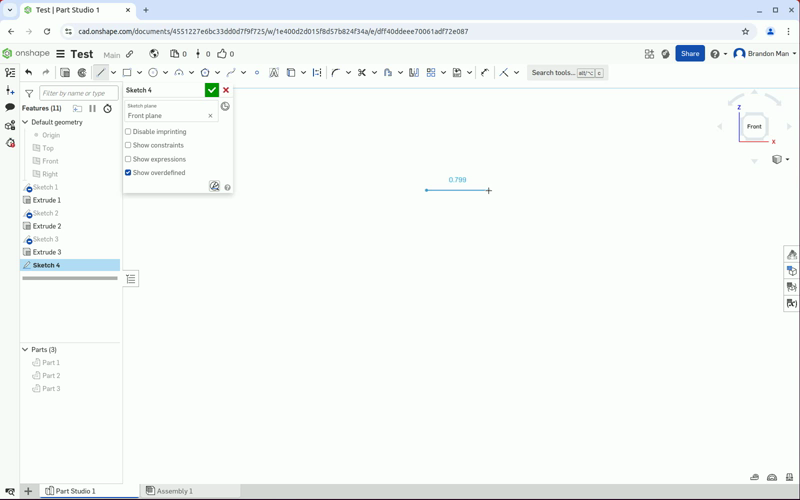
scroll(-6)
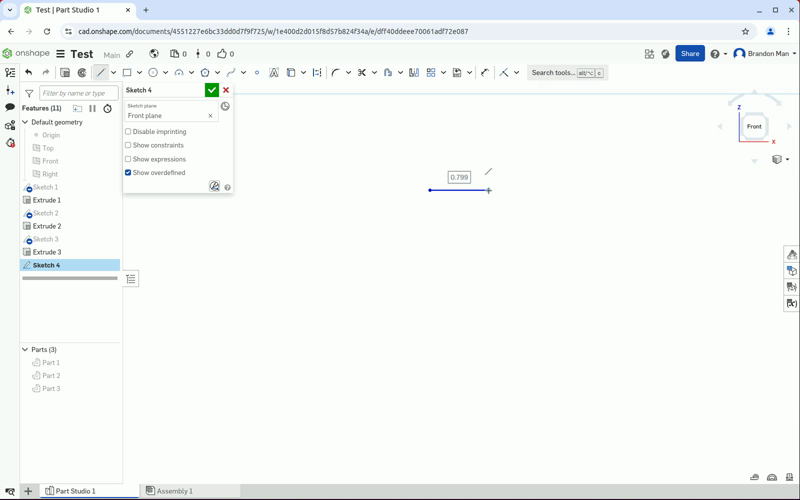
scroll(-6)
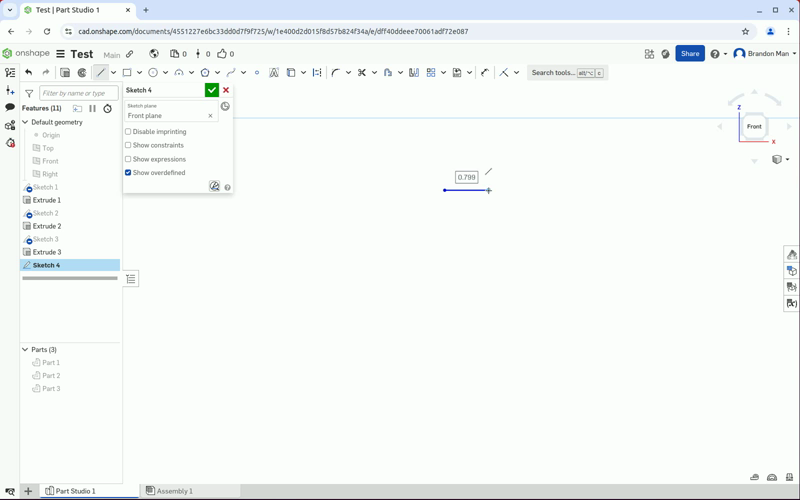
scroll(-6)
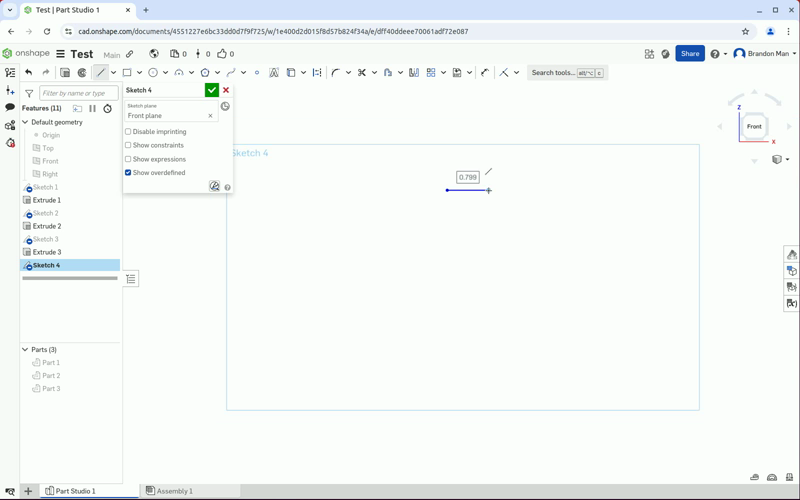
scroll(-6)
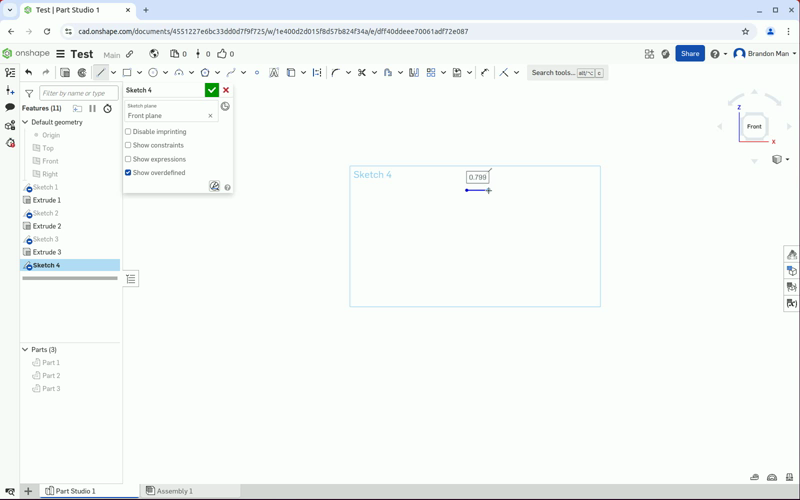
scroll(-6)
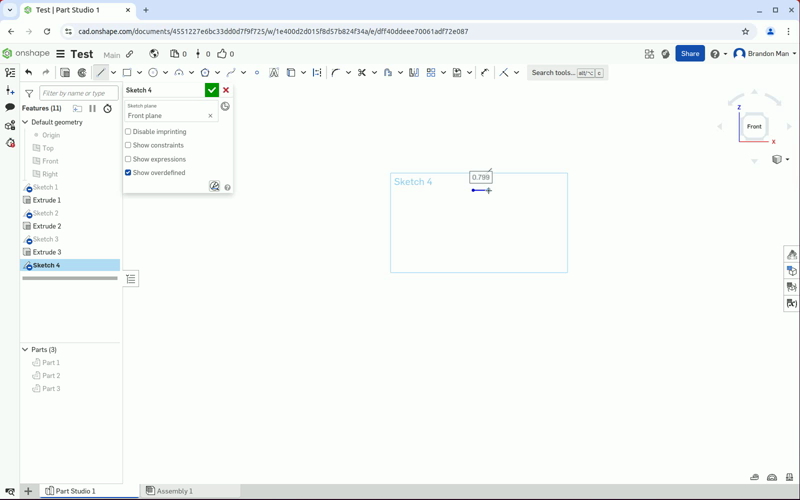
scroll(-6)
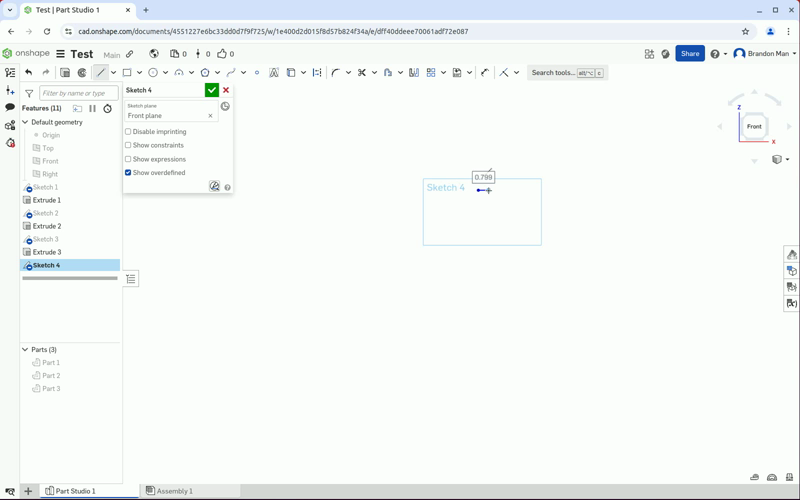
scroll(-6)
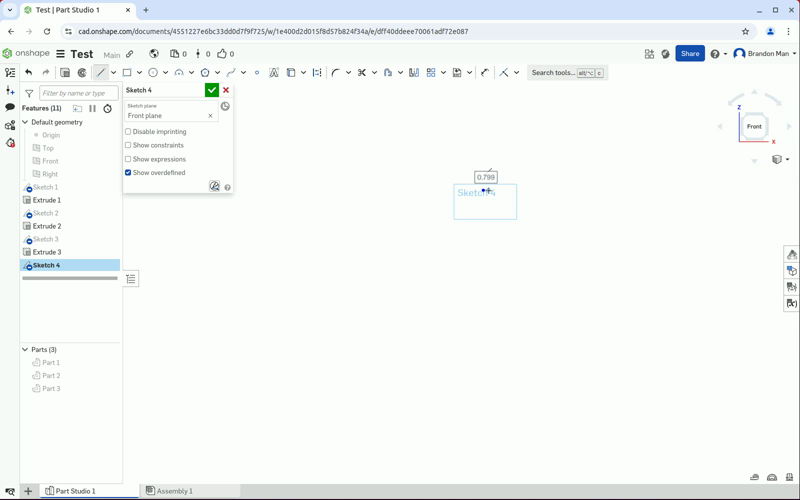
key_up(shift)
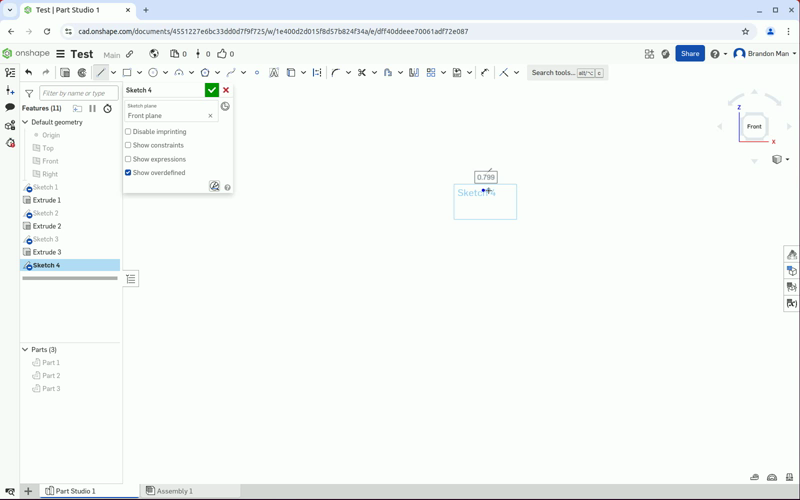
key_down(shift)
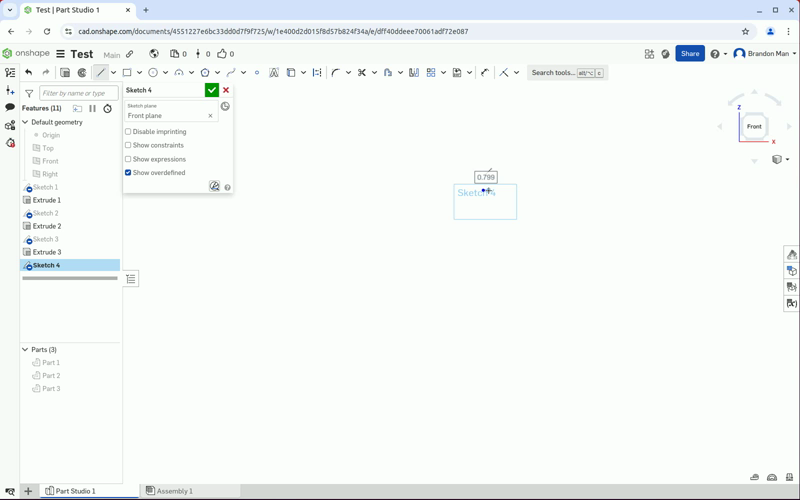
mouse_move(518, 190)
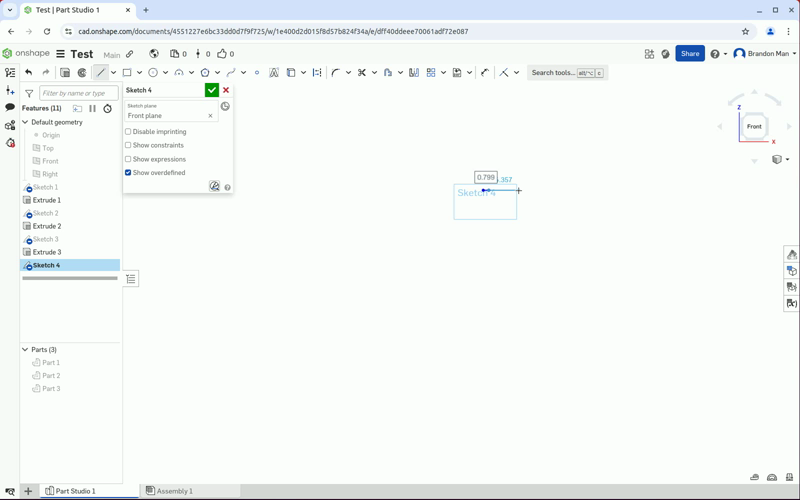
mouse_move(488, 189)
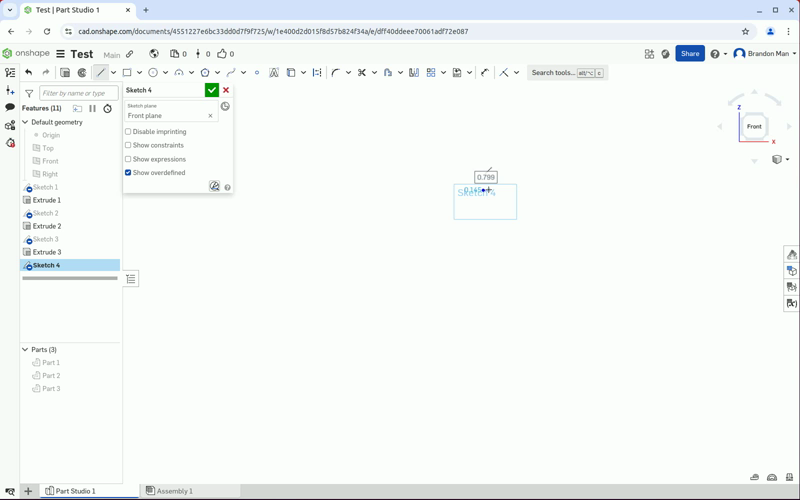
scroll(6)
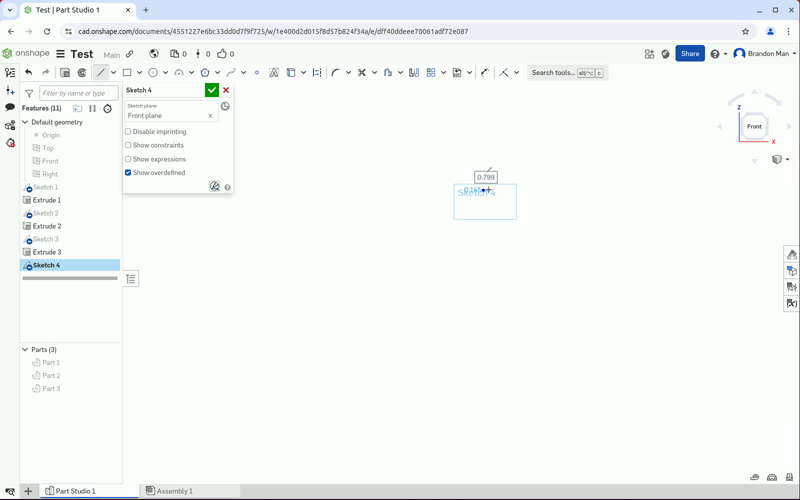
scroll(6)
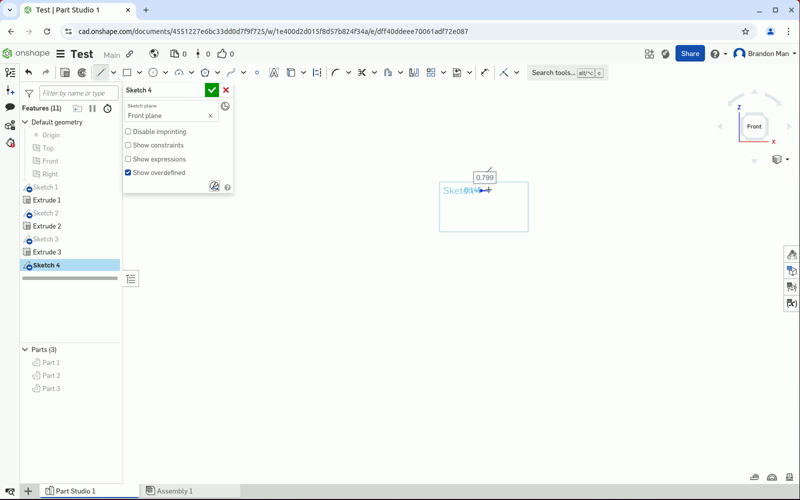
scroll(6)
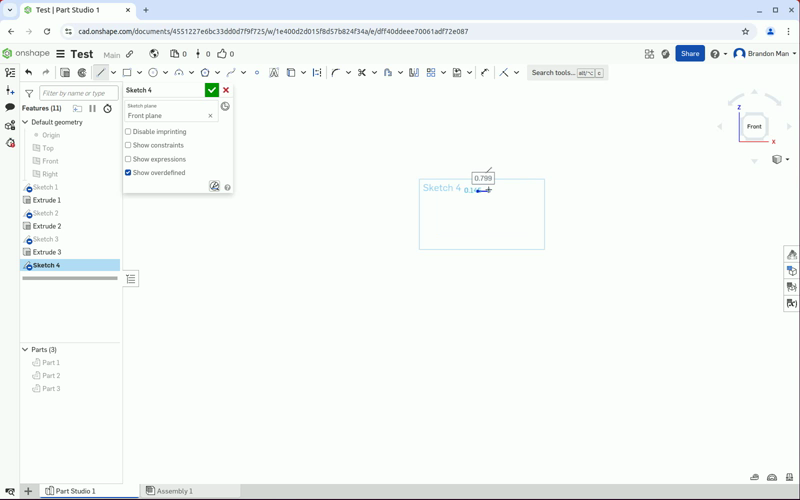
scroll(6)
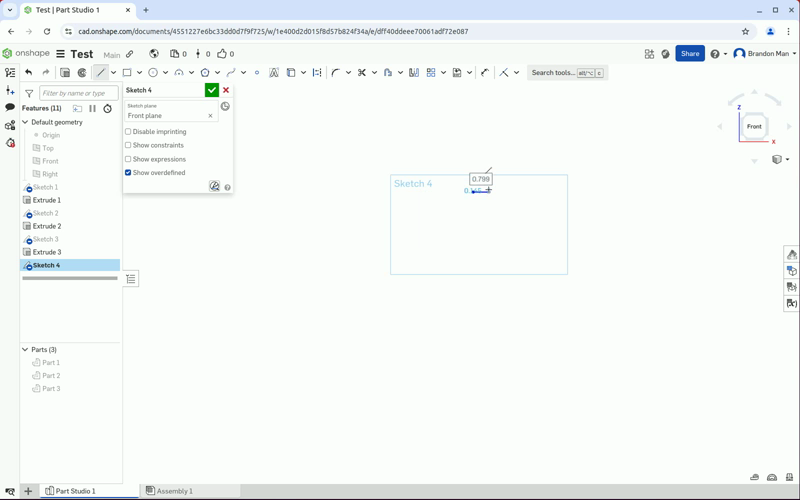
scroll(6)
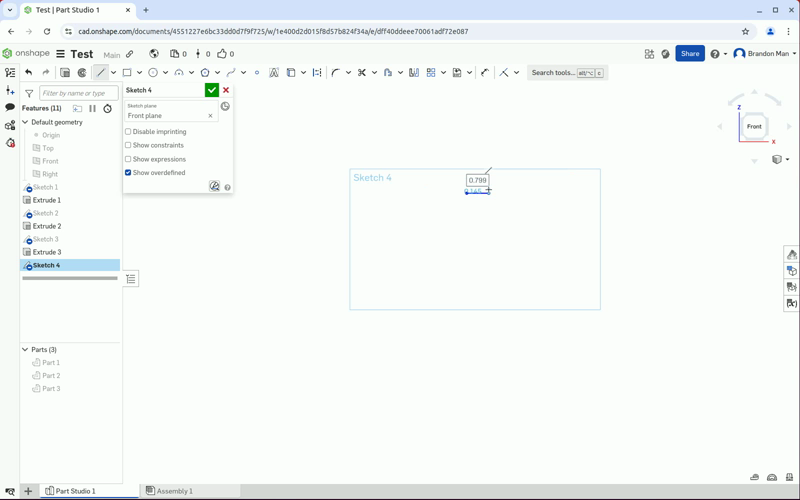
scroll(6)
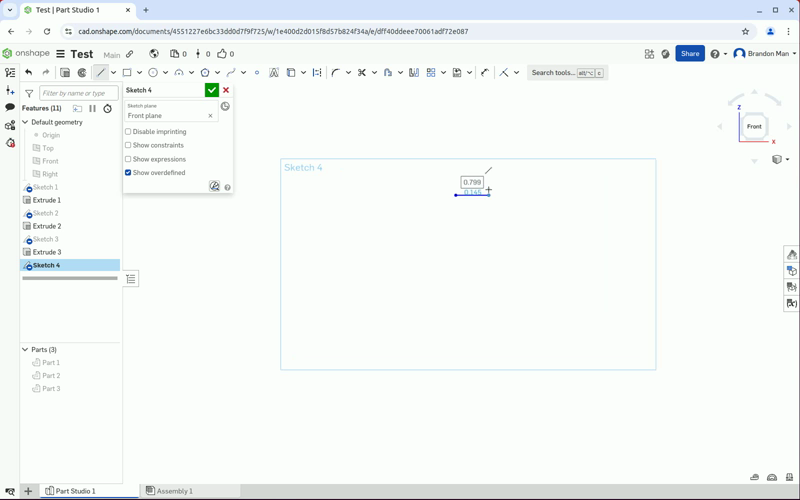
scroll(6)
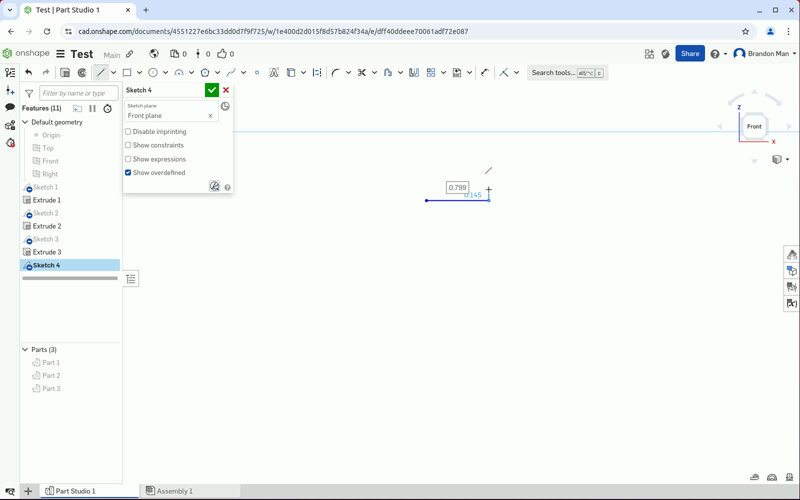
click(488, 189)
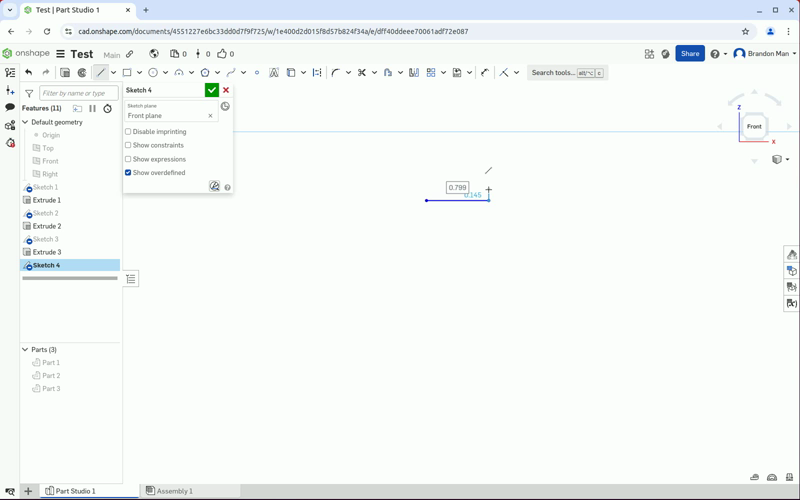
scroll(-6)
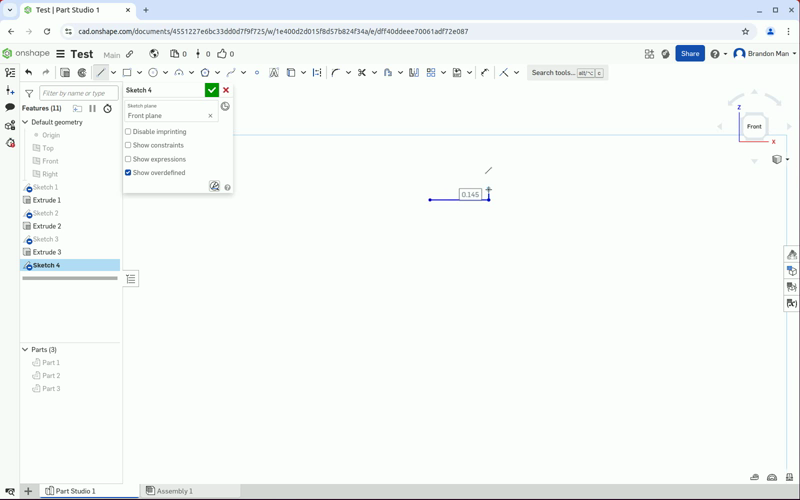
scroll(-6)
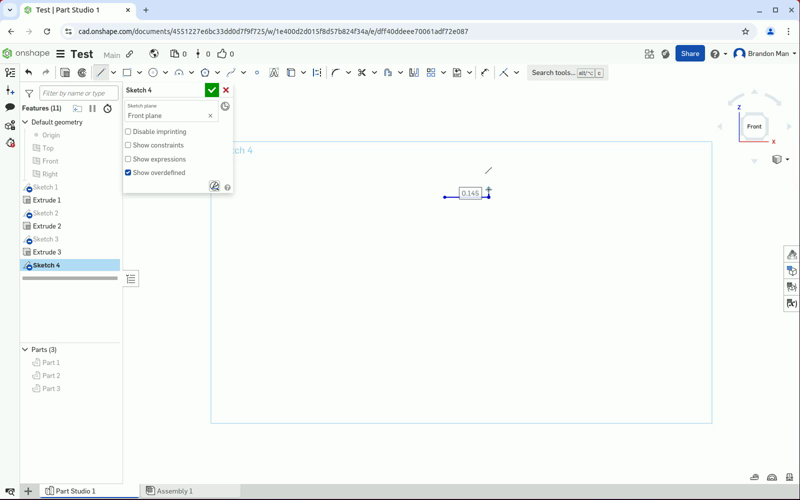
scroll(-6)
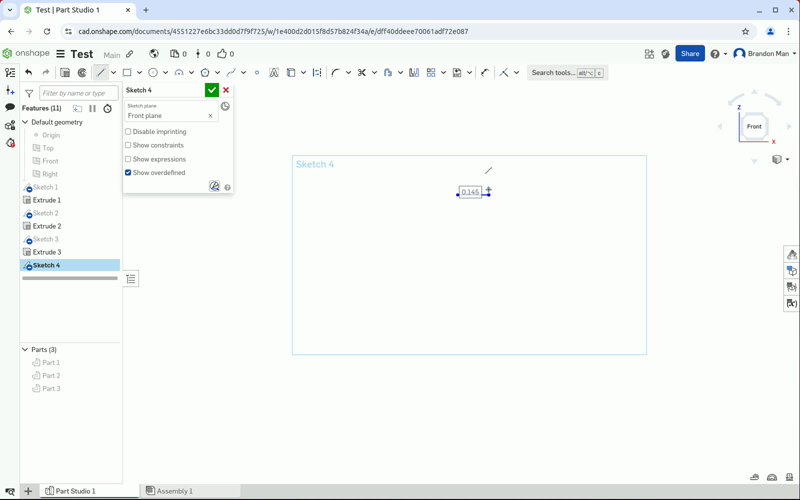
scroll(-6)
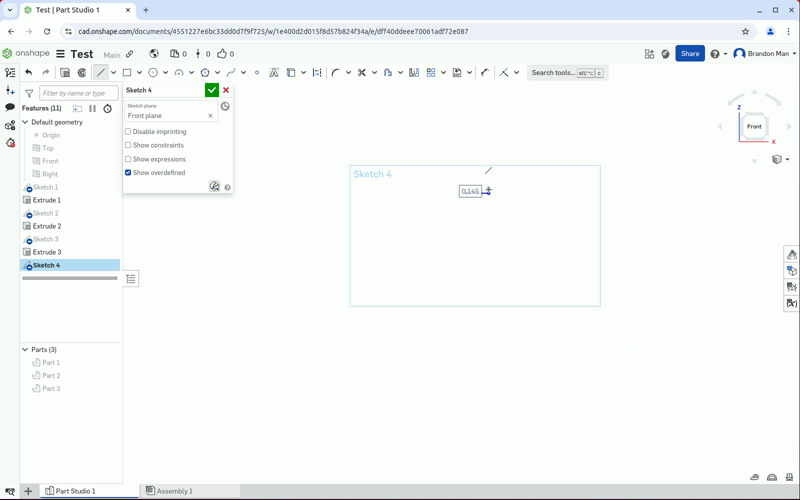
scroll(-6)
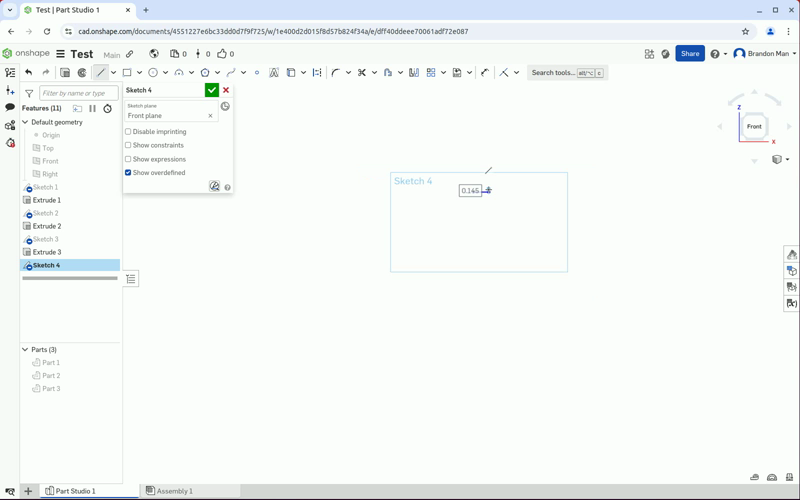
scroll(-6)
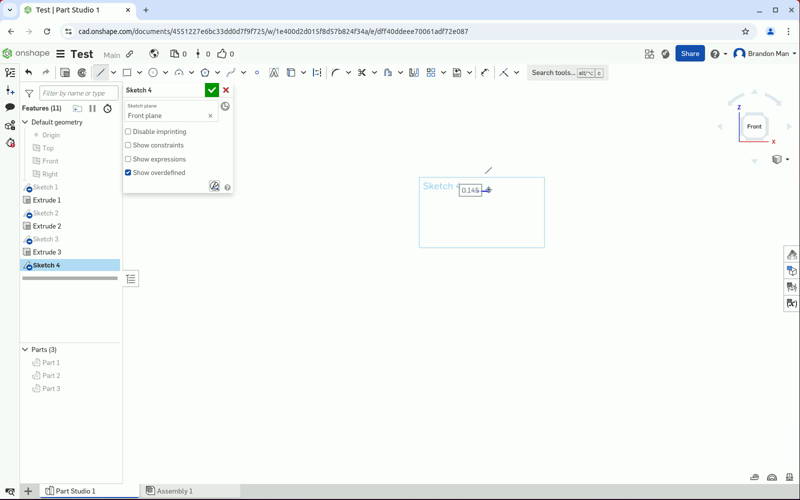
scroll(-6)
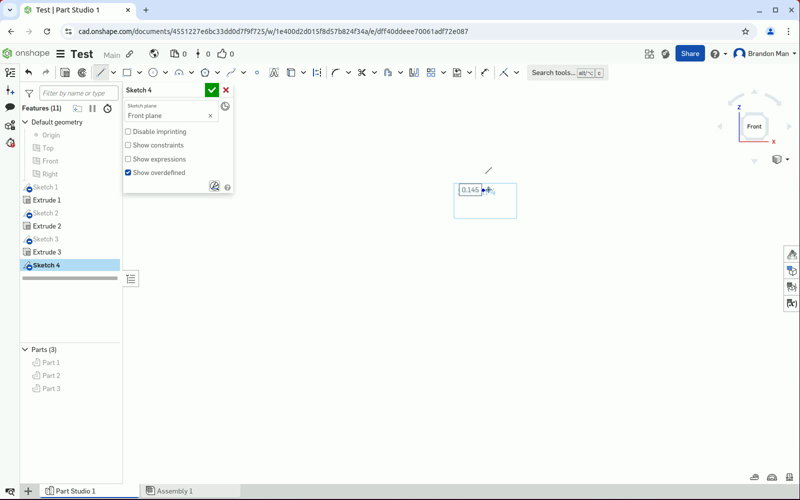
key_up(shift)
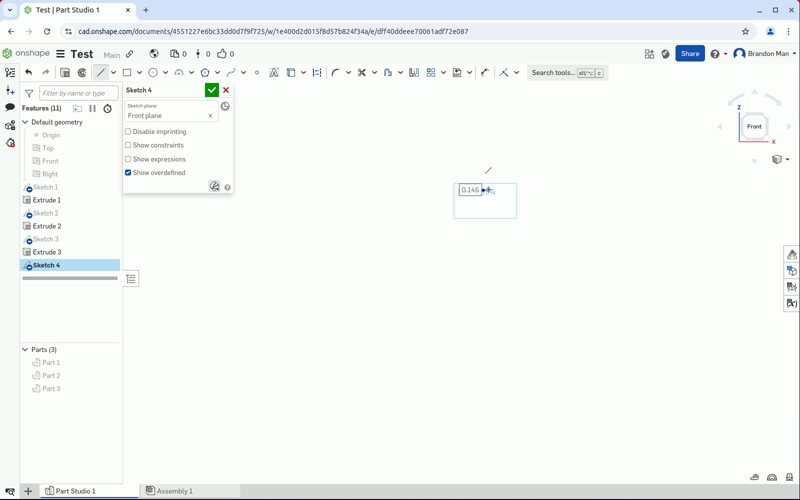
key_down(shift)
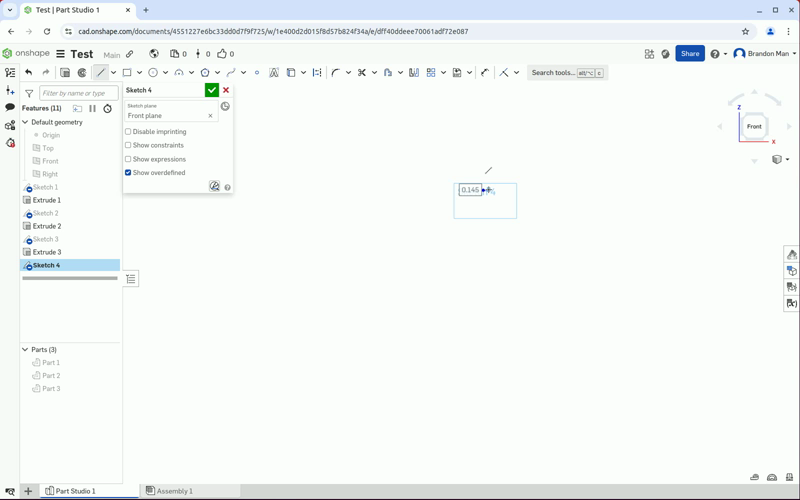
mouse_move(518, 189)
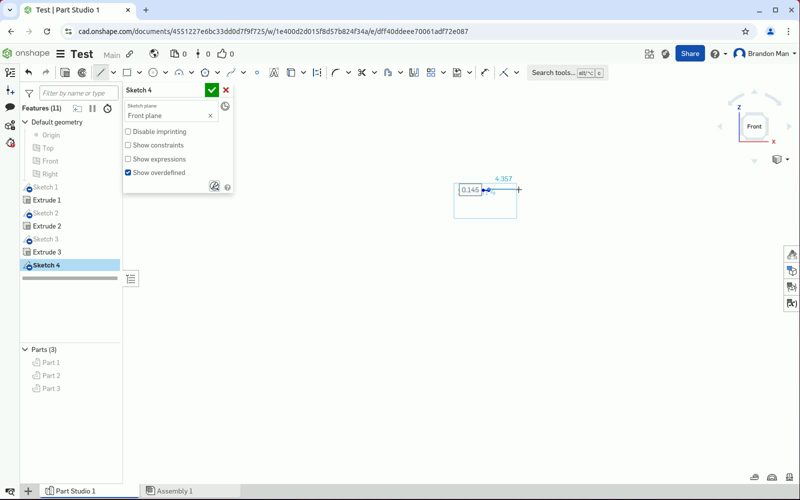
mouse_move(484, 189)
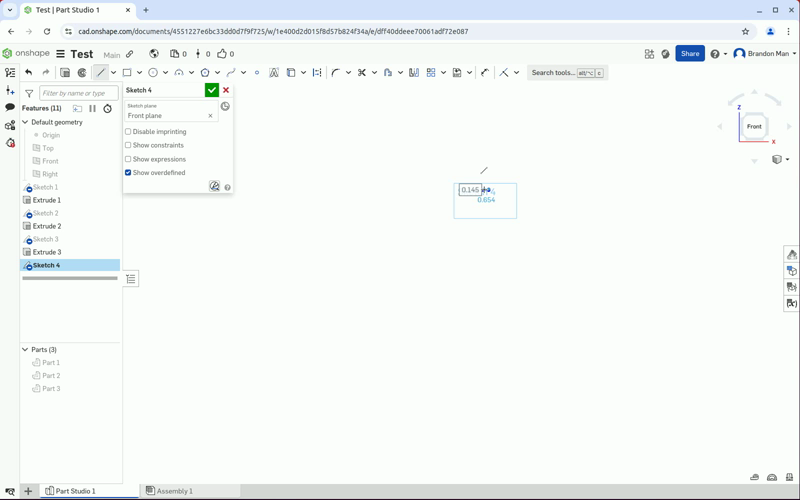
scroll(6)
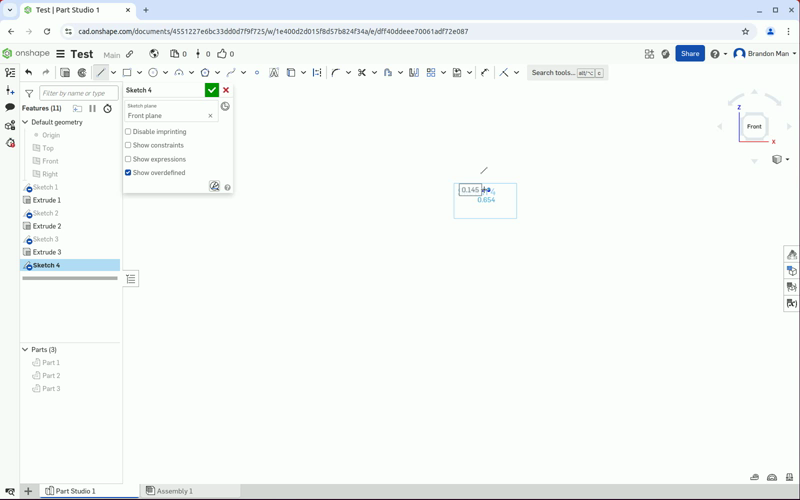
scroll(6)
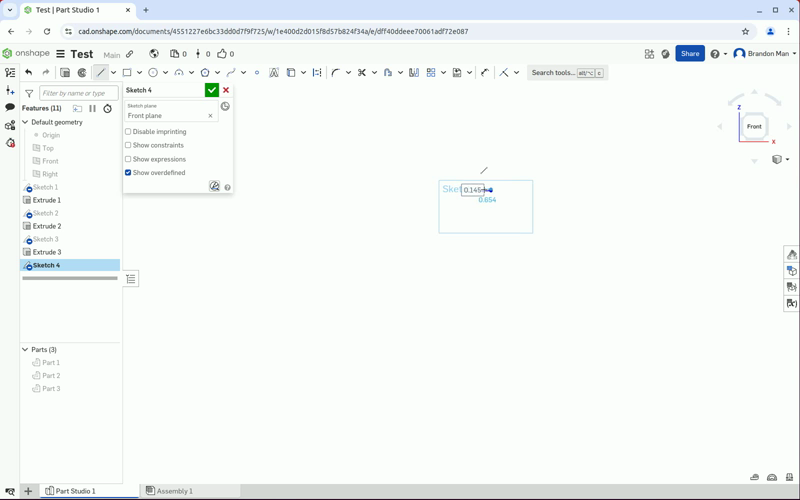
scroll(6)
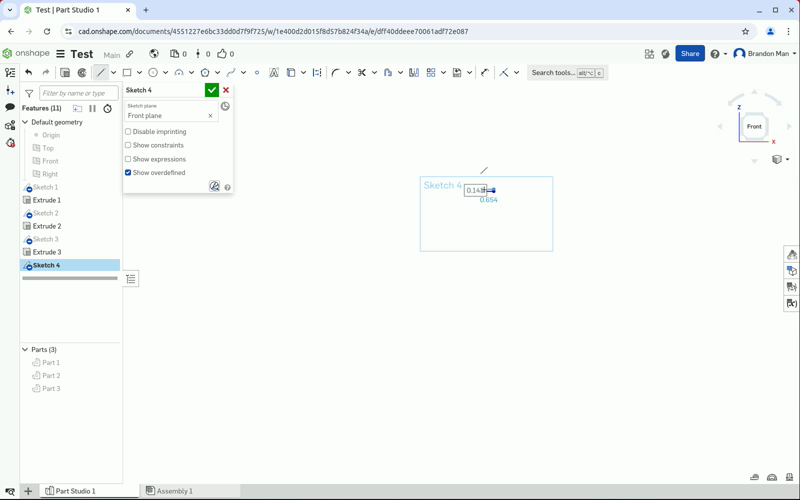
scroll(6)
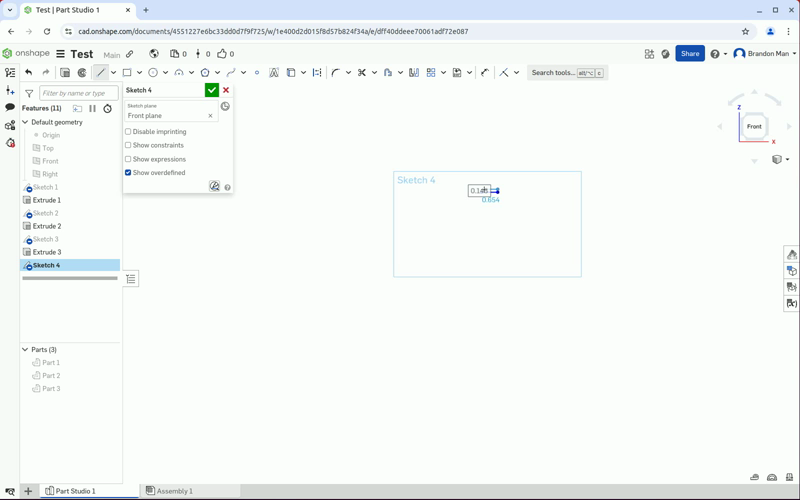
scroll(6)
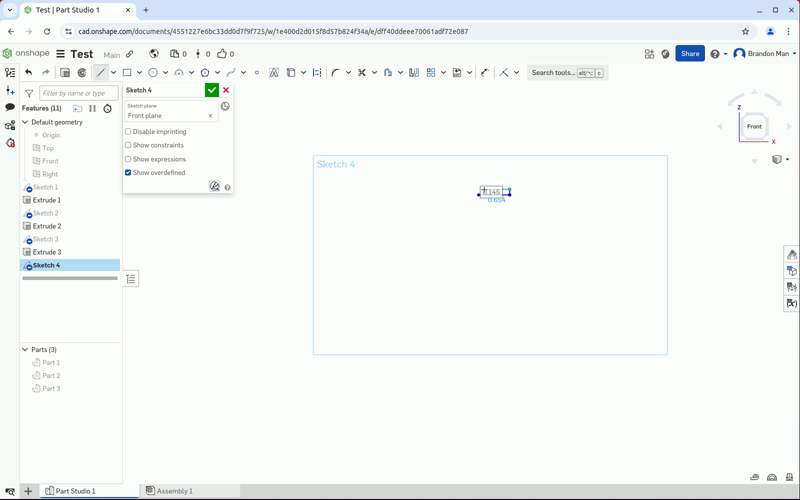
scroll(6)
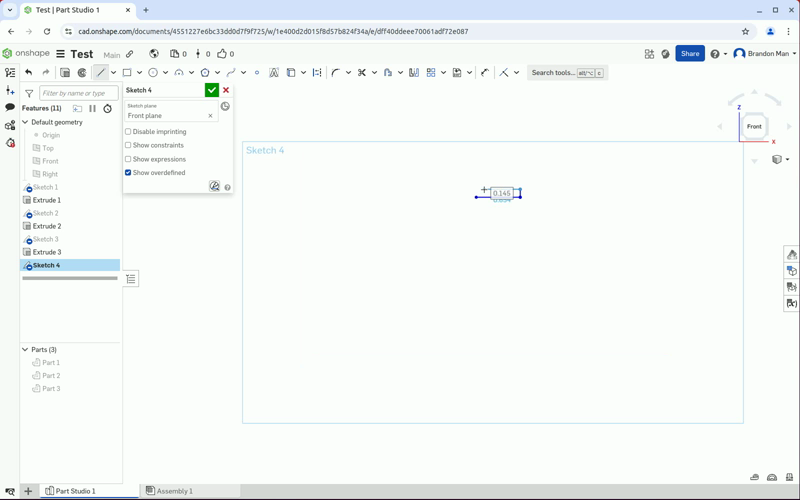
scroll(6)
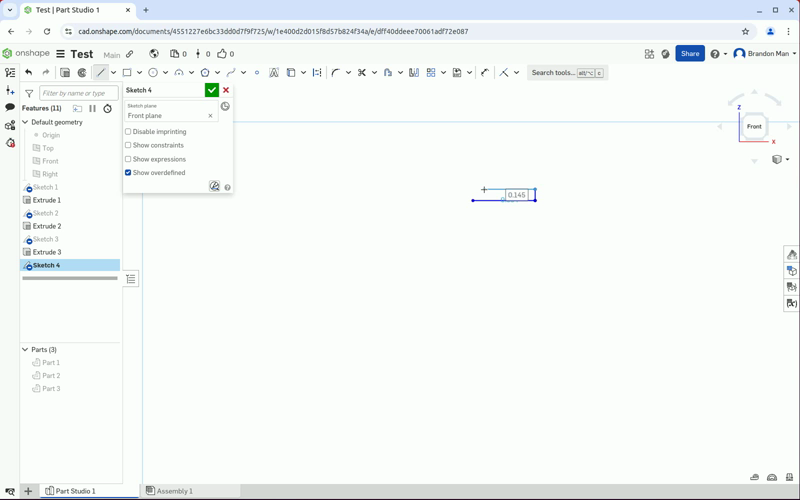
click(484, 189)
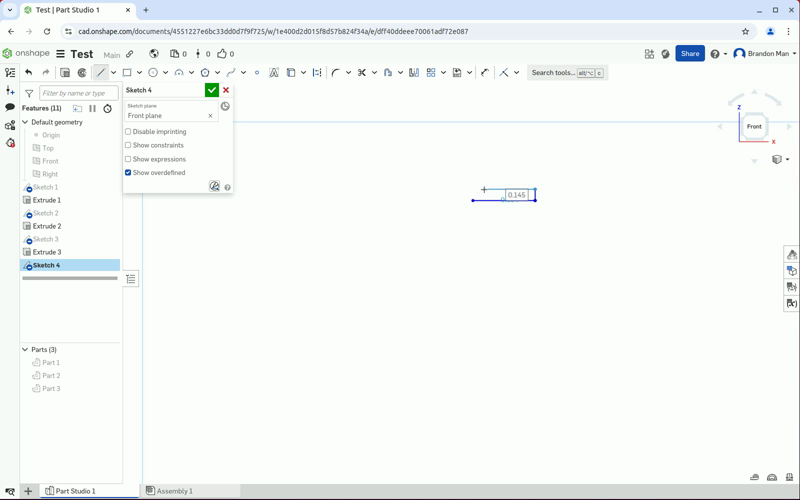
scroll(-6)
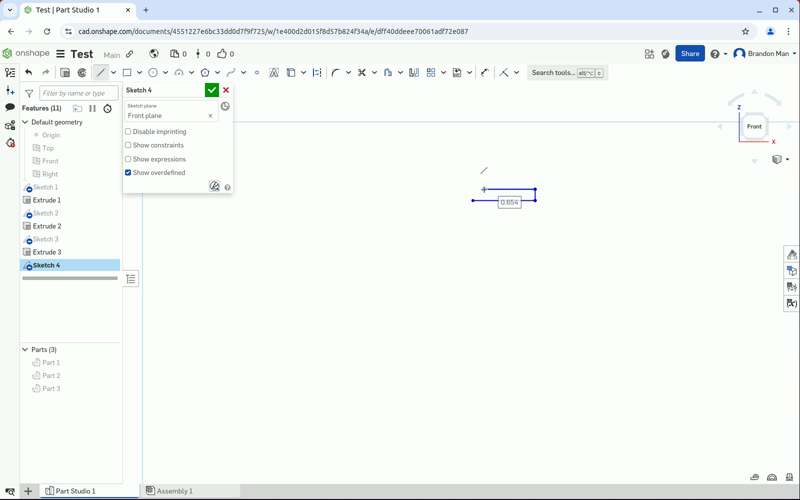
scroll(-6)
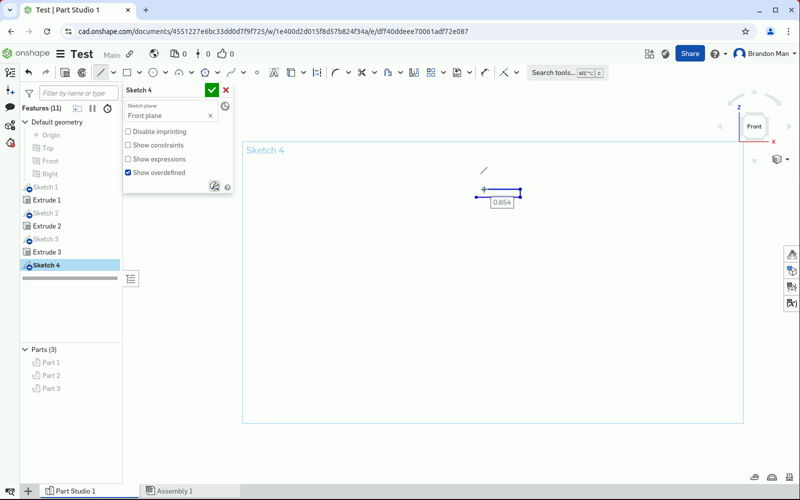
scroll(-6)
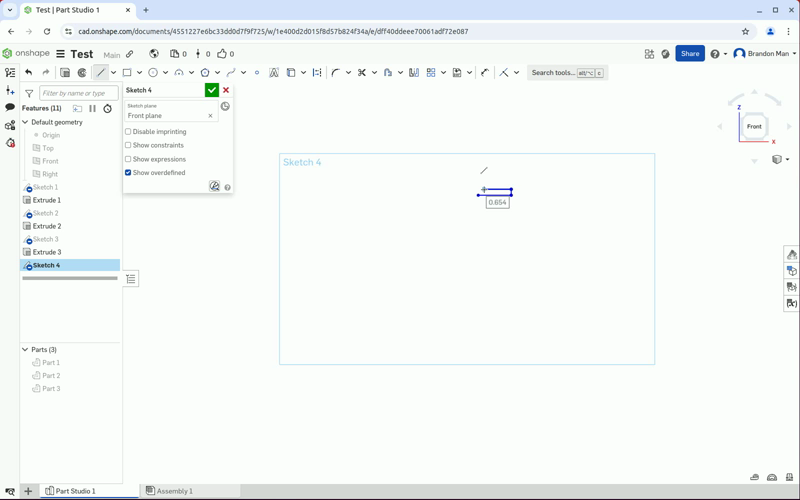
scroll(-6)
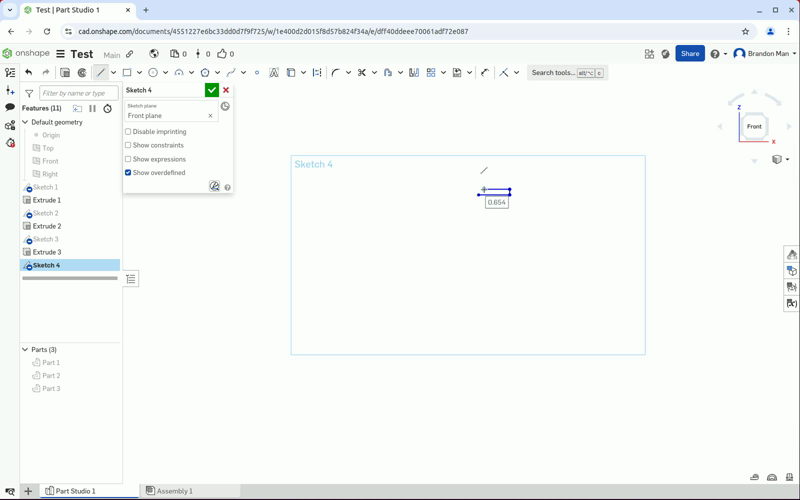
scroll(-6)
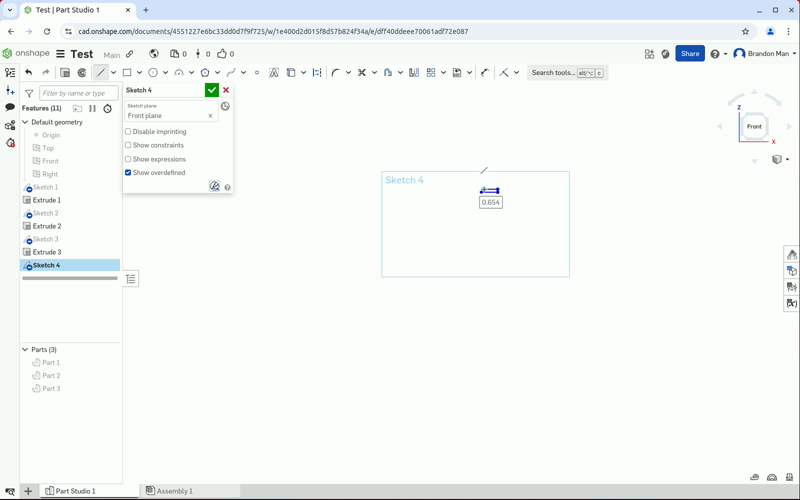
scroll(-6)
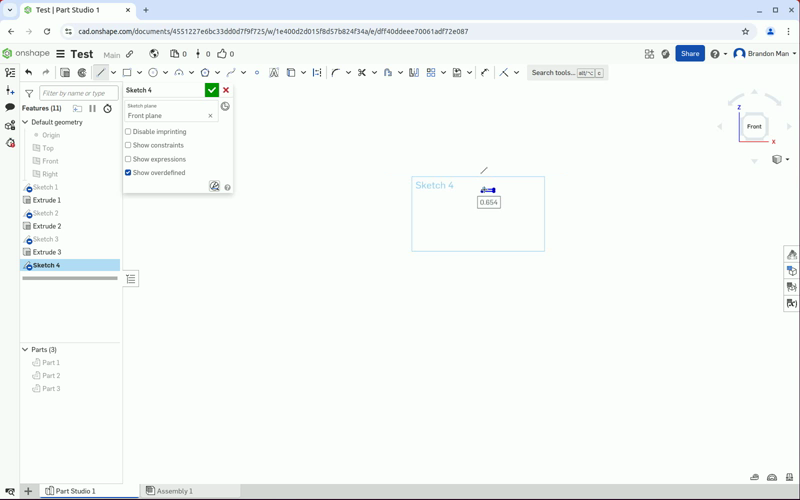
scroll(-6)
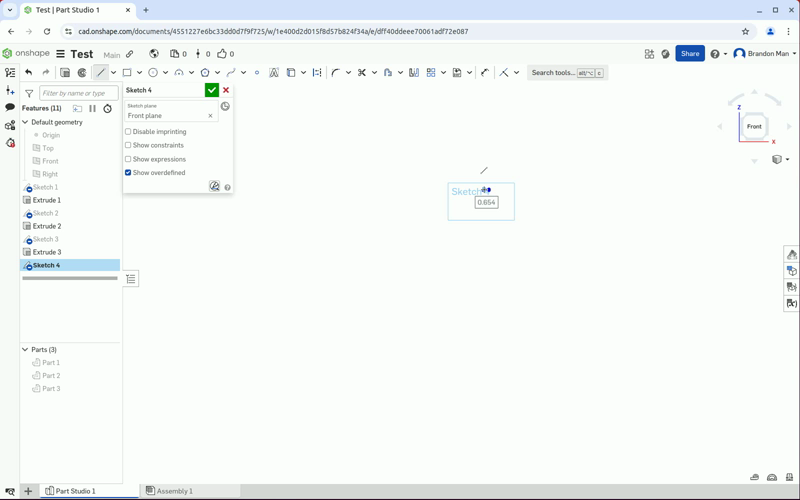
key_up(shift)
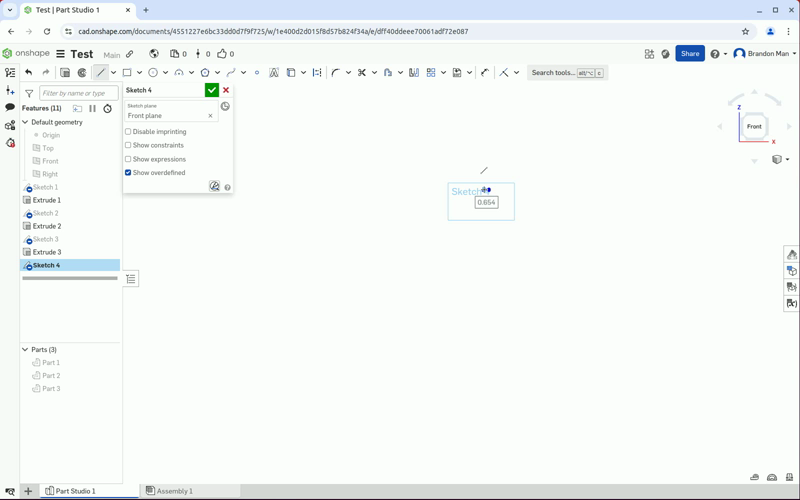
key_down(shift)
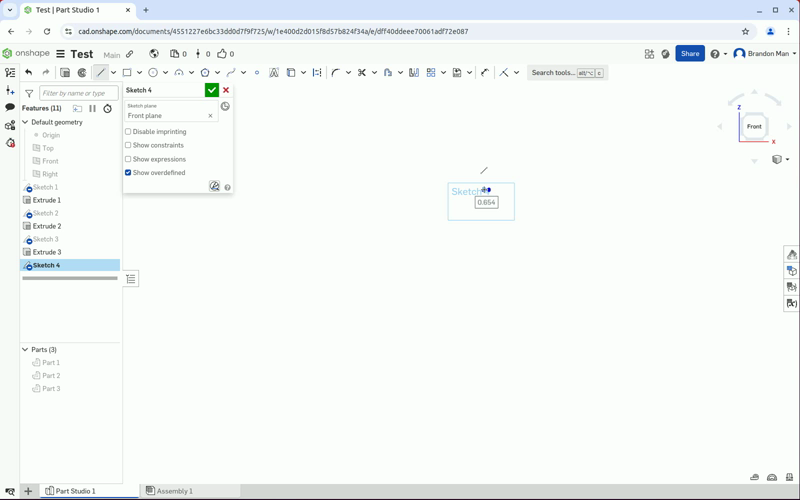
mouse_move(514, 189)
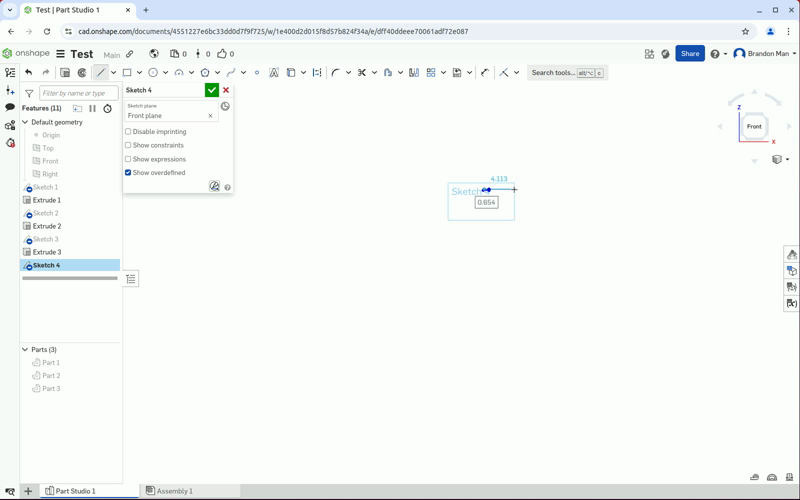
mouse_move(484, 180)
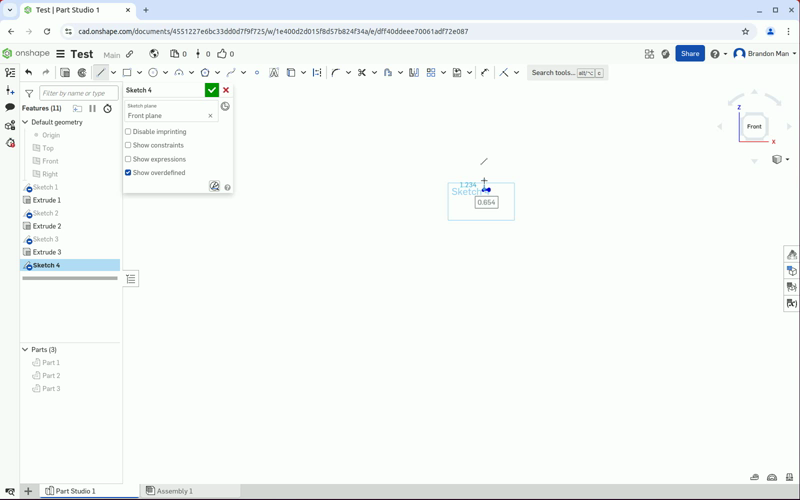
click(484, 180)
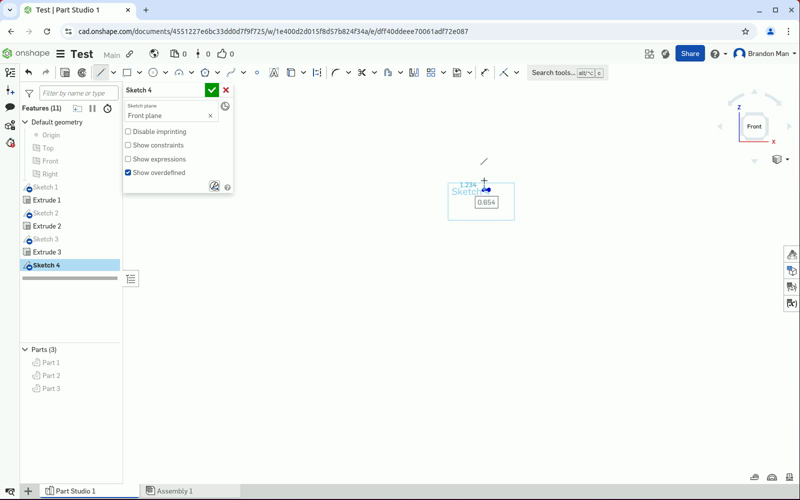
key_up(shift)
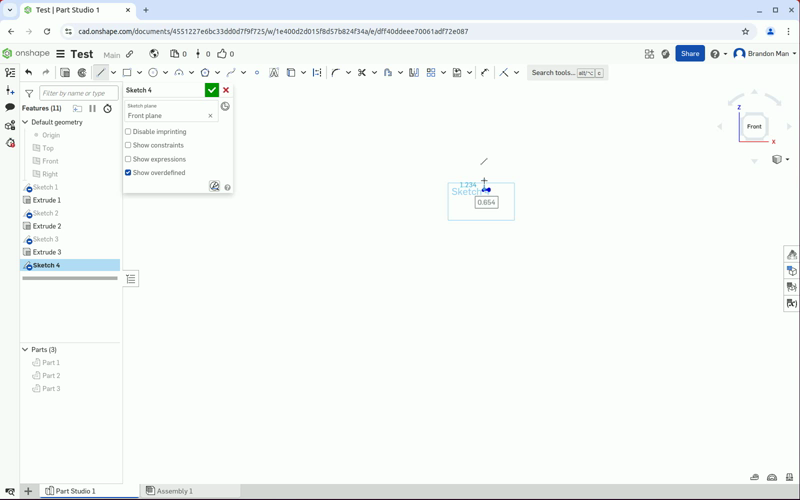
key_down(shift)
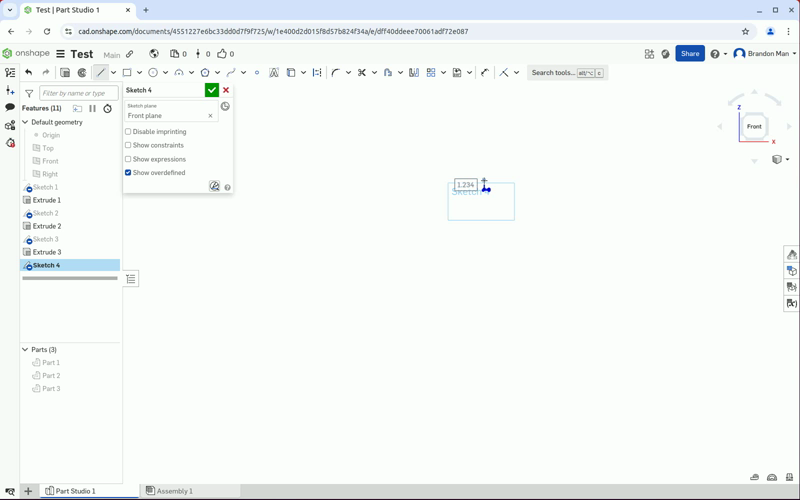
mouse_move(514, 180)
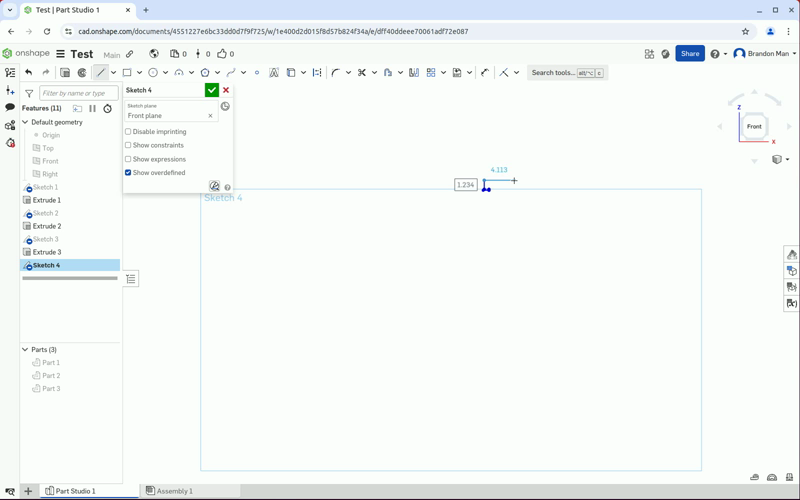
mouse_move(483, 180)
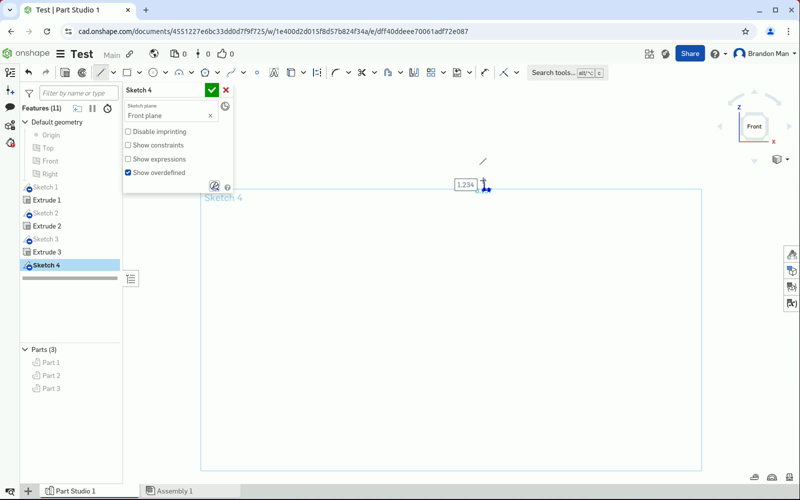
scroll(6)
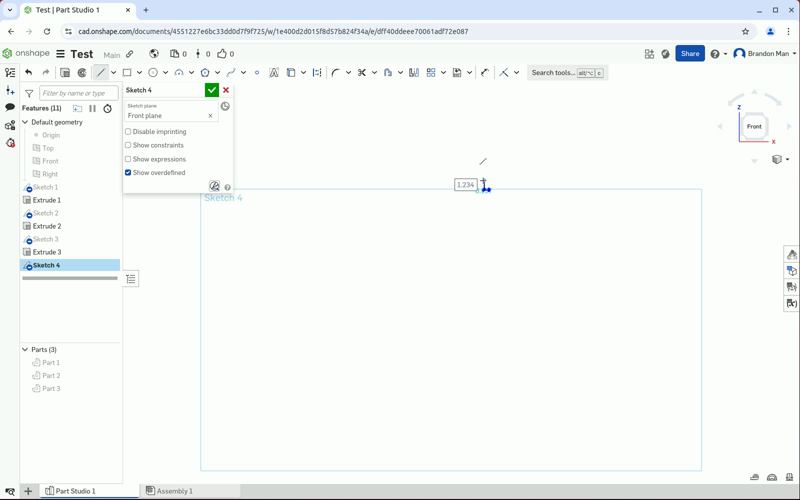
scroll(6)
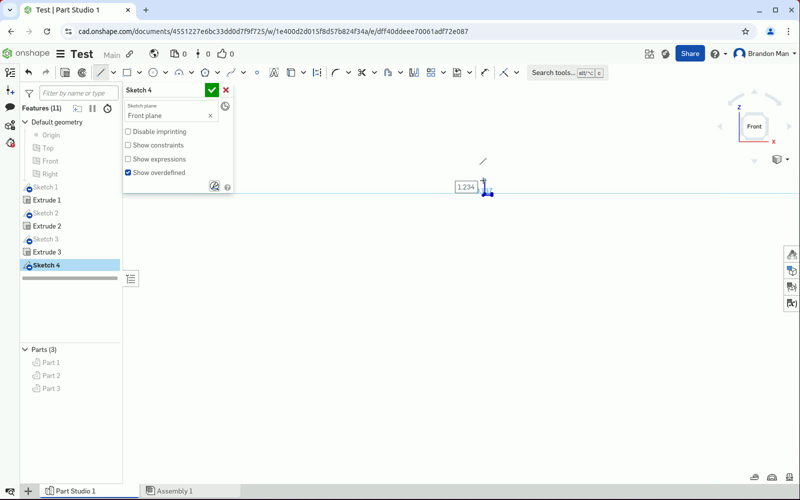
scroll(6)
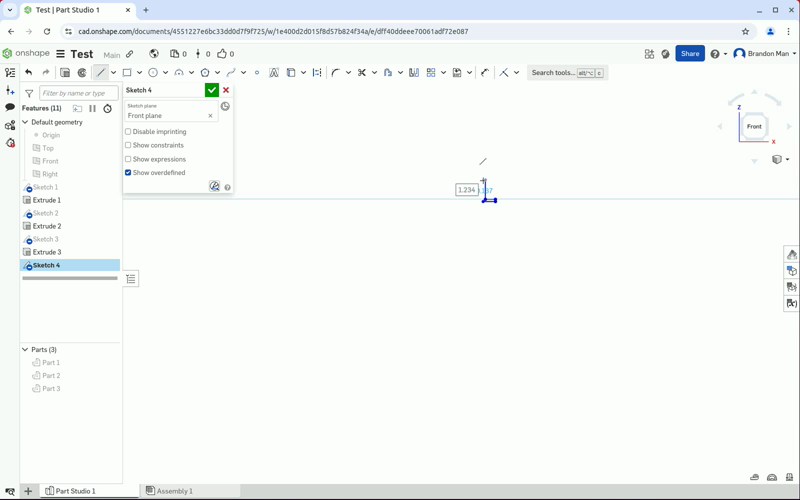
scroll(6)
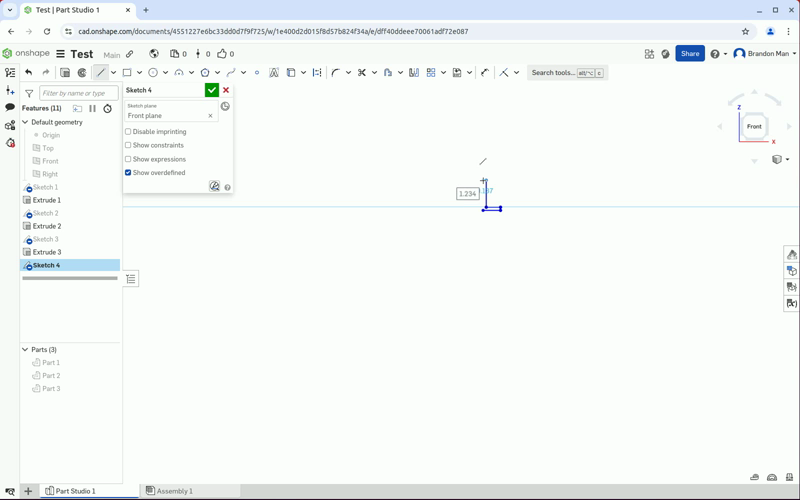
scroll(6)
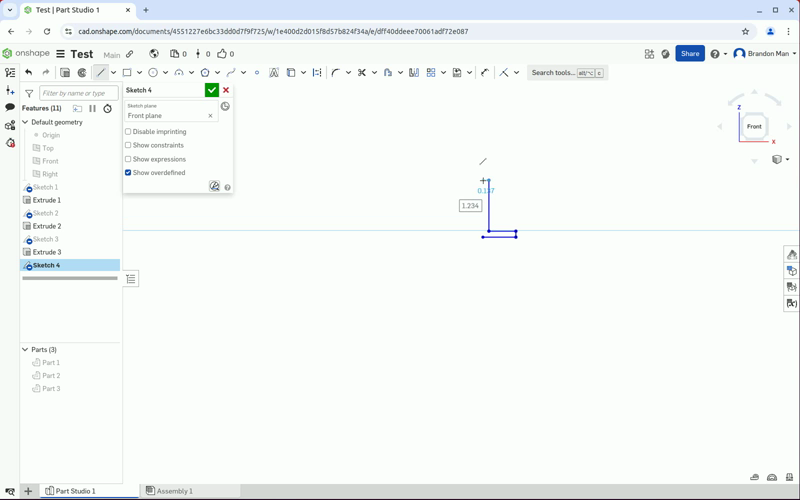
scroll(6)
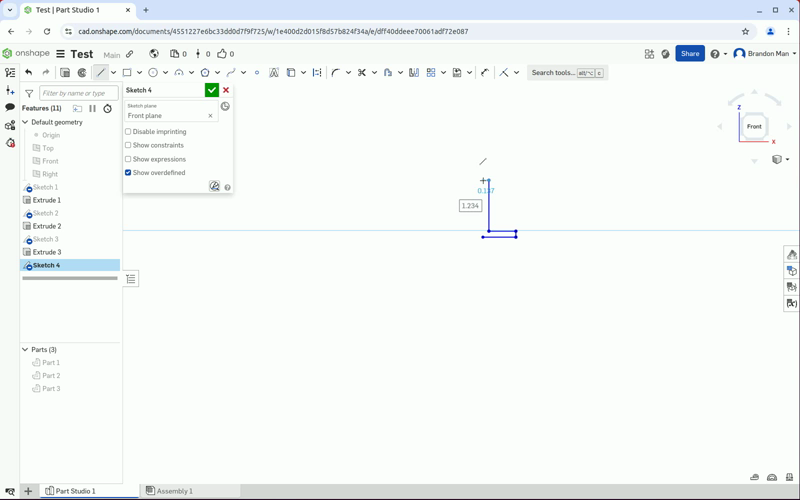
scroll(6)
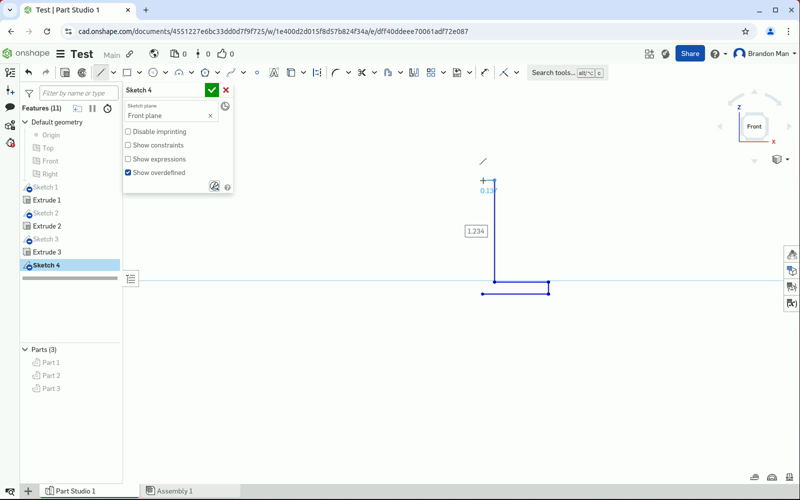
click(483, 180)
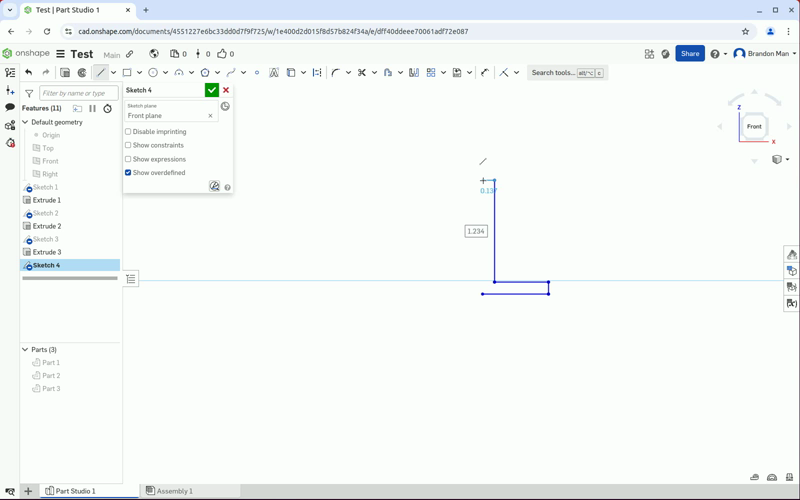
scroll(-6)
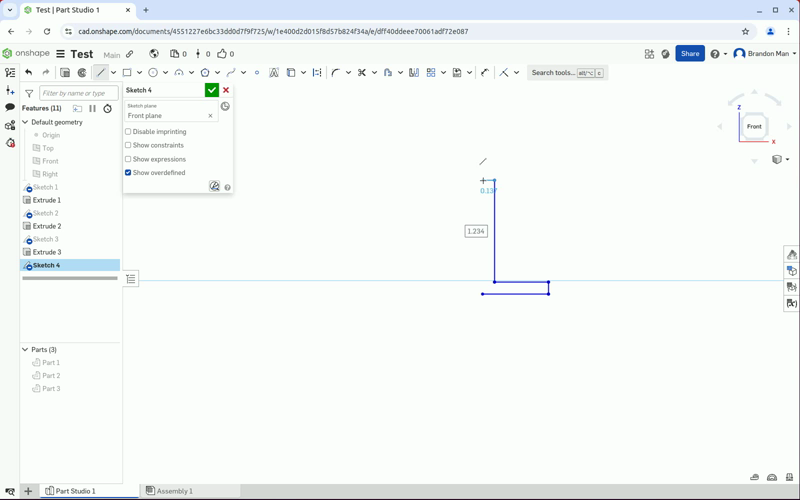
scroll(-6)
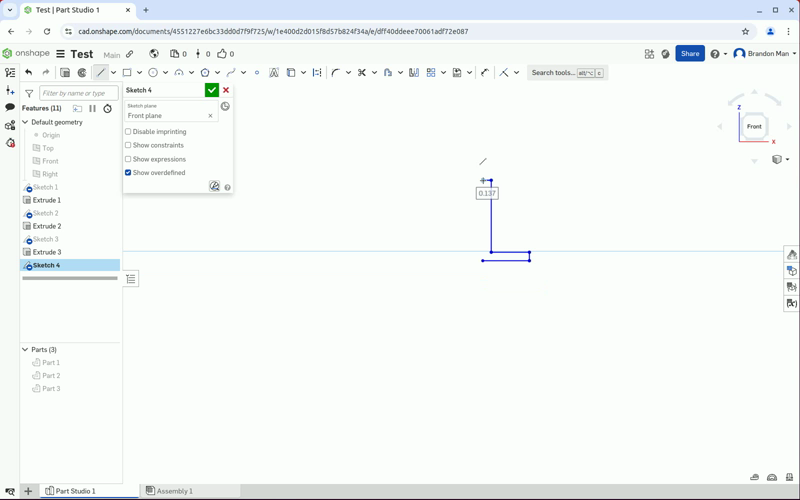
scroll(-6)
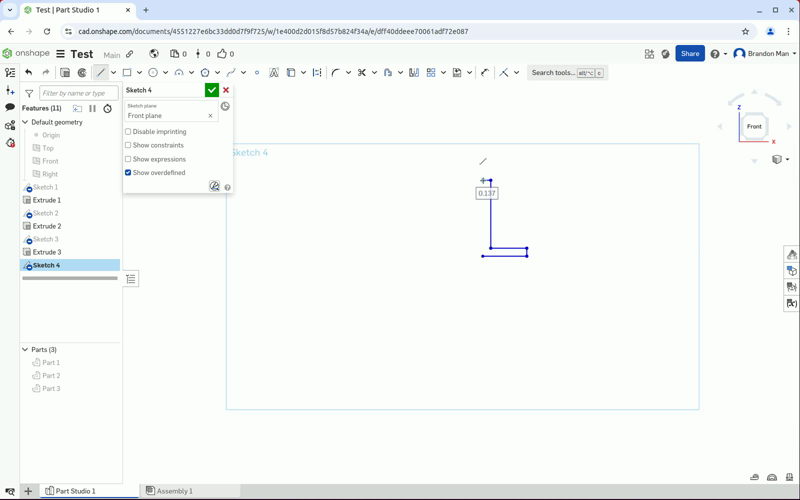
scroll(-6)
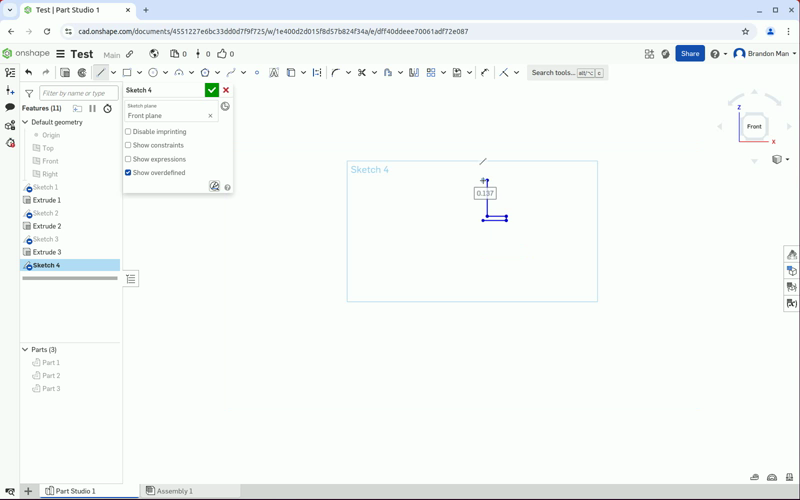
scroll(-6)
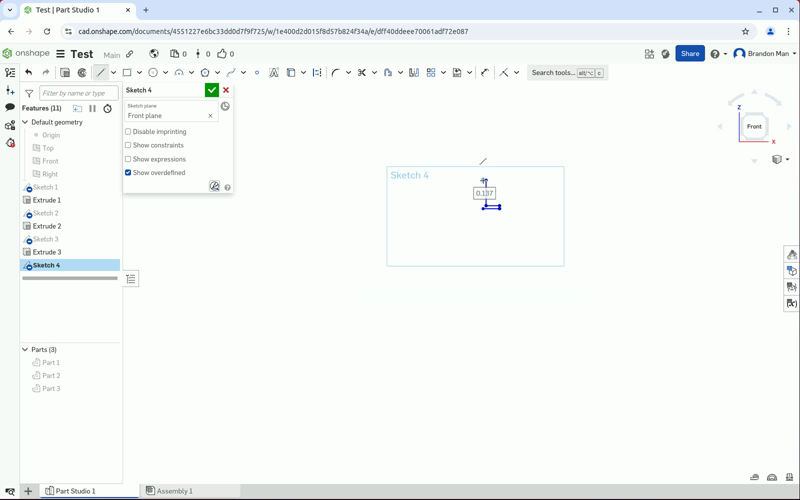
scroll(-6)
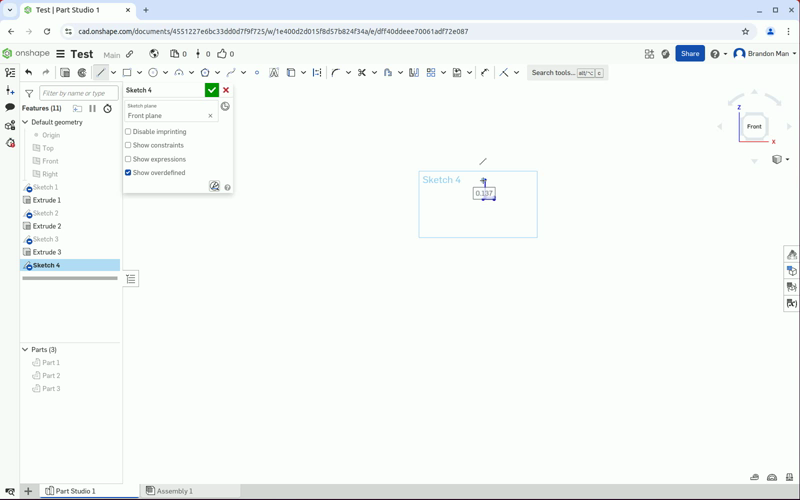
scroll(-6)
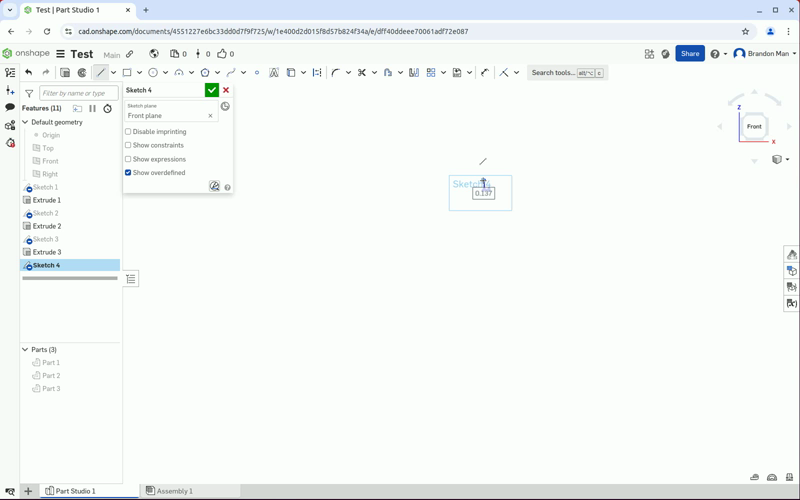
key_up(shift)
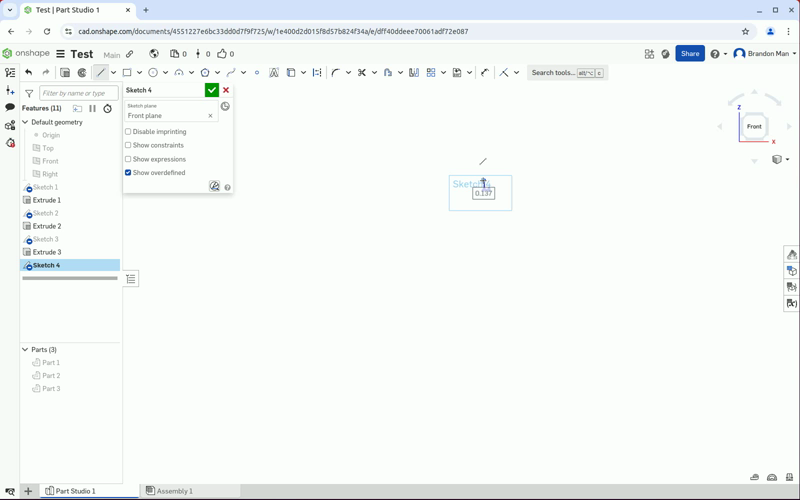
mouse_move(513, 180)
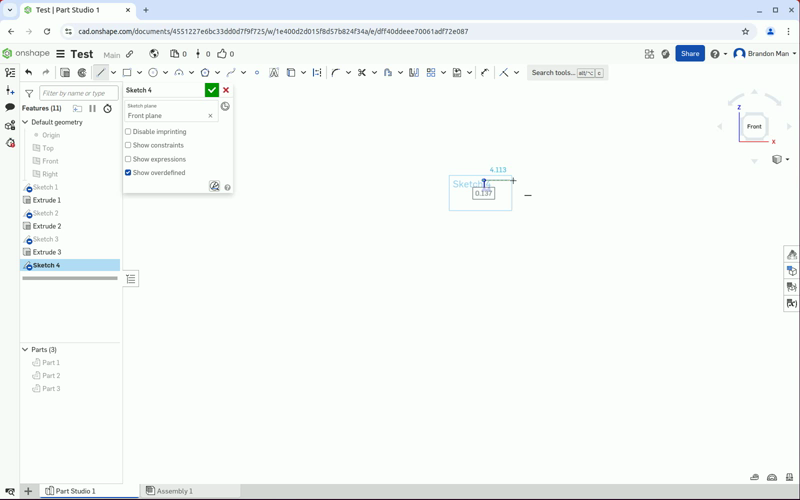
key_down(shift)
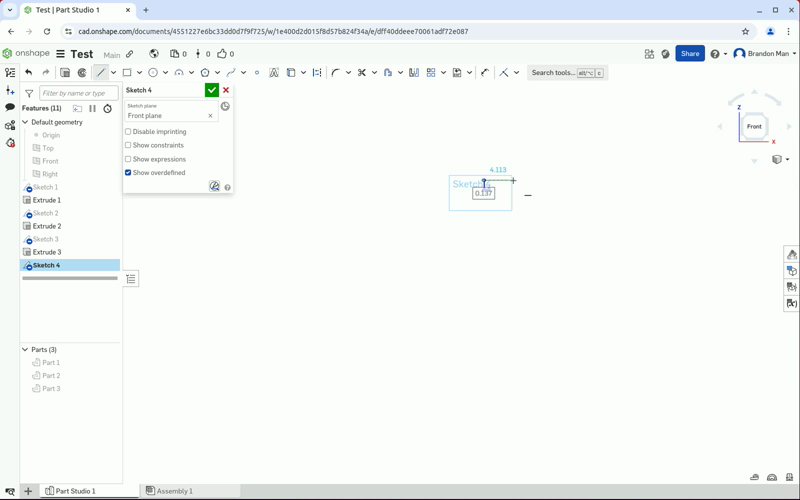
mouse_move(483, 190)
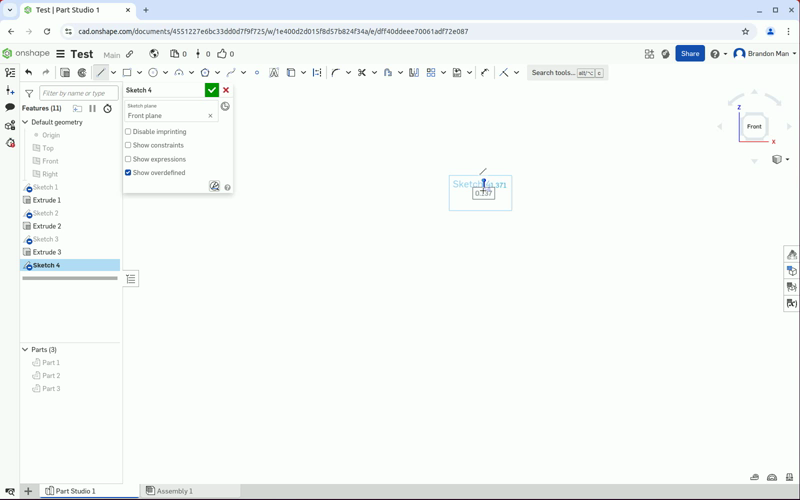
scroll(6)
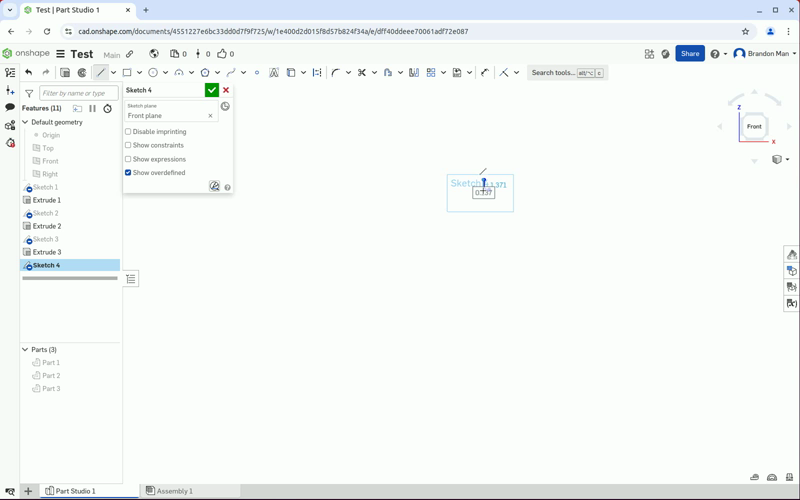
scroll(6)
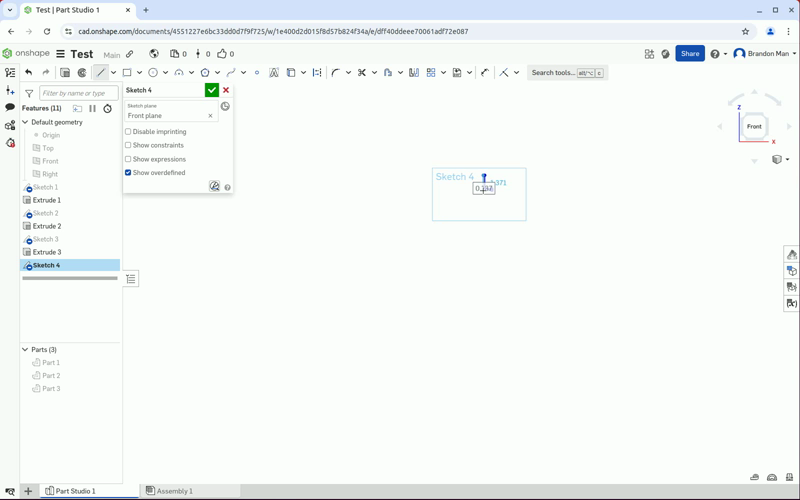
scroll(6)
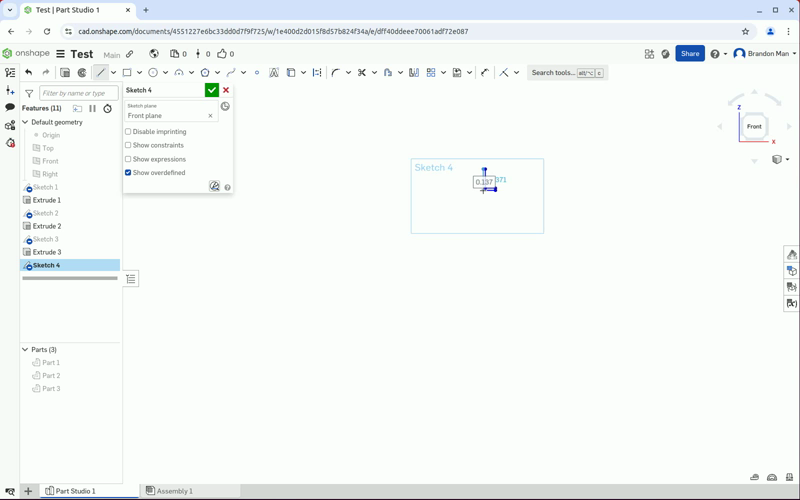
scroll(6)
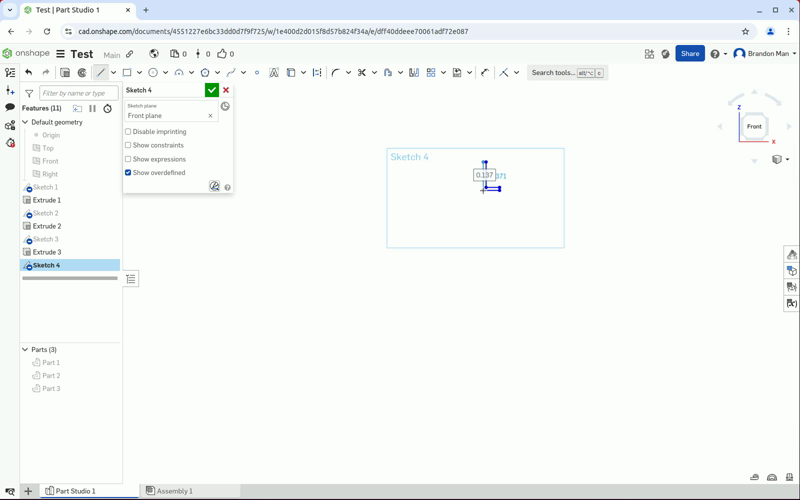
scroll(6)
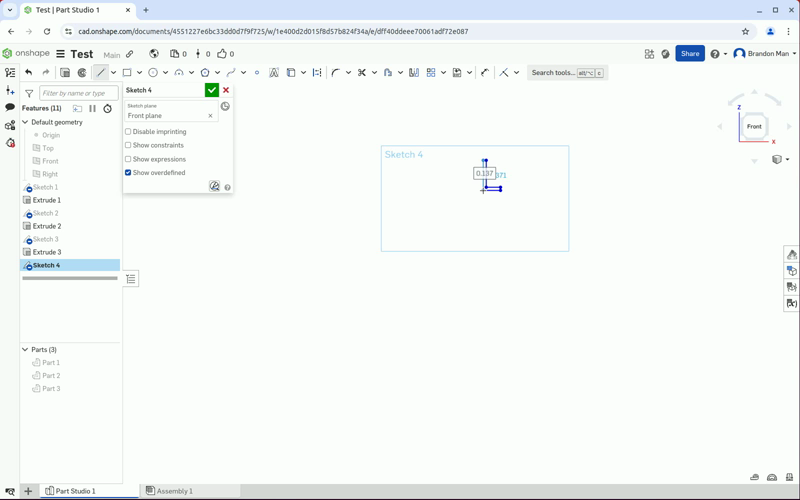
scroll(6)
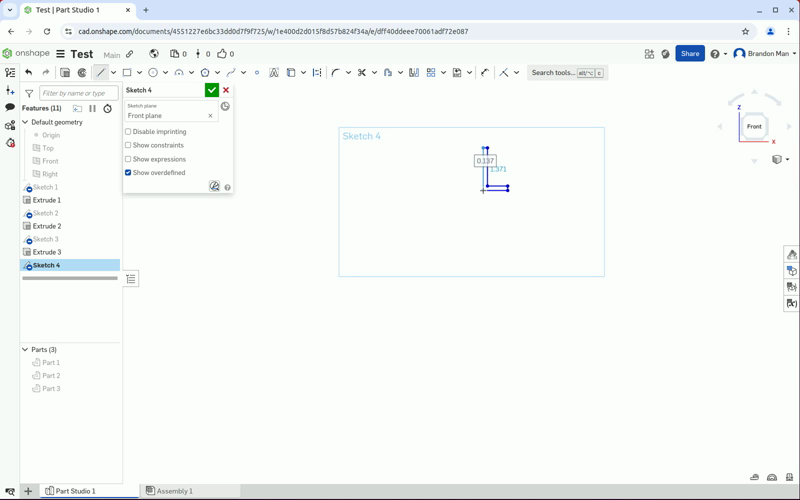
scroll(6)
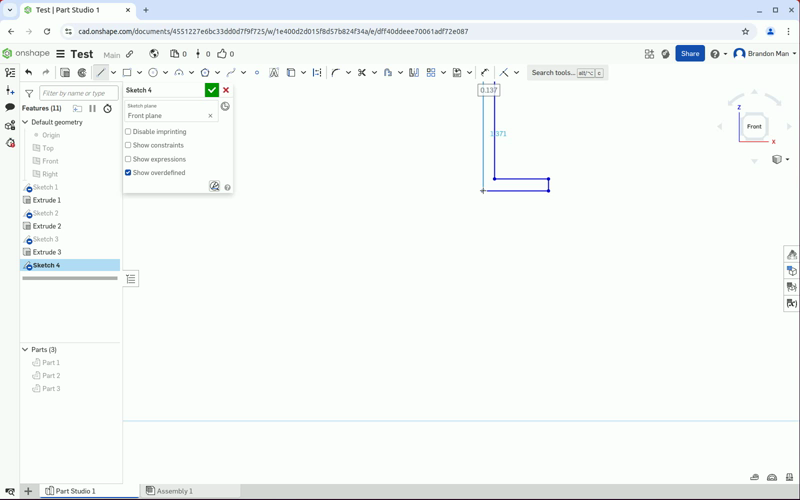
key_up(shift)
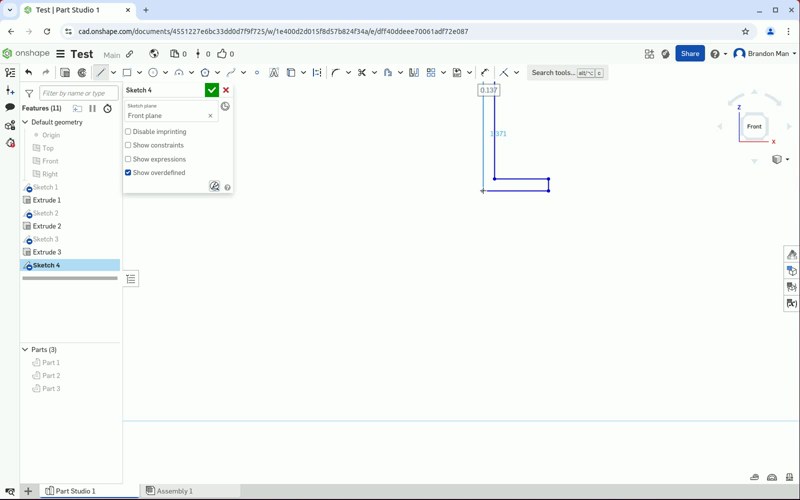
click(483, 190)
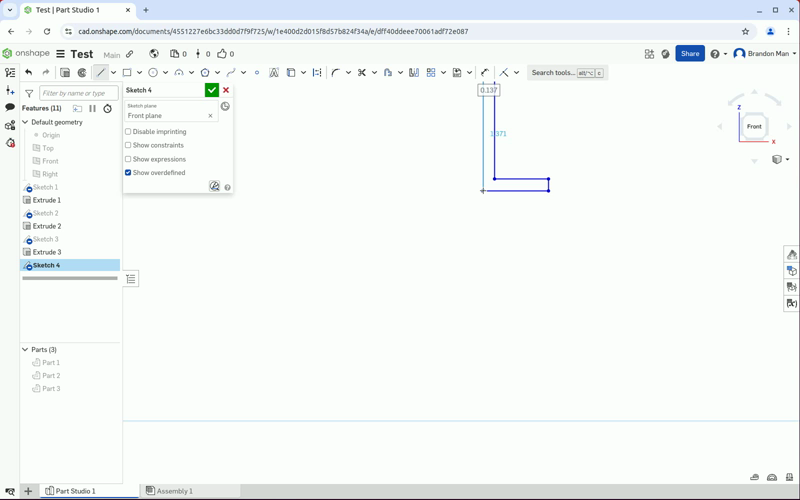
scroll(-6)
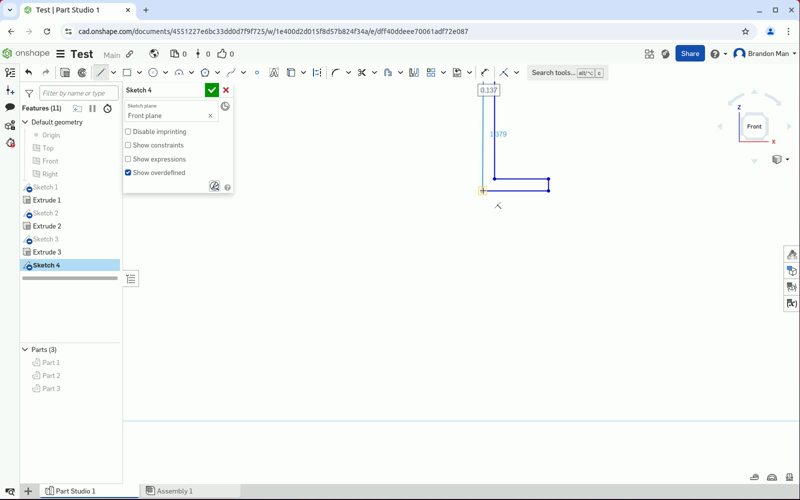
scroll(-6)
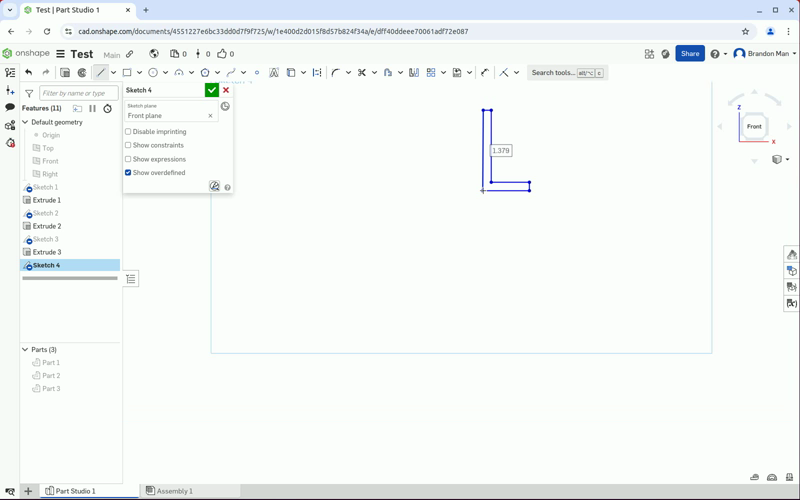
scroll(-6)
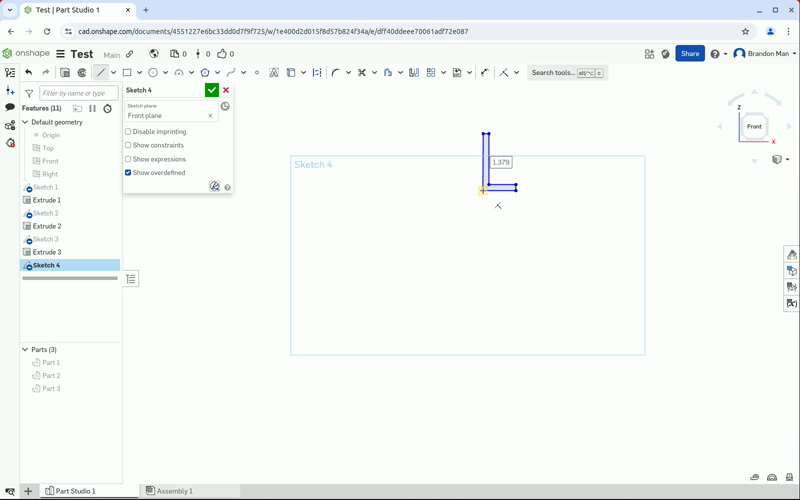
scroll(-6)
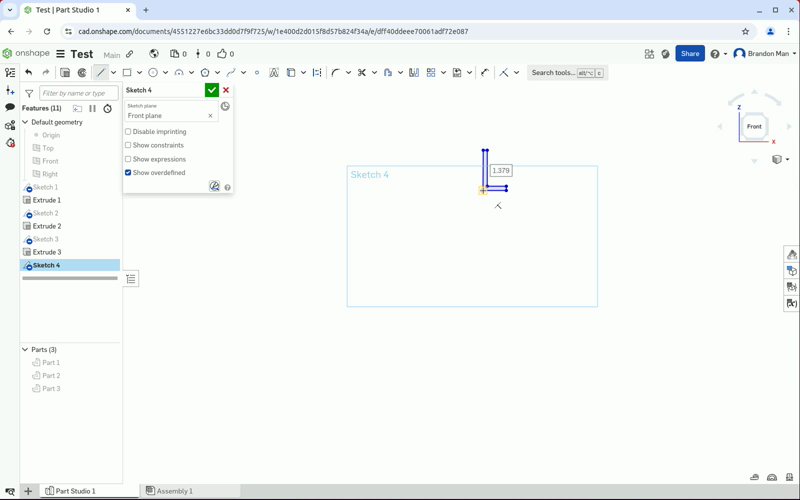
scroll(-6)
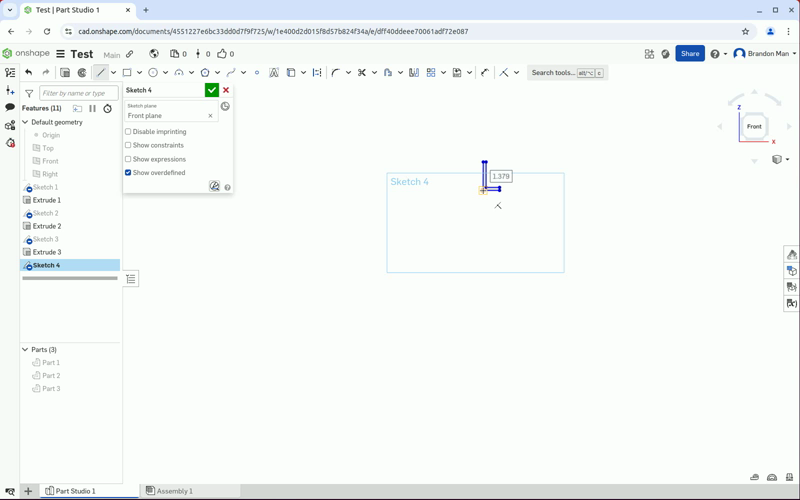
scroll(-6)
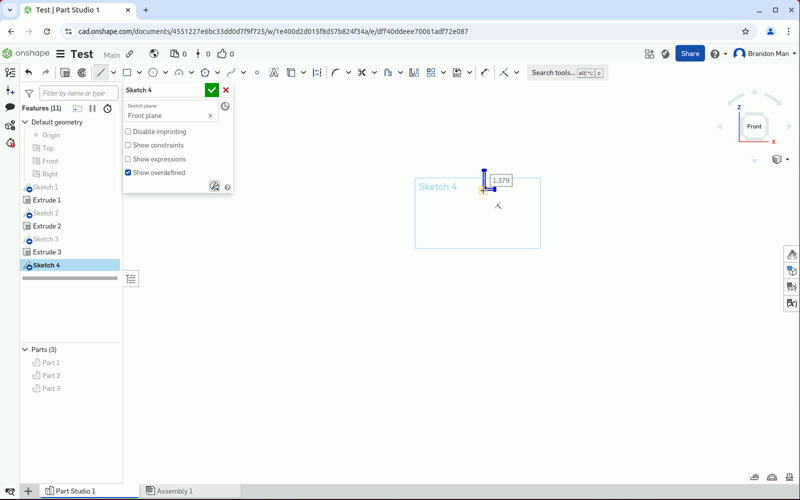
scroll(-6)
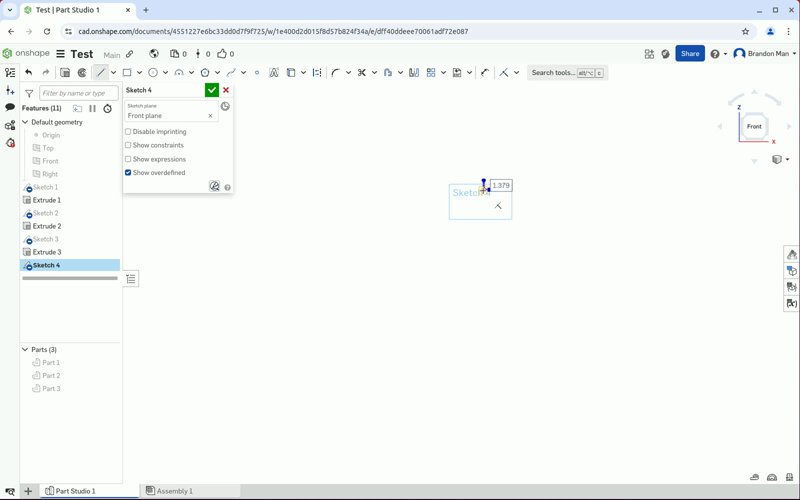
key(esc)
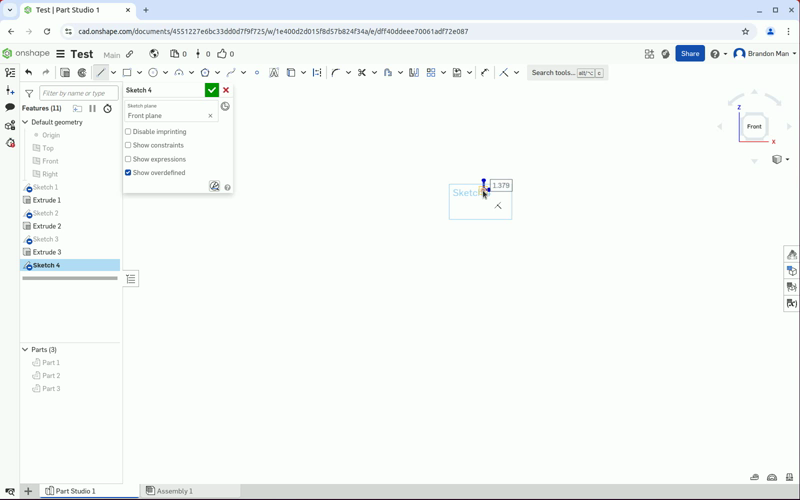
mouse_move(485, 190)
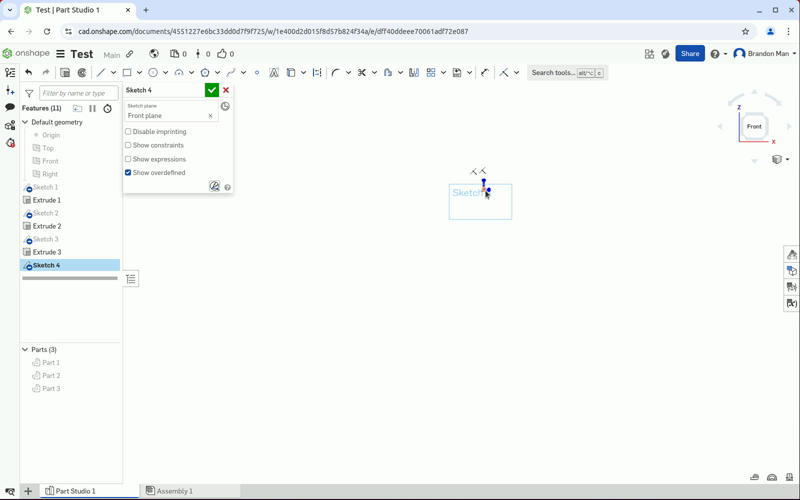
scroll(6)
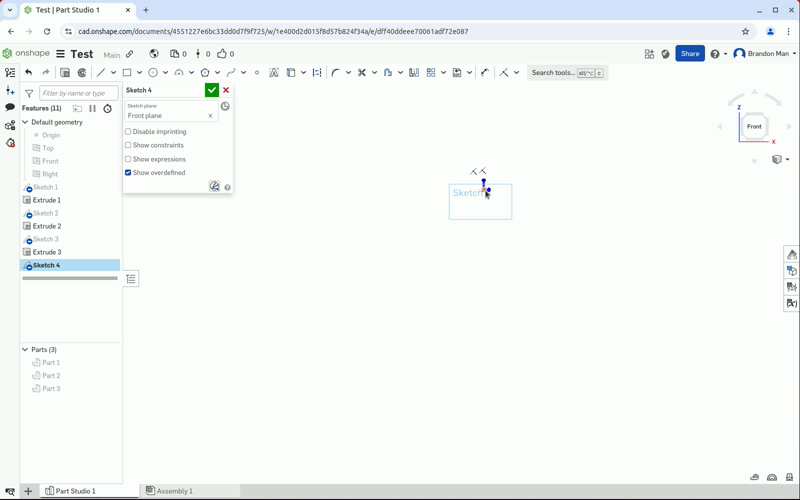
scroll(6)
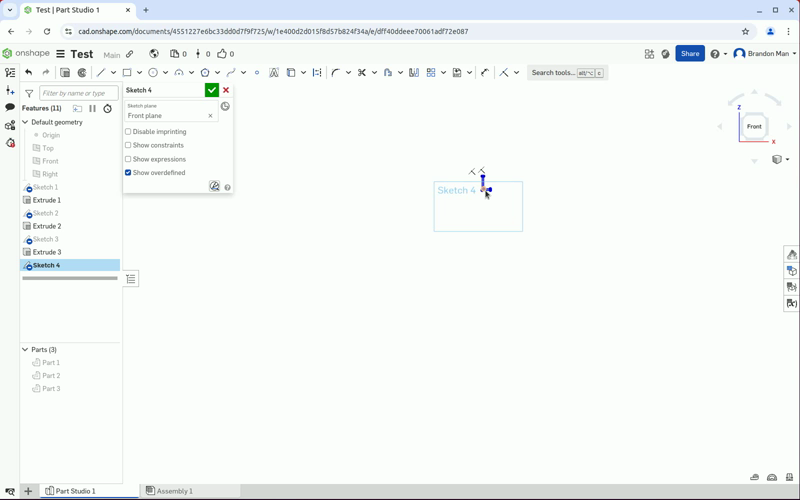
scroll(6)
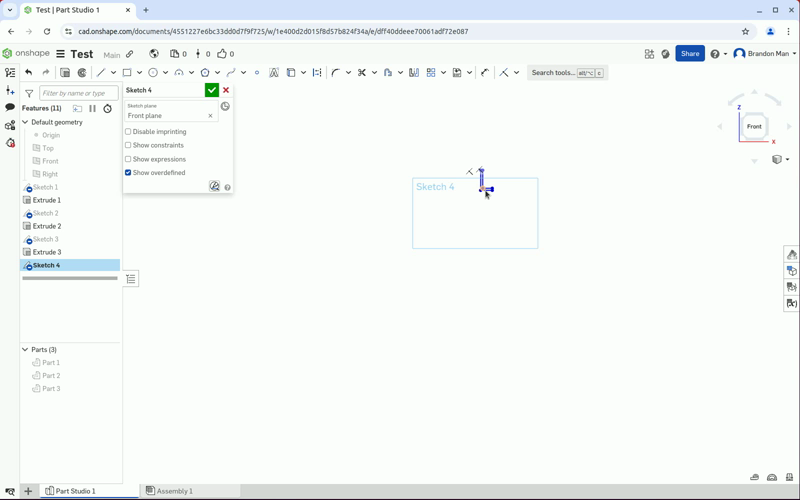
scroll(6)
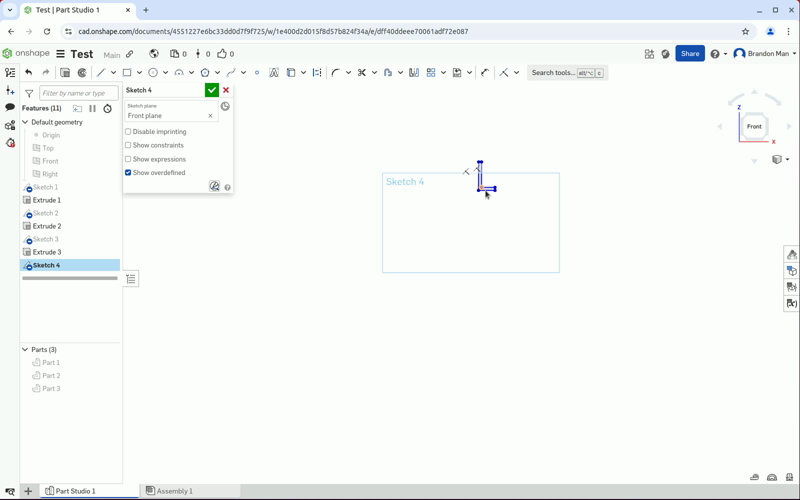
scroll(6)
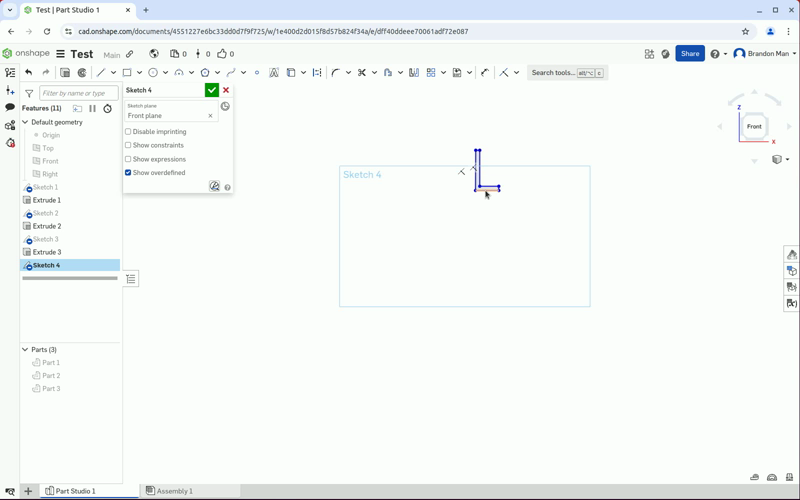
scroll(6)
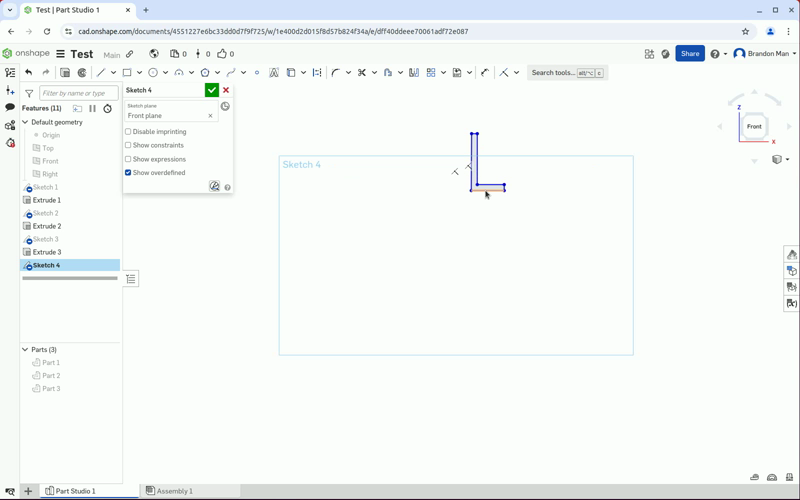
scroll(6)
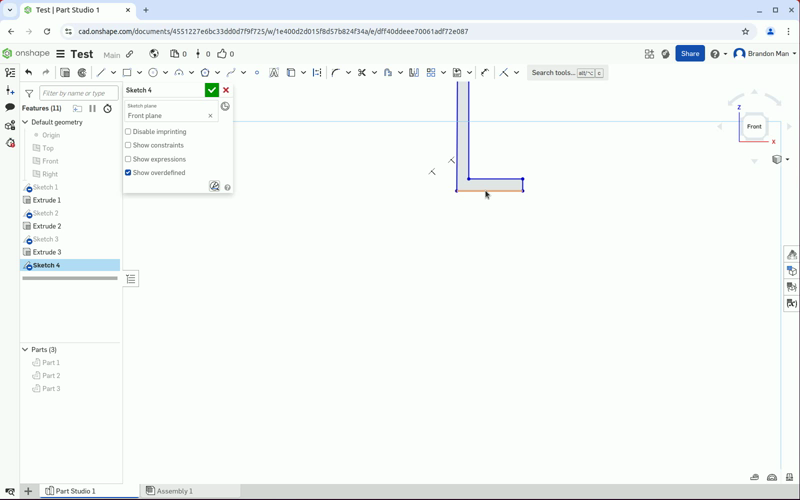
click(485, 190)
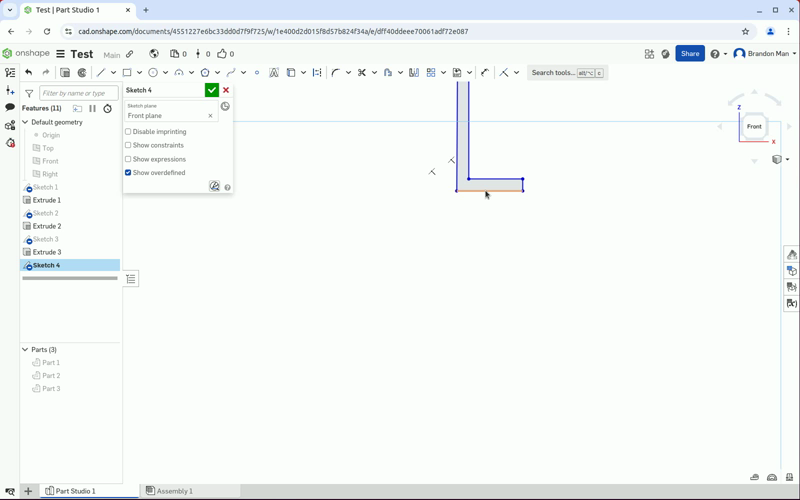
scroll(-6)
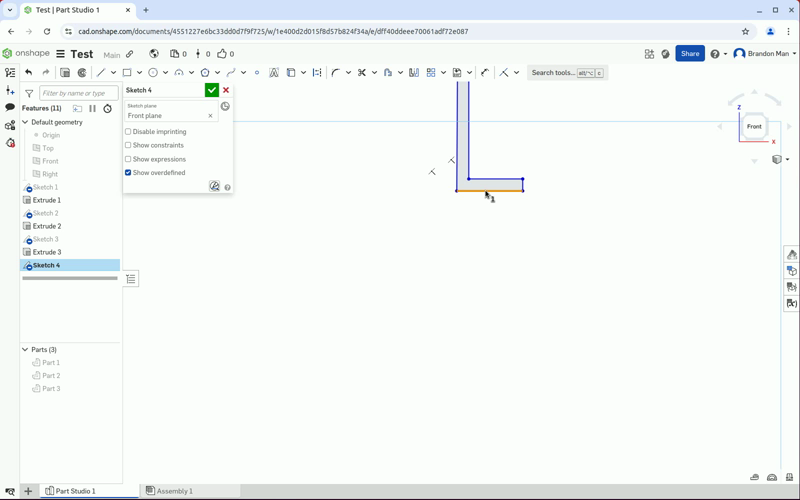
scroll(-6)
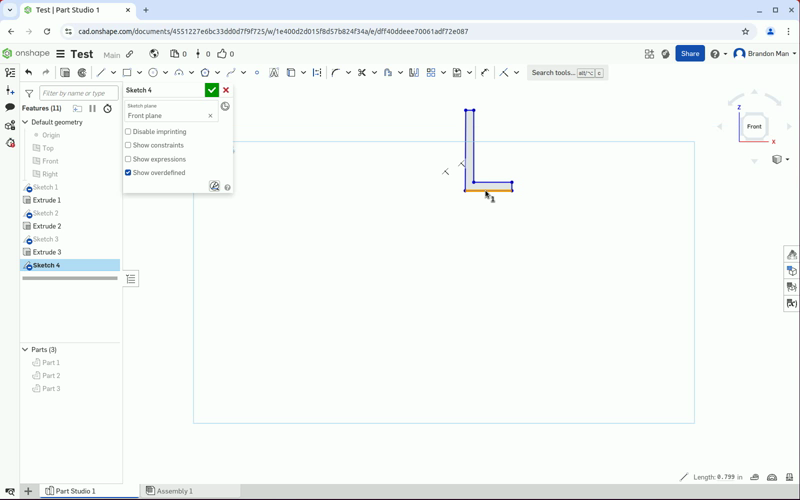
scroll(-6)
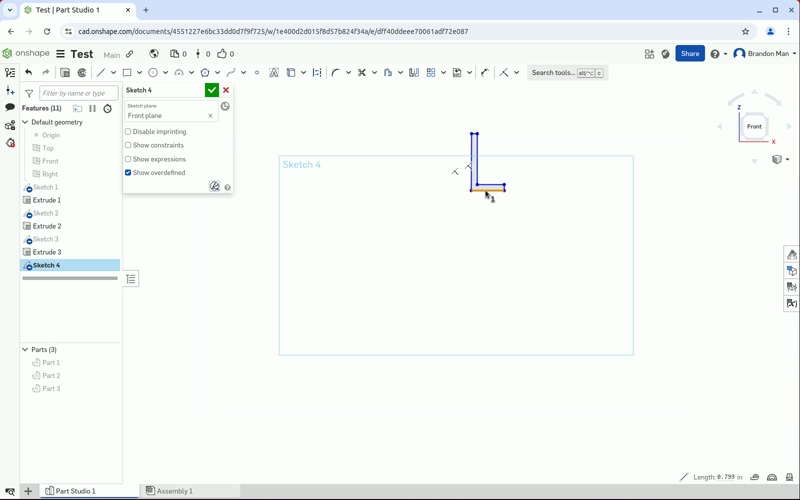
scroll(-6)
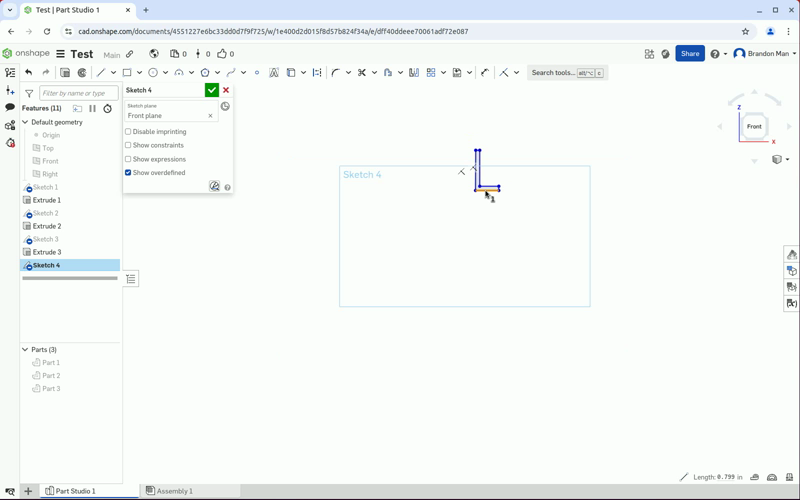
scroll(-6)
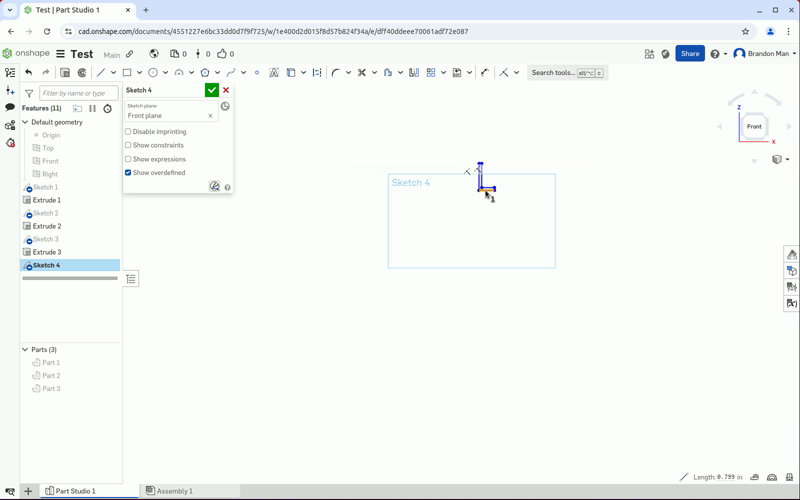
scroll(-6)
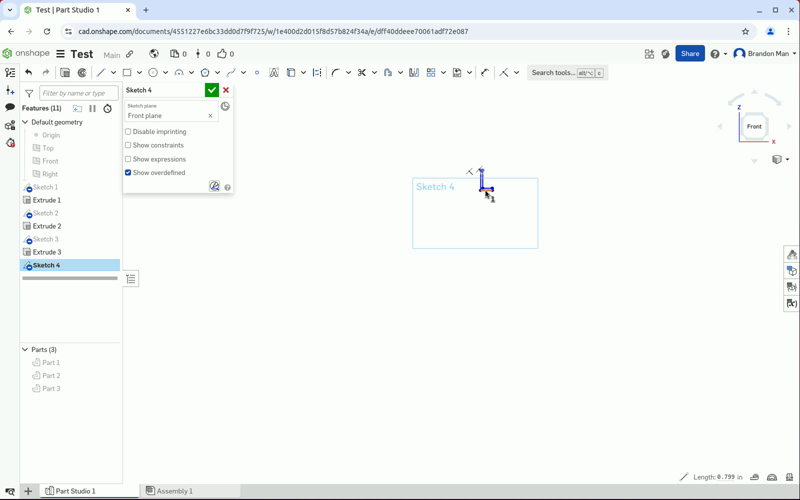
scroll(-6)
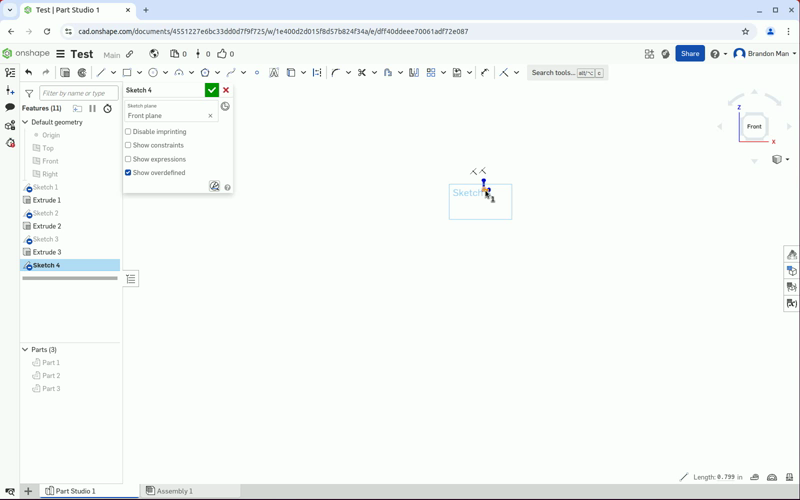
mouse_move(73, 352)
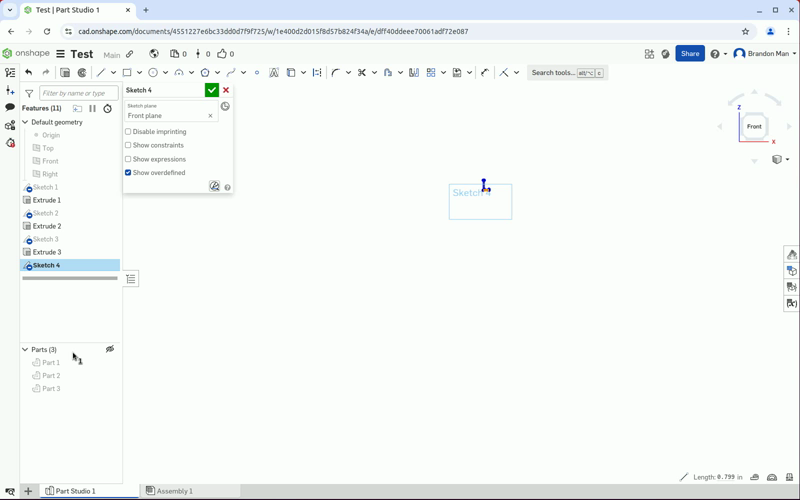
key(shift+y)
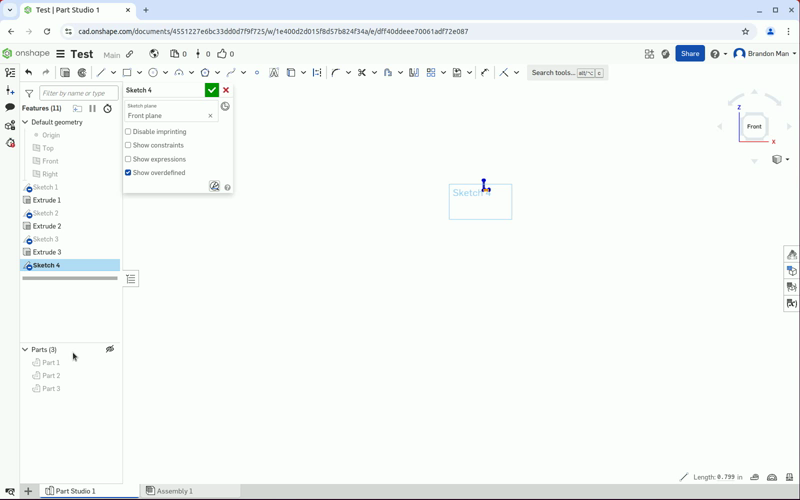
key(shift+e)
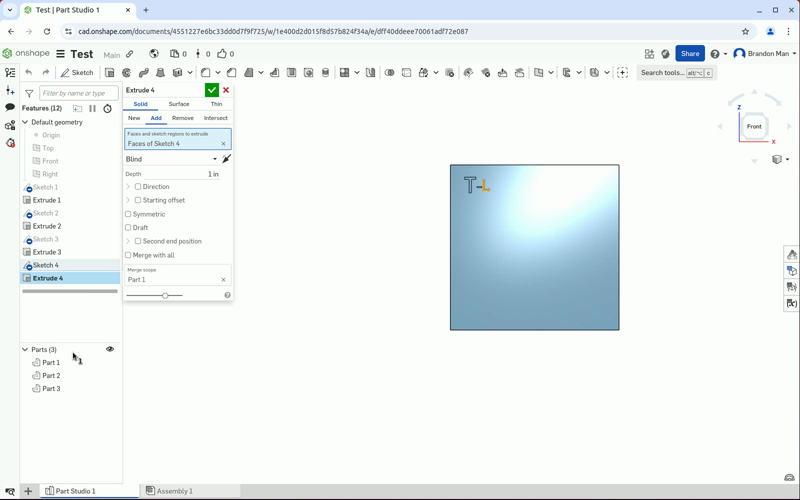
mouse_move(143, 106)
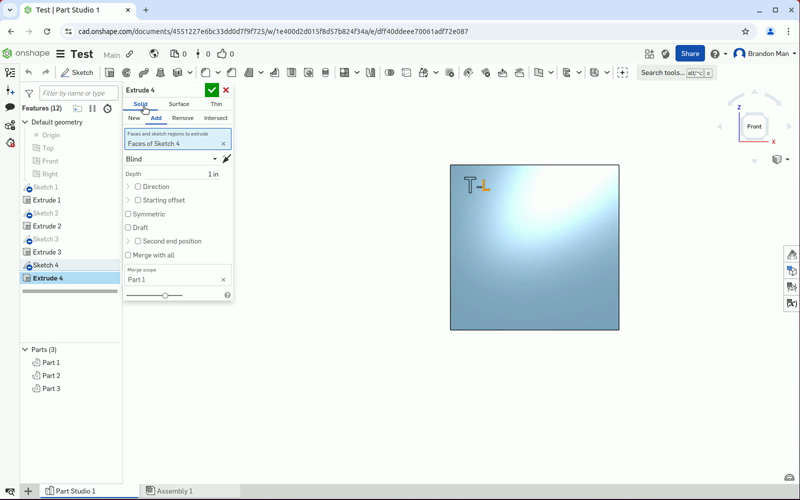
click(143, 106)
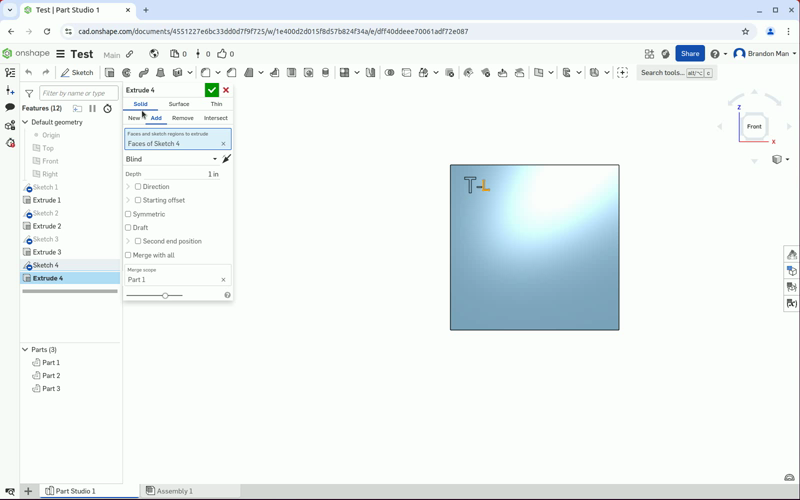
mouse_move(137, 120)
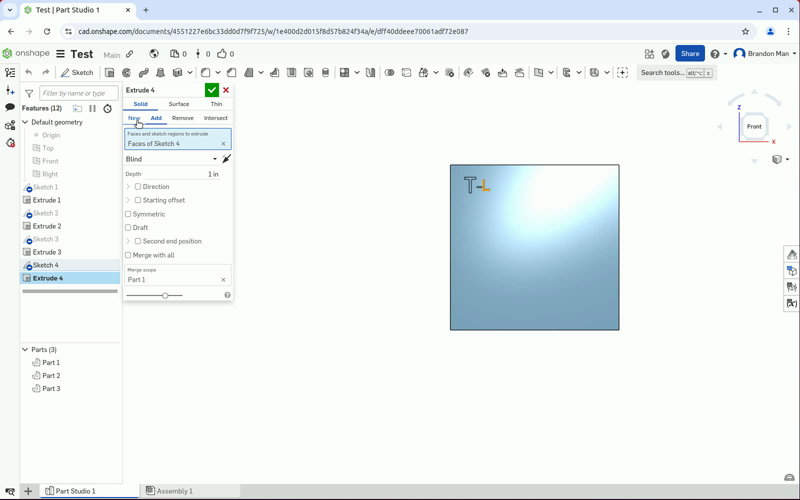
click(137, 120)
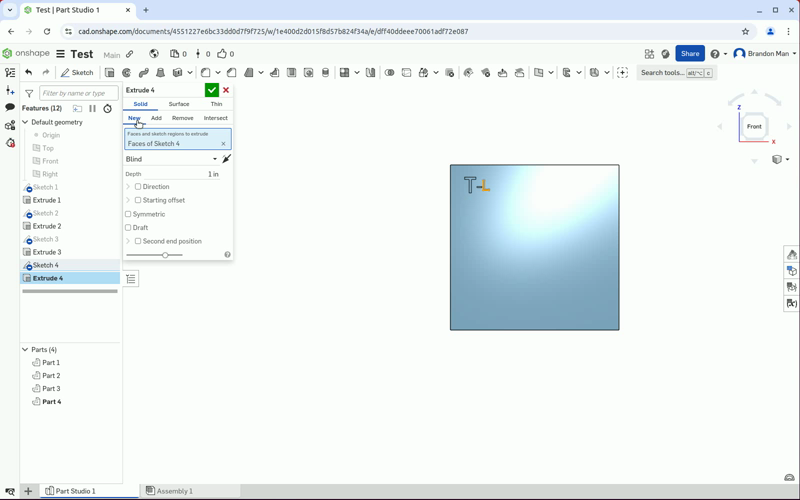
key(tab, 4)
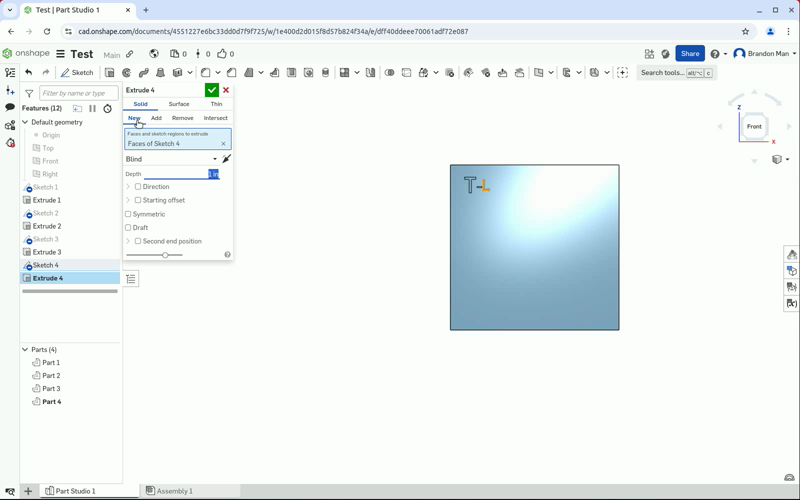
text(-0.241)
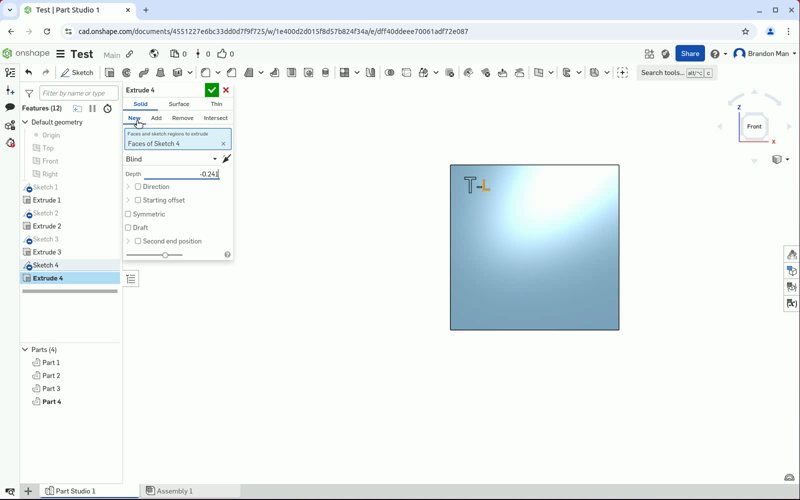
key(enter)
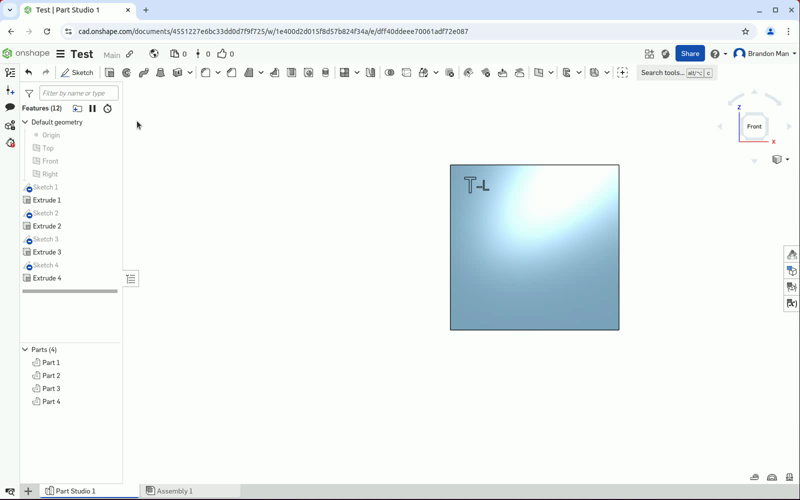
key(shift+h)
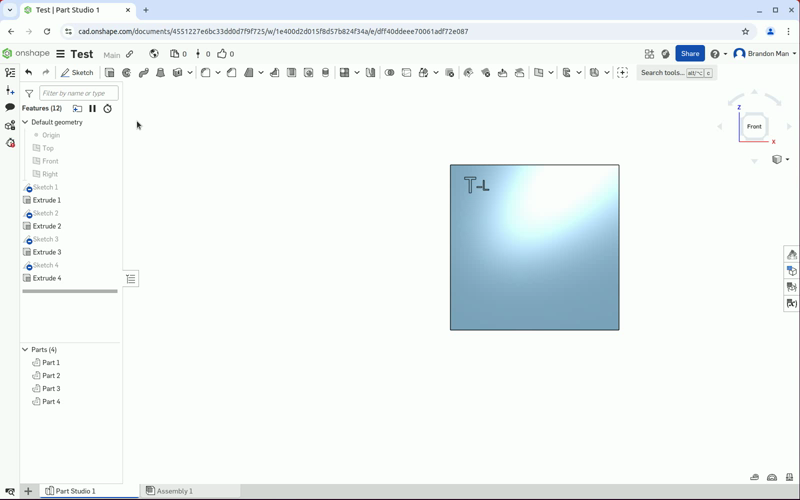
key(shift+h)
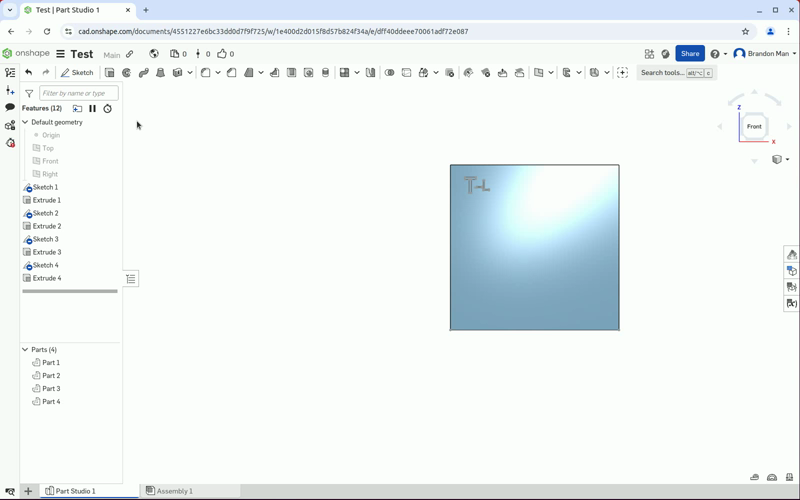
key(shift+7)
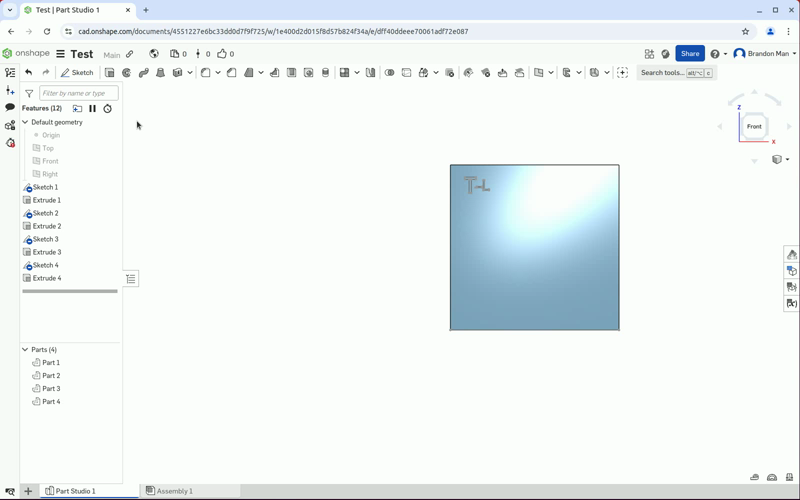
key(left, 2)
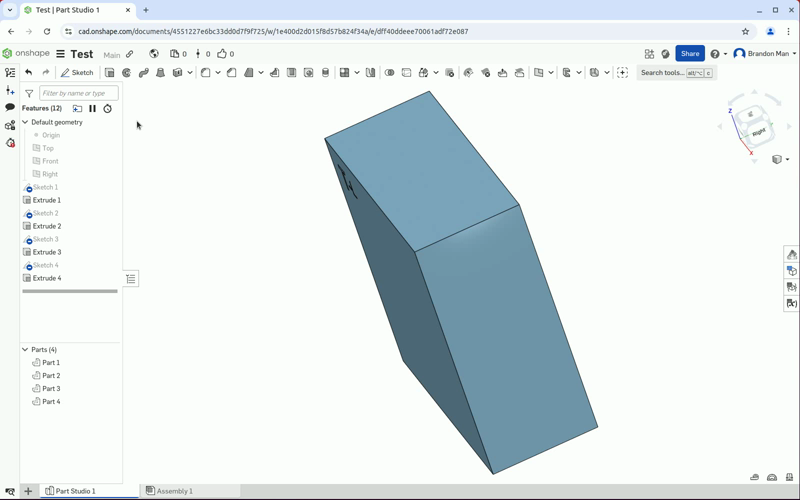
key(down, 2)
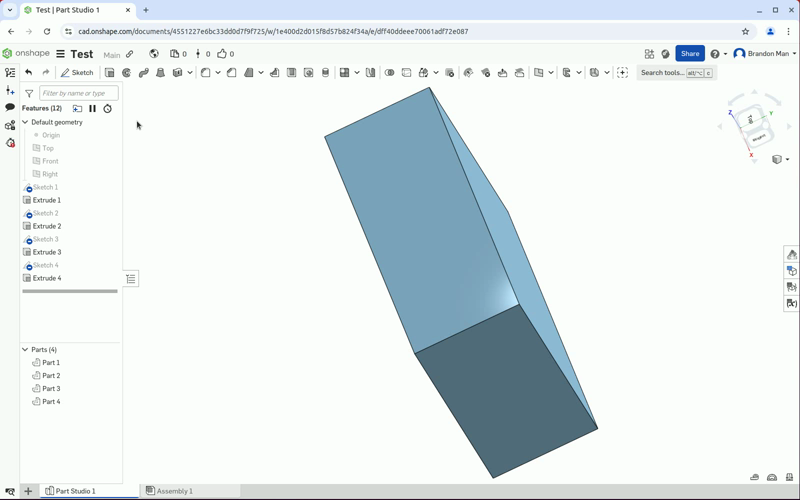
key(up, 2)
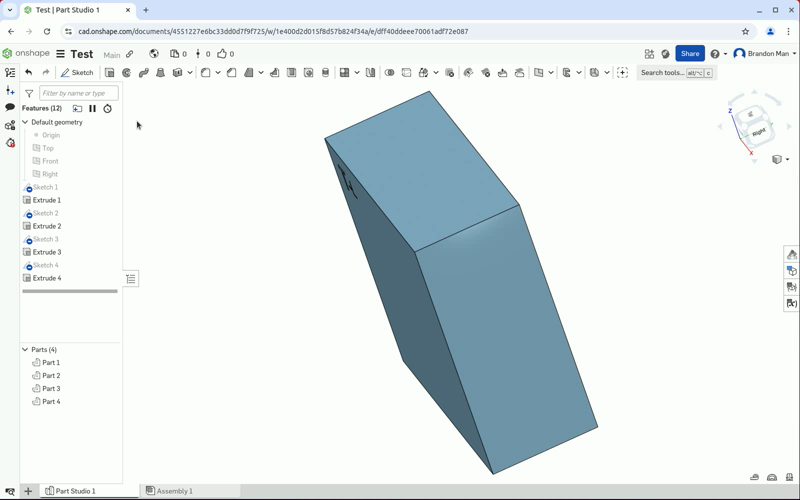
key(right, 2)
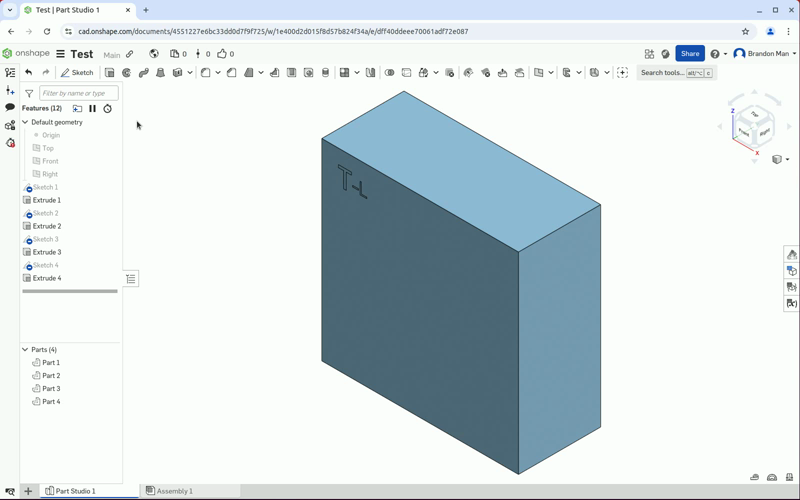
mouse_move(73, 189)
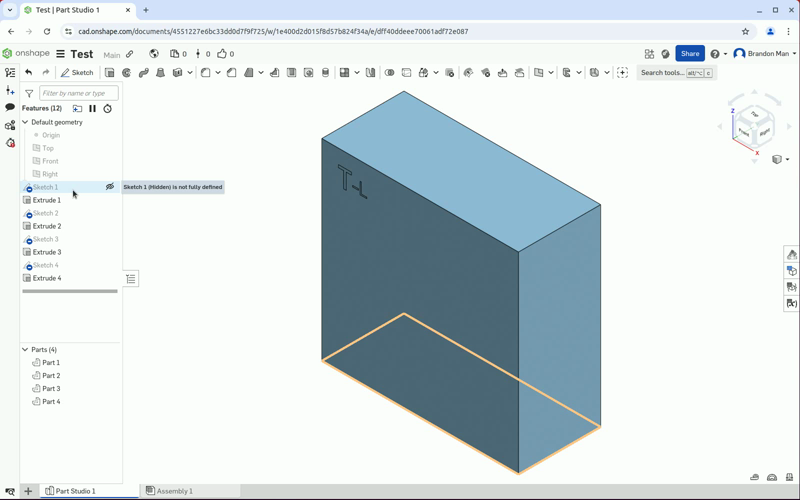
click(73, 189)